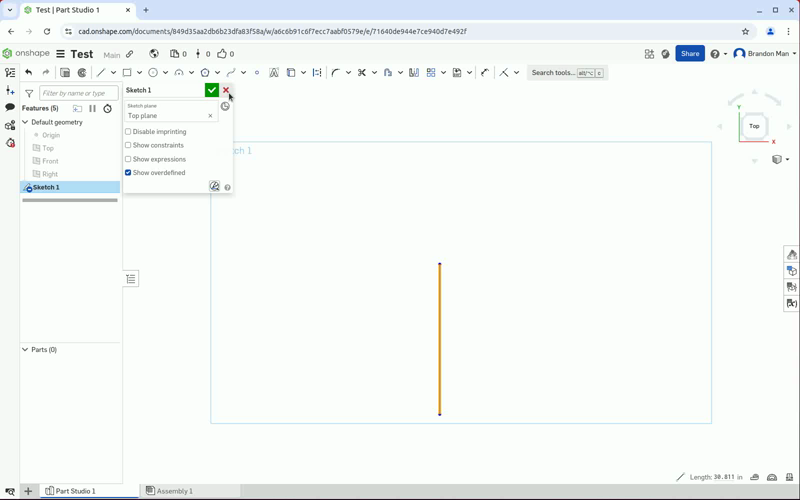
key(shift+h)
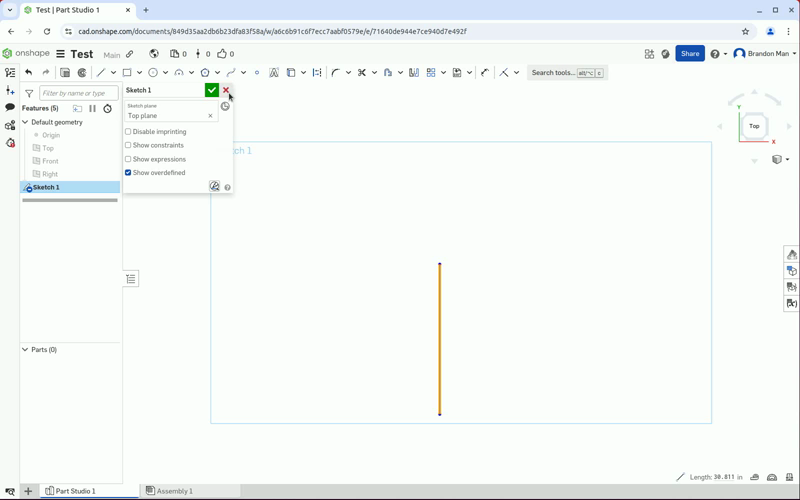
key(shift+s)
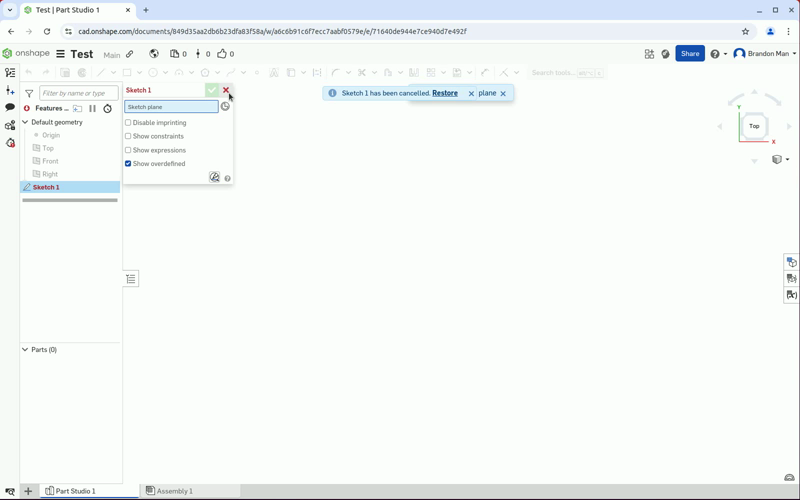
mouse_move(73, 150)
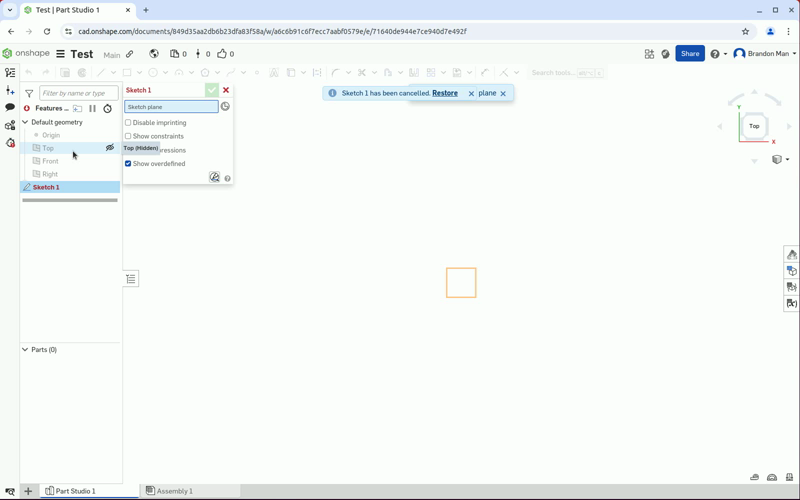
click(73, 150)
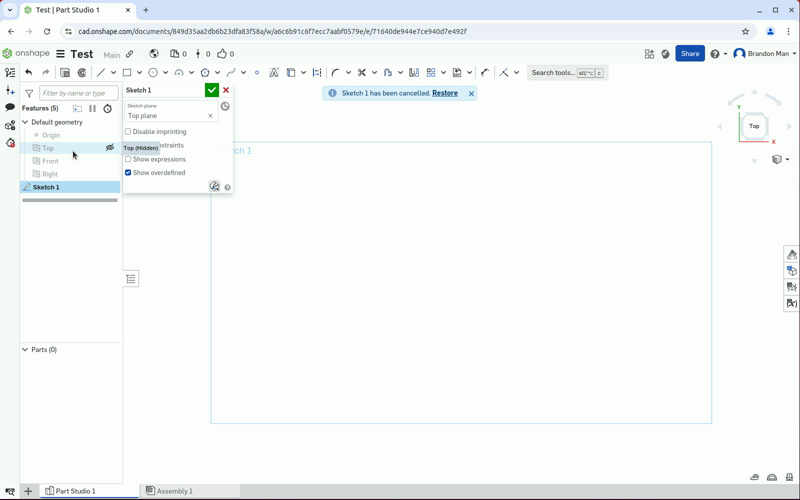
mouse_move(73, 352)
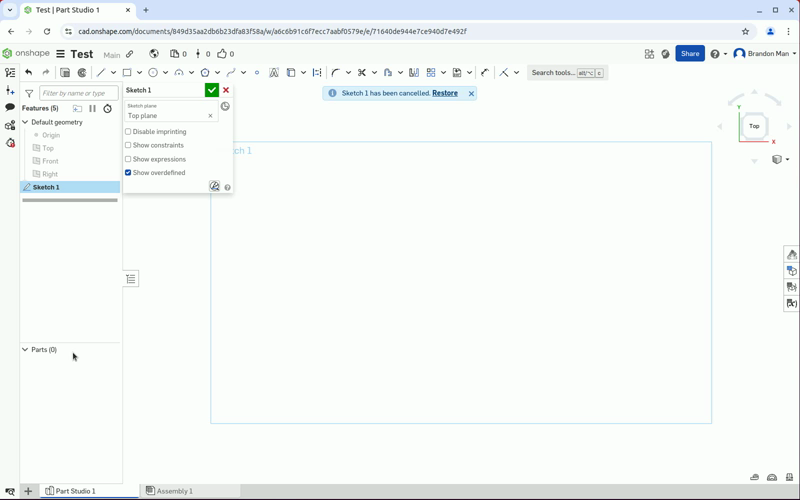
key(y)
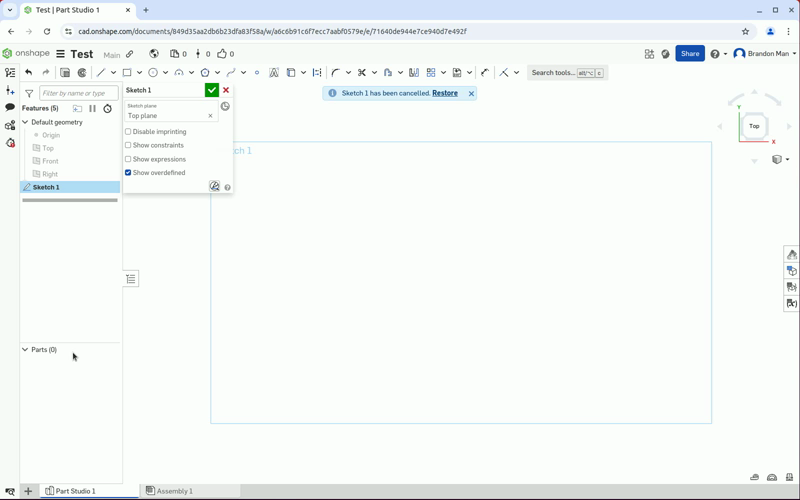
key(a)
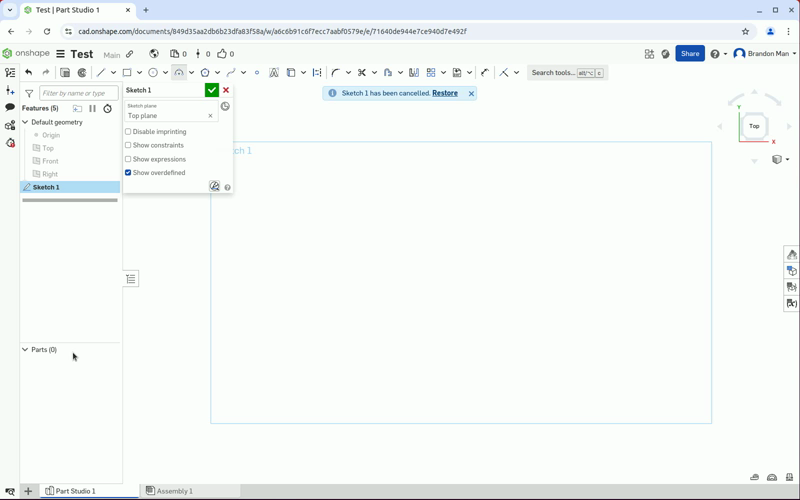
key_down(shift)
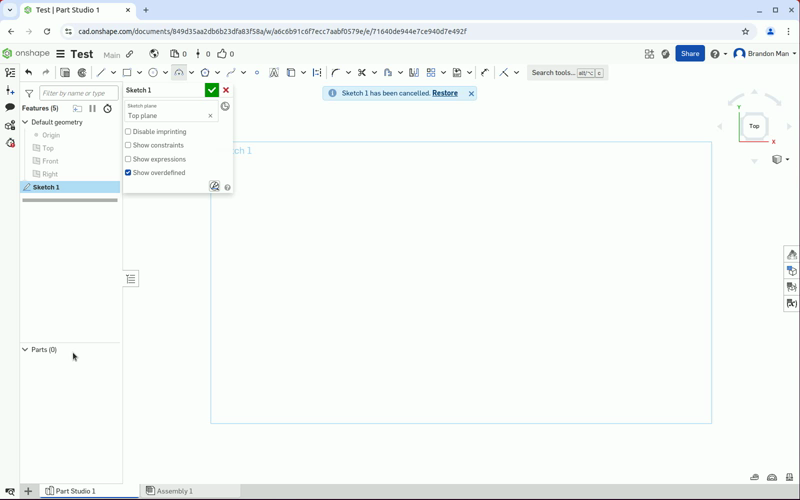
mouse_move(460, 353)
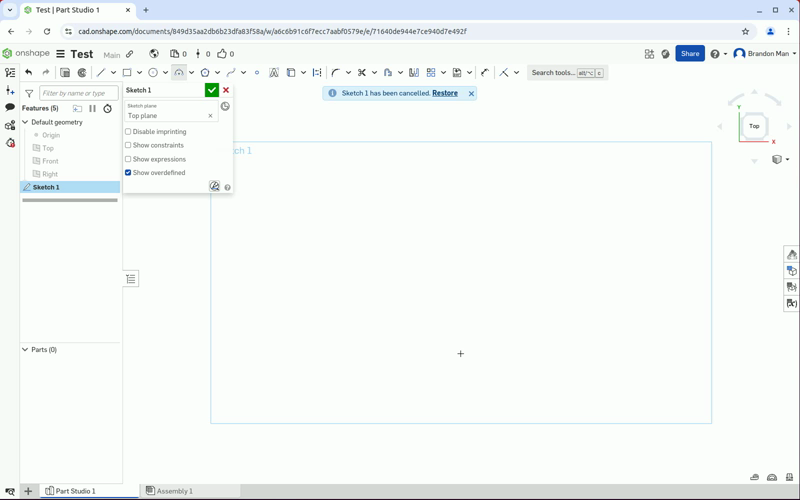
click(460, 353)
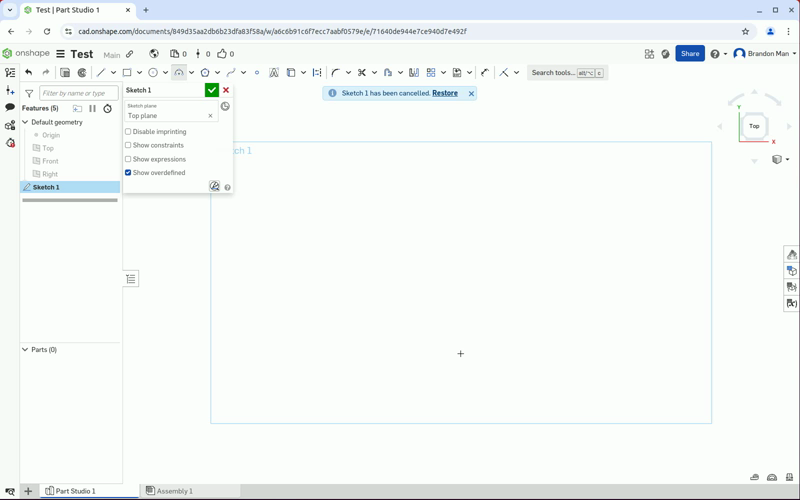
key_up(shift)
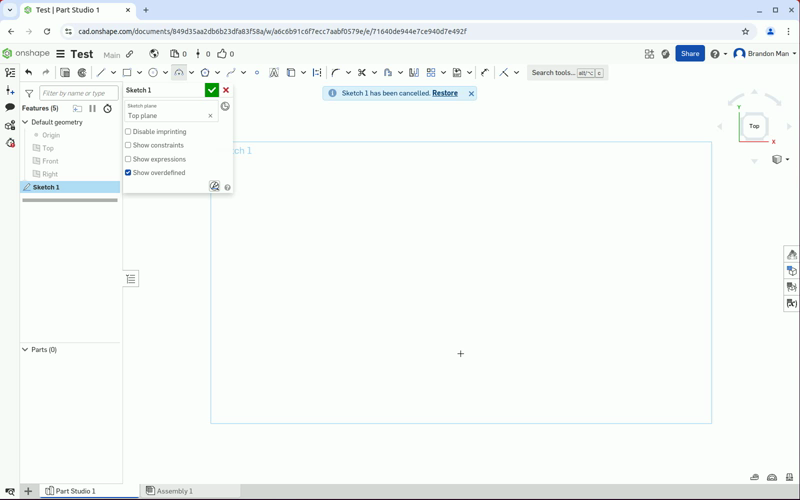
key_down(shift)
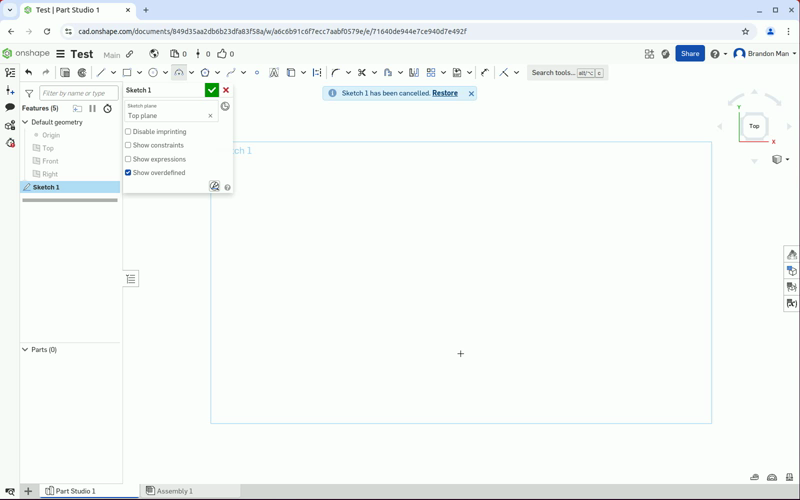
mouse_move(510, 332)
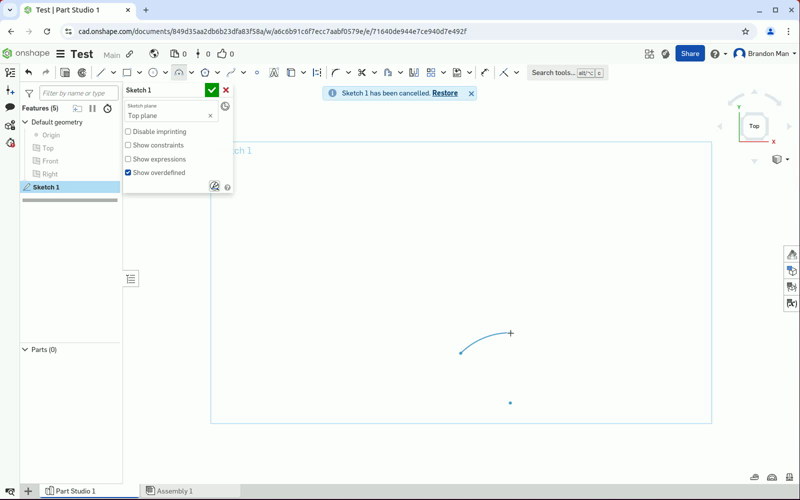
click(510, 332)
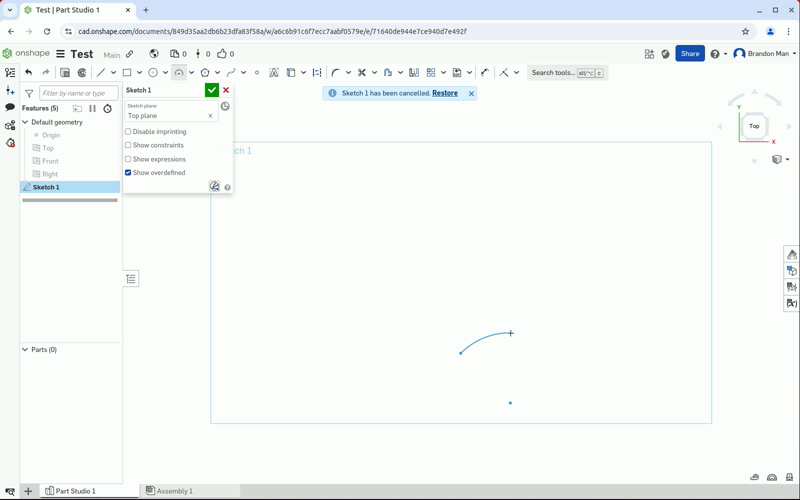
mouse_move(487, 348)
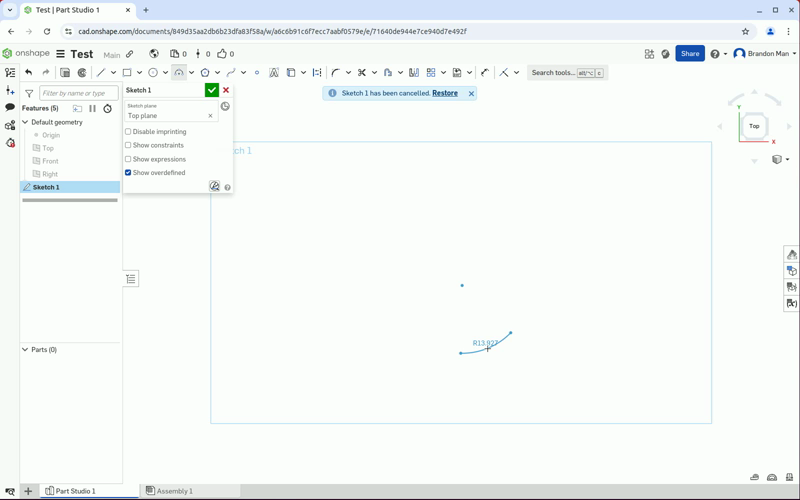
click(487, 348)
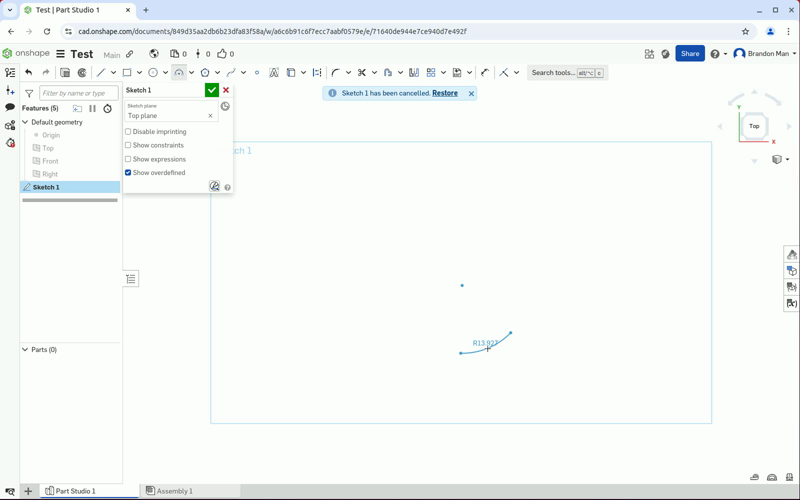
key_up(shift)
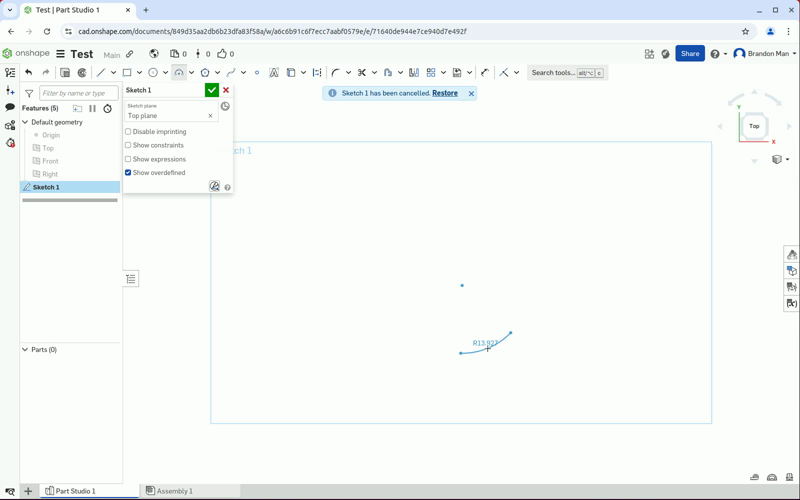
key(esc)
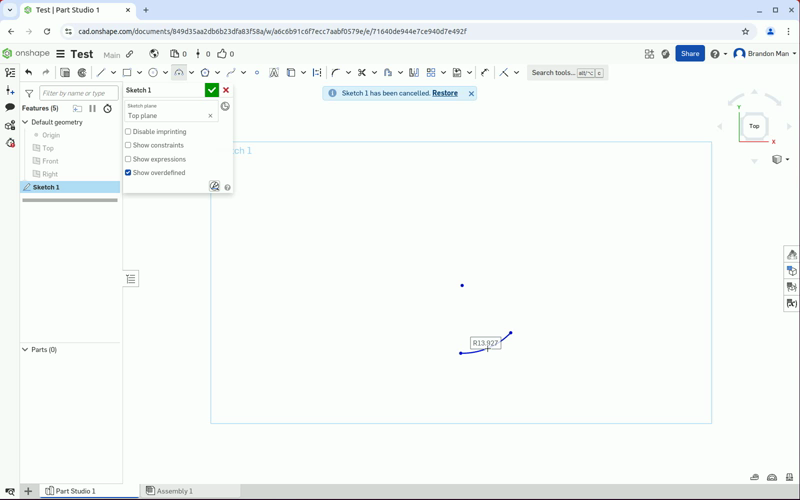
key(l)
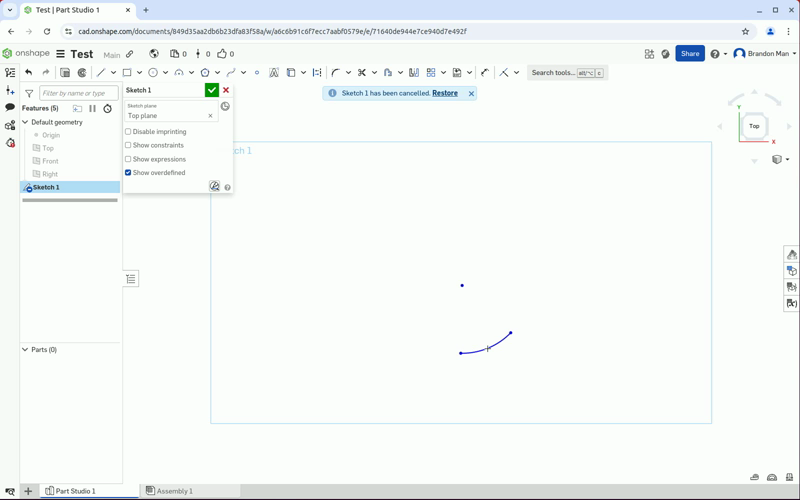
mouse_move(510, 332)
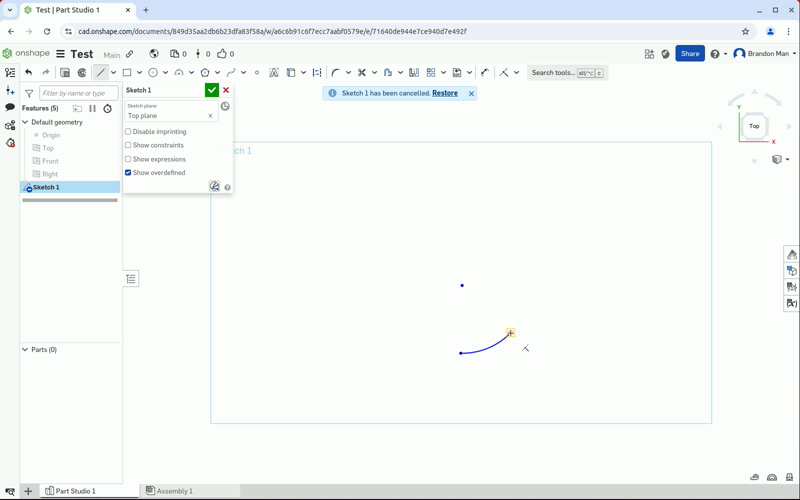
click(510, 332)
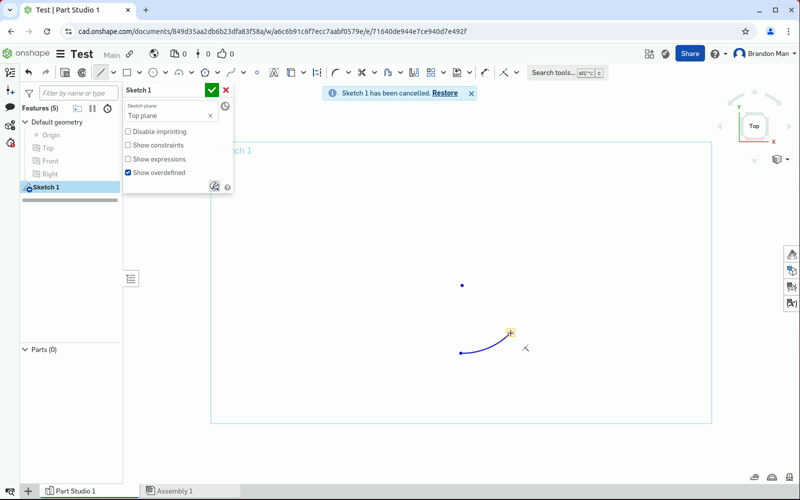
key_down(shift)
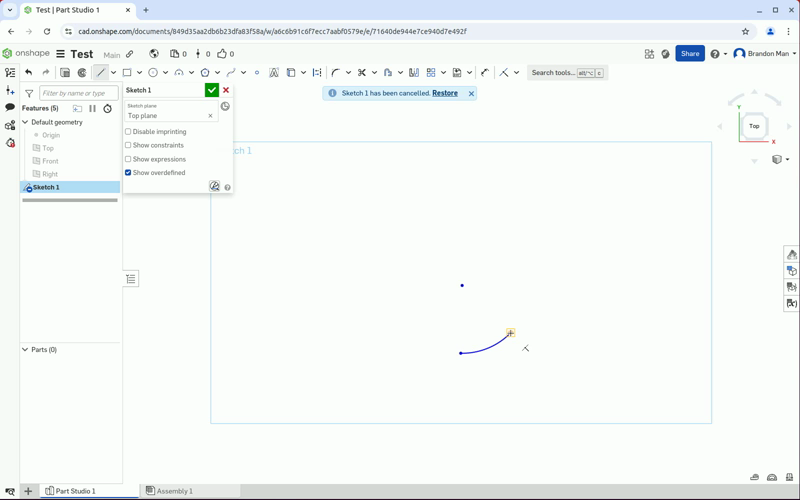
mouse_move(540, 332)
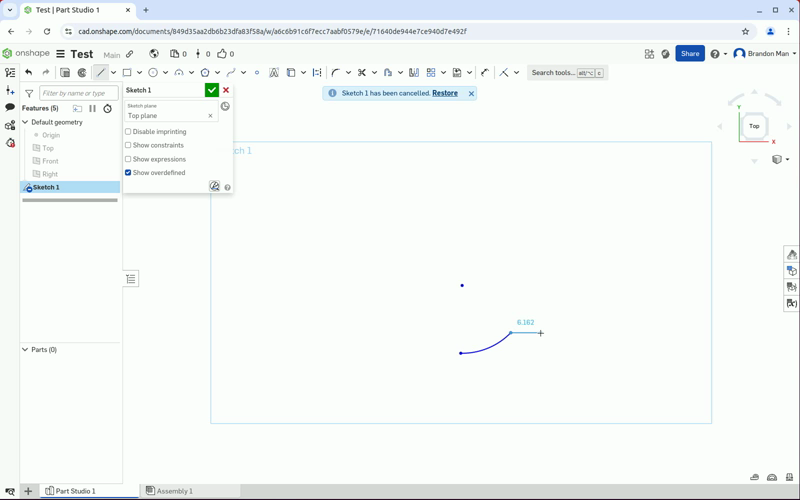
mouse_move(486, 307)
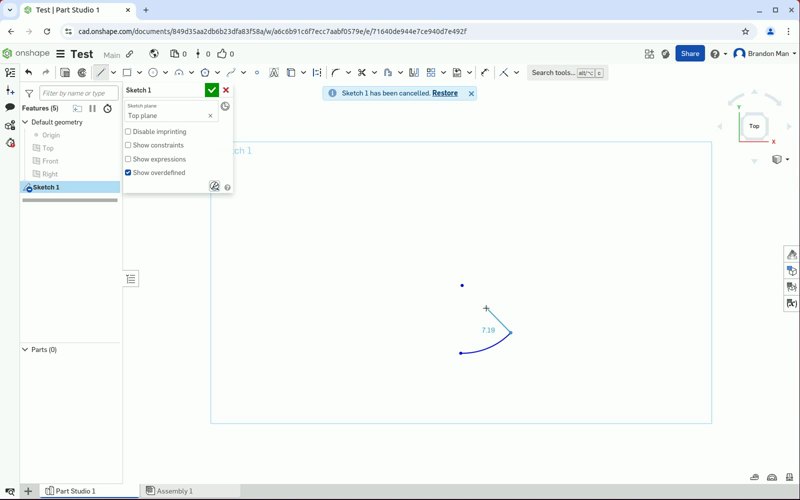
click(486, 307)
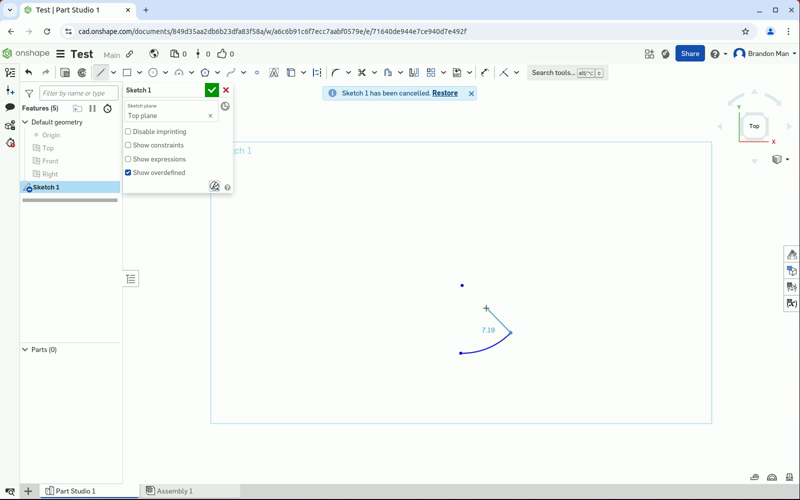
key_up(shift)
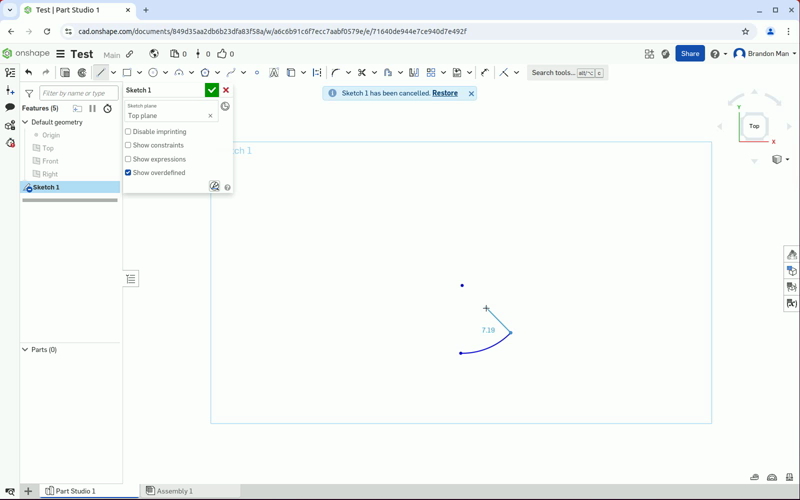
key(esc)
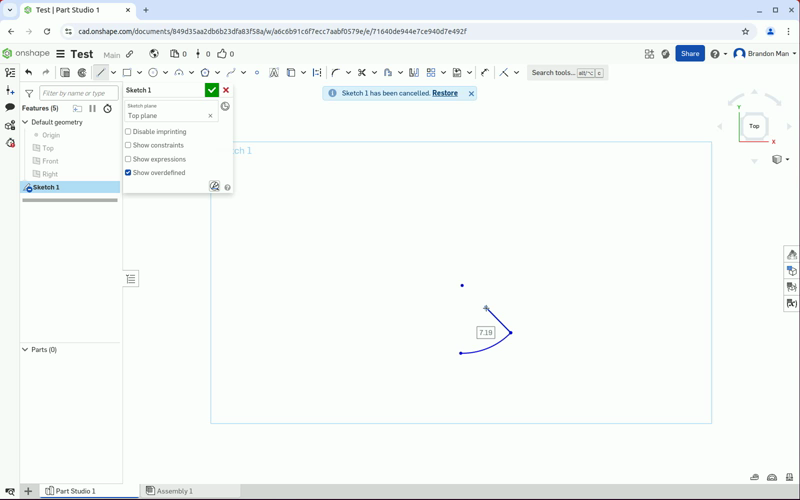
key(a)
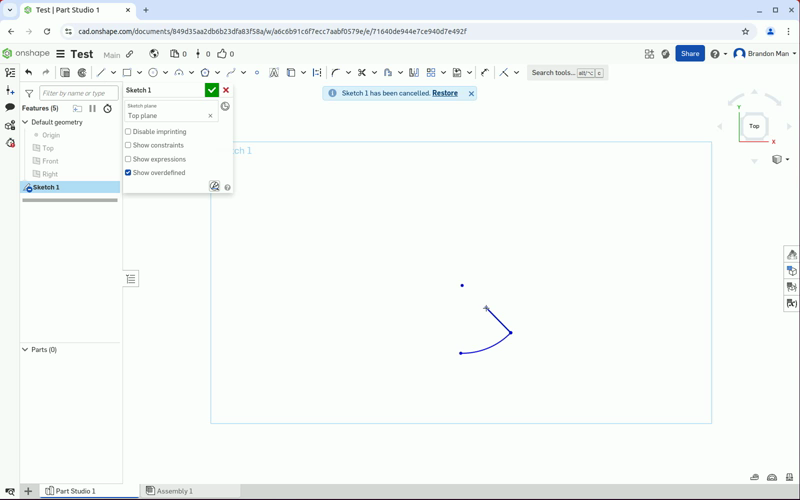
mouse_move(486, 307)
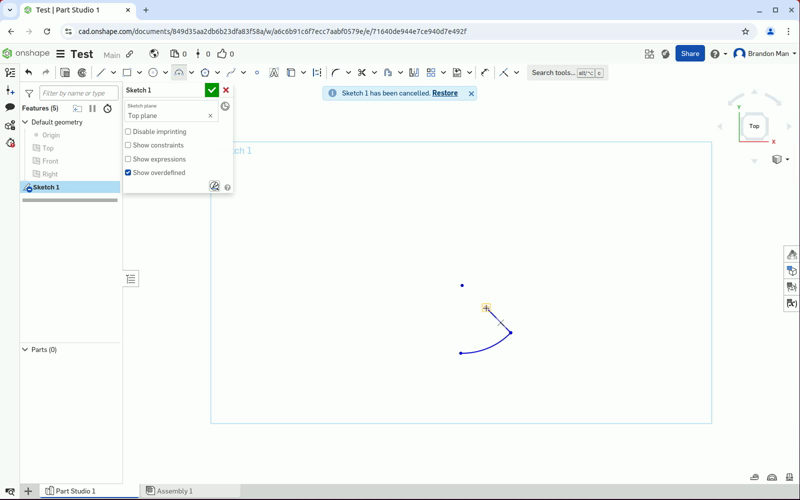
click(486, 307)
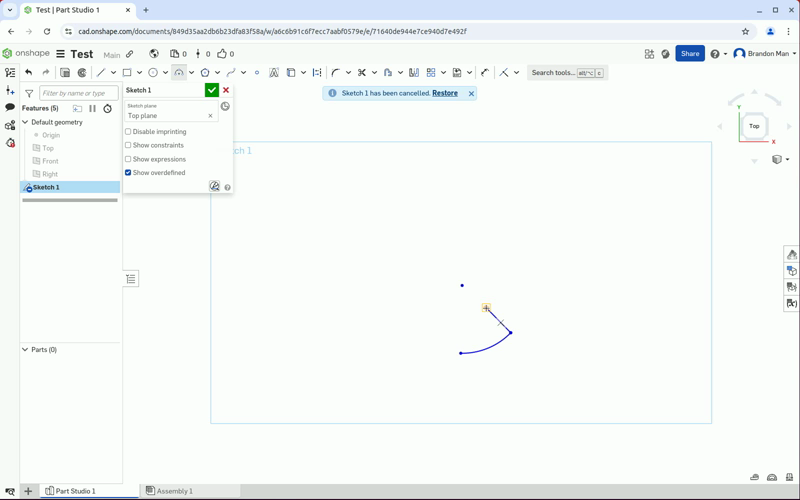
key_down(shift)
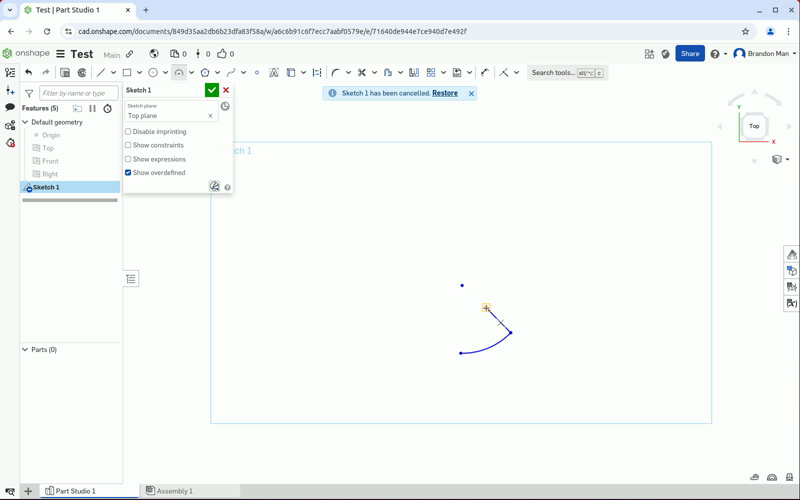
mouse_move(460, 318)
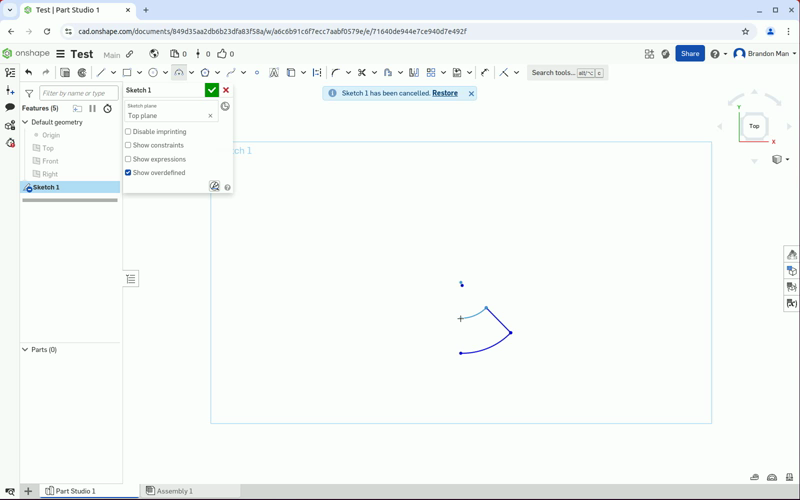
click(460, 318)
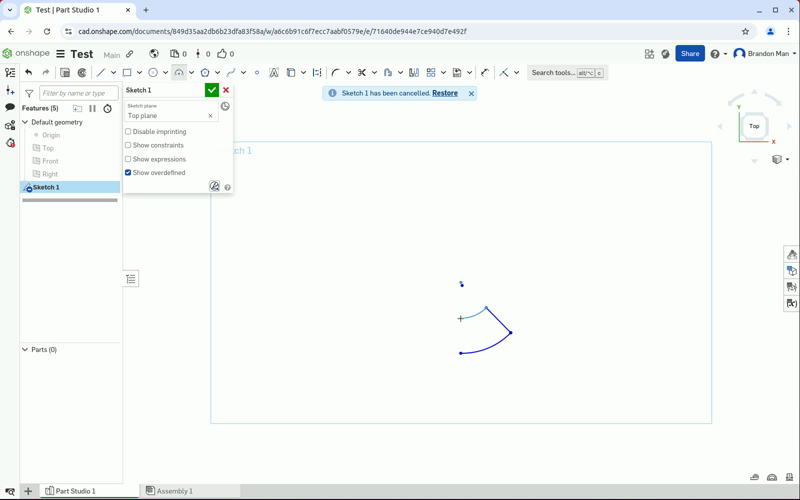
mouse_move(474, 315)
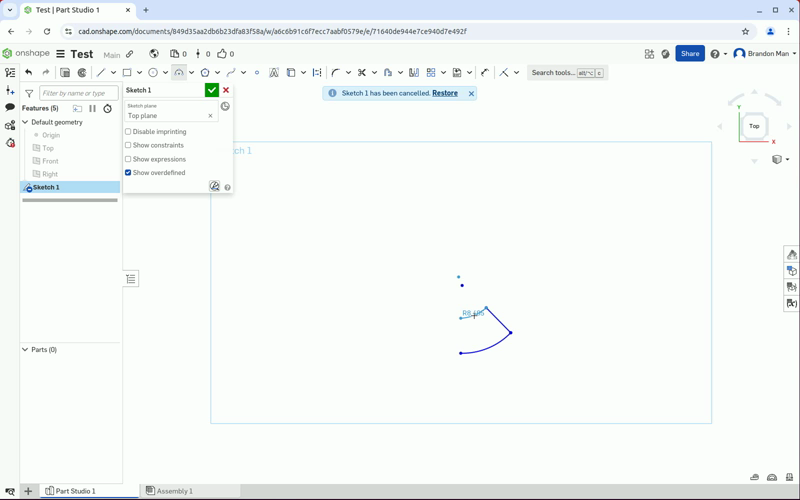
click(474, 315)
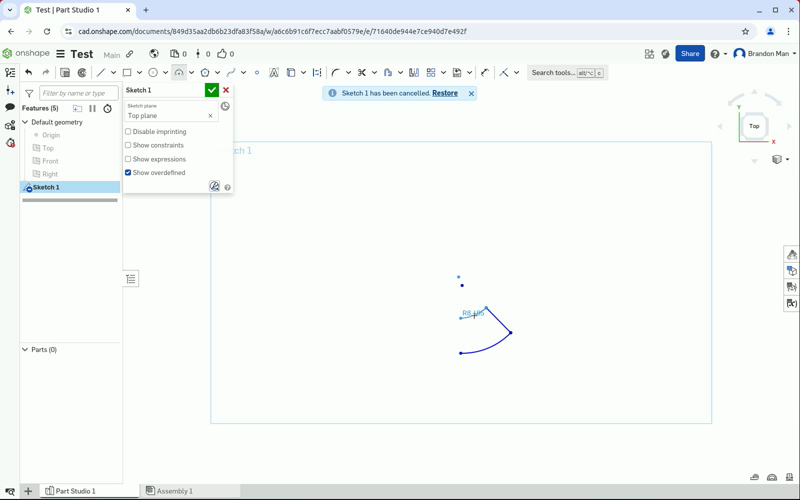
key_up(shift)
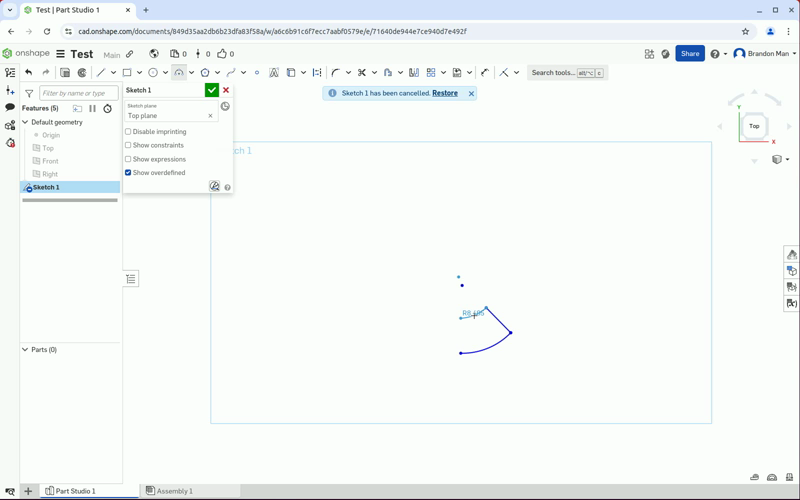
key(esc)
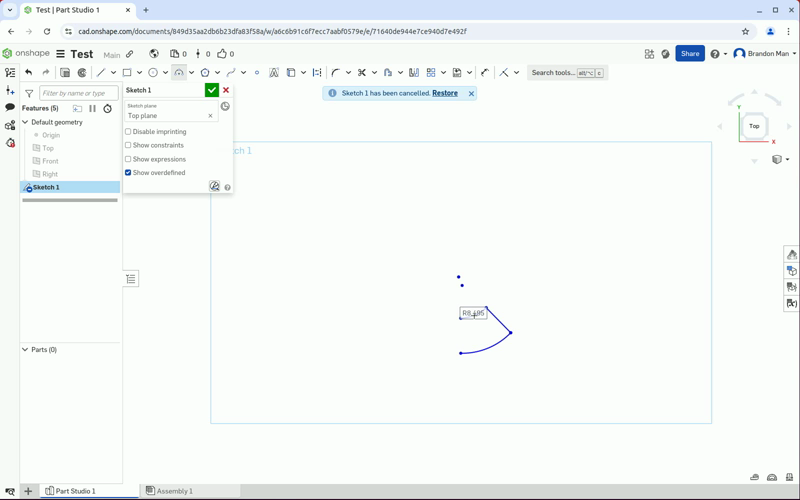
key(l)
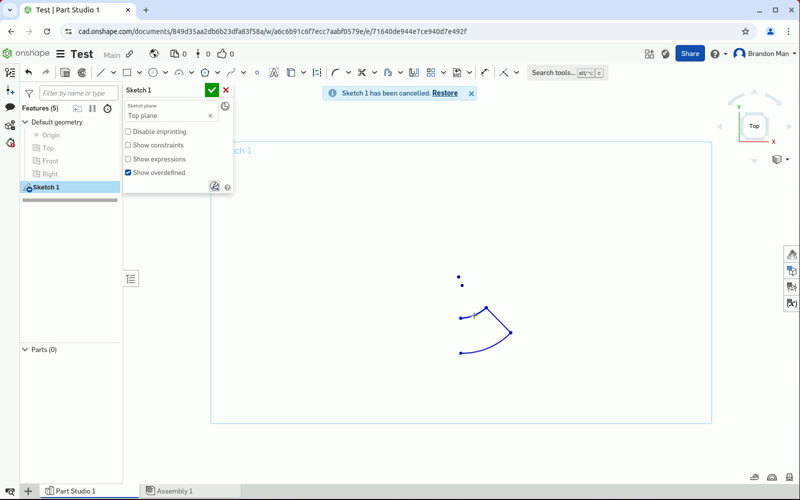
mouse_move(460, 318)
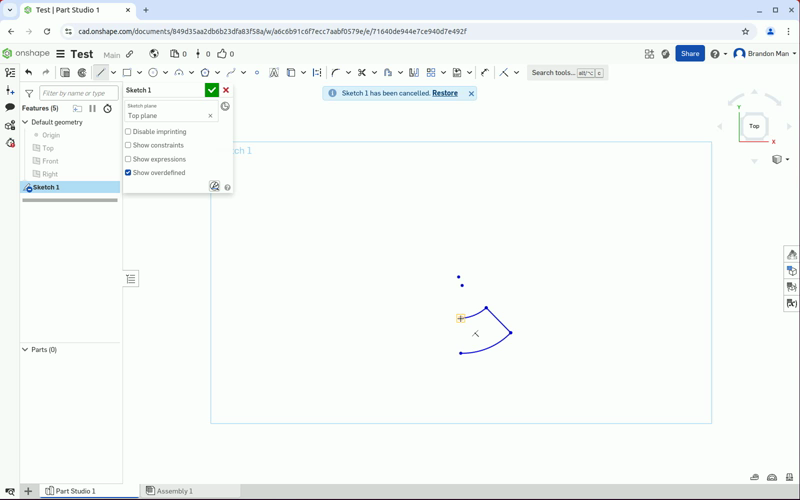
click(460, 318)
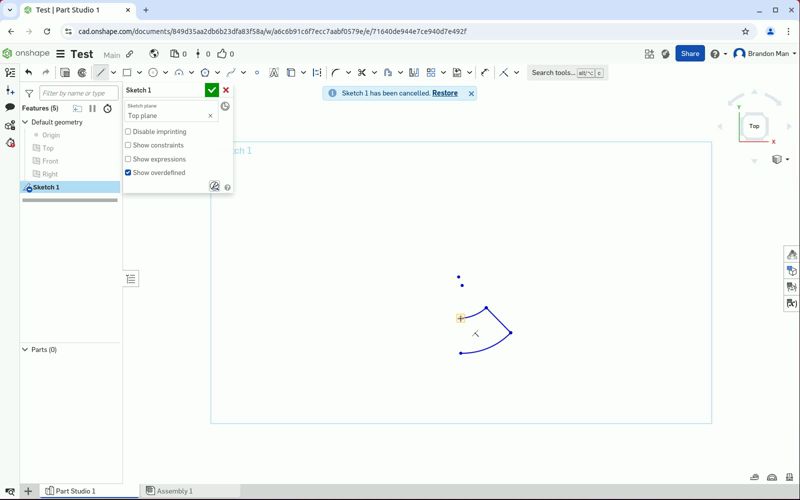
mouse_move(490, 318)
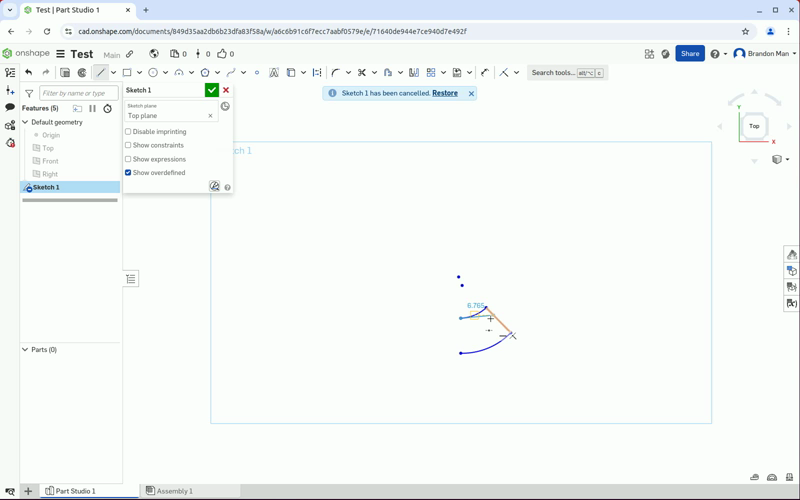
key_down(shift)
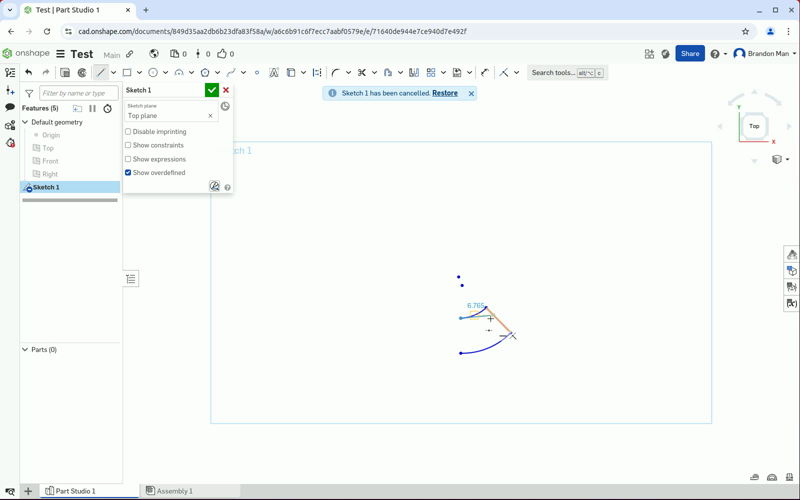
mouse_move(460, 353)
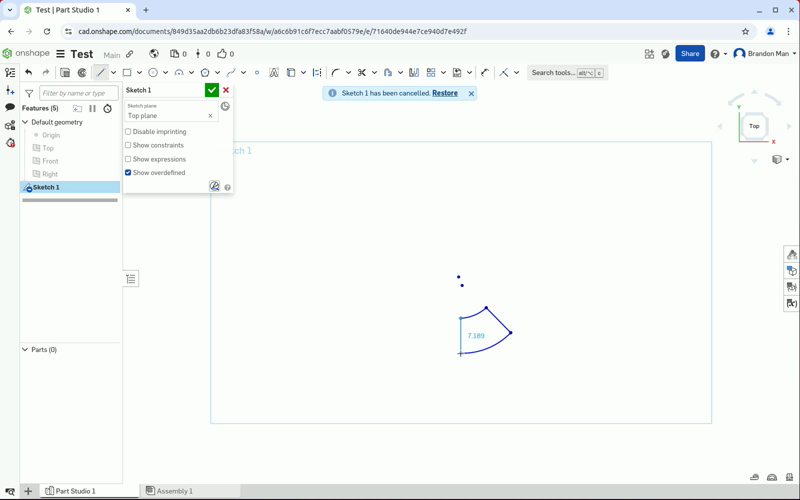
key_up(shift)
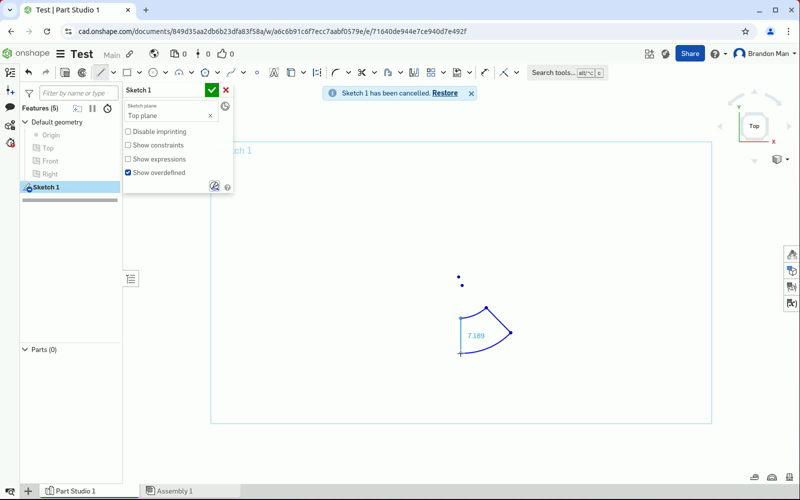
click(460, 353)
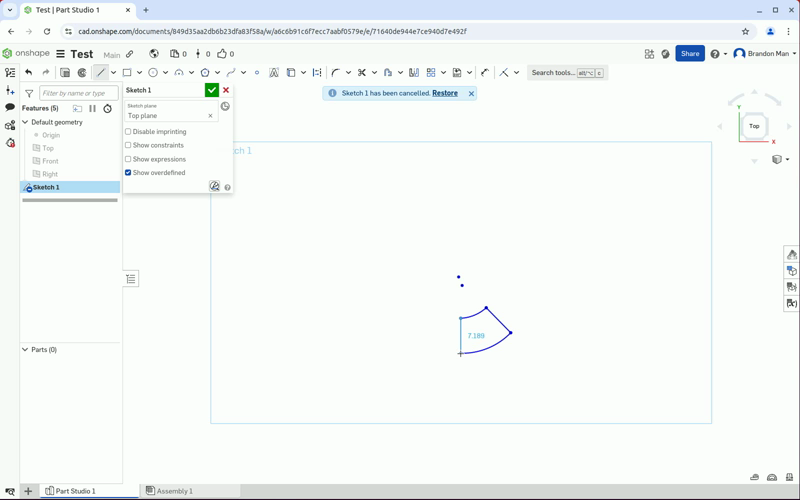
key(esc)
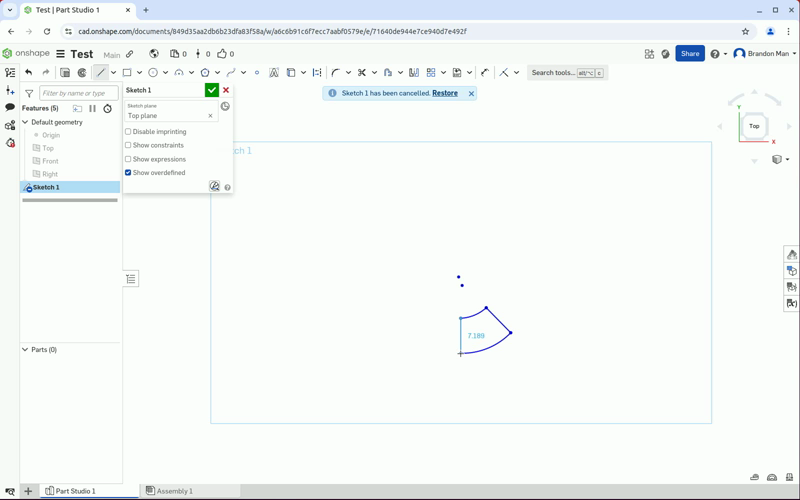
mouse_move(484, 312)
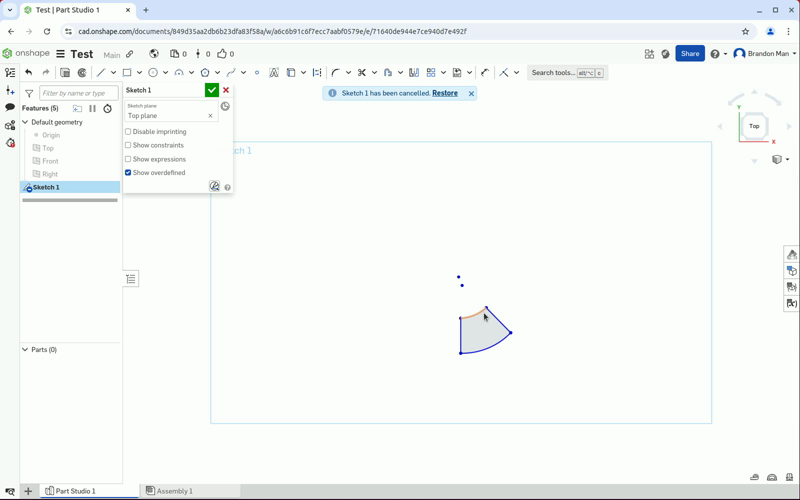
scroll(6)
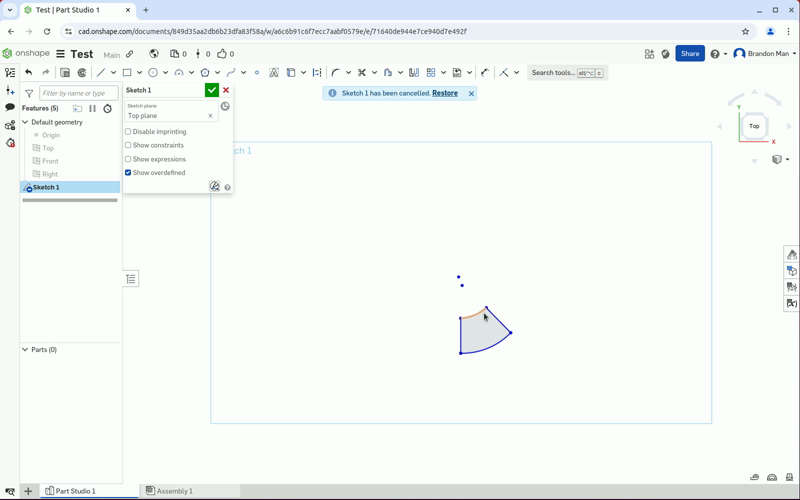
scroll(6)
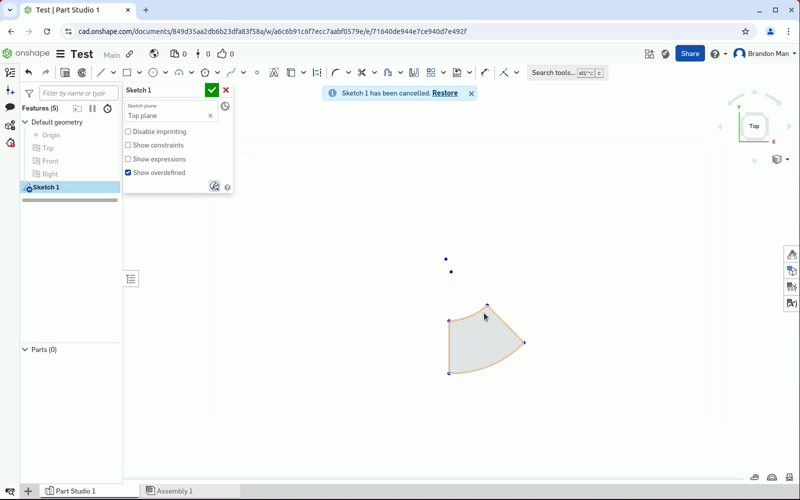
scroll(6)
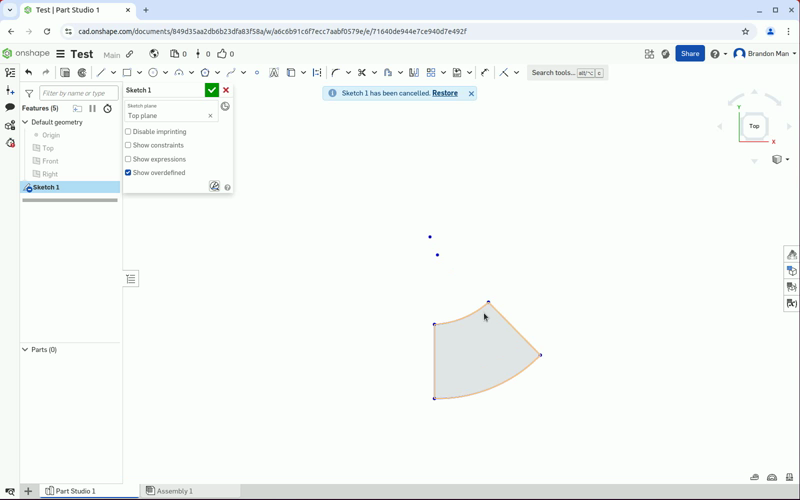
scroll(6)
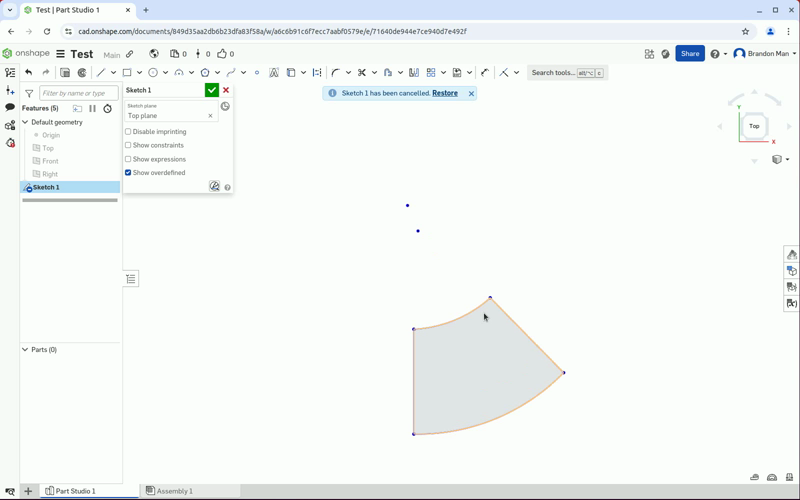
scroll(6)
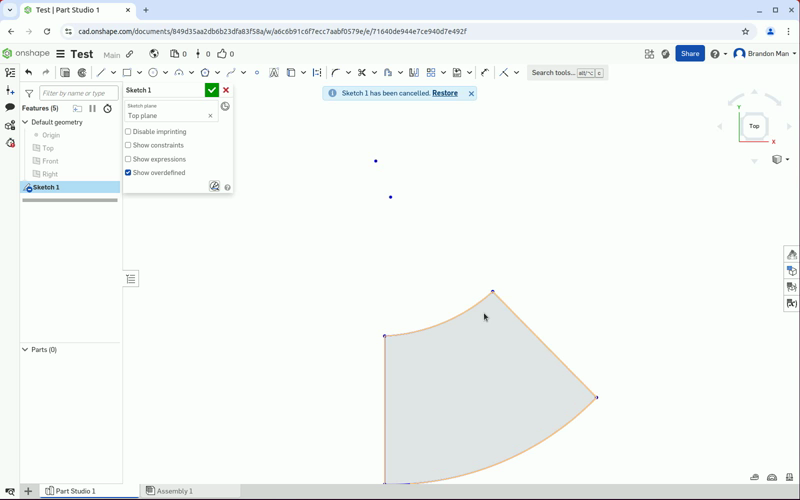
scroll(6)
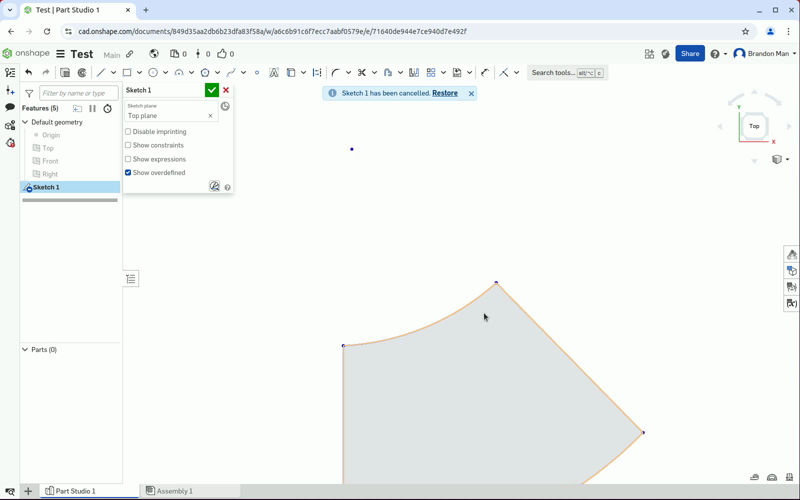
scroll(6)
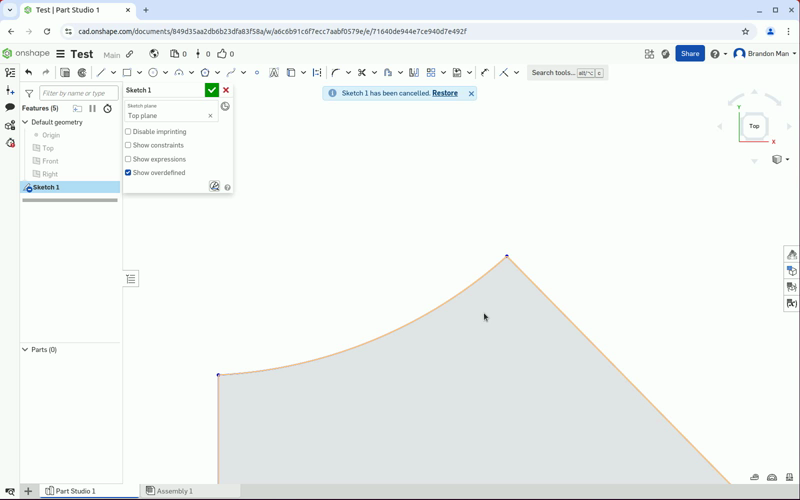
click(484, 312)
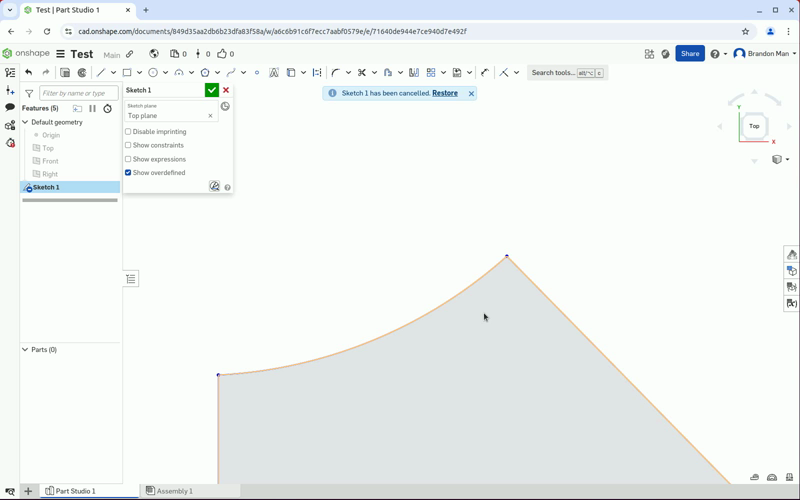
scroll(-6)
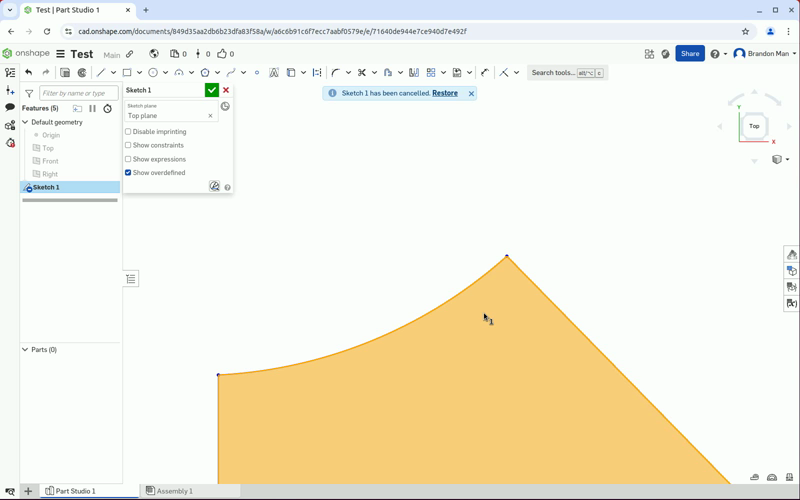
scroll(-6)
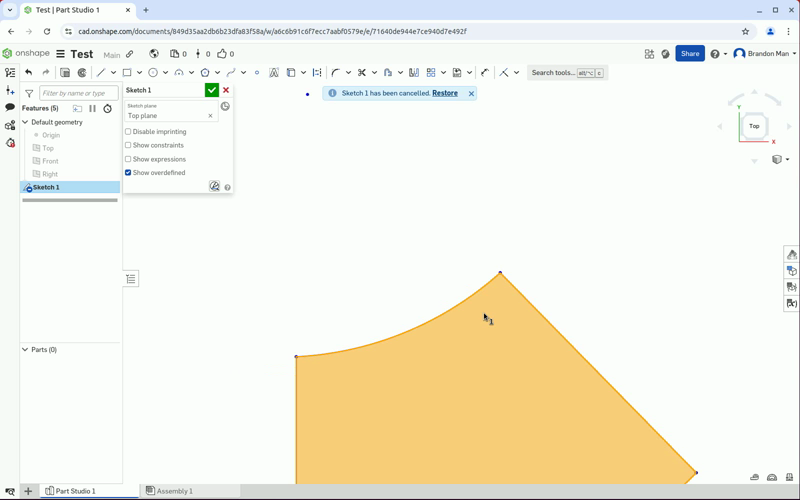
scroll(-6)
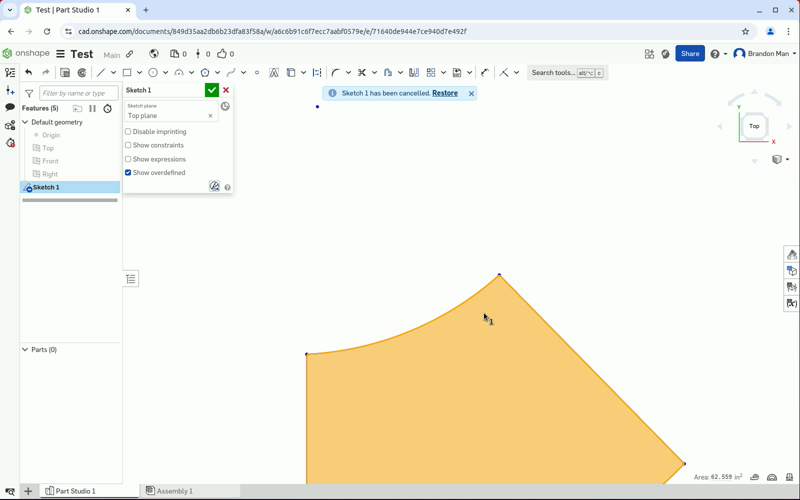
scroll(-6)
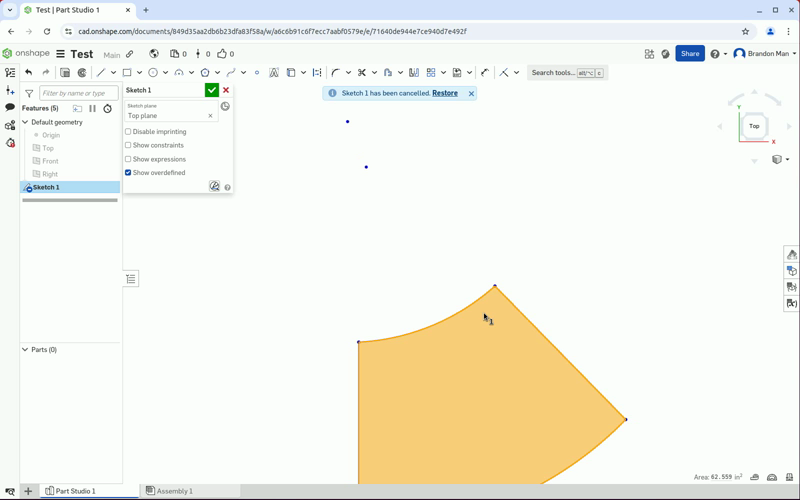
scroll(-6)
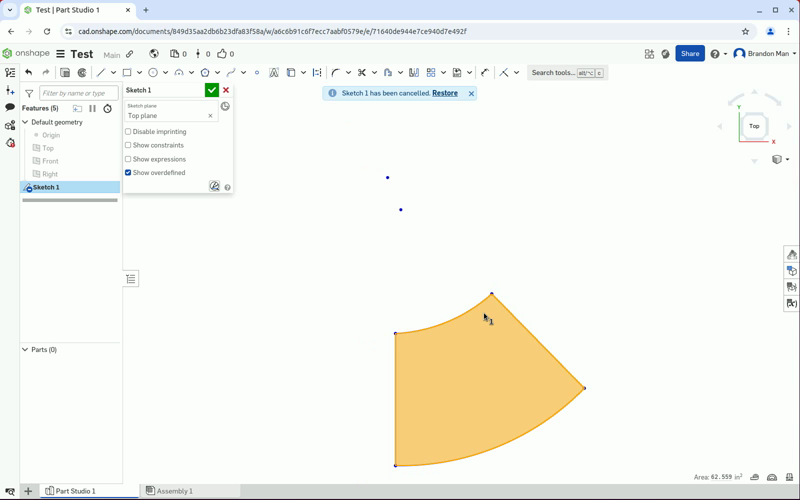
scroll(-6)
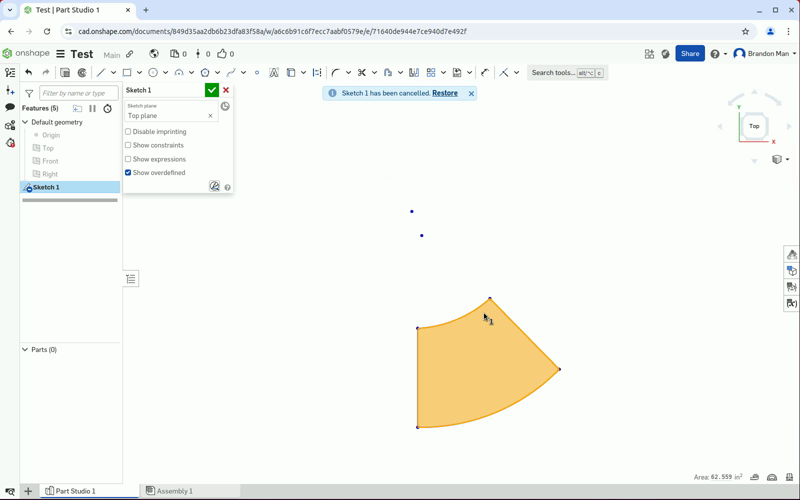
scroll(-6)
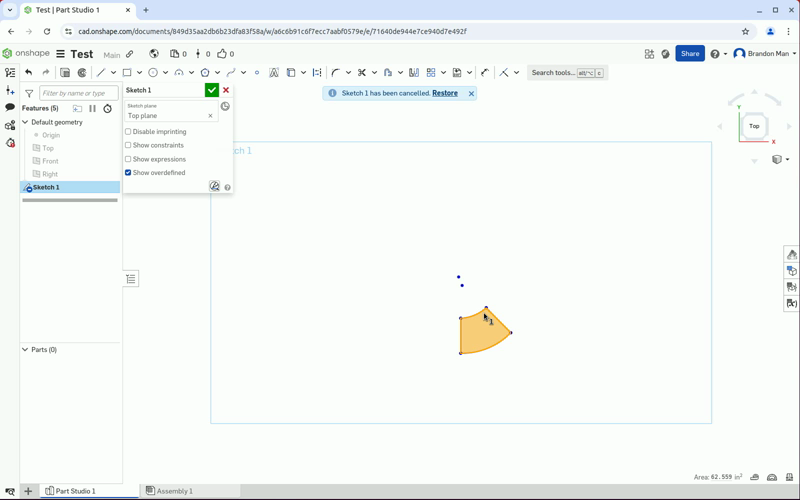
mouse_move(73, 352)
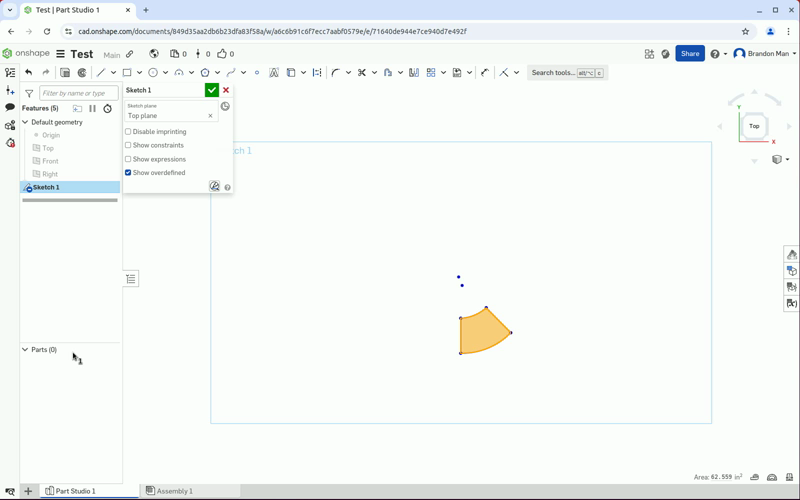
key(shift+y)
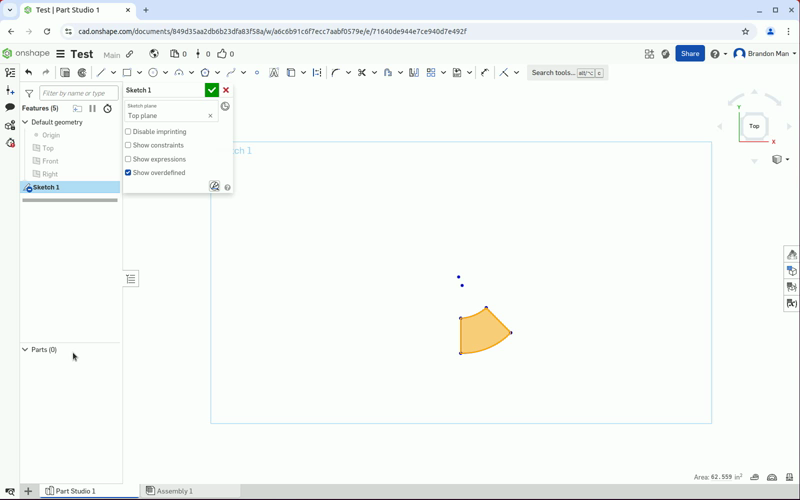
key(shift+e)
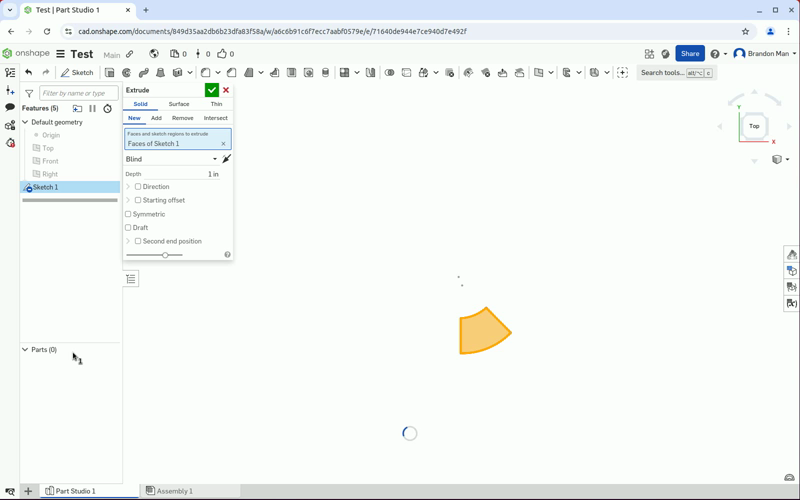
mouse_move(143, 106)
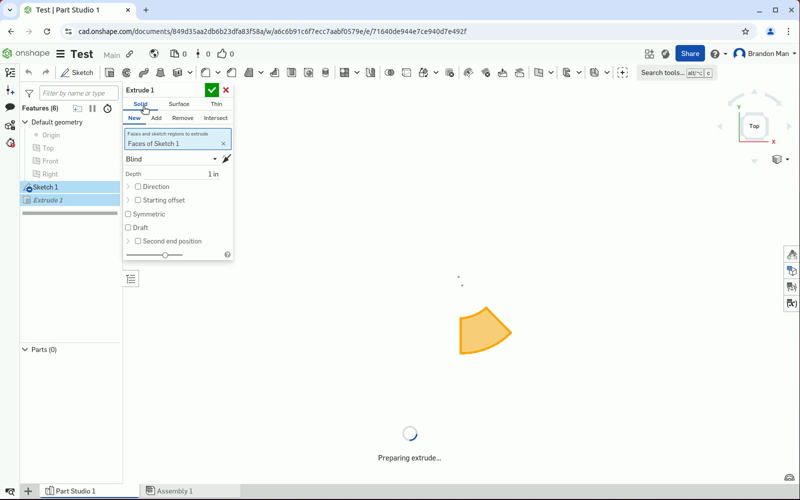
click(143, 106)
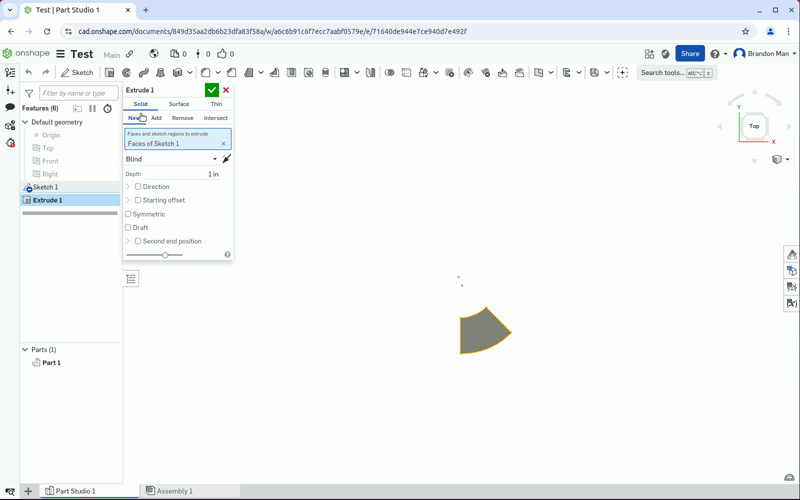
mouse_move(137, 120)
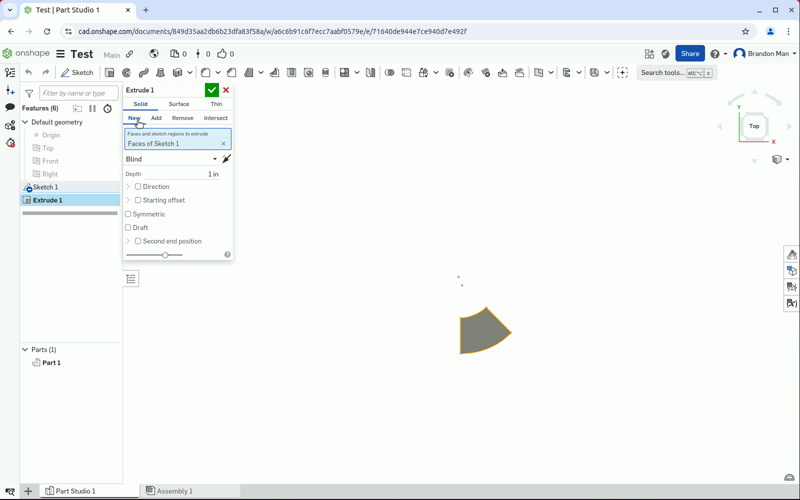
click(137, 120)
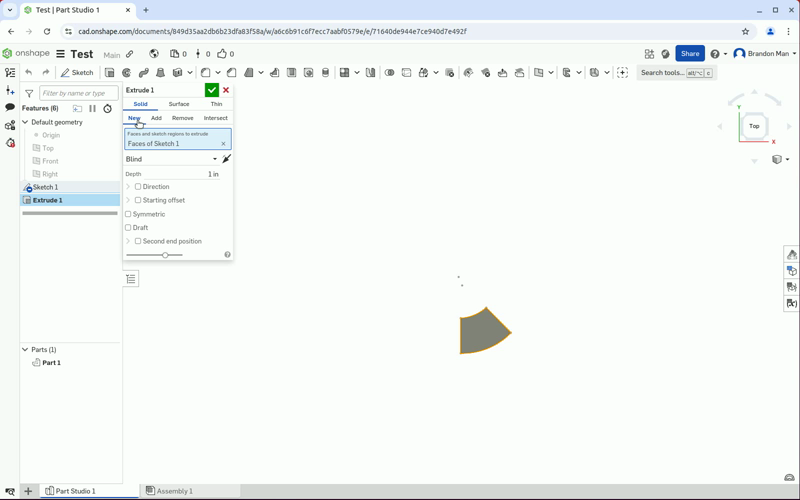
key(tab, 4)
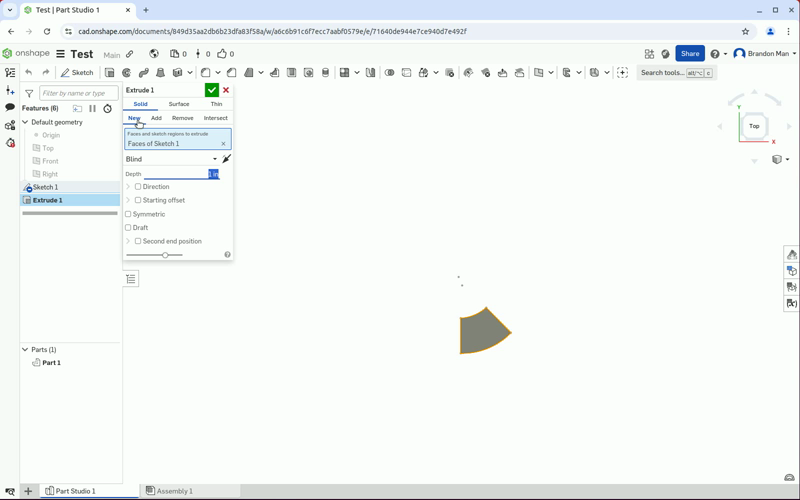
text(2.889)
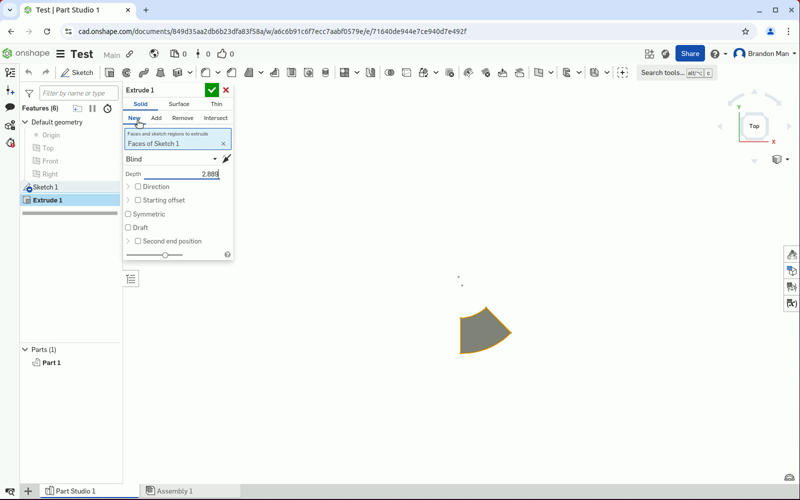
key(enter)
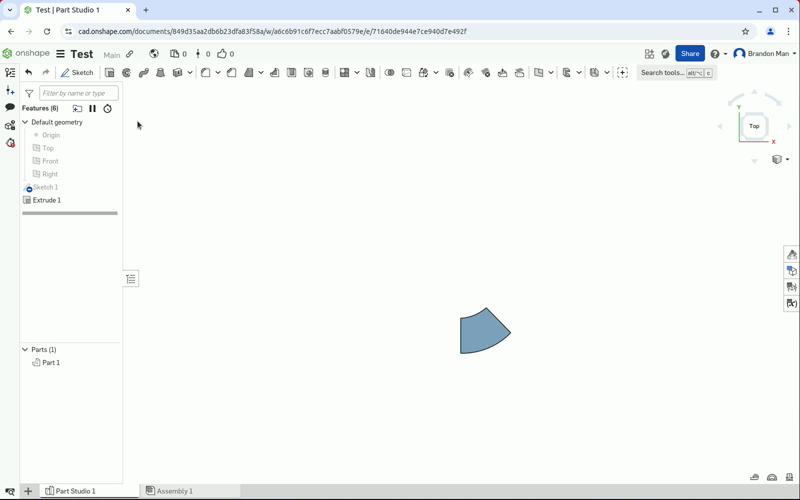
key(shift+h)
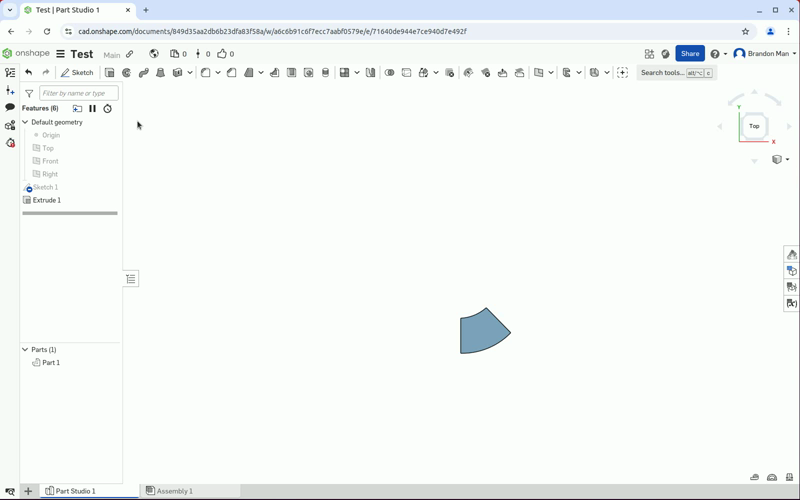
key(shift+h)
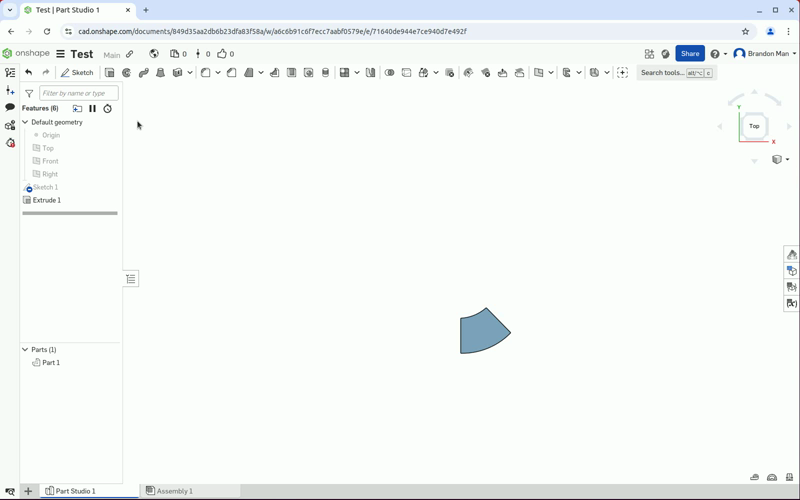
mouse_move(73, 189)
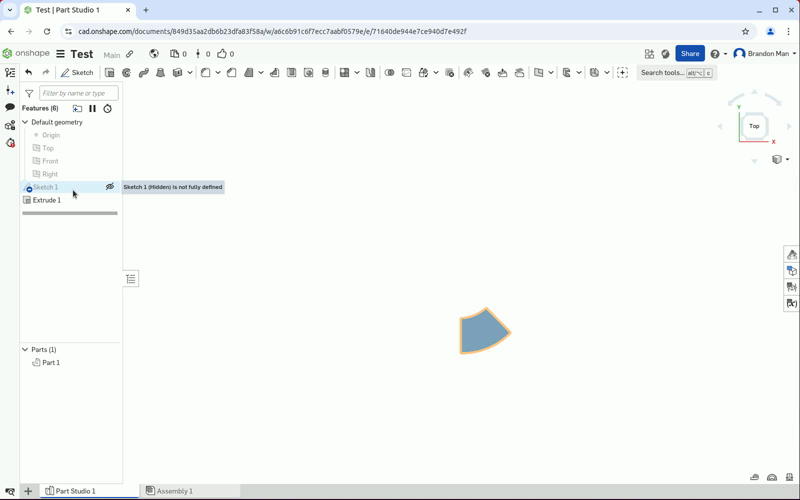
click(73, 189)
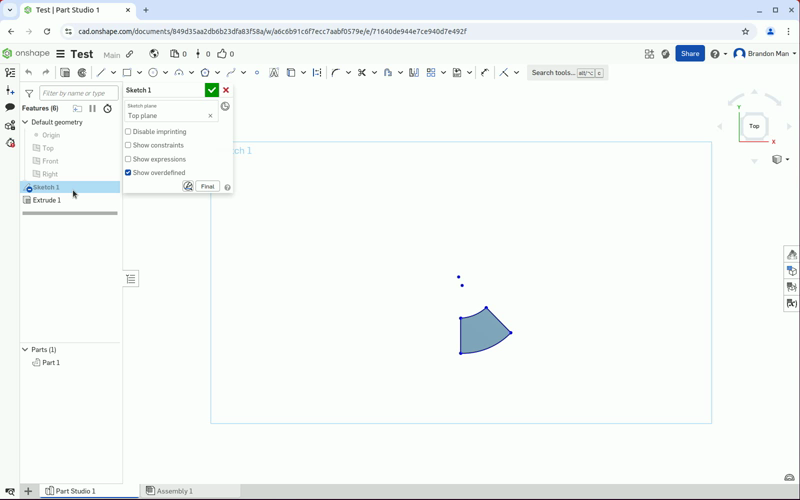
mouse_move(229, 92)
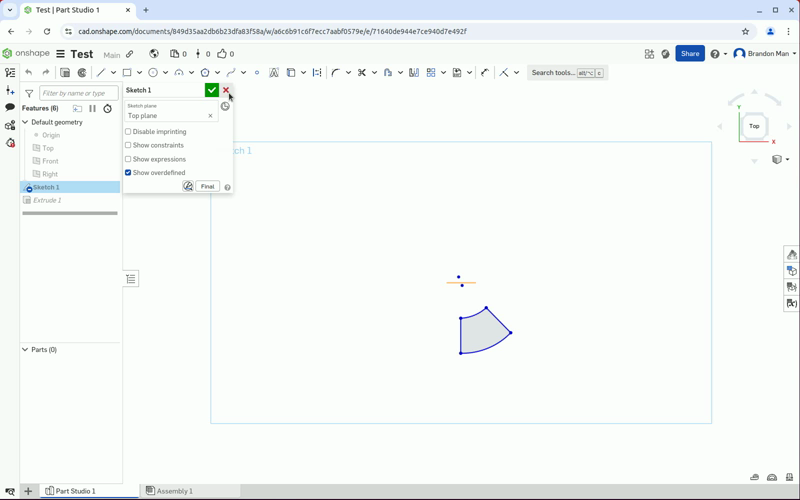
click(229, 92)
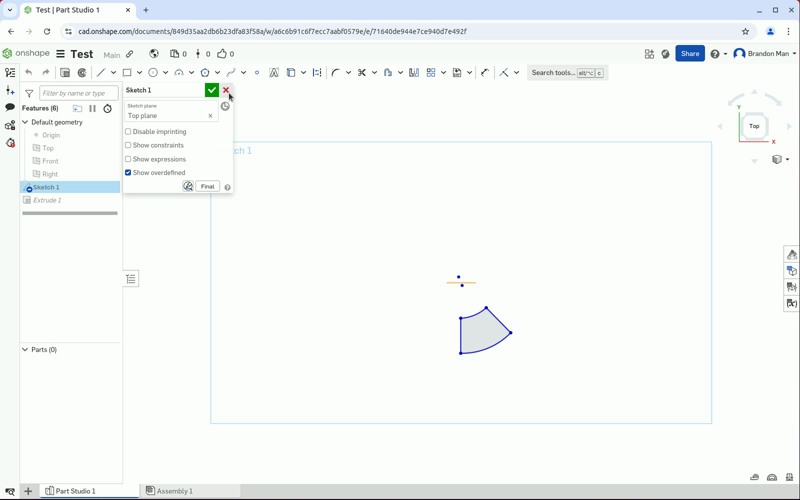
key(shift+s)
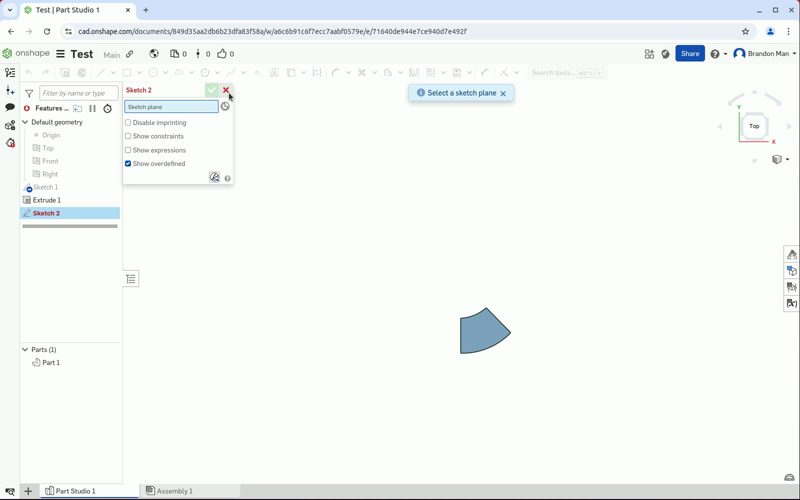
mouse_move(73, 150)
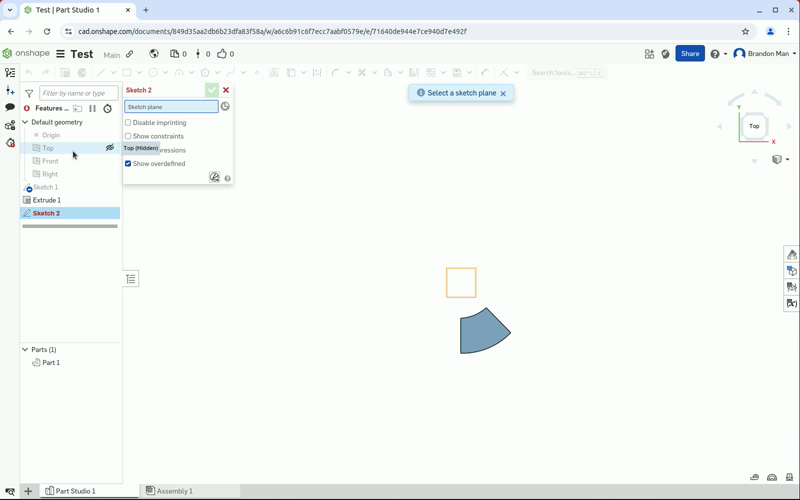
click(73, 150)
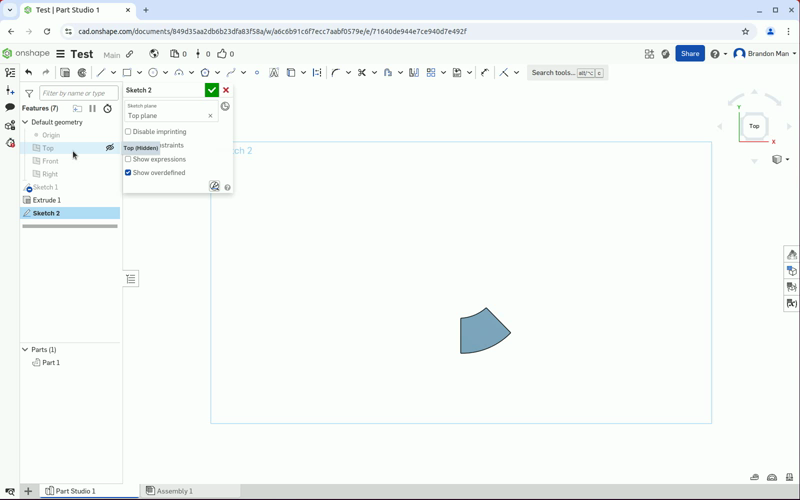
mouse_move(73, 352)
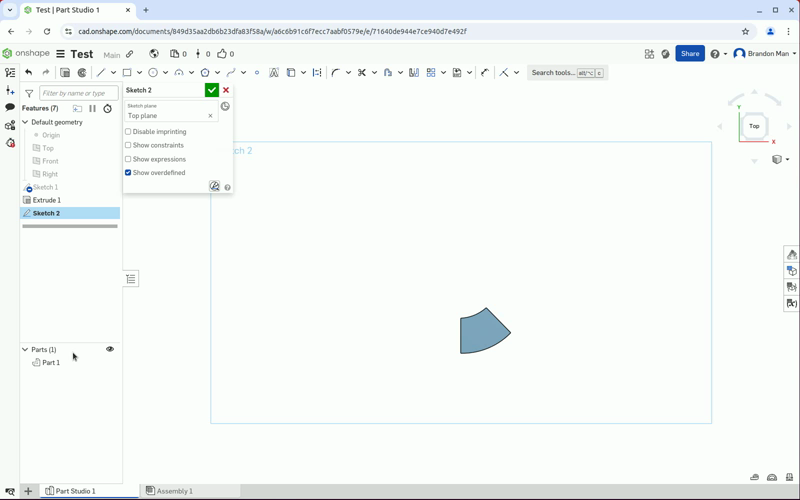
key(y)
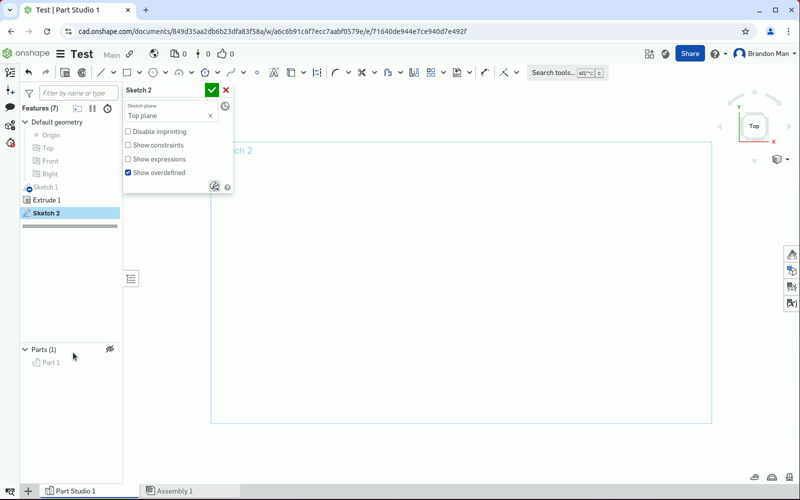
key(l)
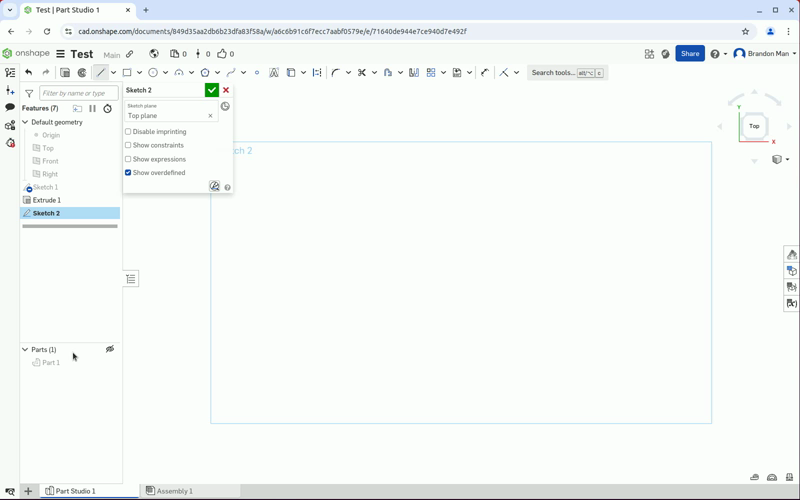
key_down(shift)
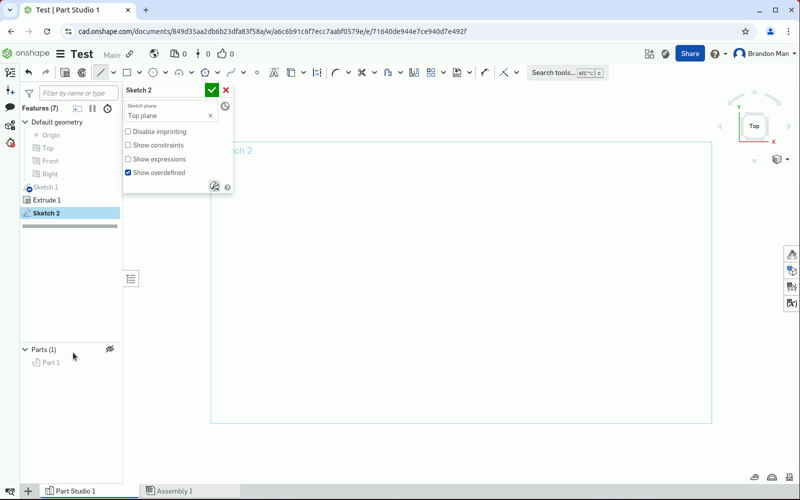
mouse_move(485, 307)
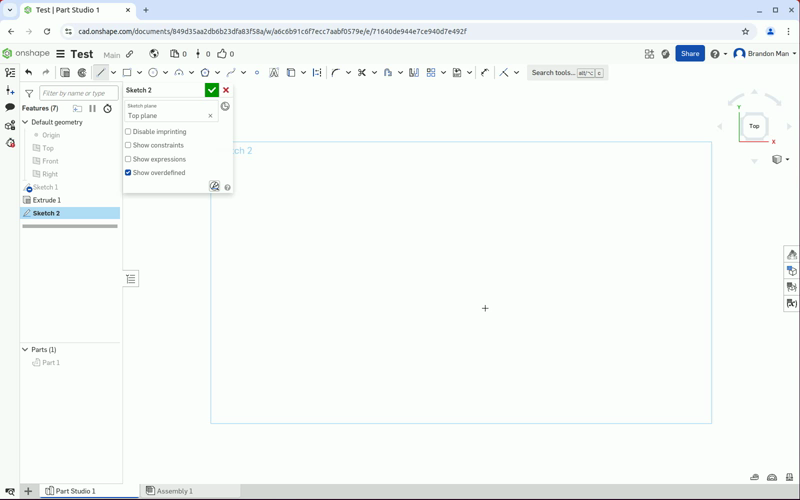
click(485, 307)
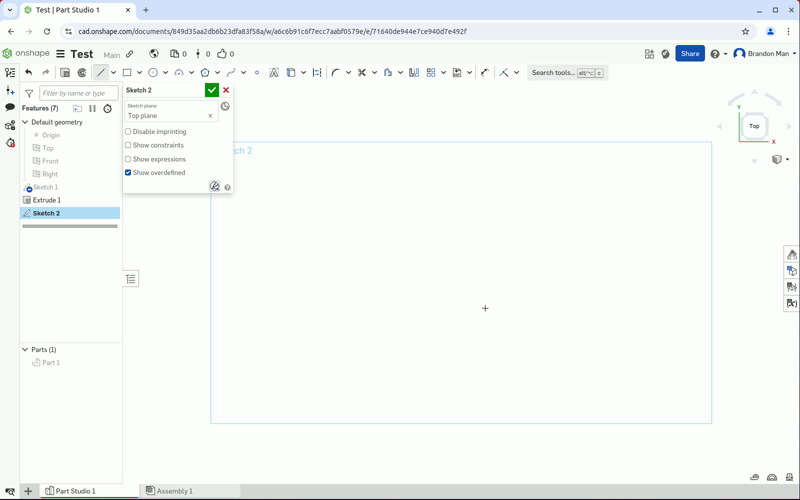
key_up(shift)
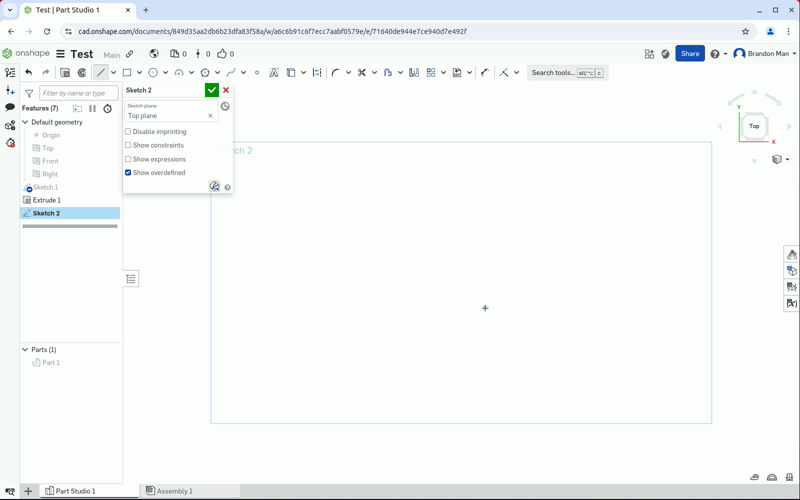
key_down(shift)
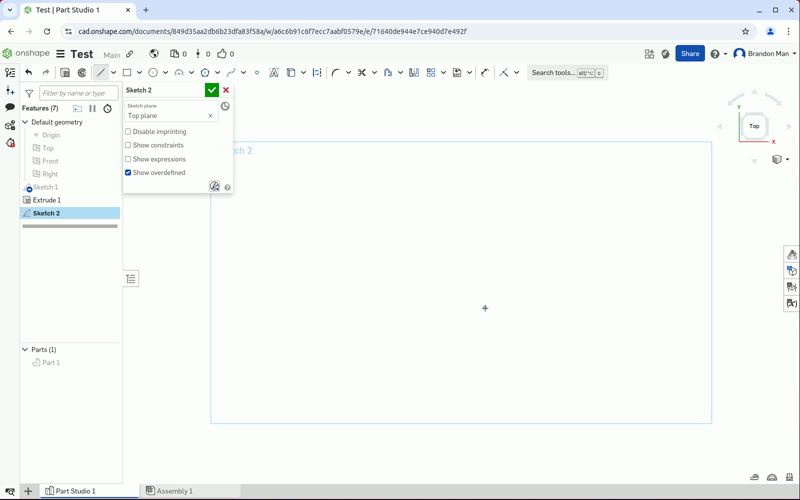
mouse_move(515, 307)
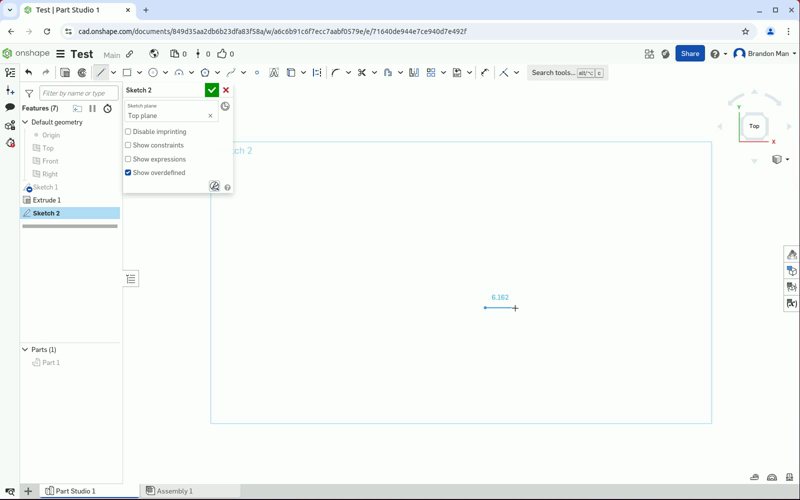
mouse_move(510, 333)
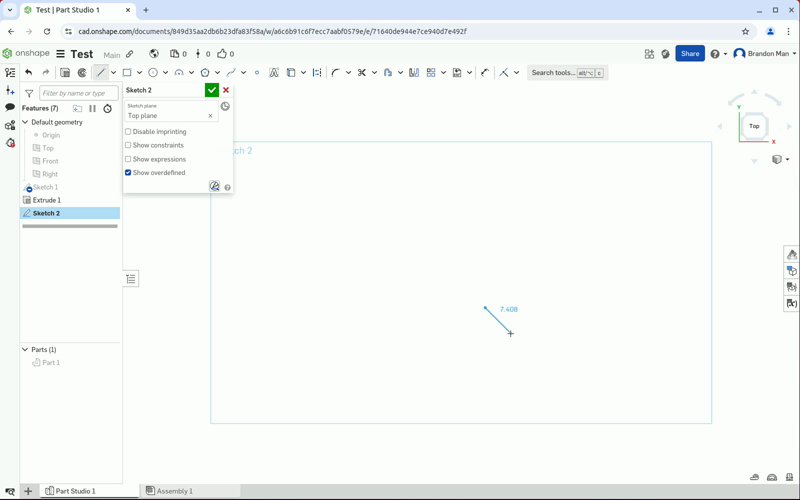
click(510, 333)
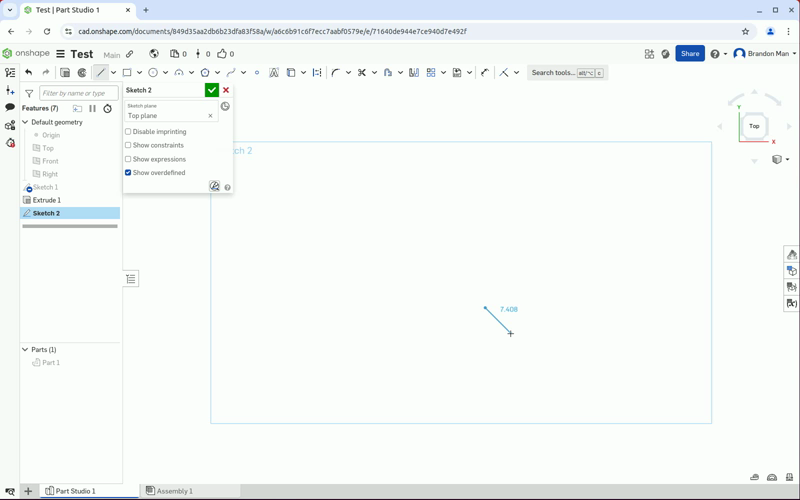
key_up(shift)
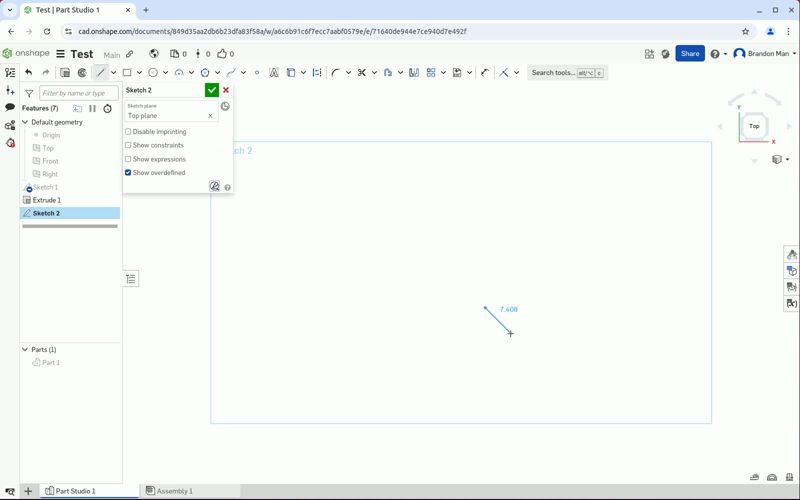
key(esc)
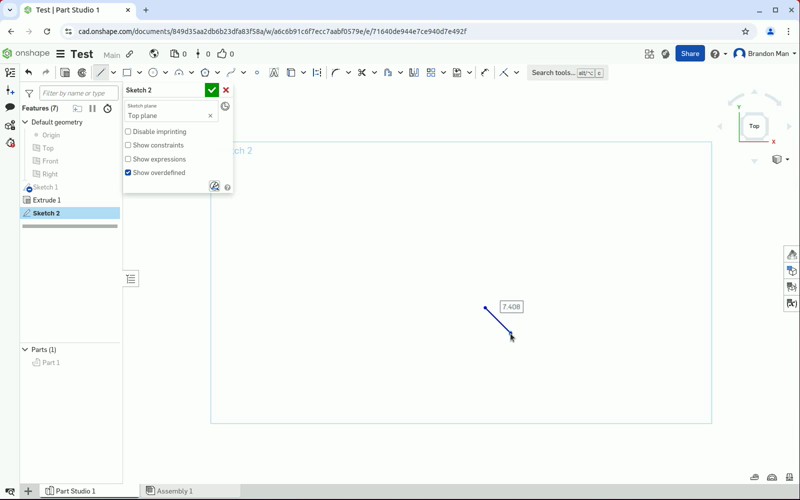
key(a)
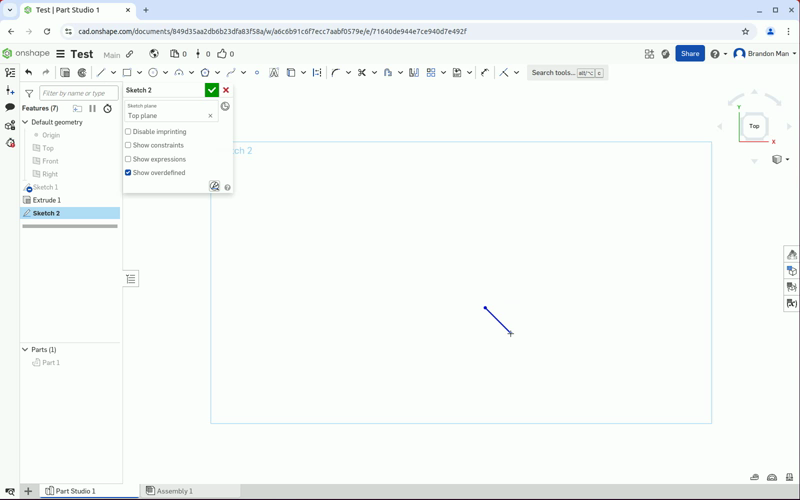
mouse_move(510, 333)
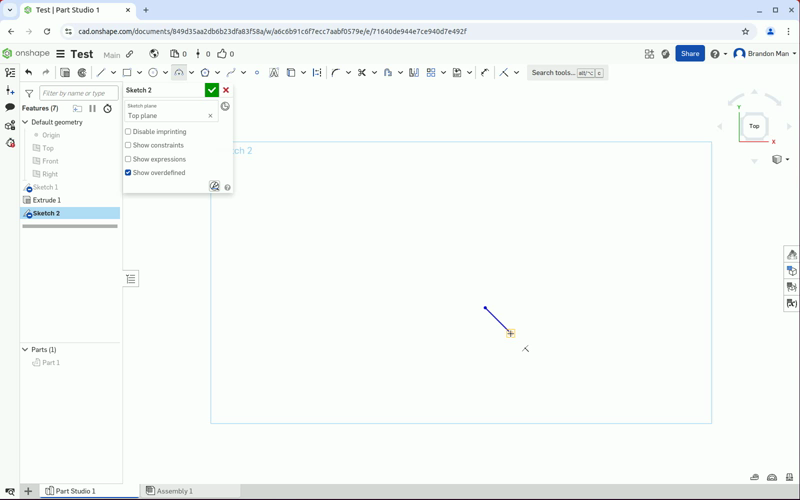
click(510, 333)
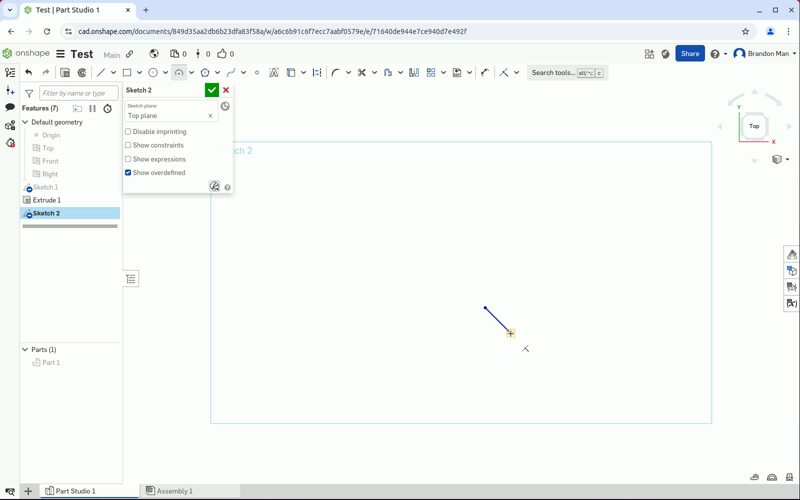
key_down(shift)
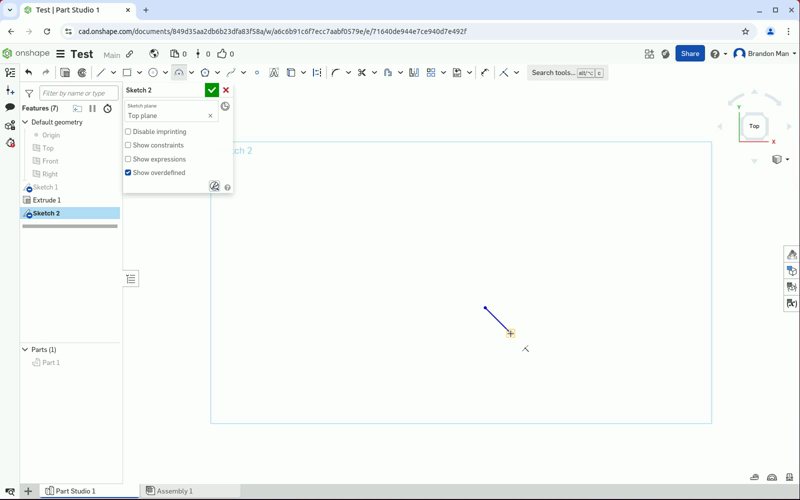
mouse_move(531, 282)
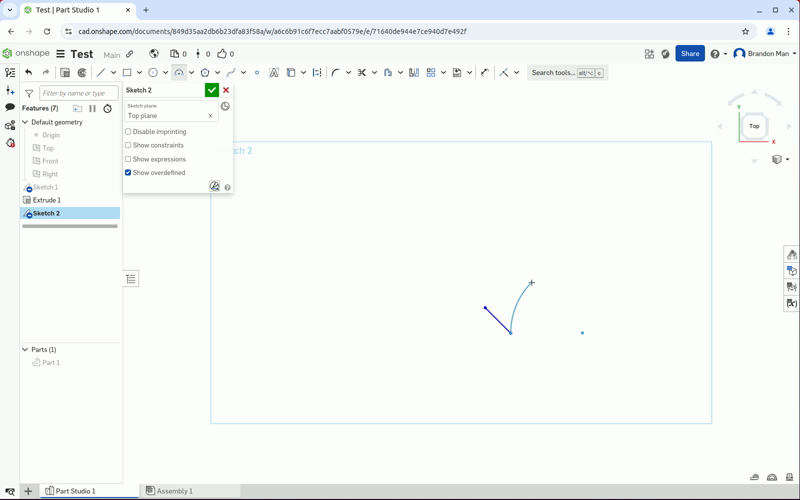
click(531, 282)
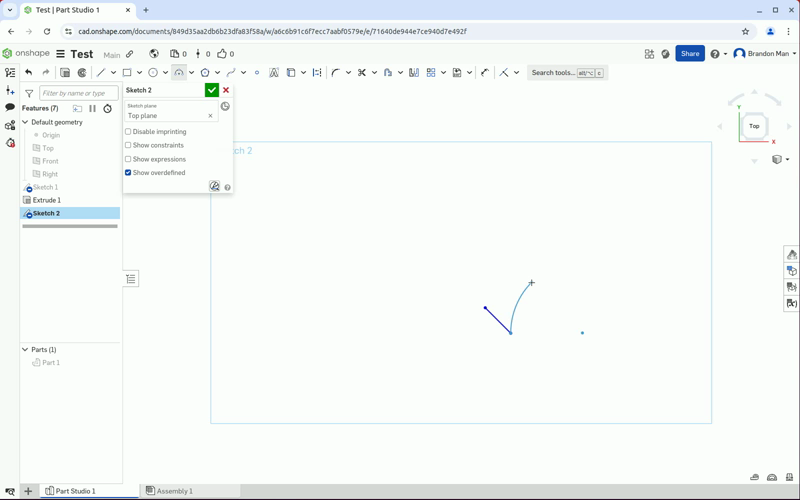
mouse_move(526, 309)
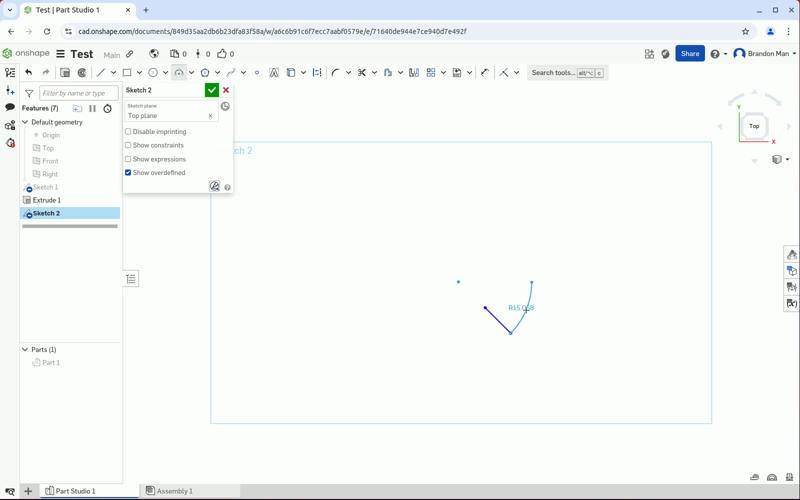
click(526, 309)
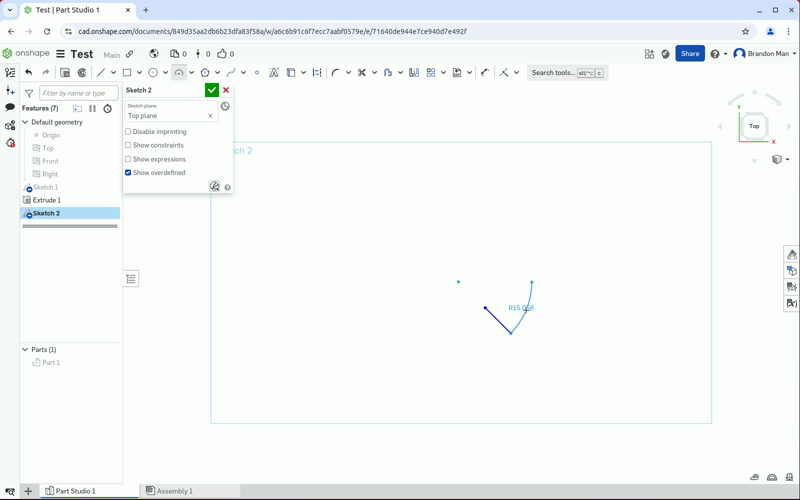
key_up(shift)
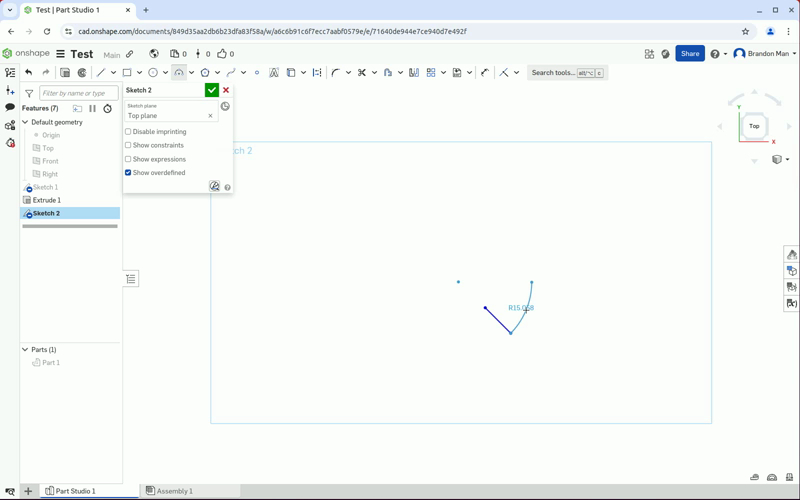
key(esc)
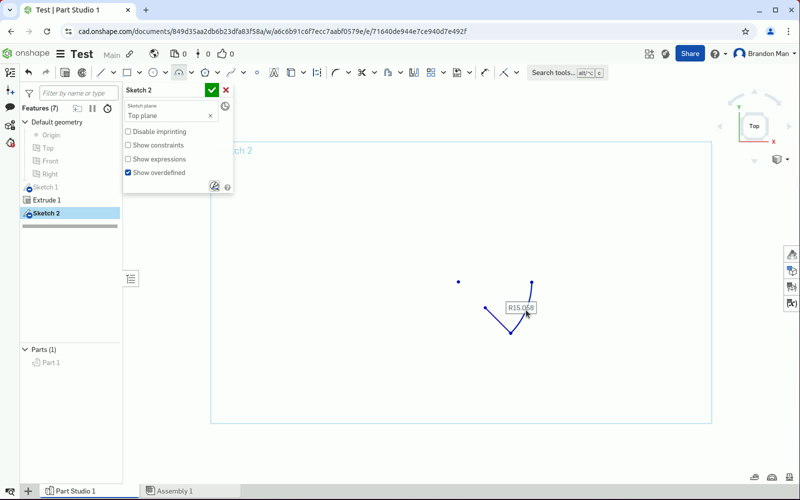
key(l)
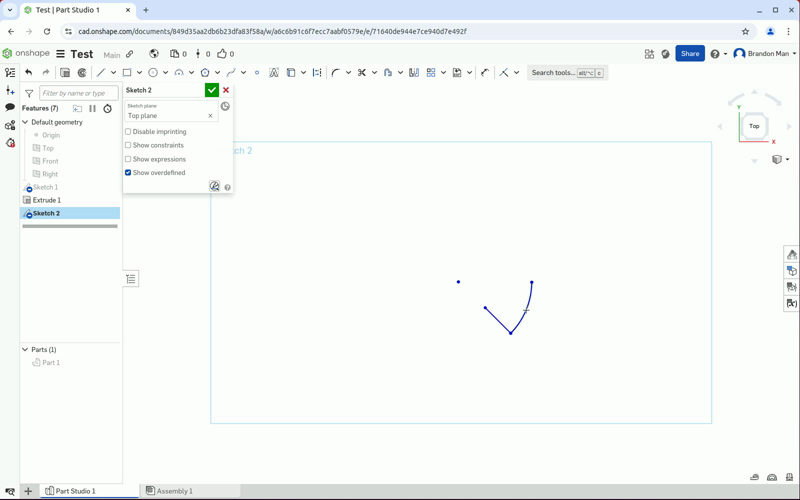
mouse_move(531, 282)
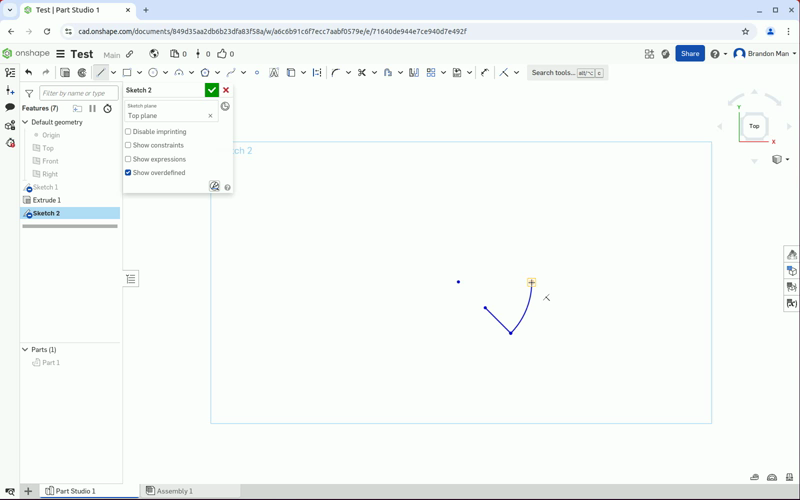
click(531, 282)
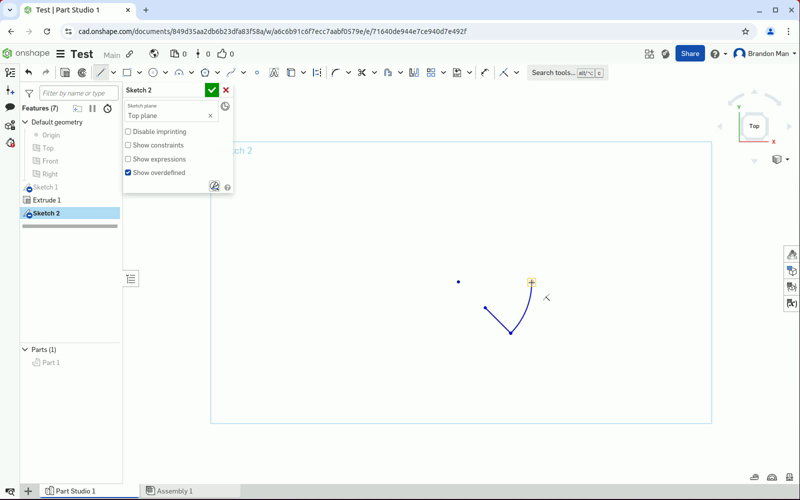
key_down(shift)
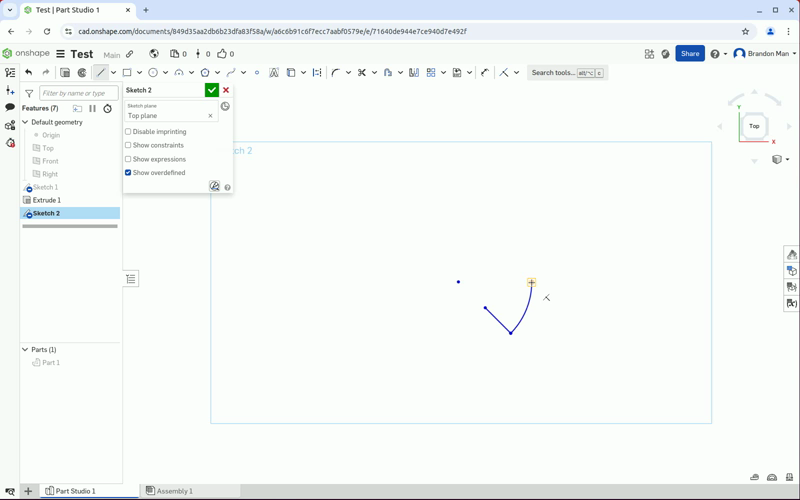
mouse_move(561, 282)
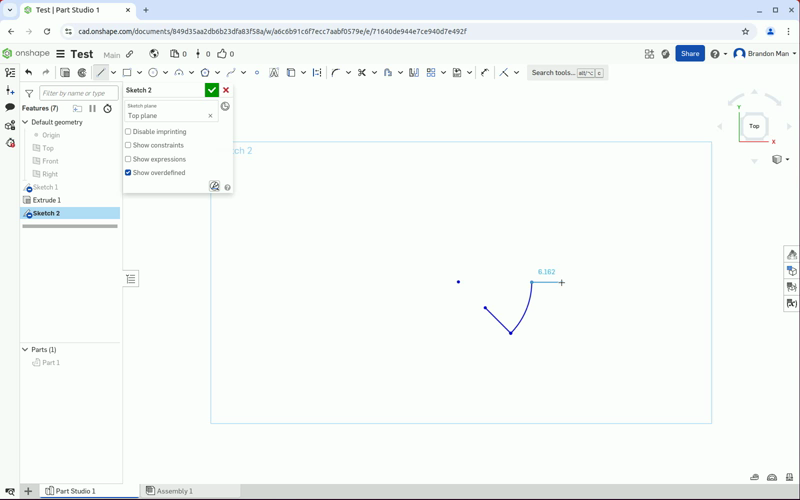
mouse_move(496, 282)
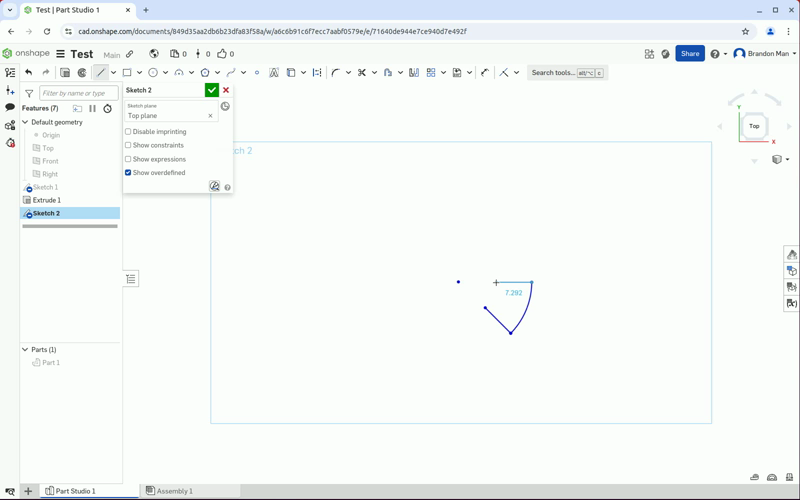
click(496, 282)
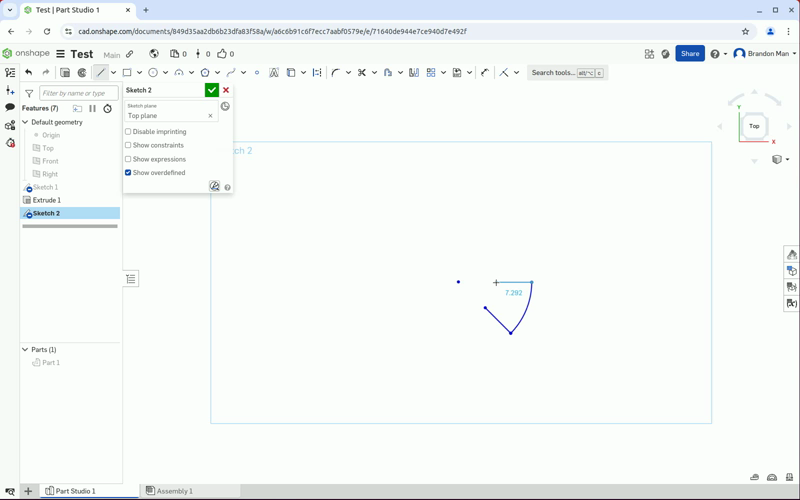
key_up(shift)
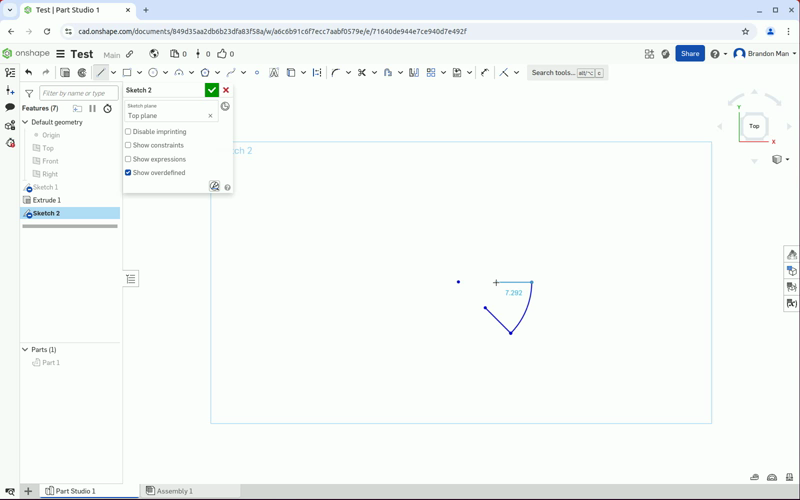
key(esc)
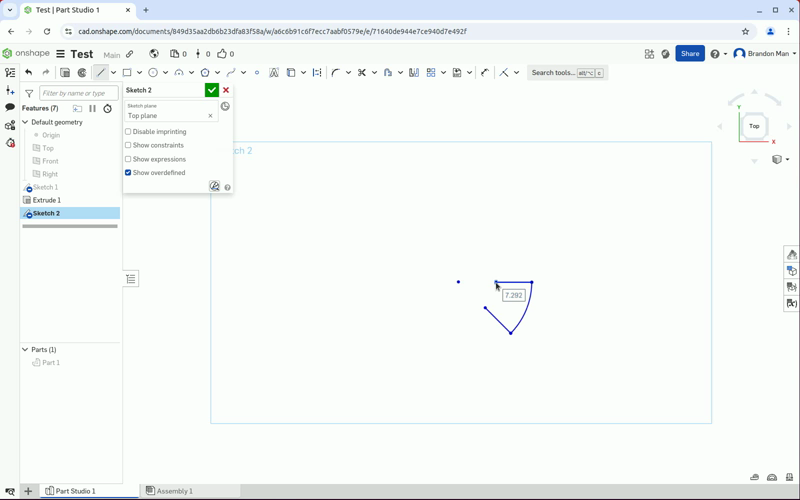
key(a)
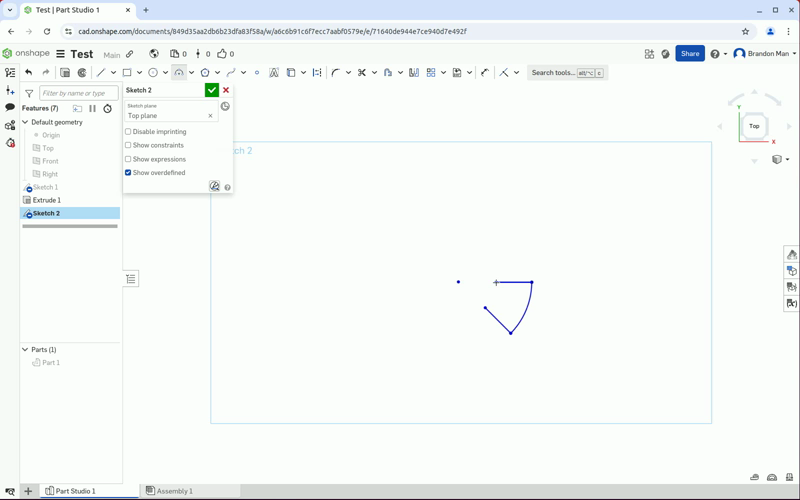
mouse_move(496, 282)
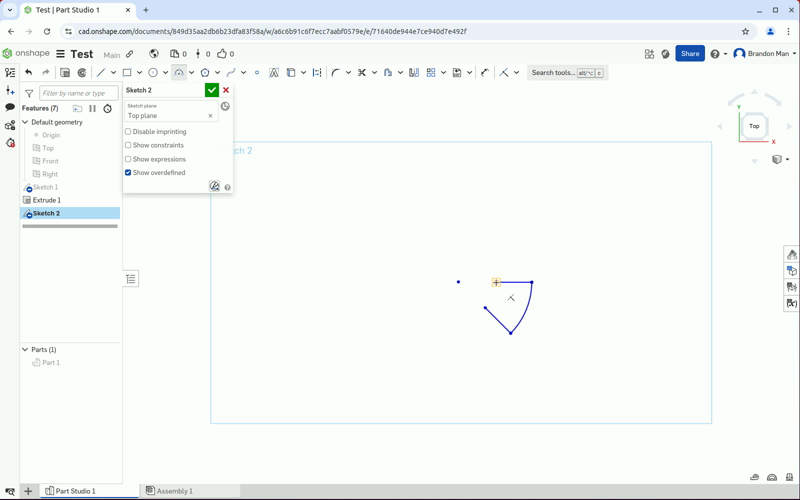
click(496, 282)
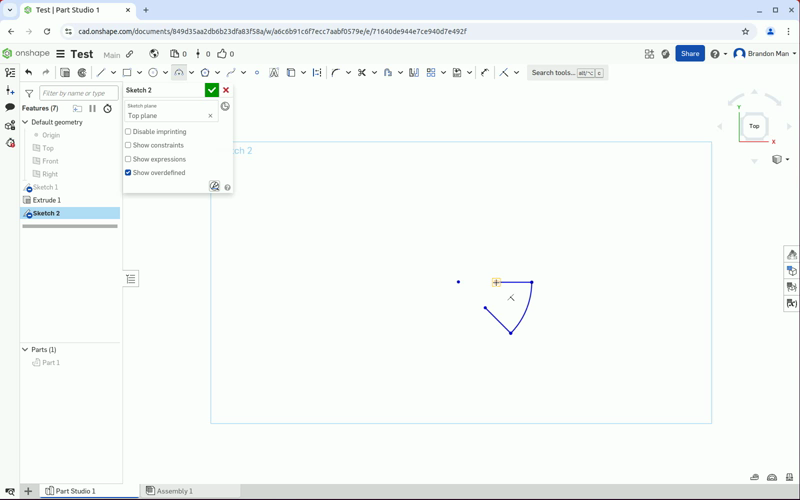
mouse_move(485, 307)
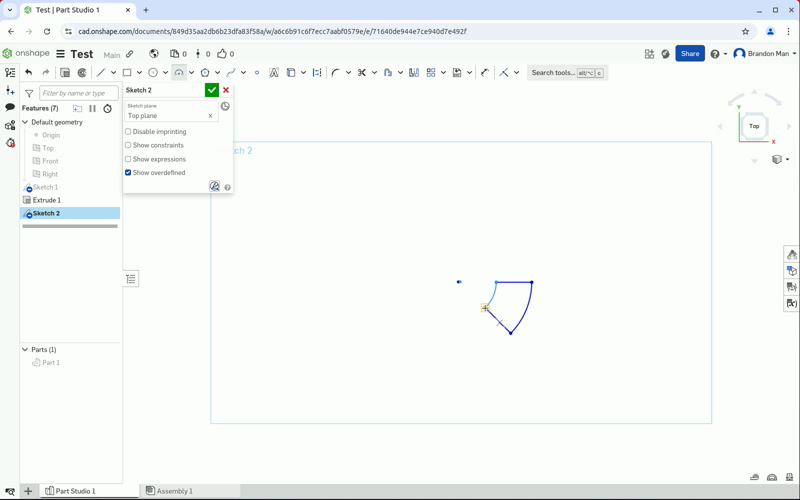
click(485, 307)
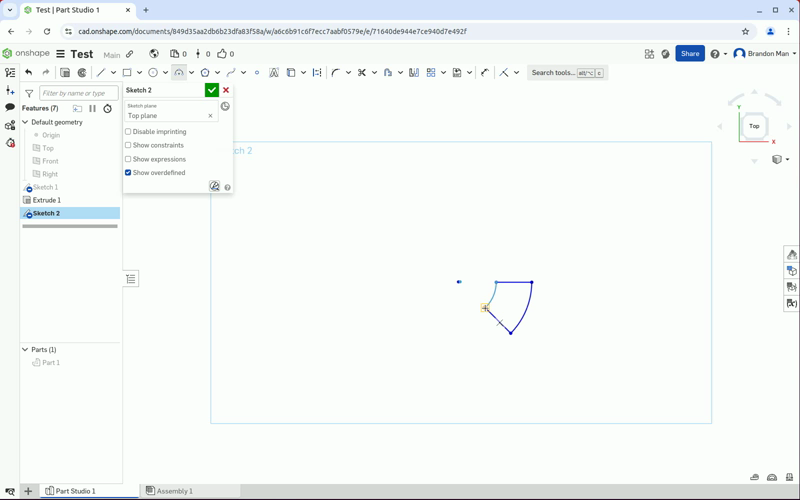
key_down(shift)
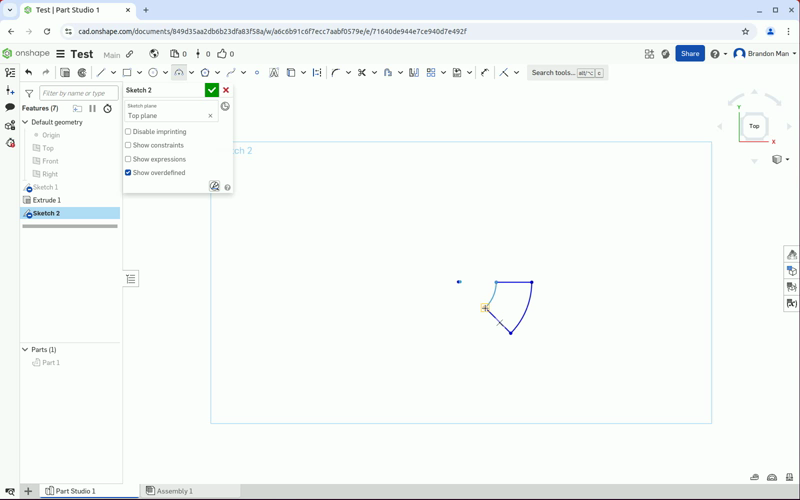
mouse_move(493, 295)
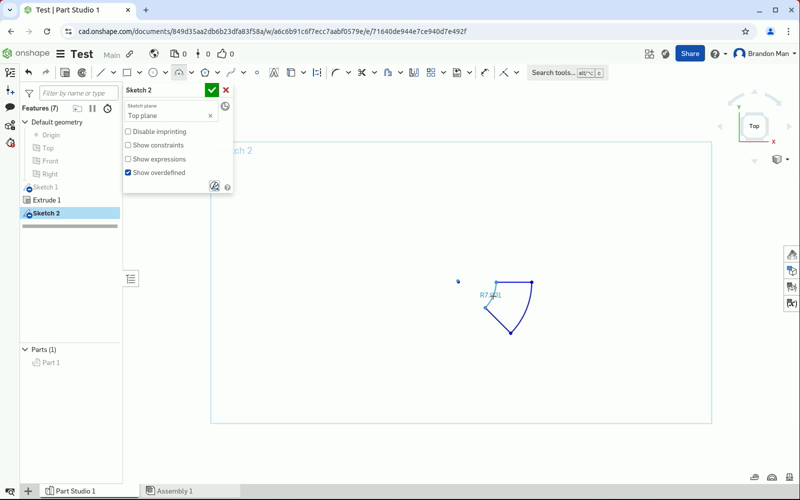
click(493, 295)
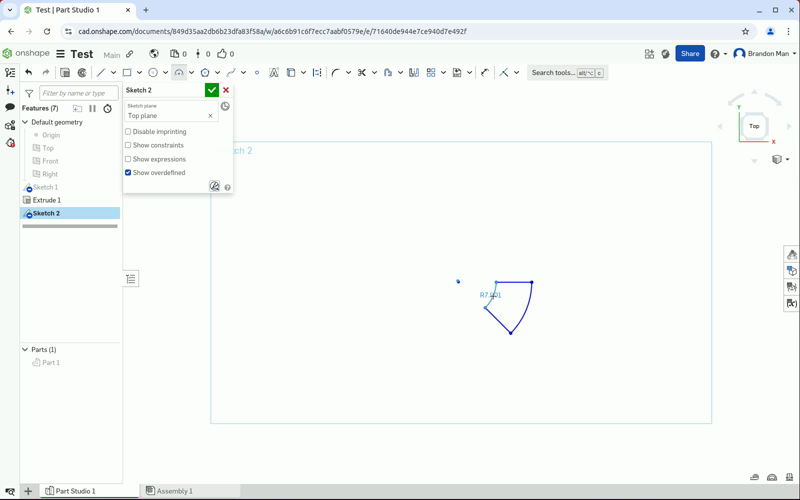
key_up(shift)
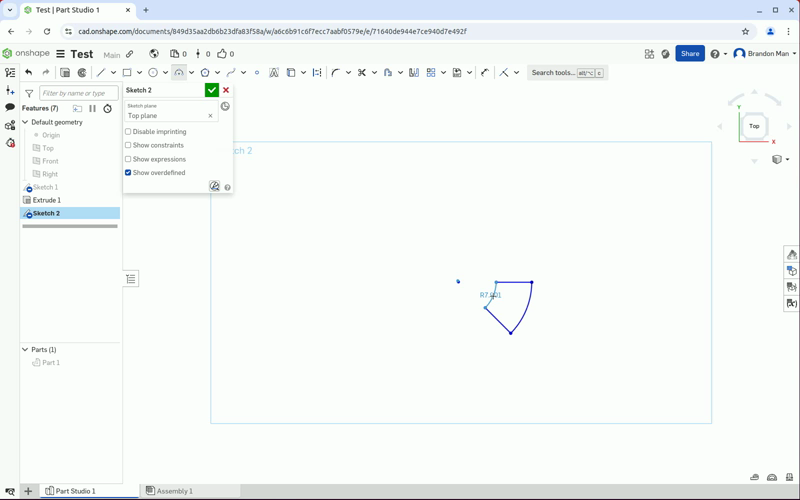
key(esc)
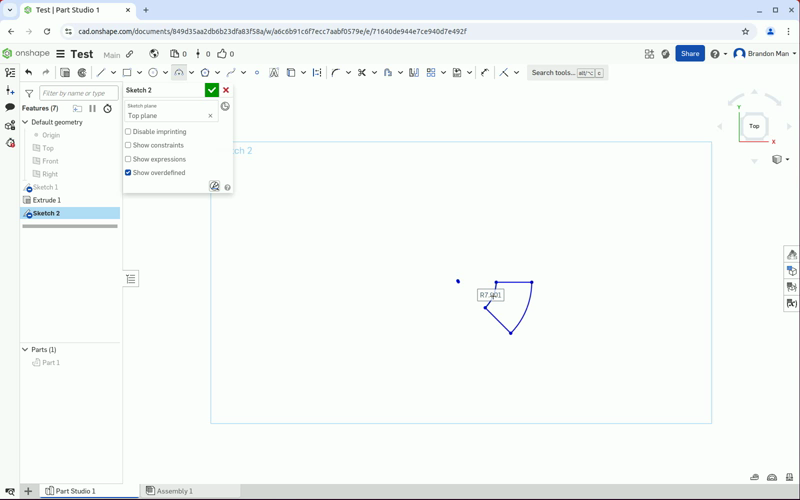
mouse_move(497, 302)
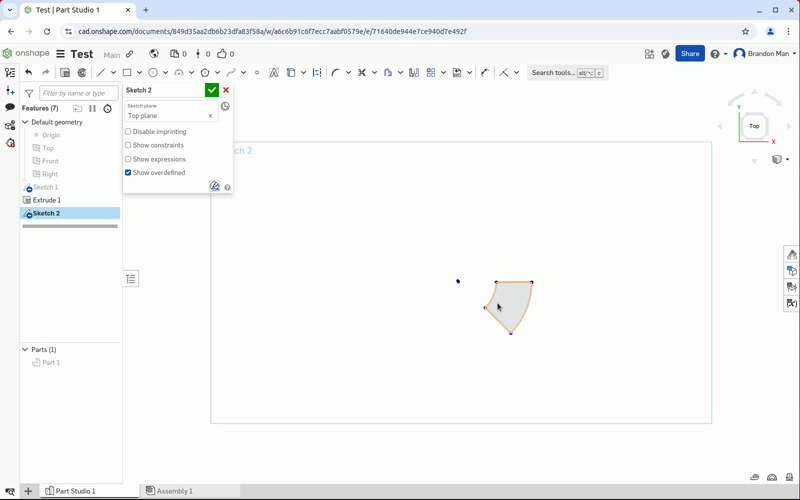
scroll(6)
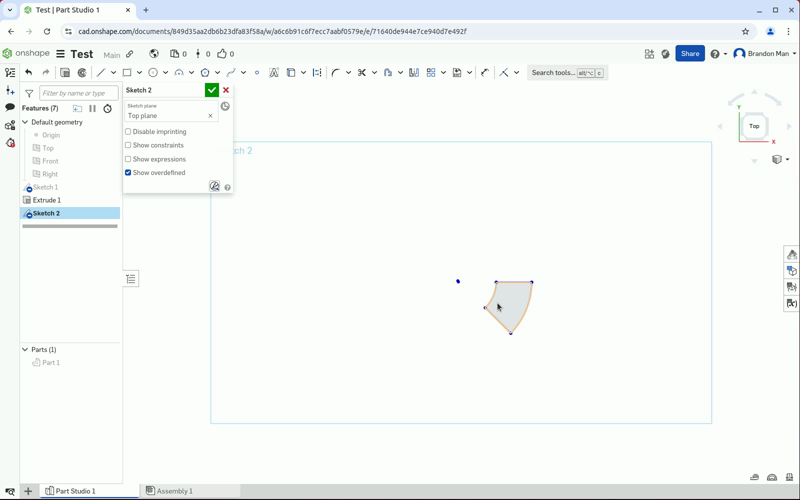
scroll(6)
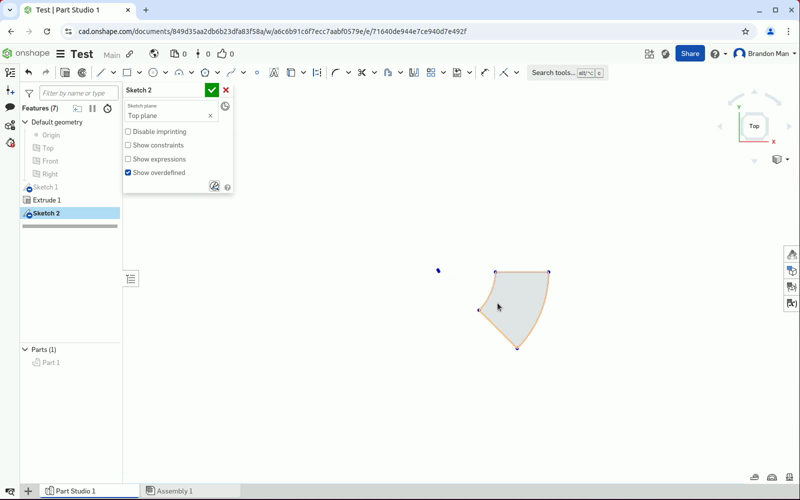
scroll(6)
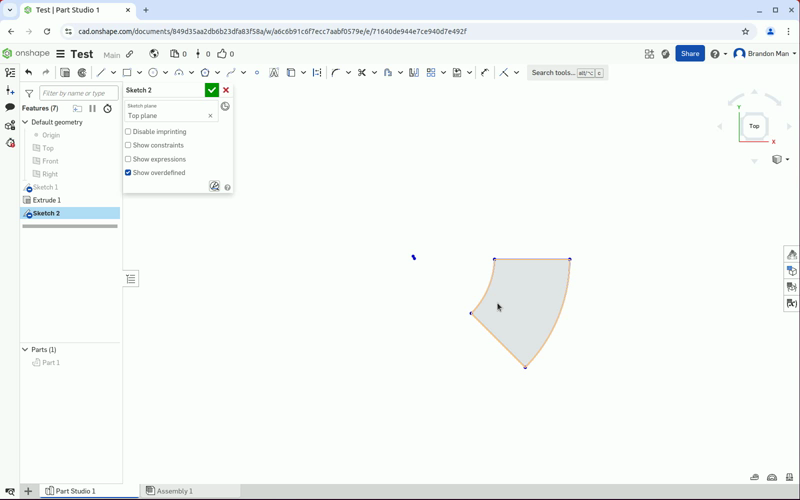
scroll(6)
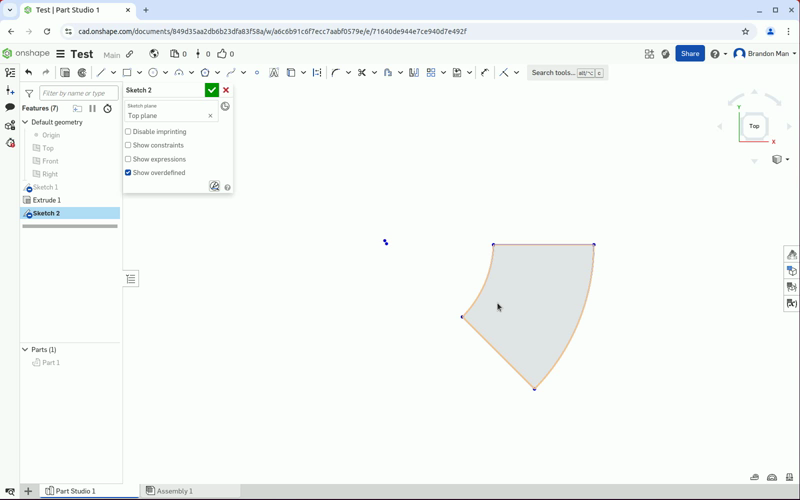
scroll(6)
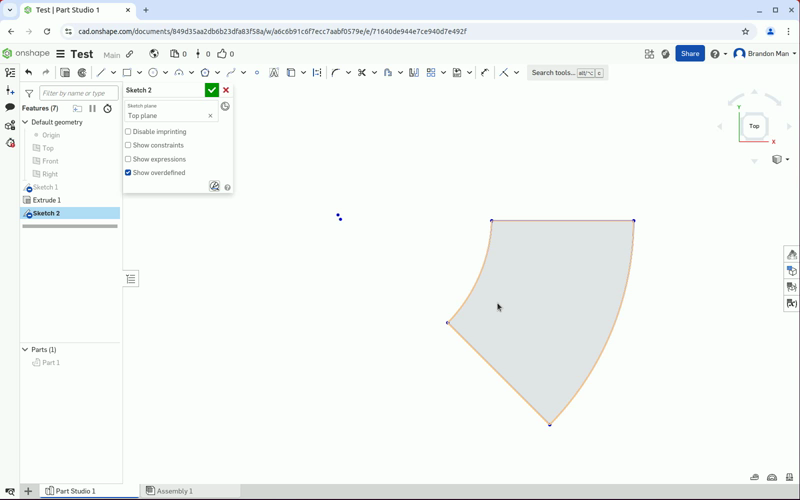
scroll(6)
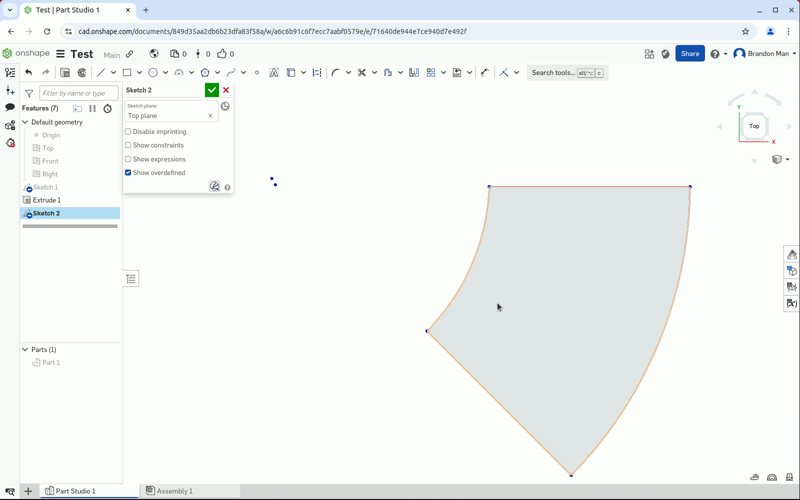
scroll(6)
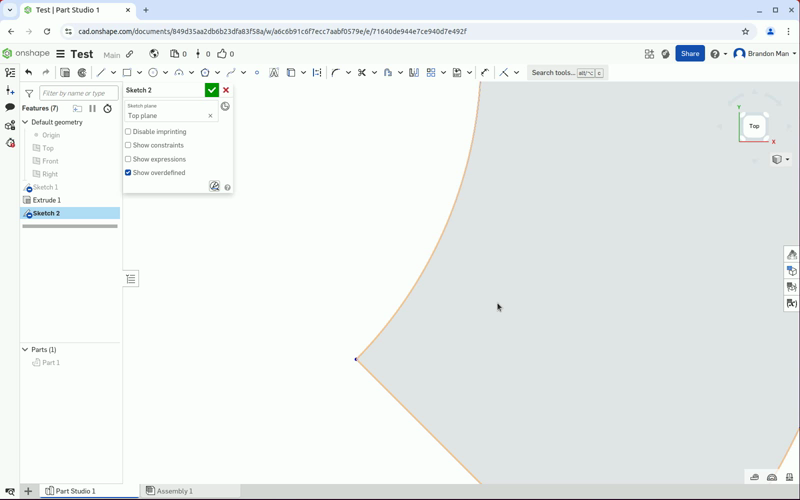
click(497, 302)
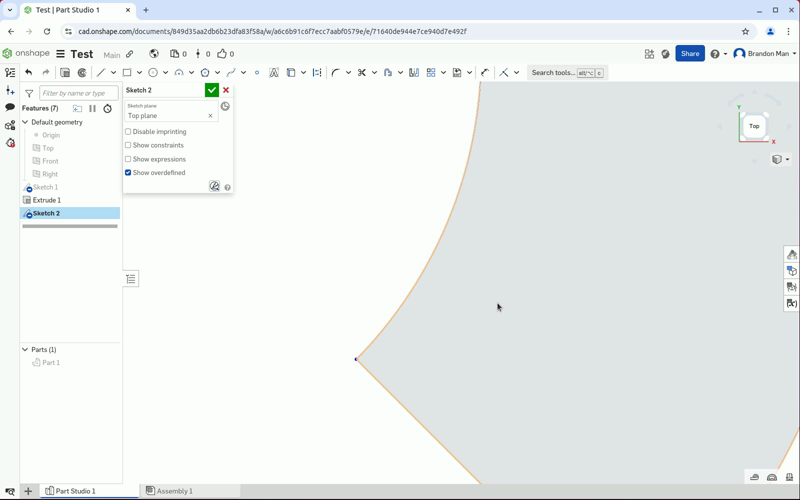
scroll(-6)
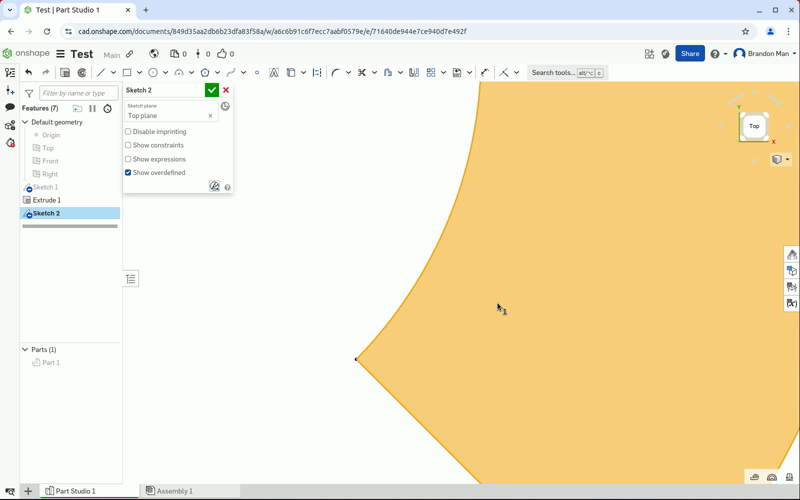
scroll(-6)
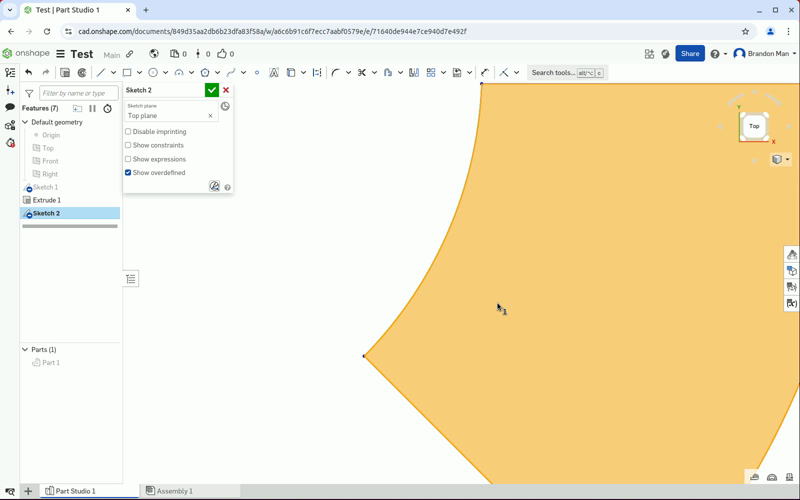
scroll(-6)
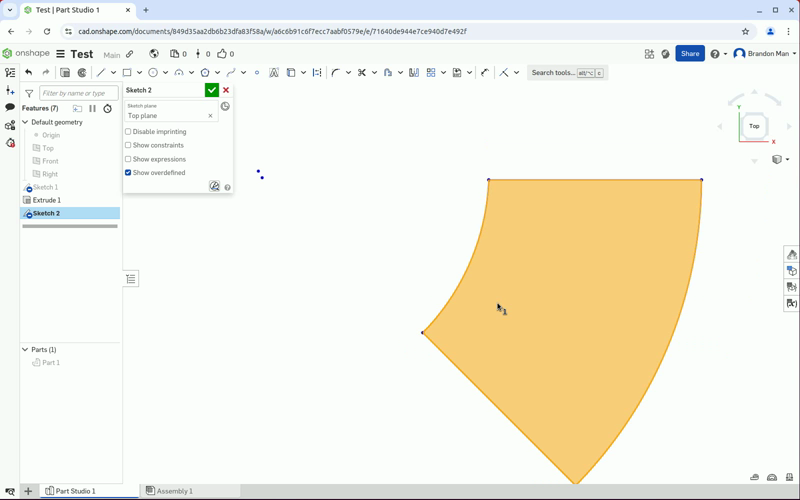
scroll(-6)
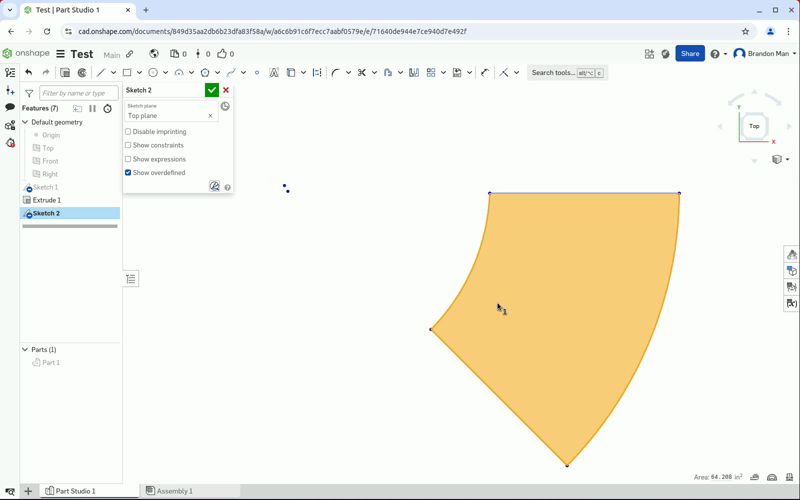
scroll(-6)
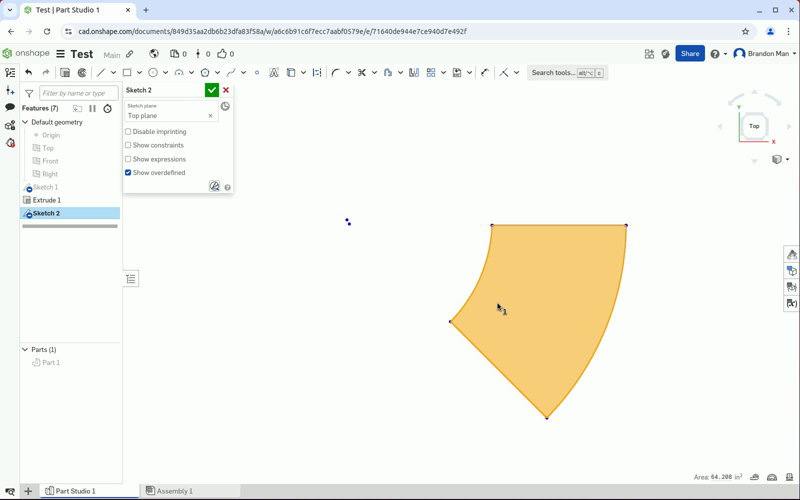
scroll(-6)
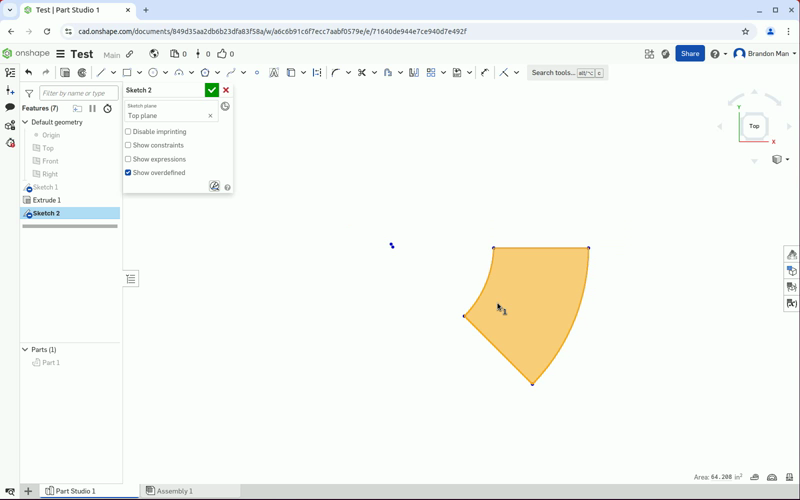
scroll(-6)
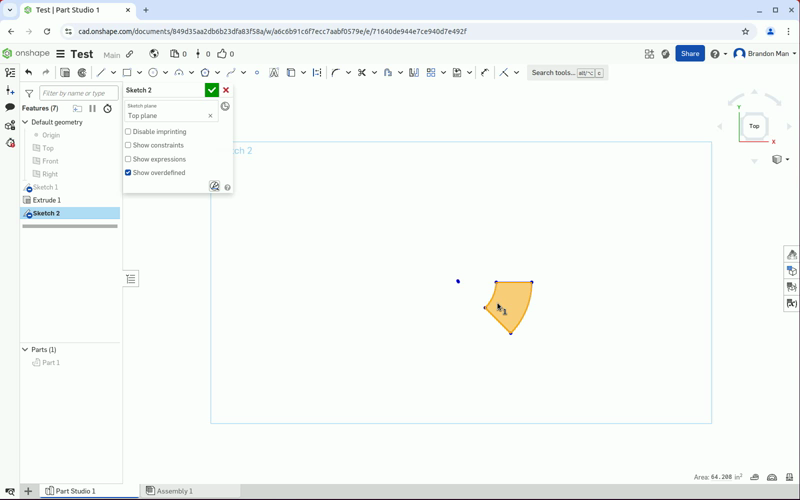
mouse_move(73, 352)
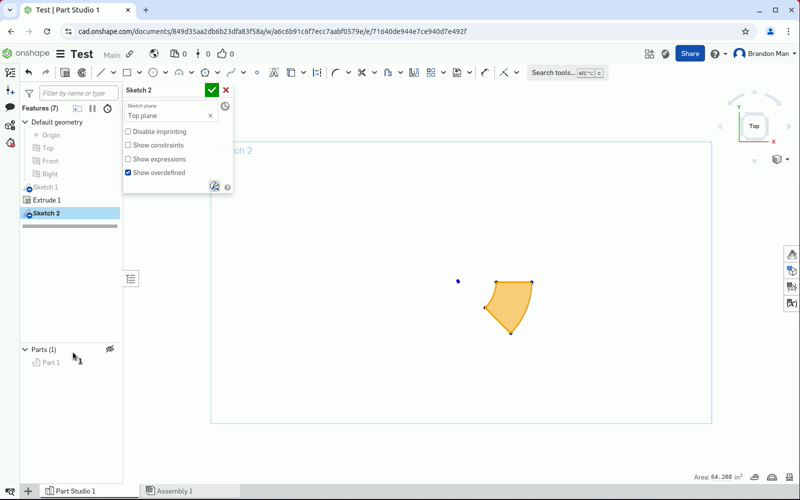
key(shift+y)
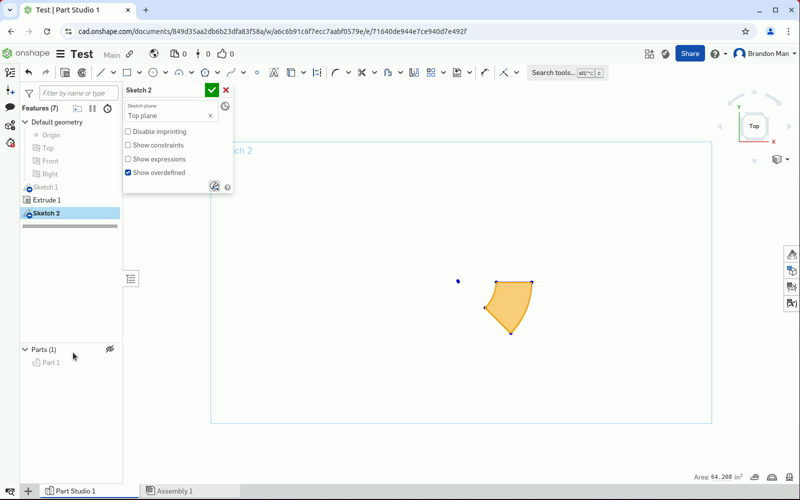
key(shift+e)
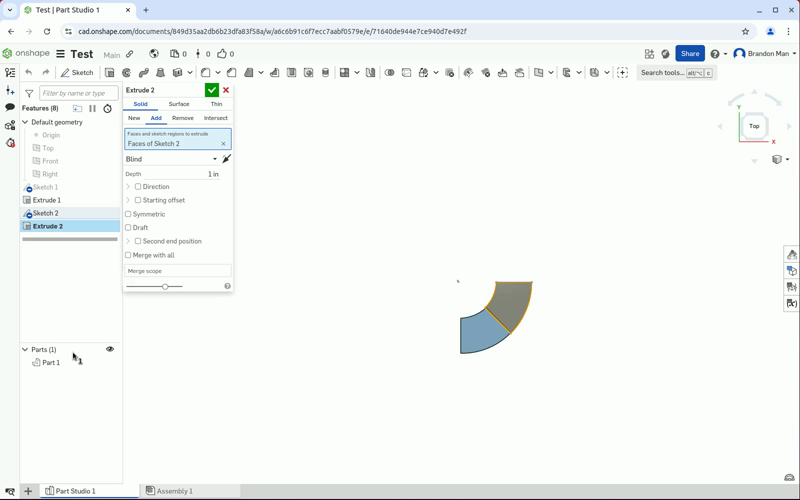
mouse_move(143, 106)
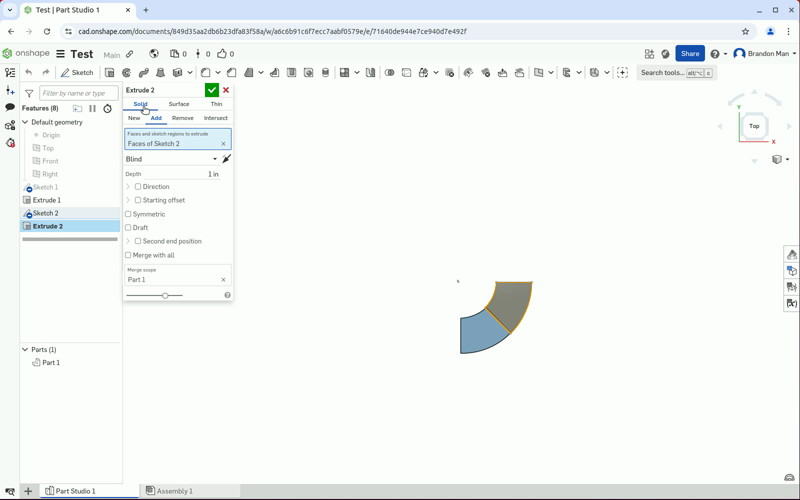
click(143, 106)
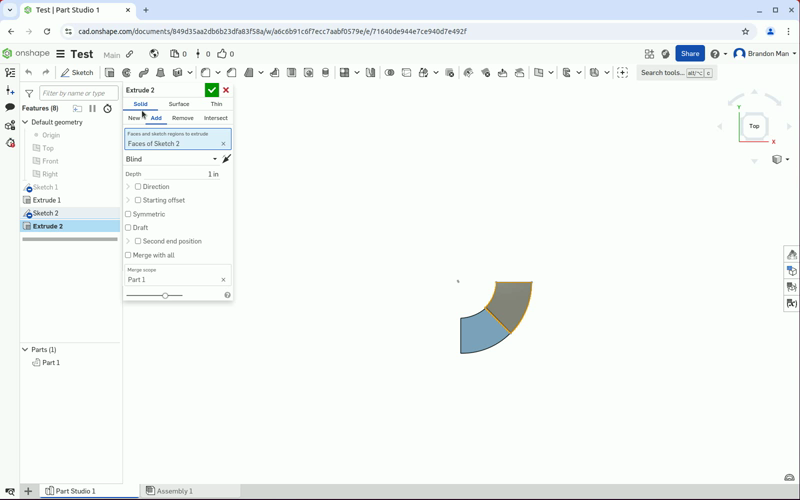
mouse_move(137, 120)
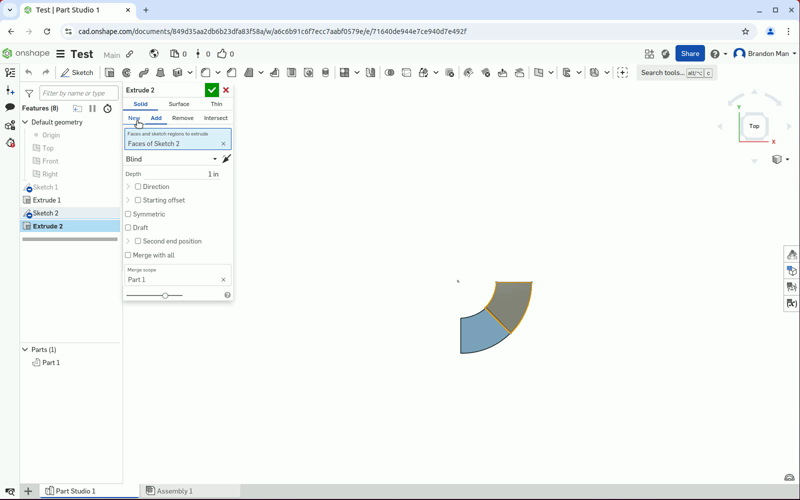
click(137, 120)
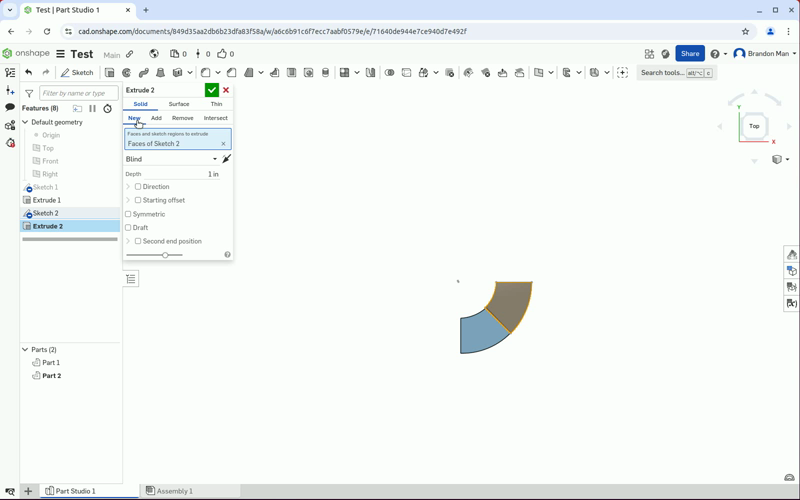
key(tab, 4)
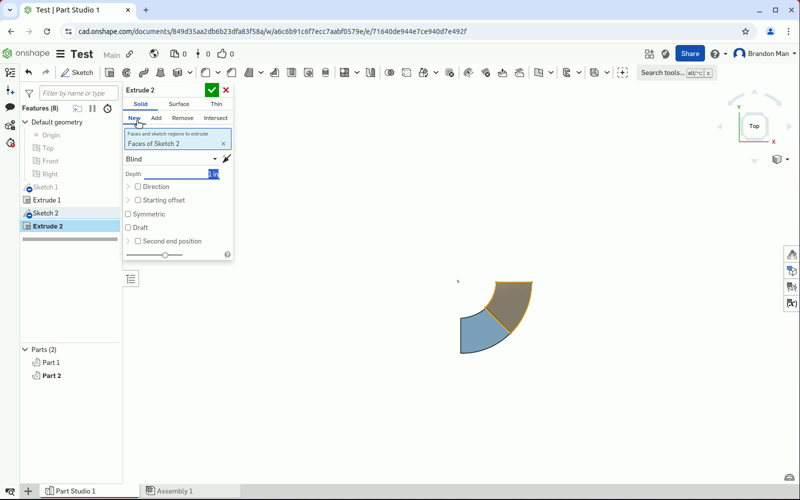
text(5.777)
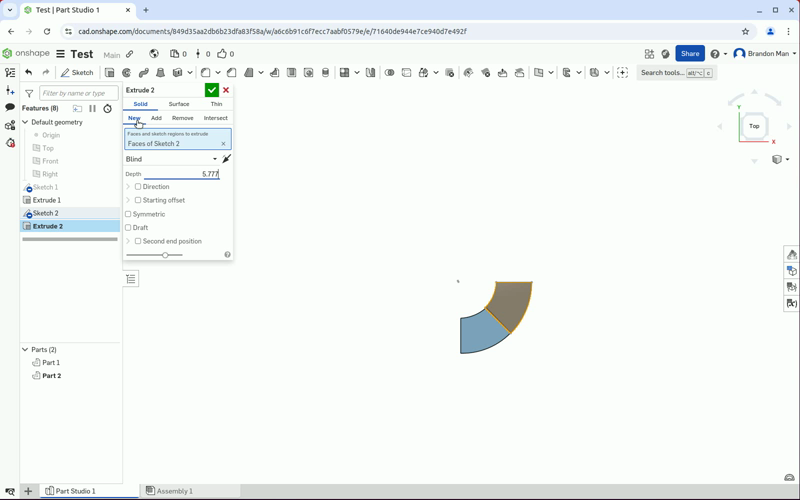
key(enter)
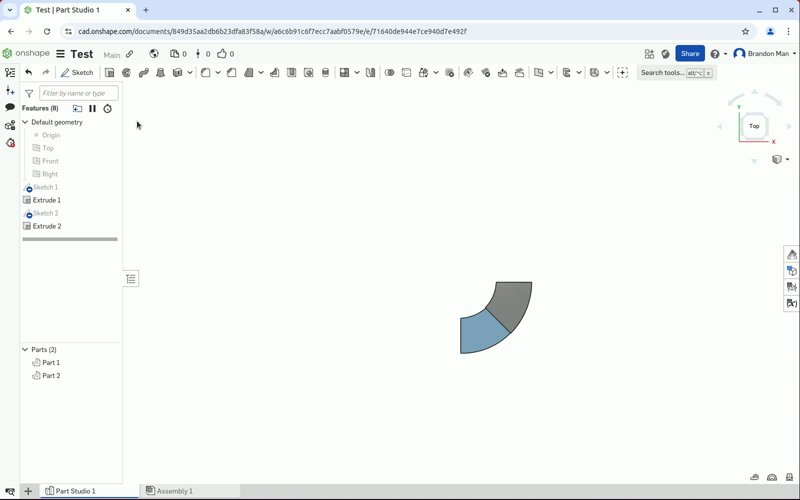
key(shift+h)
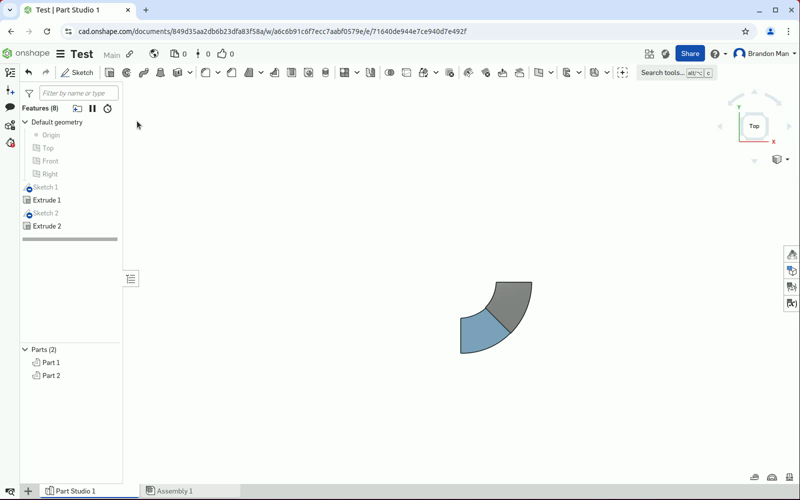
key(shift+h)
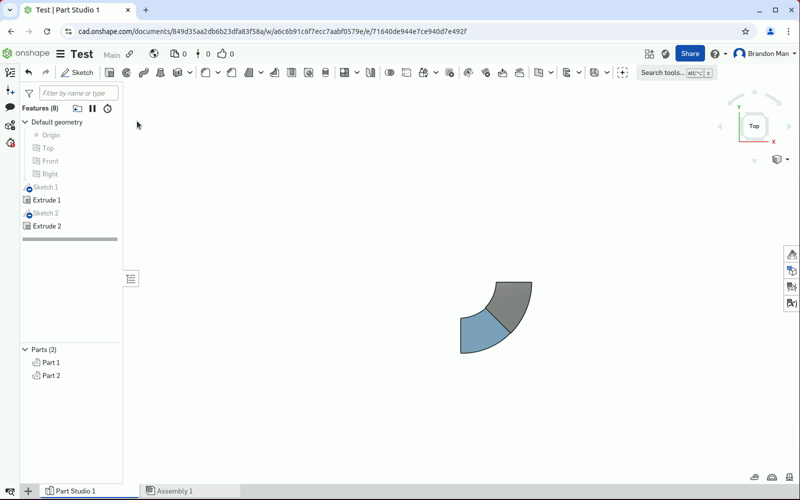
mouse_move(73, 189)
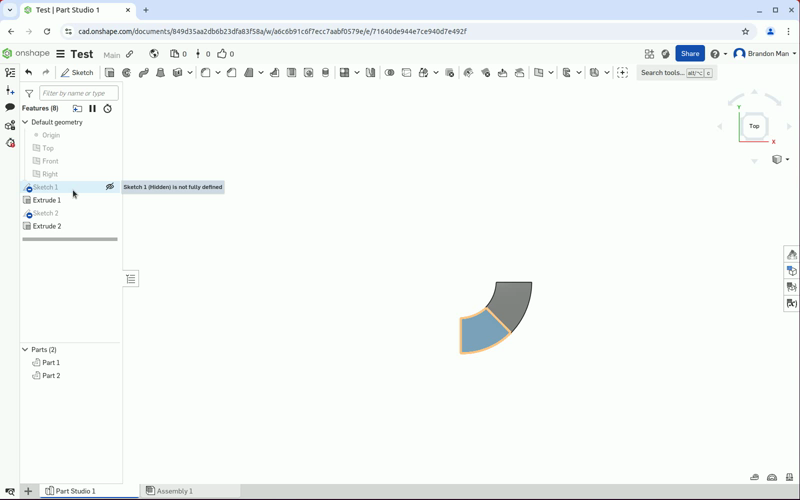
click(73, 189)
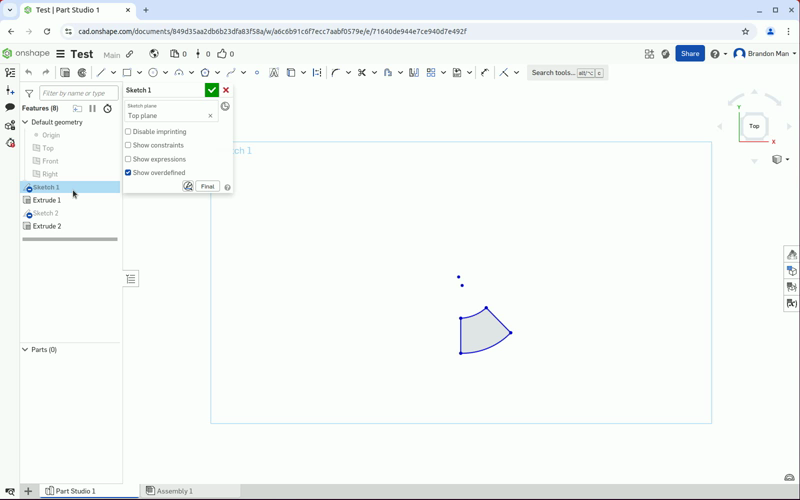
mouse_move(229, 92)
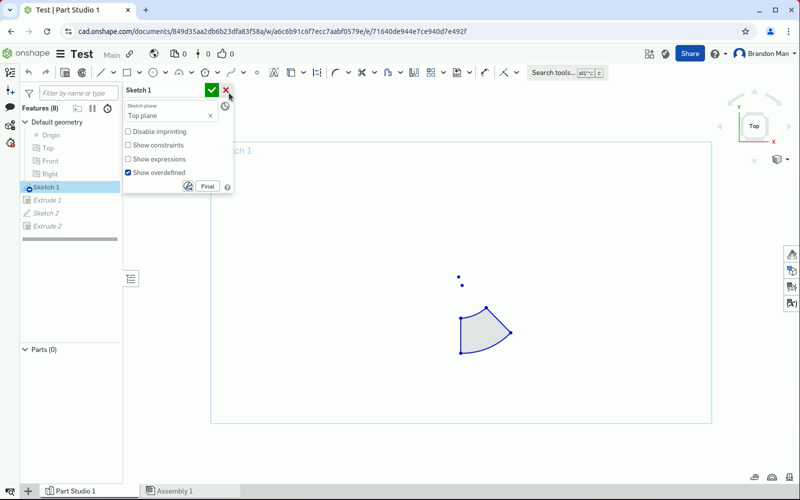
click(229, 92)
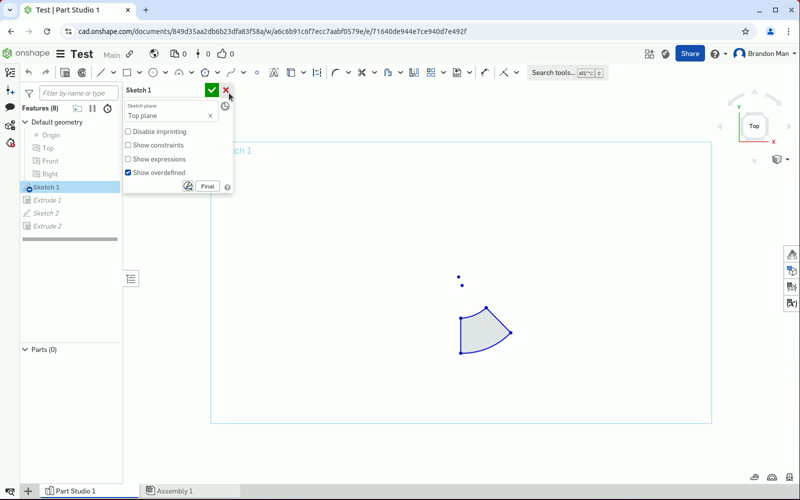
key(shift+s)
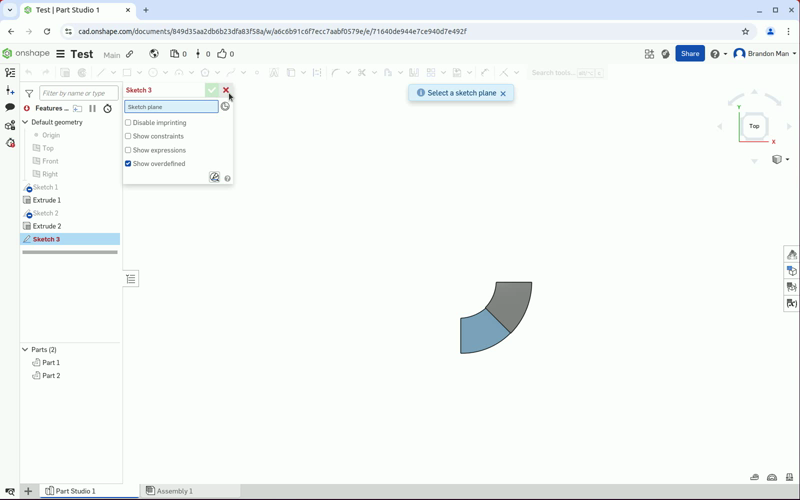
mouse_move(73, 150)
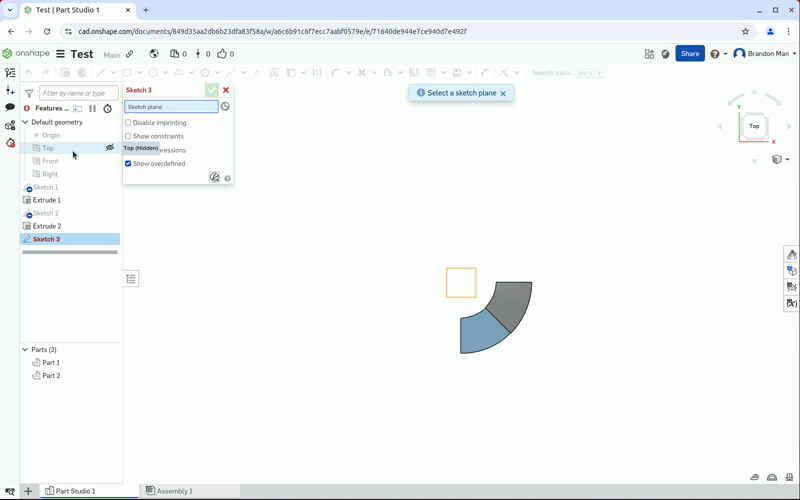
click(73, 150)
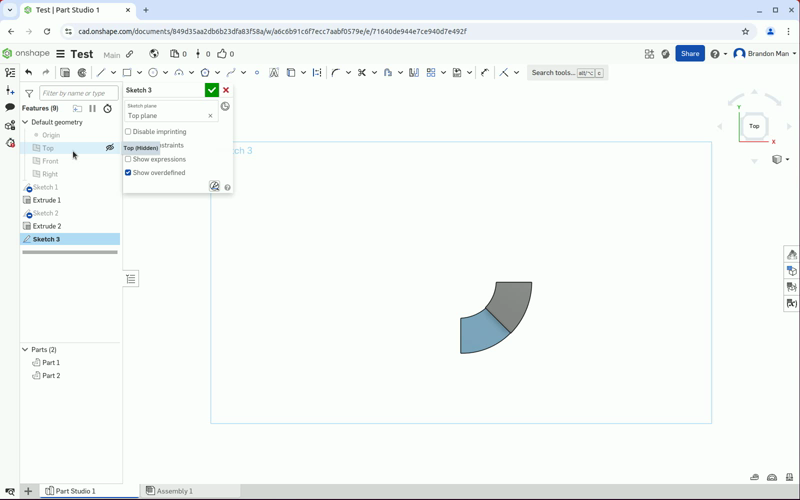
mouse_move(73, 352)
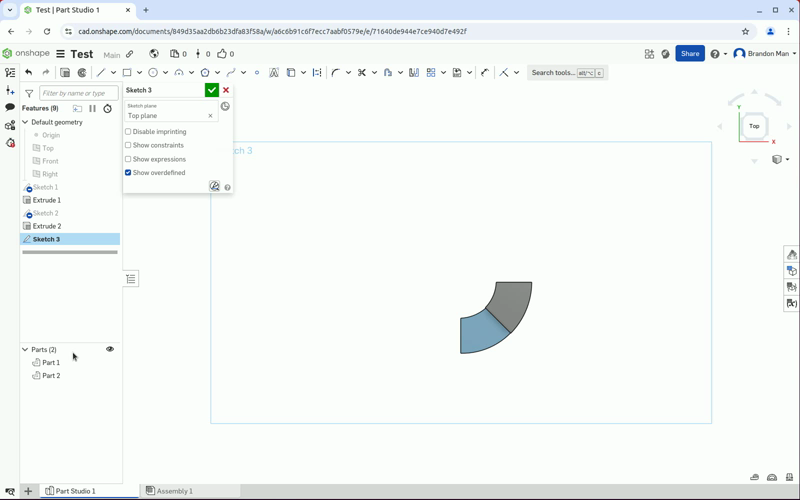
key(y)
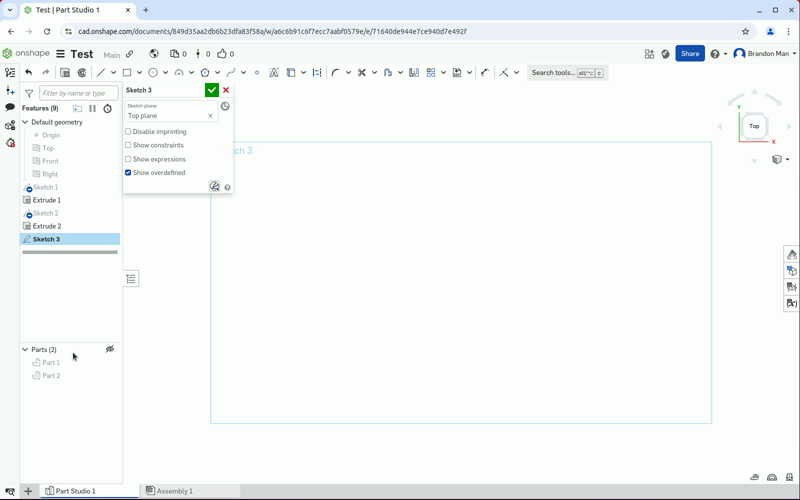
key(a)
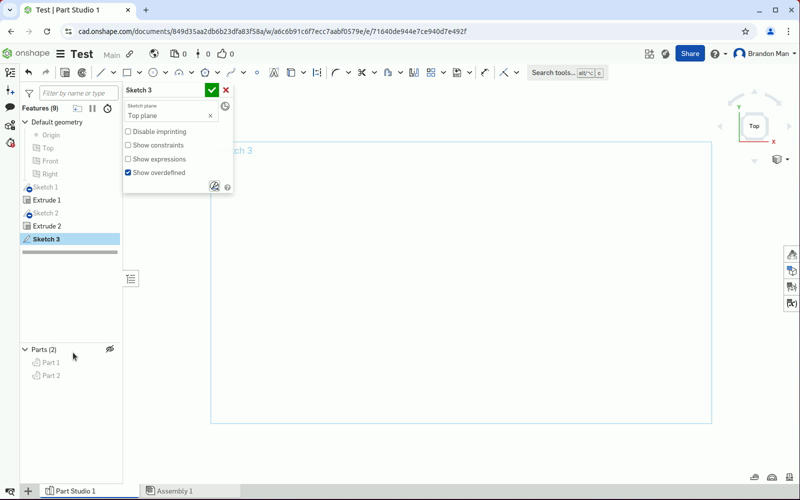
key_down(shift)
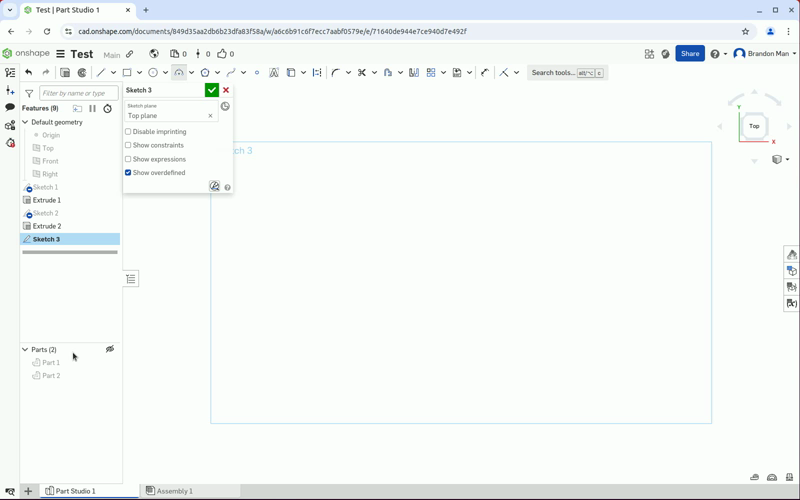
mouse_move(485, 258)
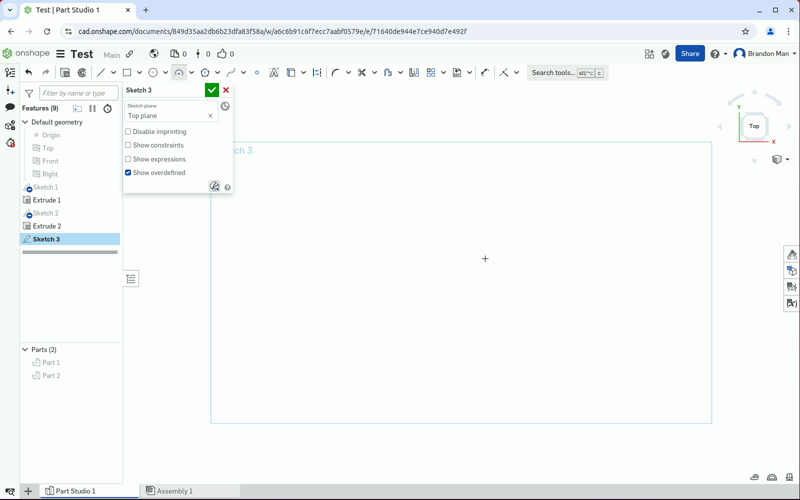
click(485, 258)
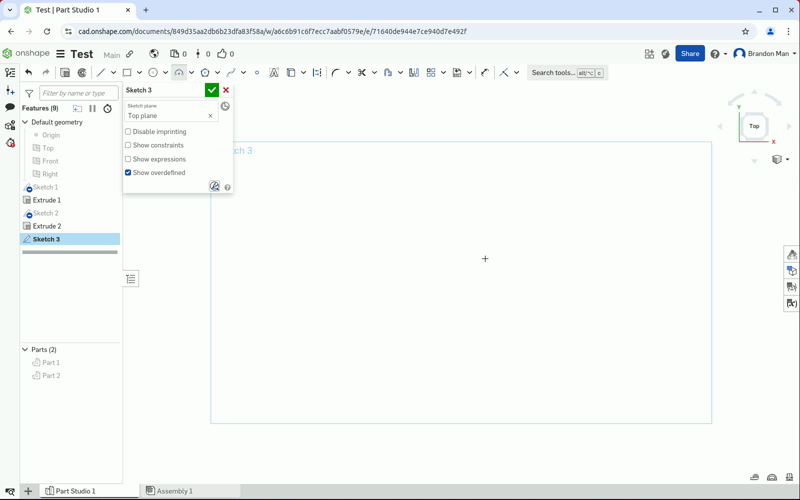
key_up(shift)
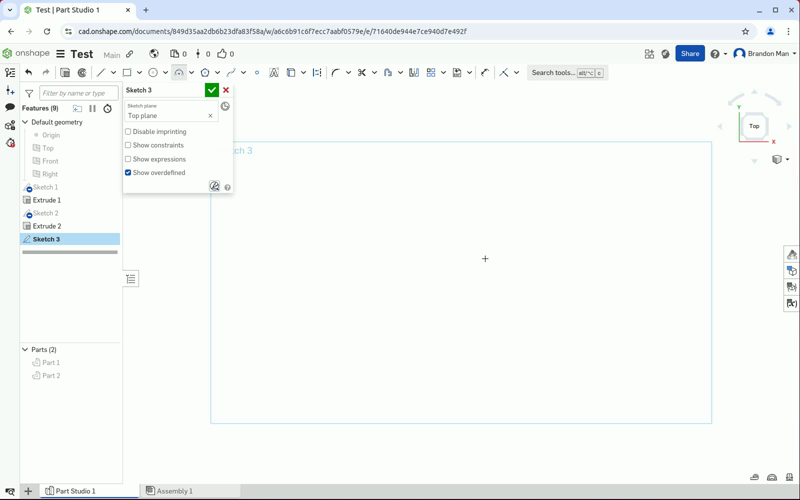
key_down(shift)
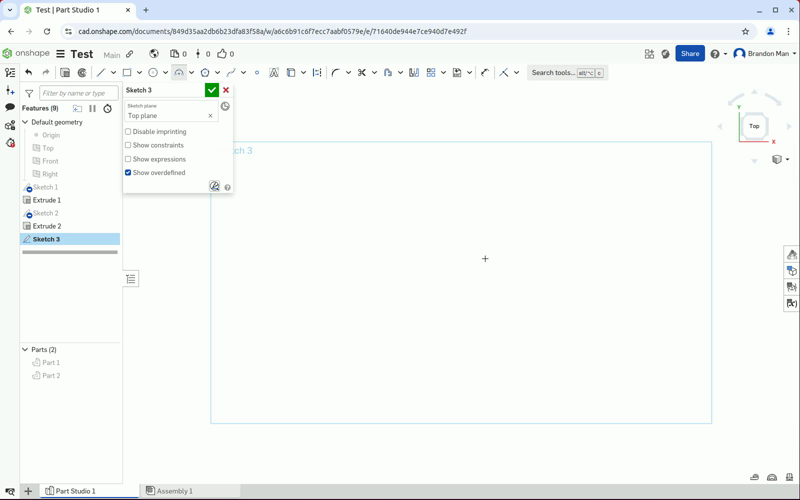
mouse_move(496, 283)
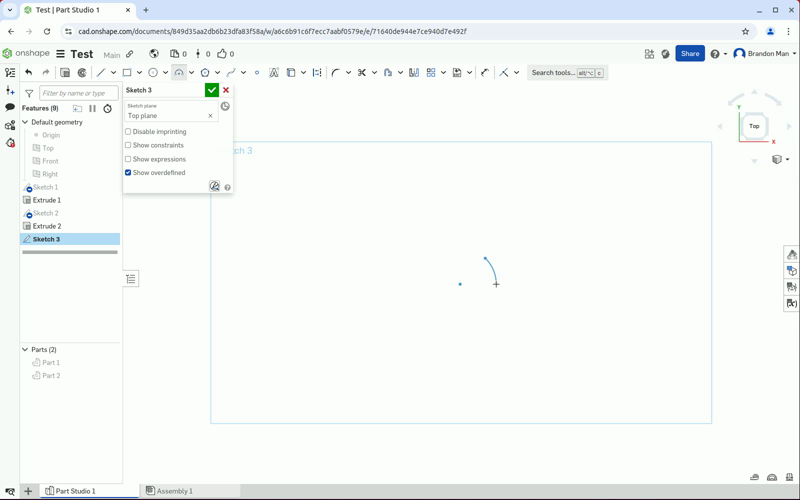
click(496, 283)
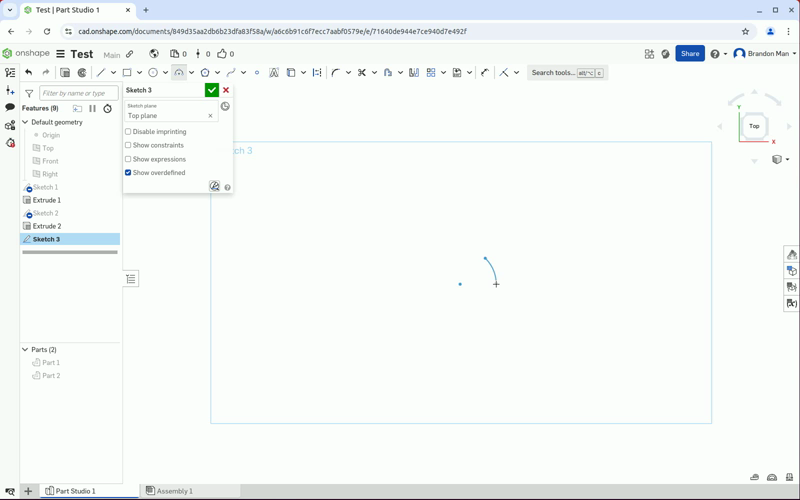
mouse_move(493, 270)
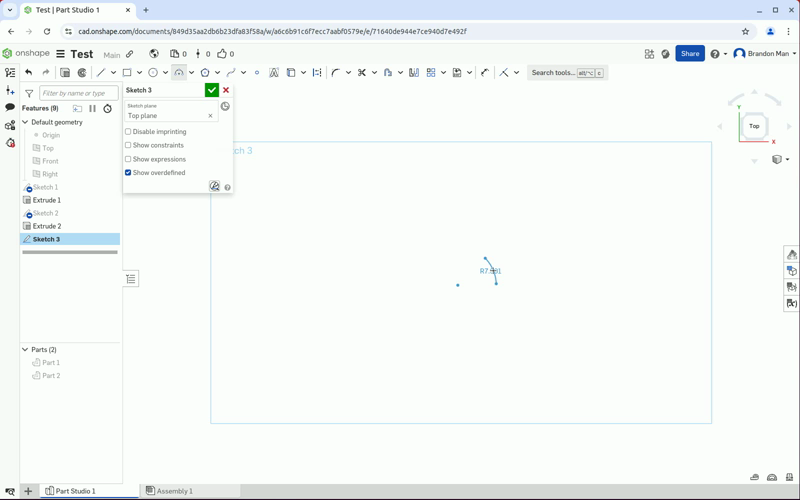
click(493, 270)
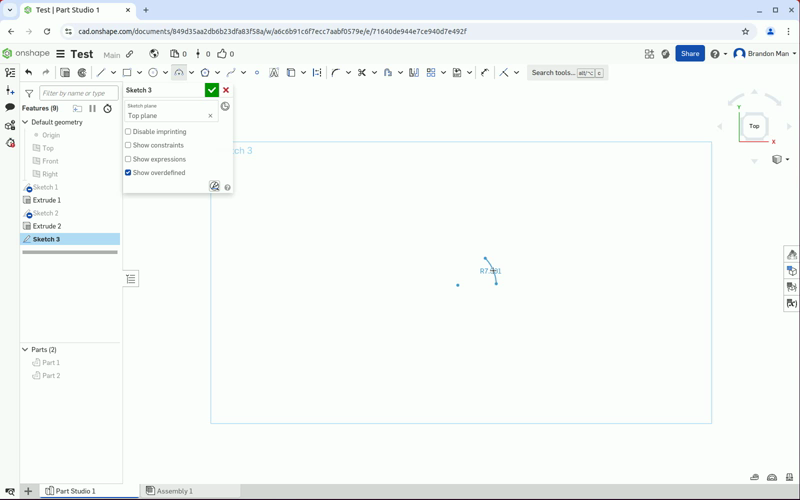
key_up(shift)
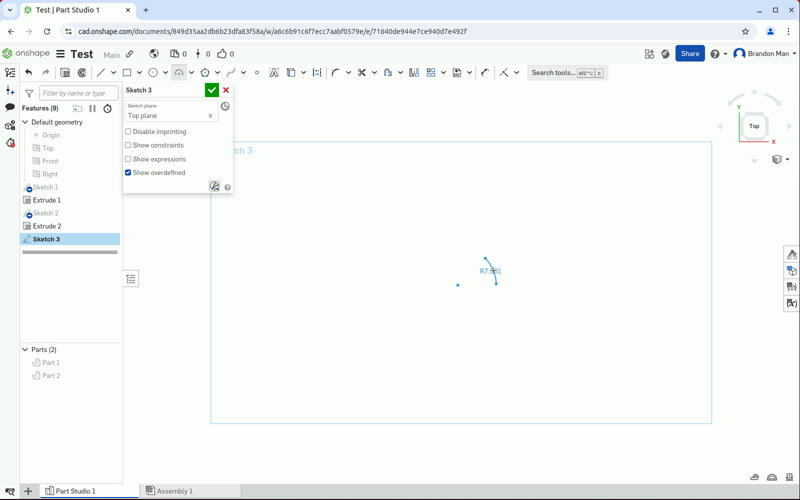
key(esc)
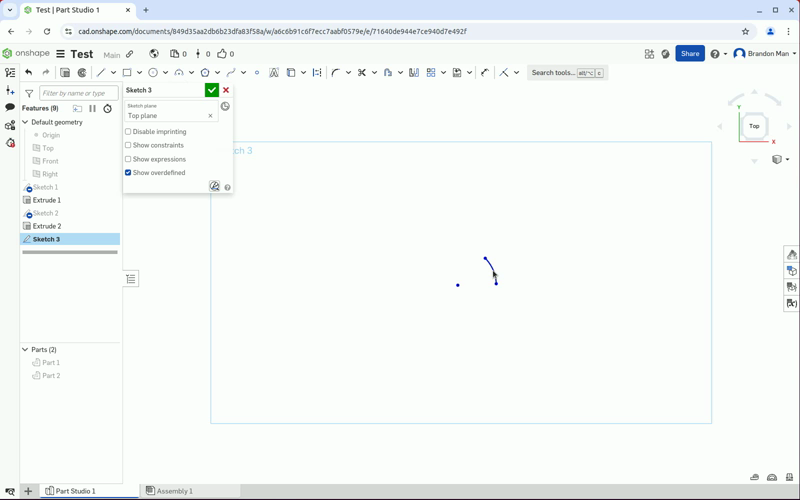
key(l)
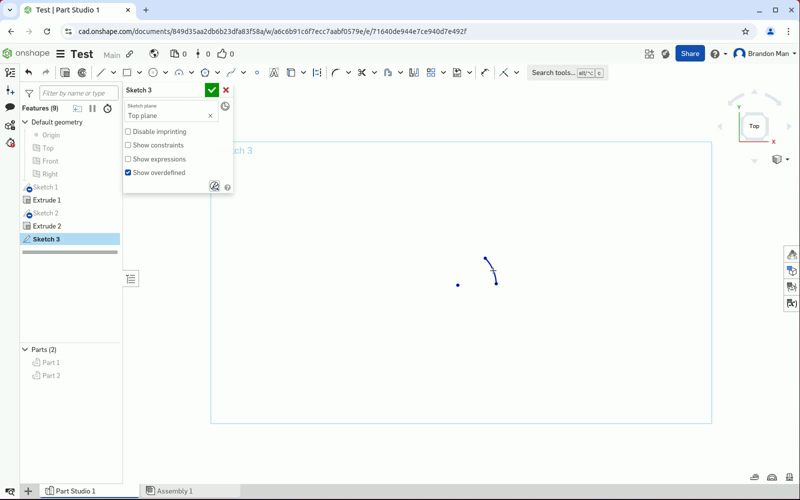
mouse_move(496, 283)
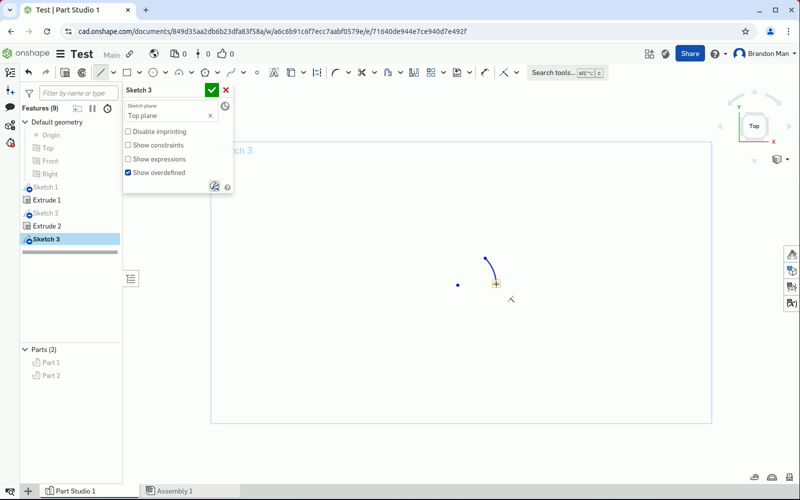
click(496, 283)
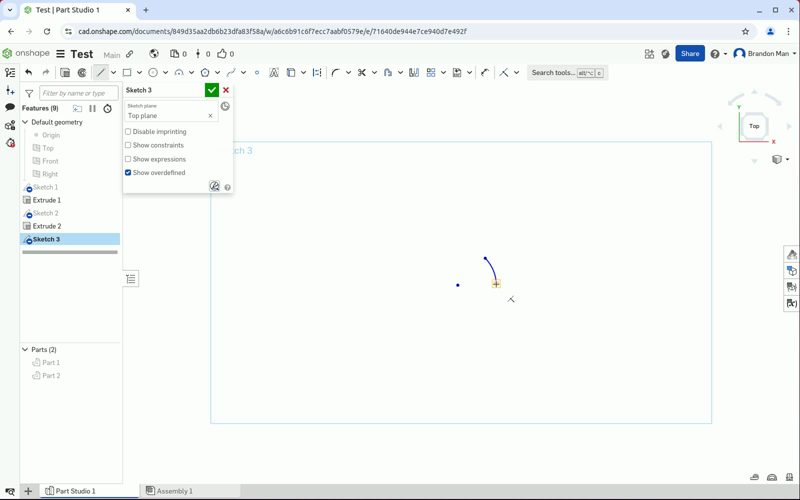
key_down(shift)
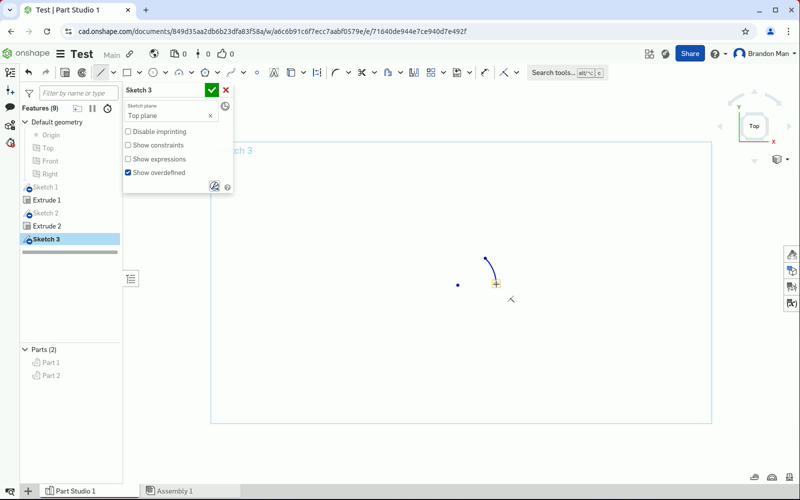
mouse_move(526, 283)
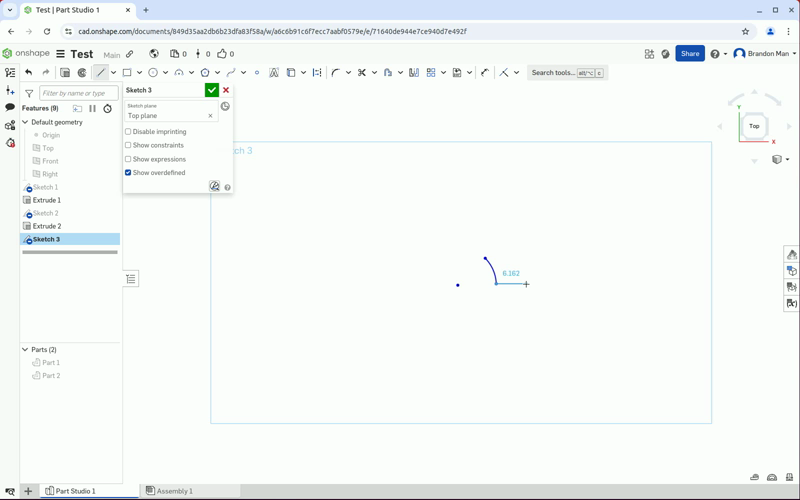
mouse_move(531, 283)
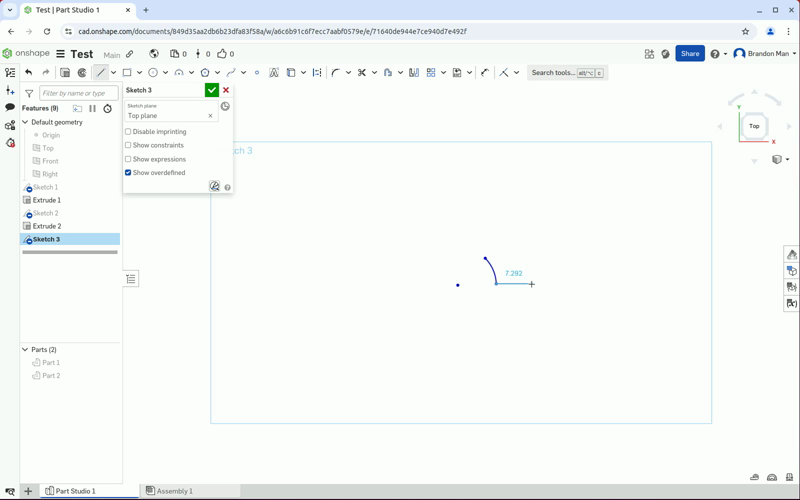
click(531, 283)
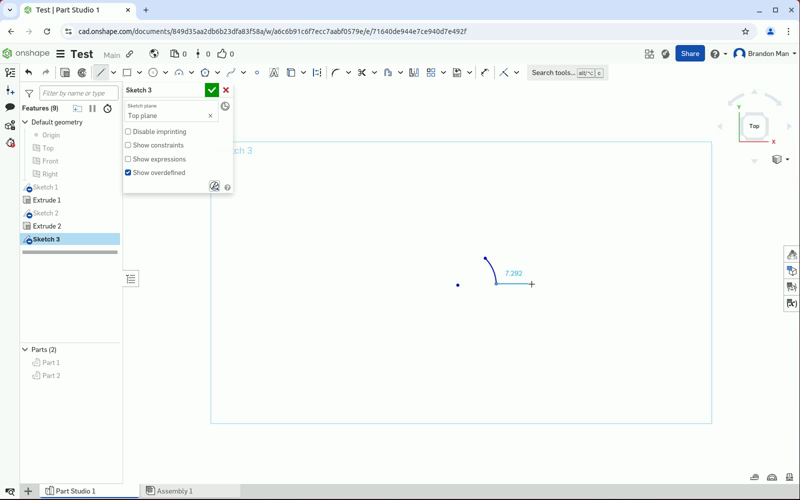
key_up(shift)
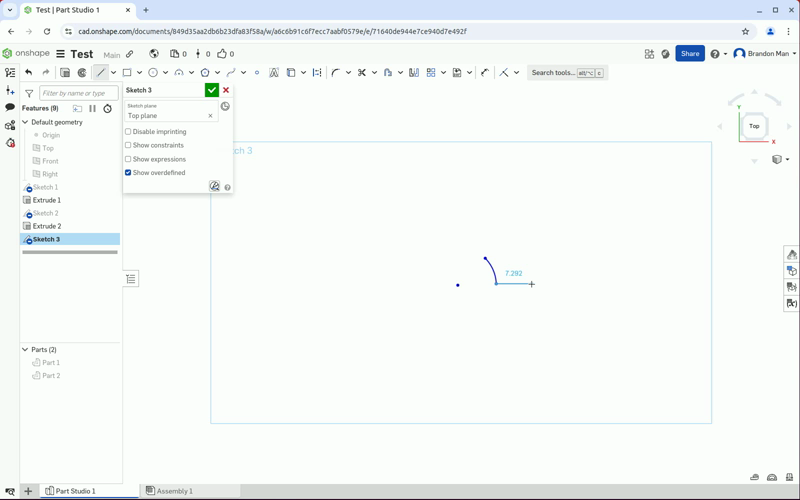
key(esc)
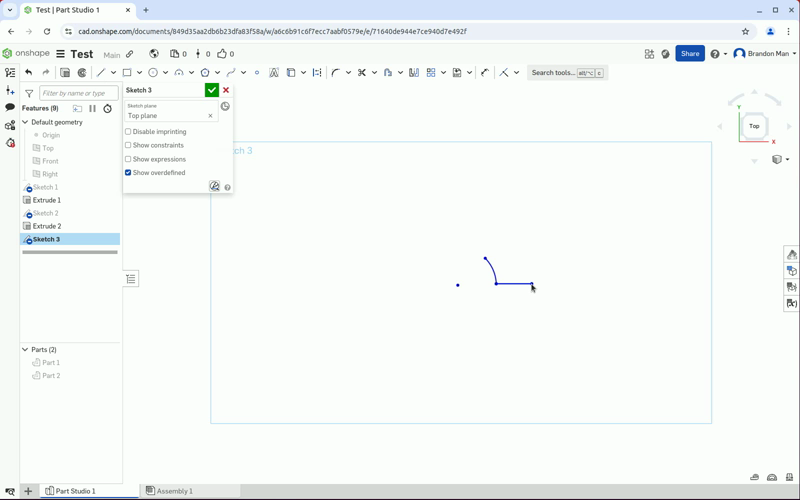
key(a)
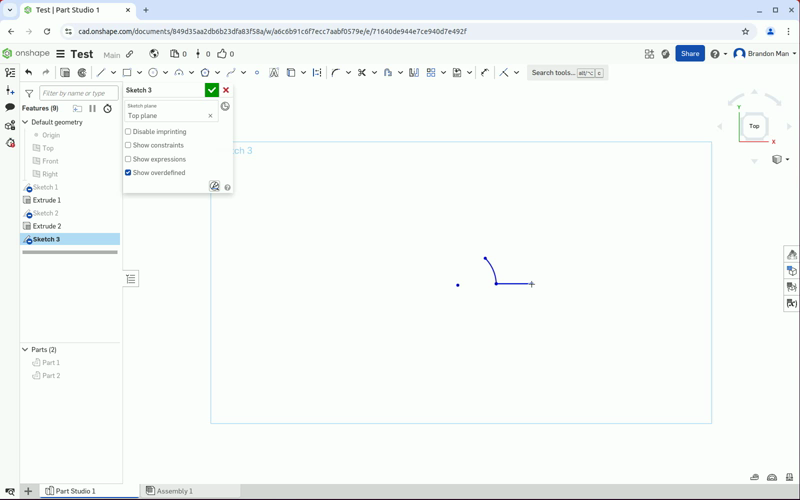
mouse_move(531, 283)
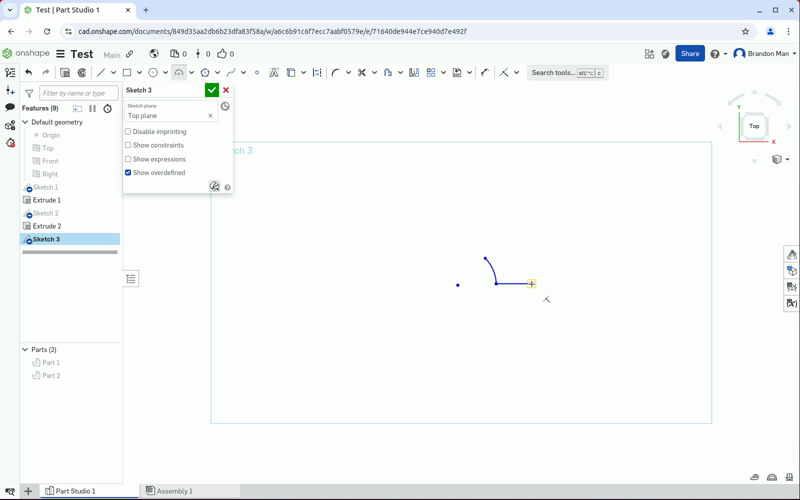
click(531, 283)
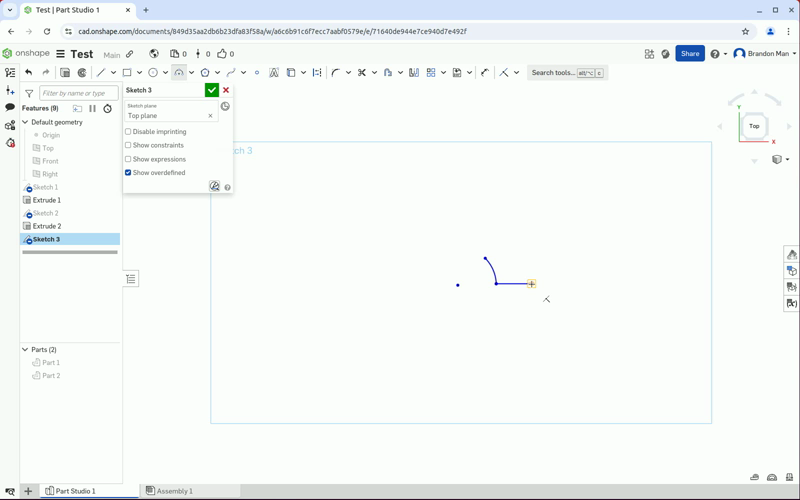
key_down(shift)
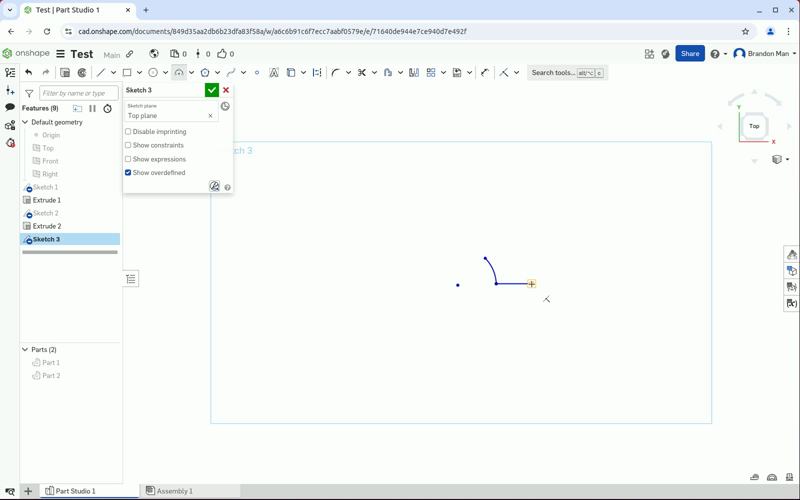
mouse_move(510, 232)
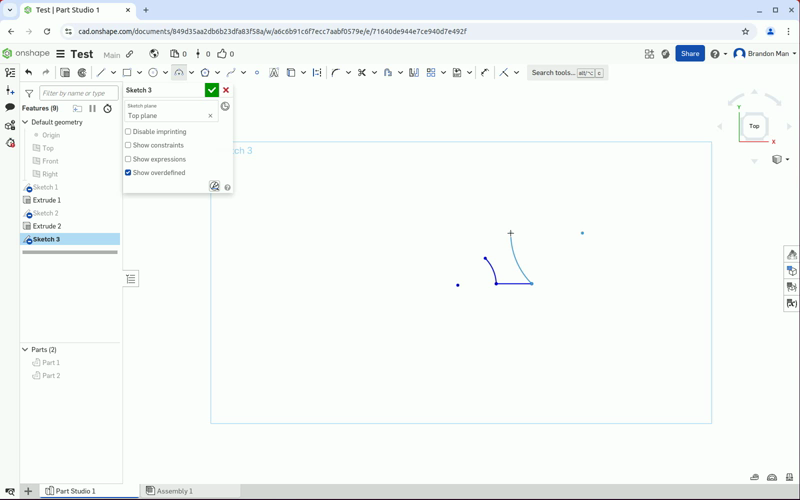
click(510, 232)
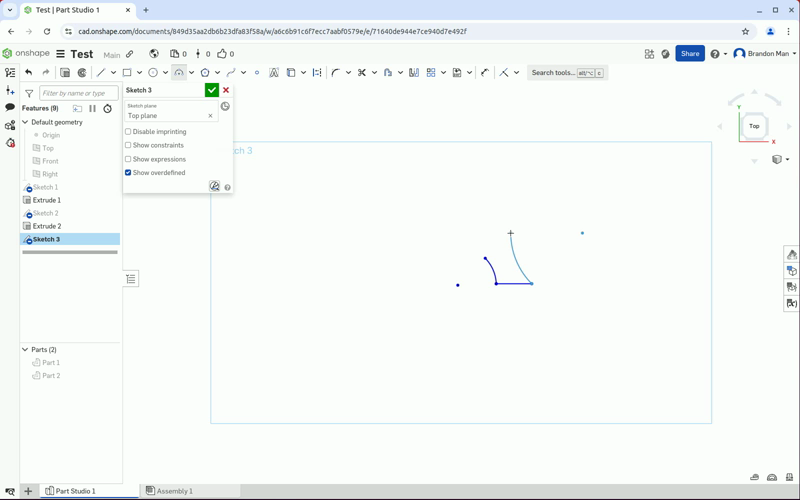
mouse_move(526, 256)
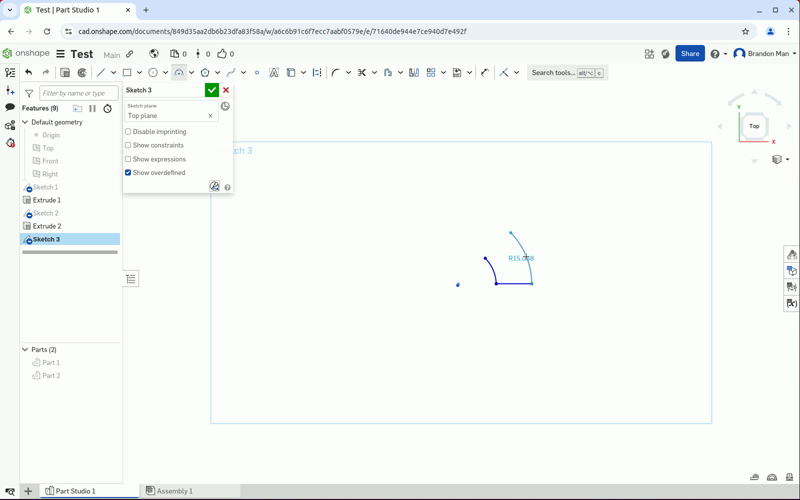
click(526, 256)
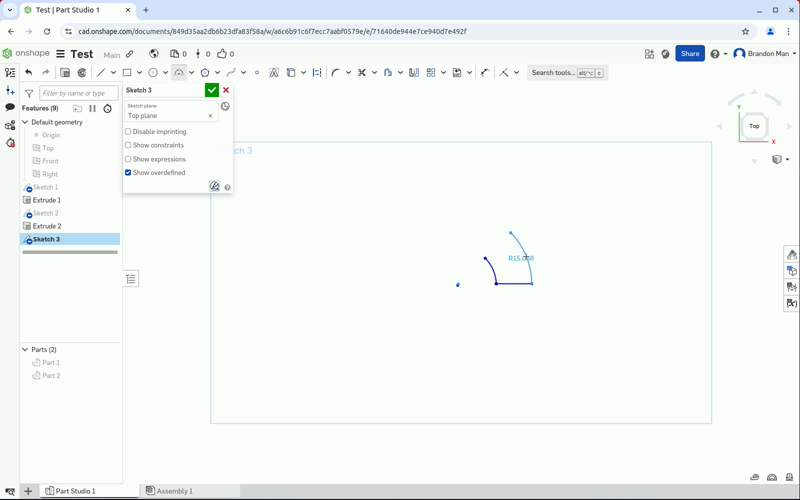
key_up(shift)
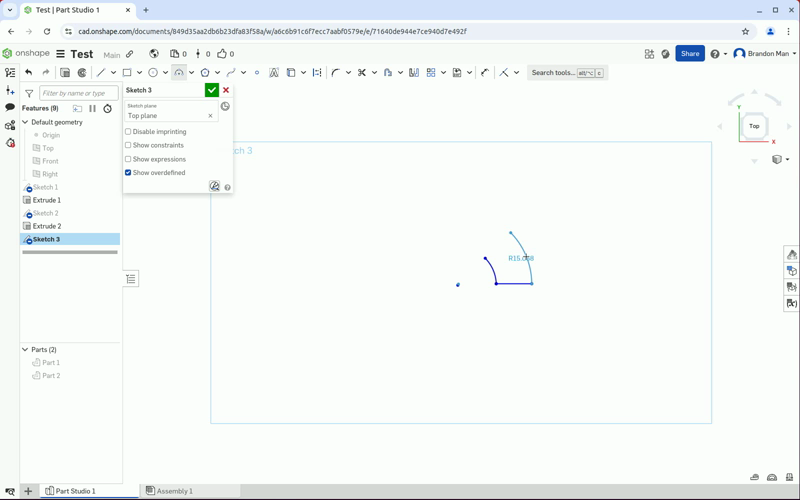
key(esc)
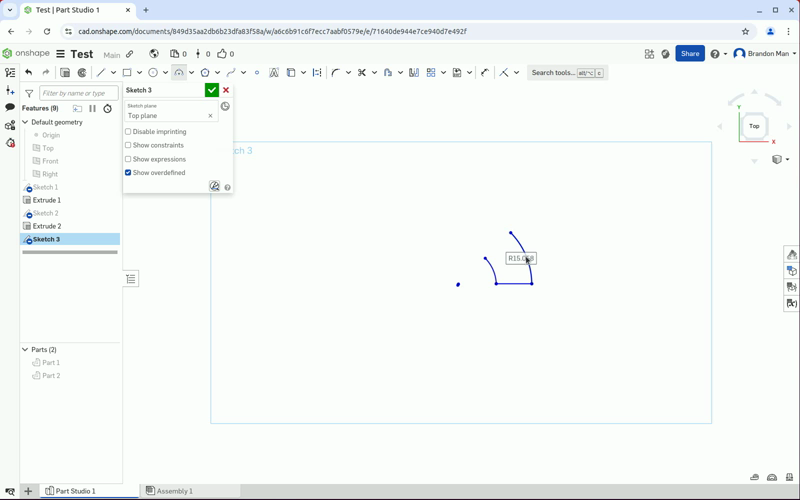
key(l)
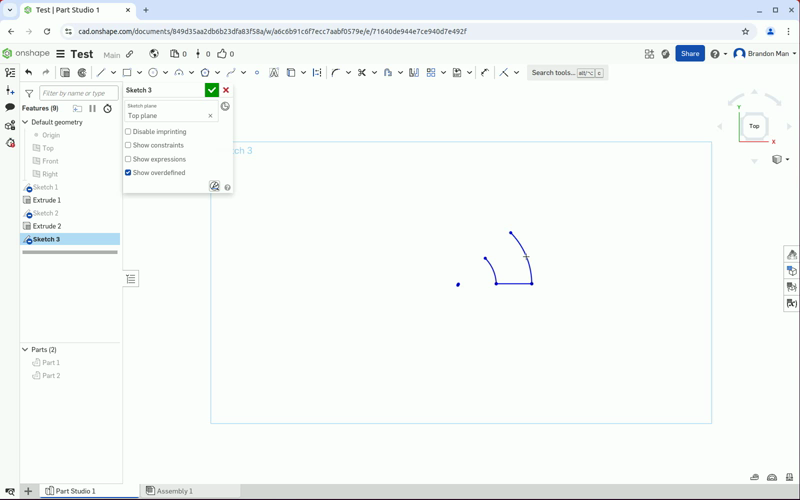
mouse_move(510, 232)
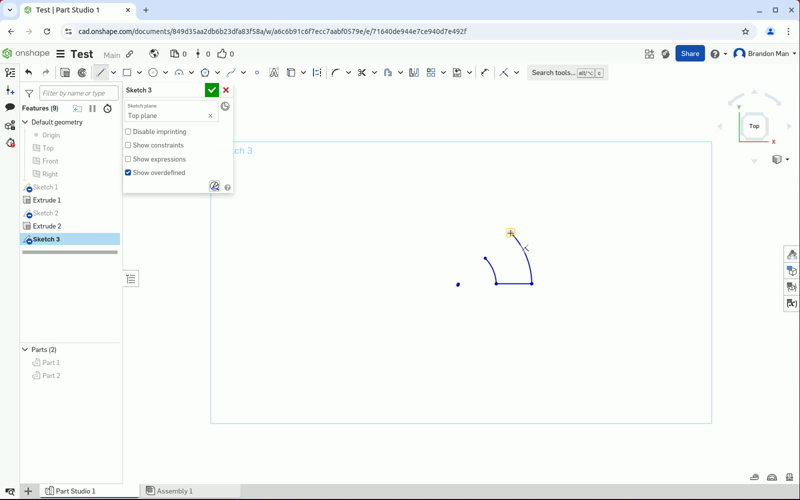
click(510, 232)
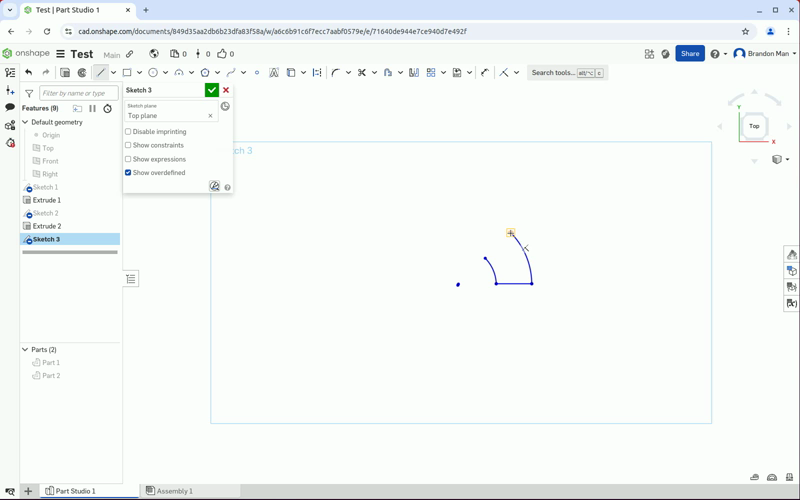
mouse_move(540, 232)
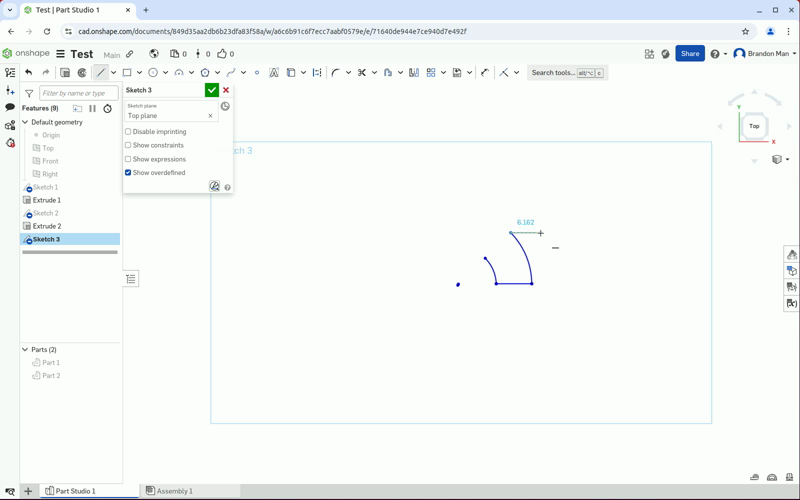
key_down(shift)
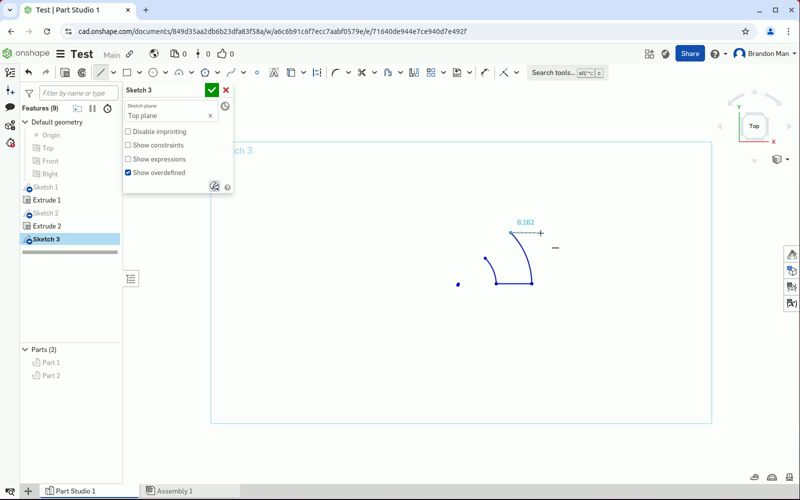
mouse_move(485, 258)
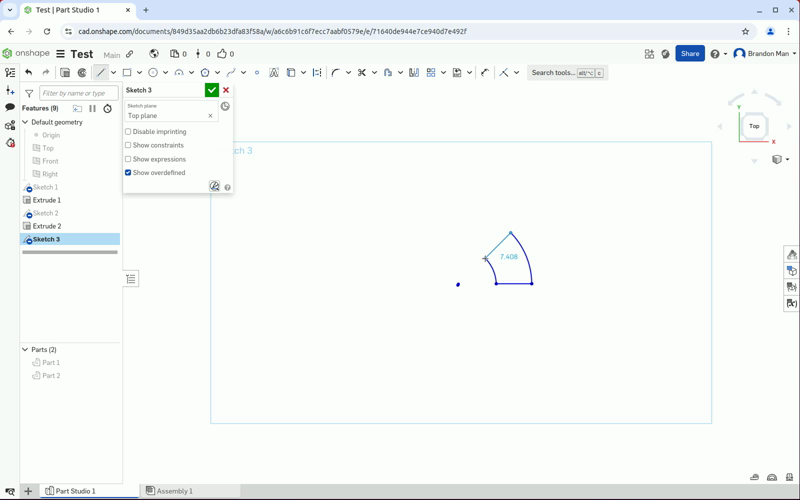
key_up(shift)
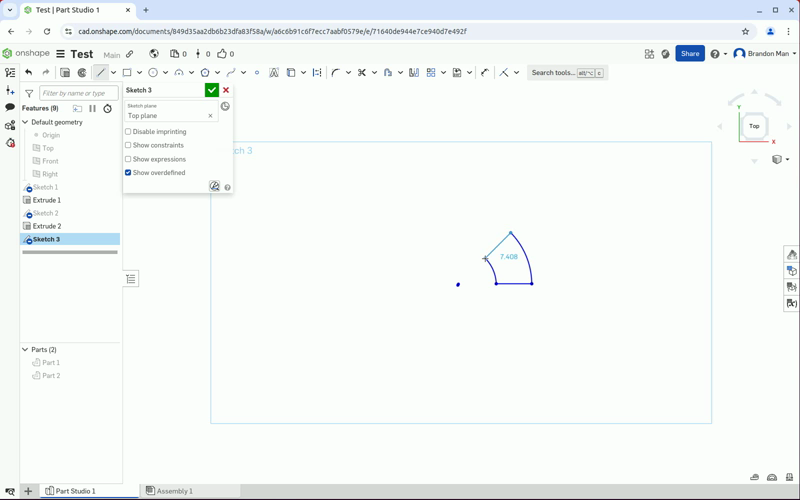
click(485, 258)
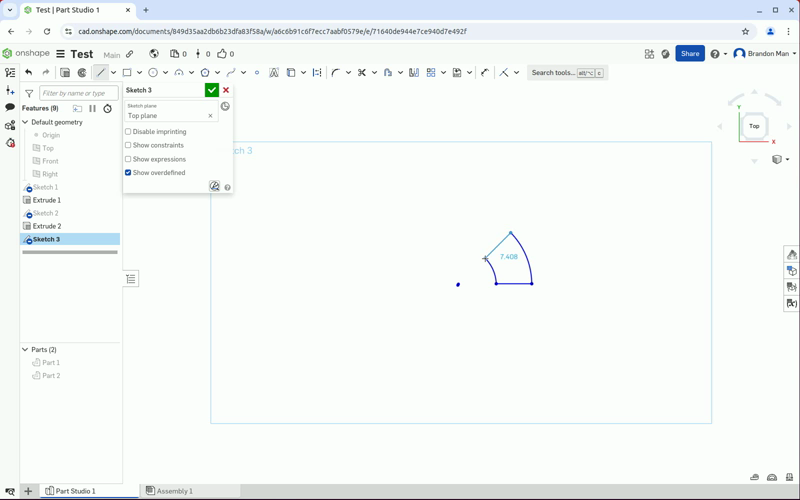
key(esc)
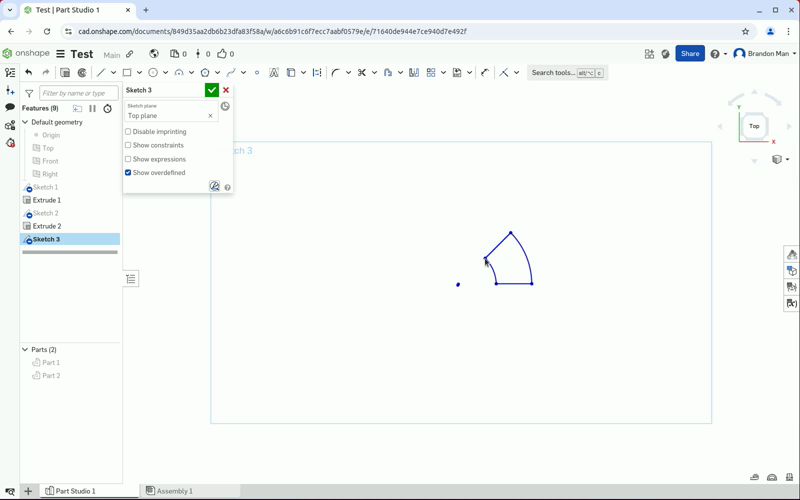
mouse_move(499, 268)
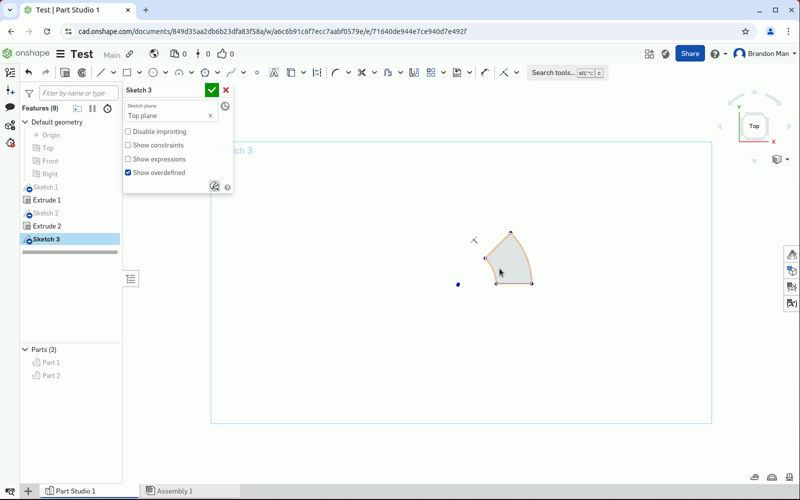
scroll(6)
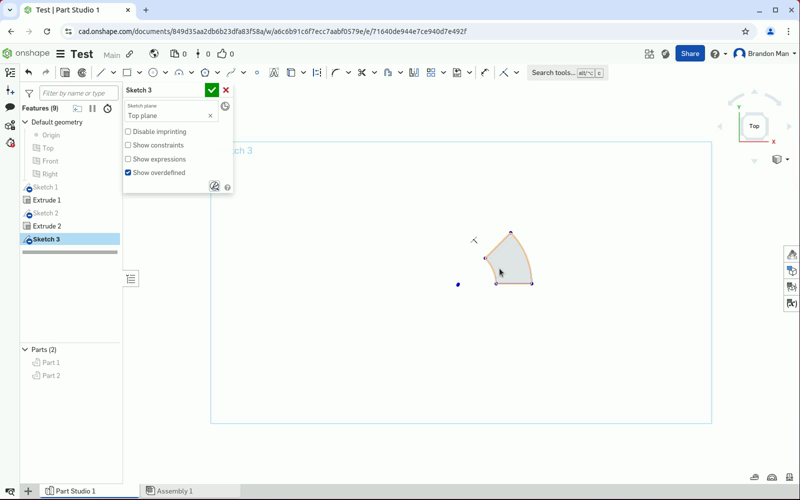
scroll(6)
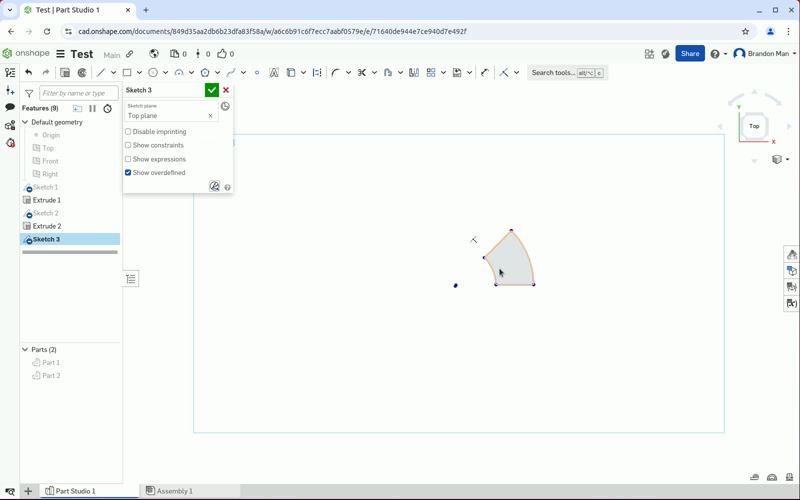
scroll(6)
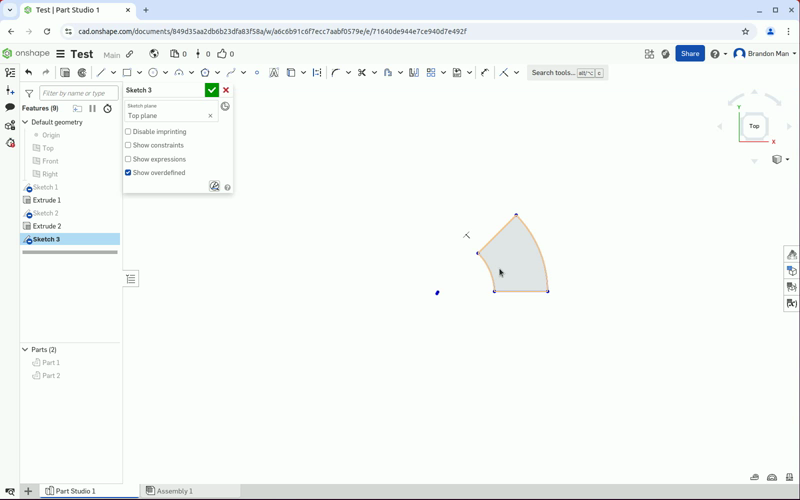
scroll(6)
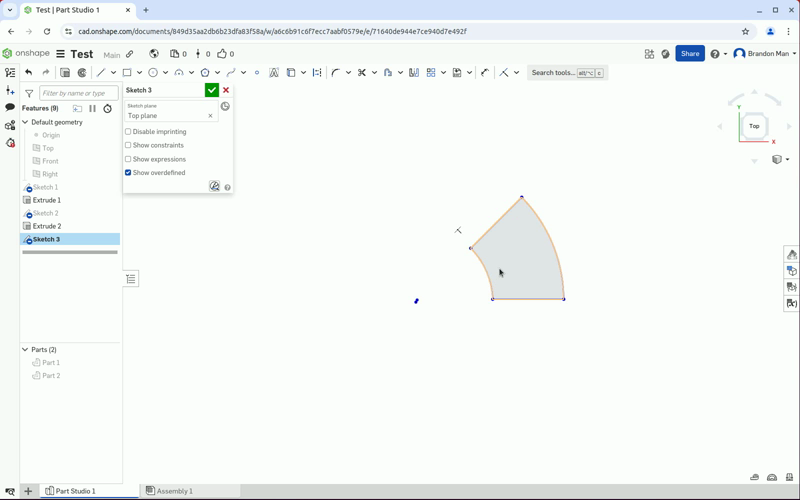
scroll(6)
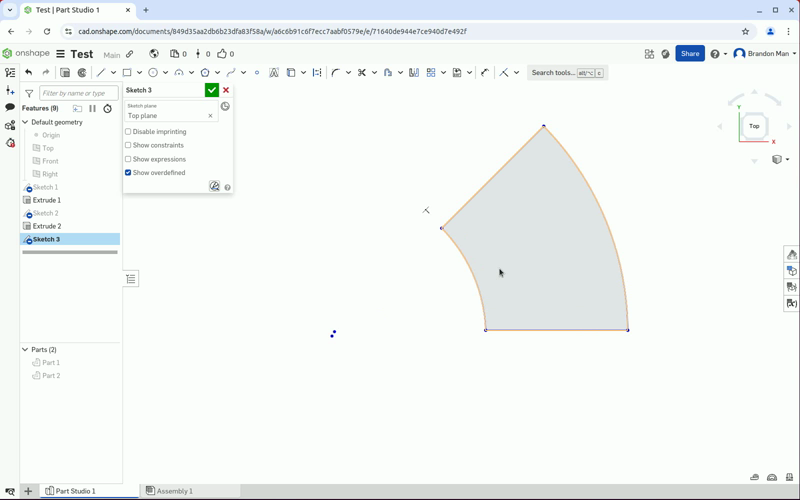
scroll(6)
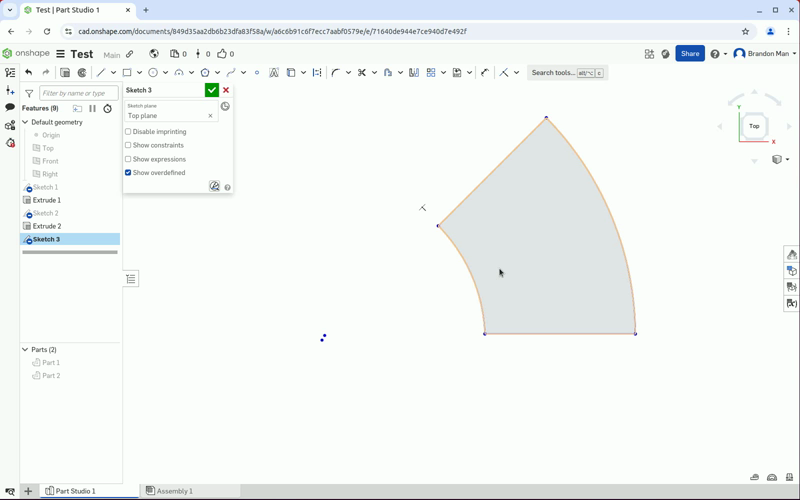
scroll(6)
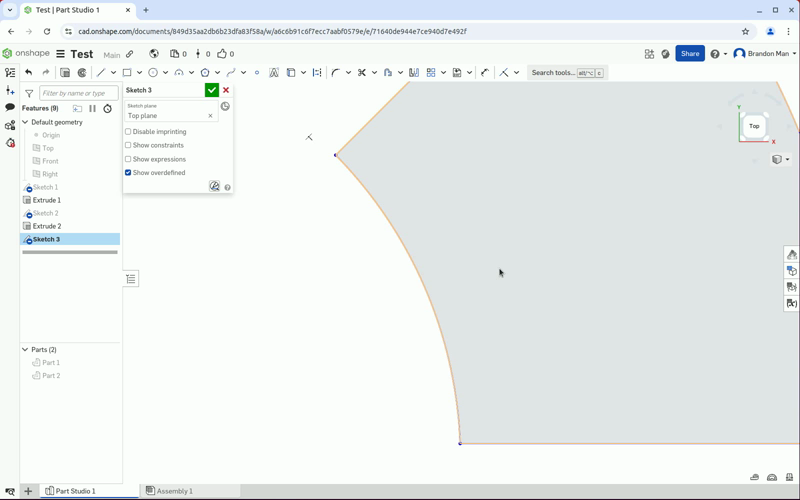
click(499, 268)
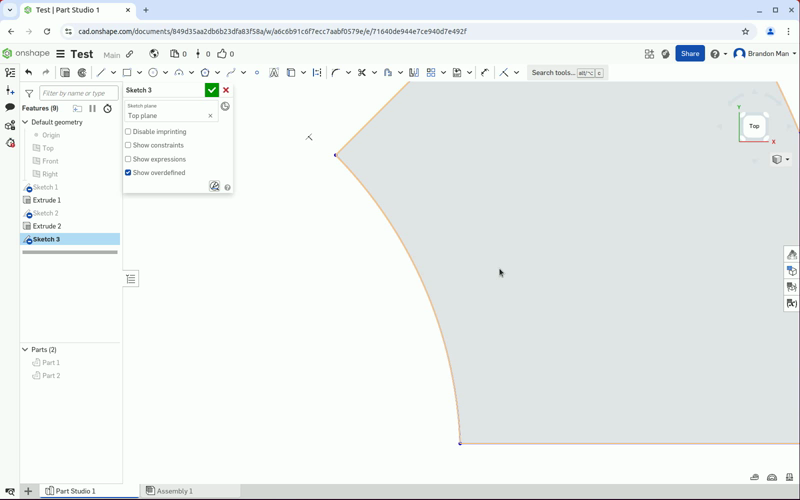
scroll(-6)
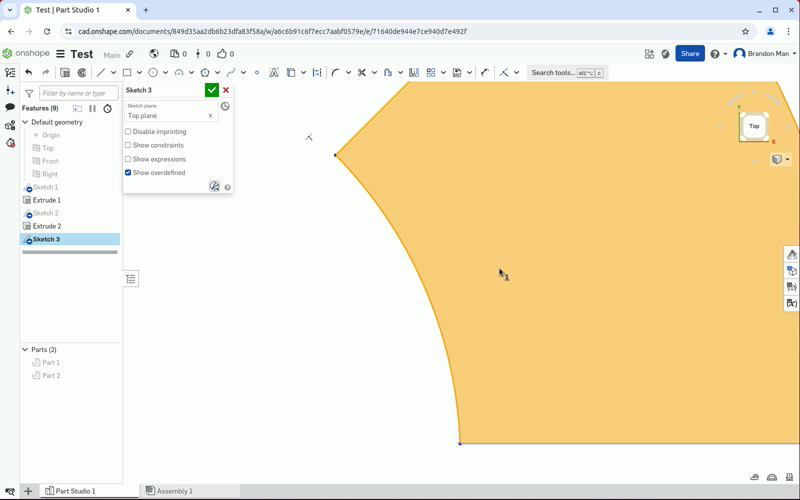
scroll(-6)
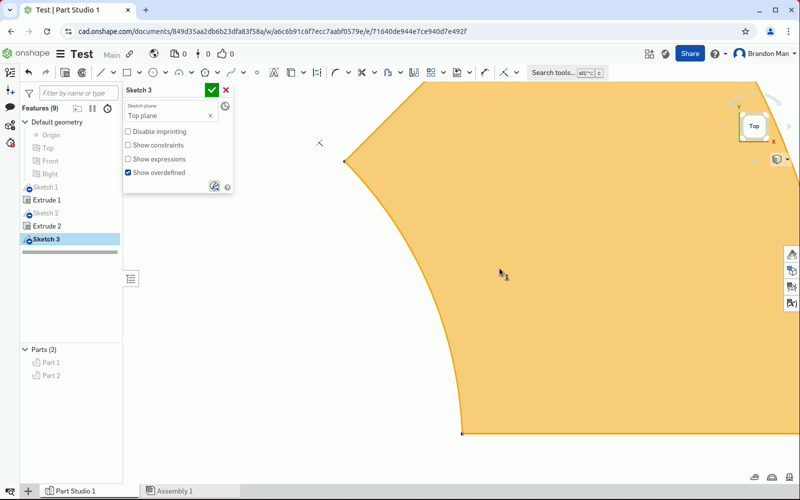
scroll(-6)
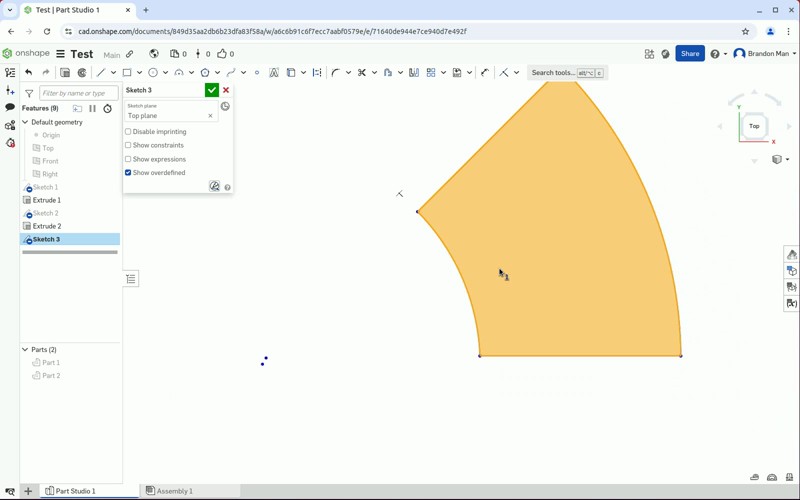
scroll(-6)
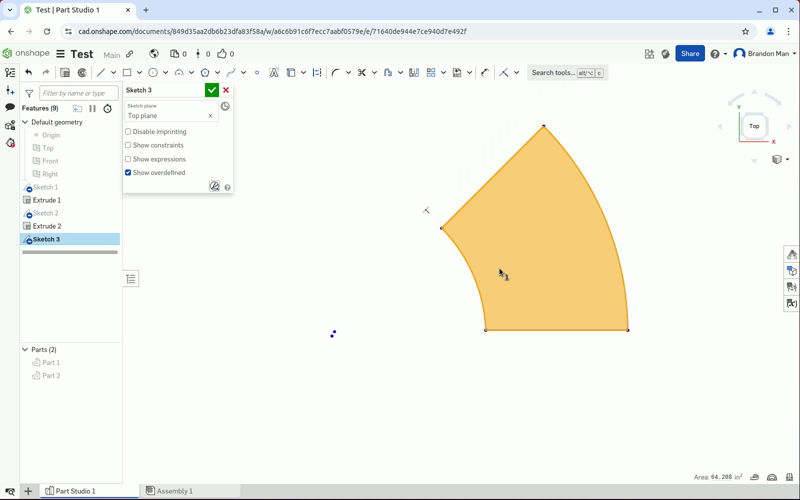
scroll(-6)
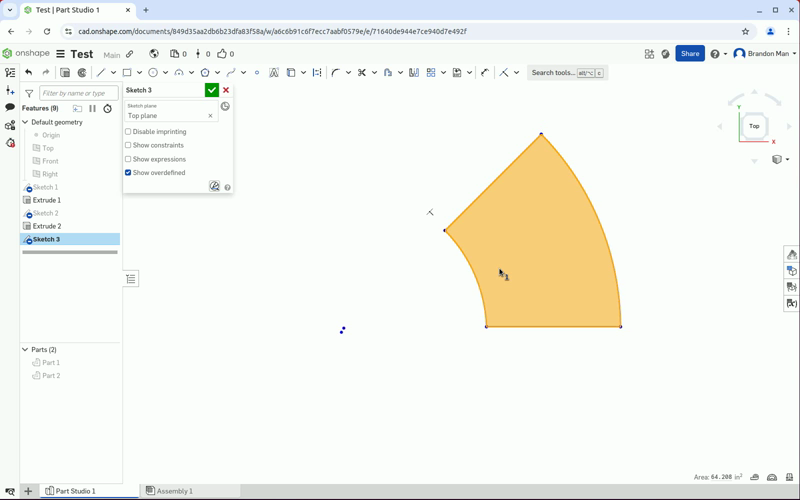
scroll(-6)
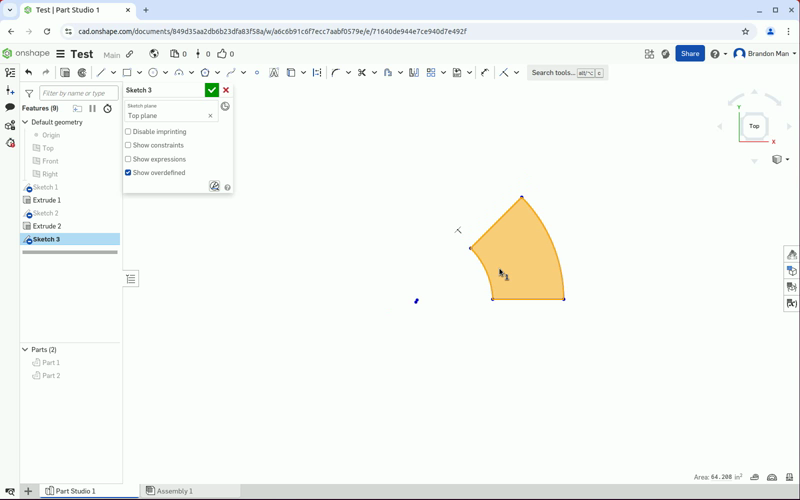
scroll(-6)
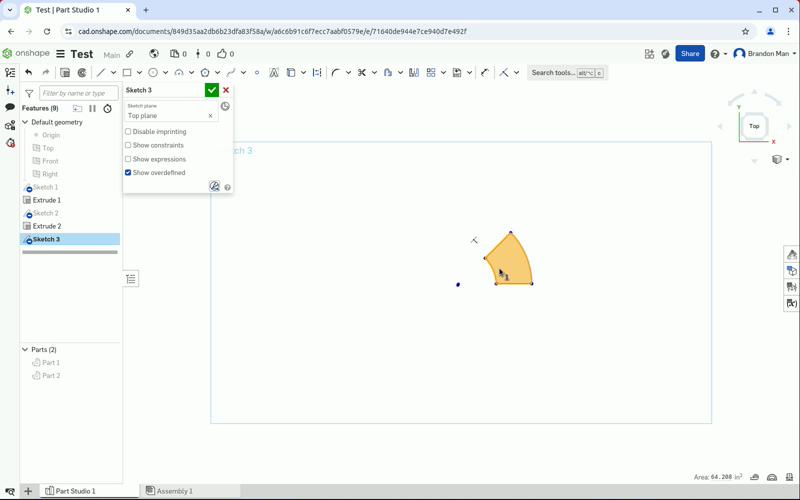
mouse_move(73, 352)
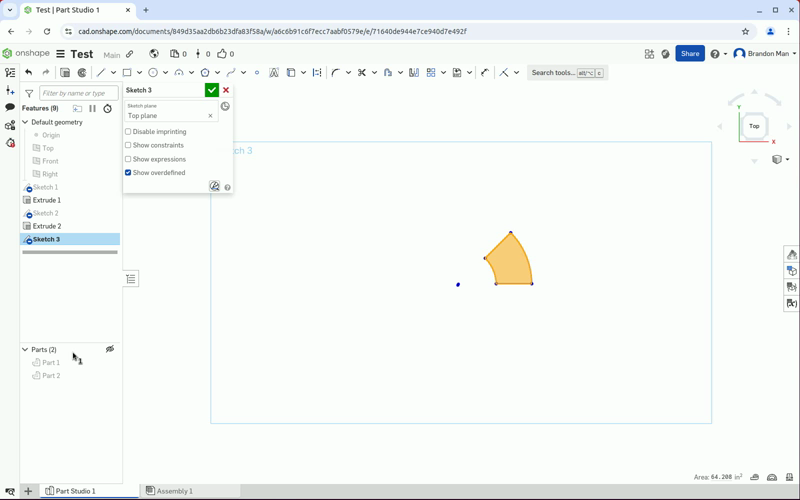
key(shift+y)
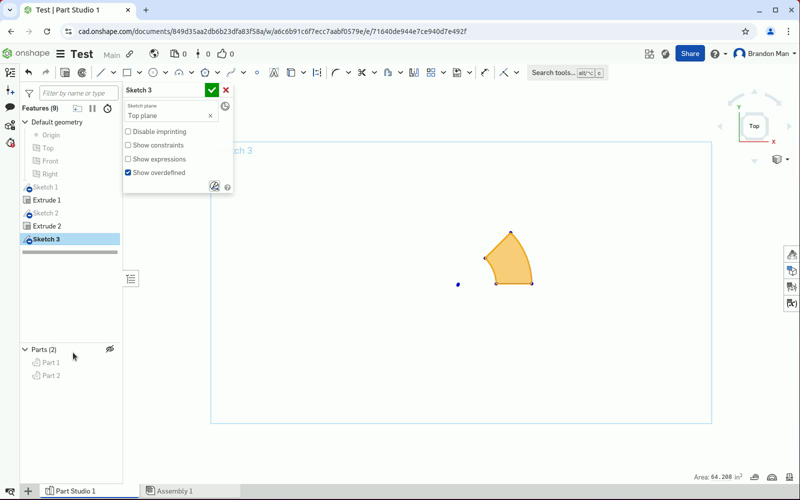
key(shift+e)
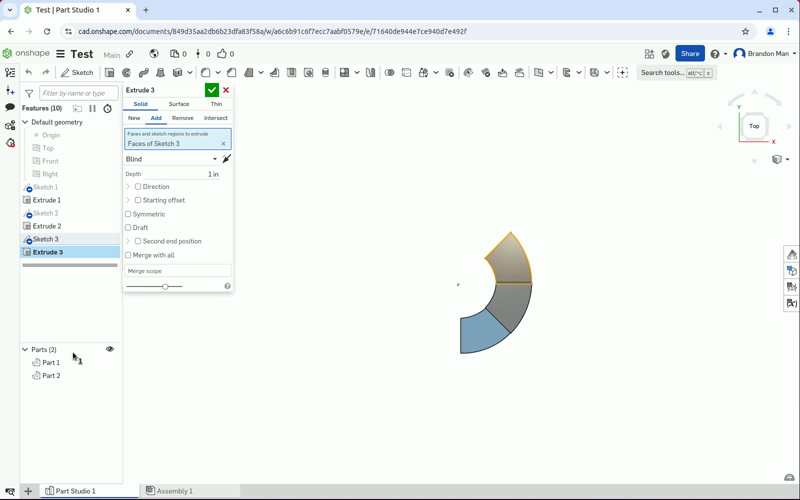
mouse_move(143, 106)
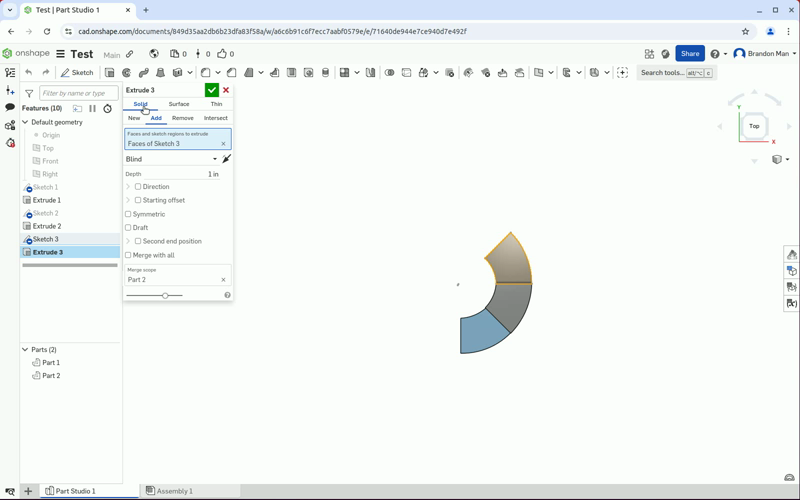
click(143, 106)
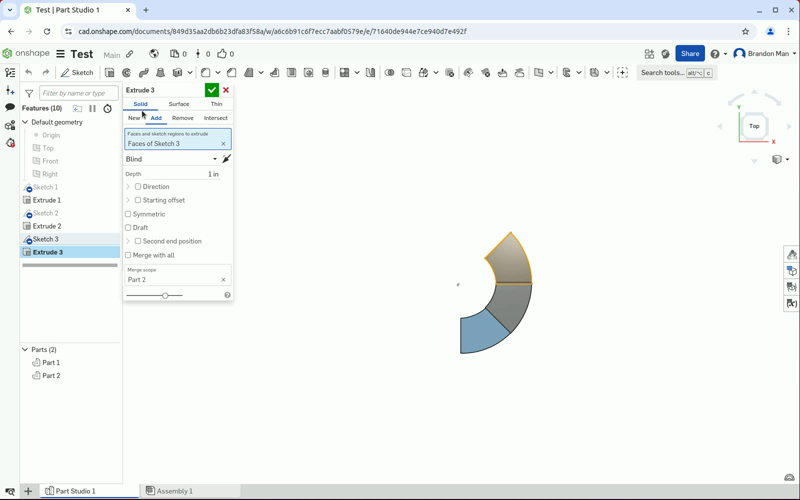
mouse_move(137, 120)
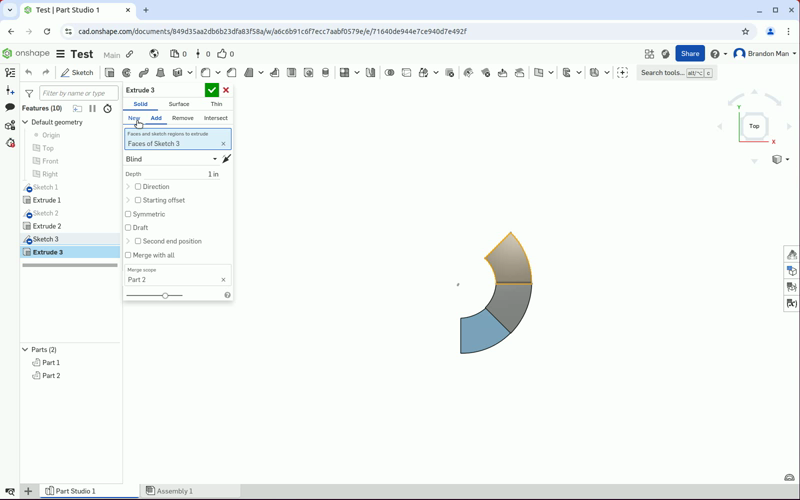
click(137, 120)
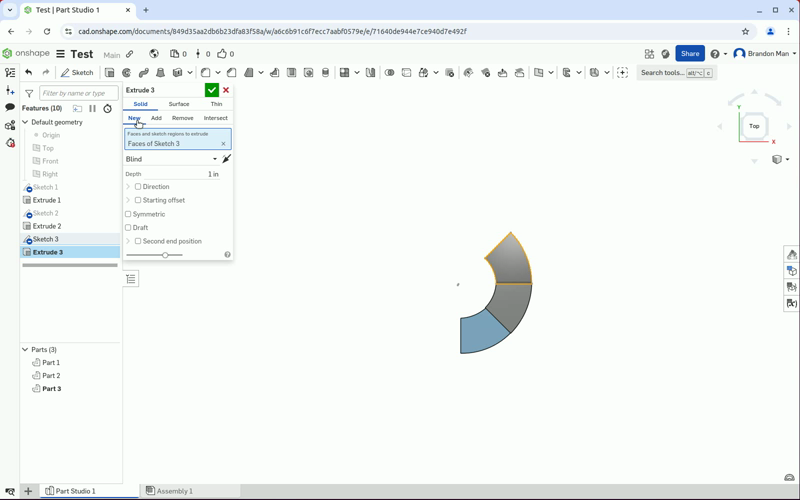
key(tab, 4)
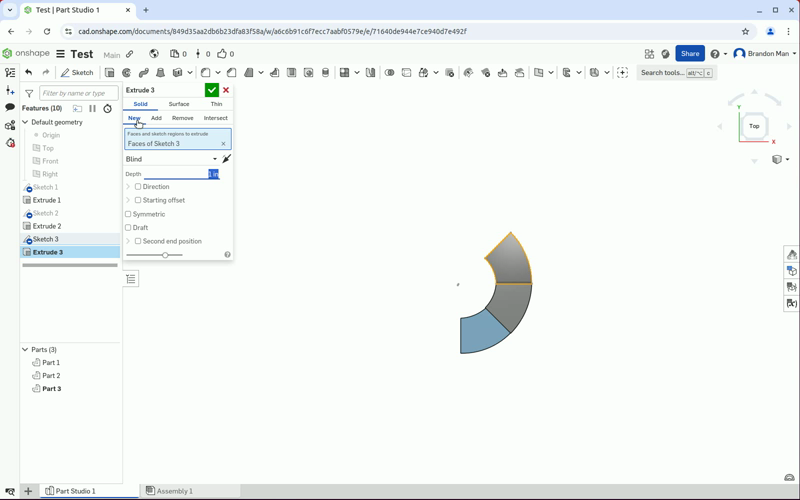
text(8.666)
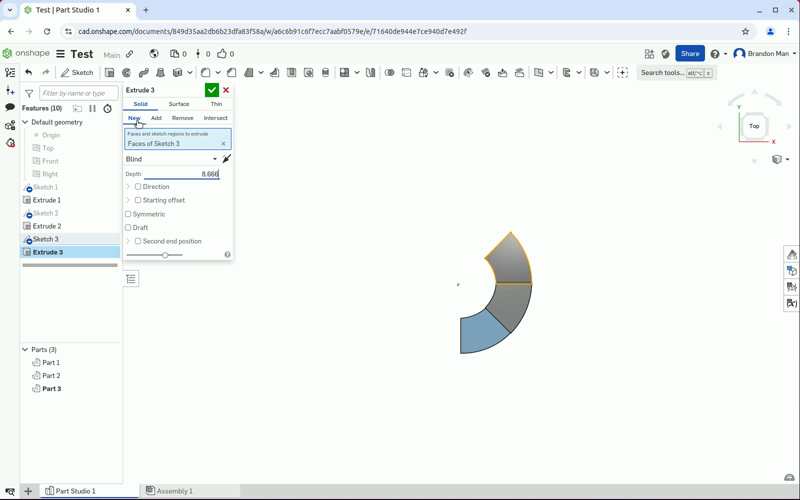
key(enter)
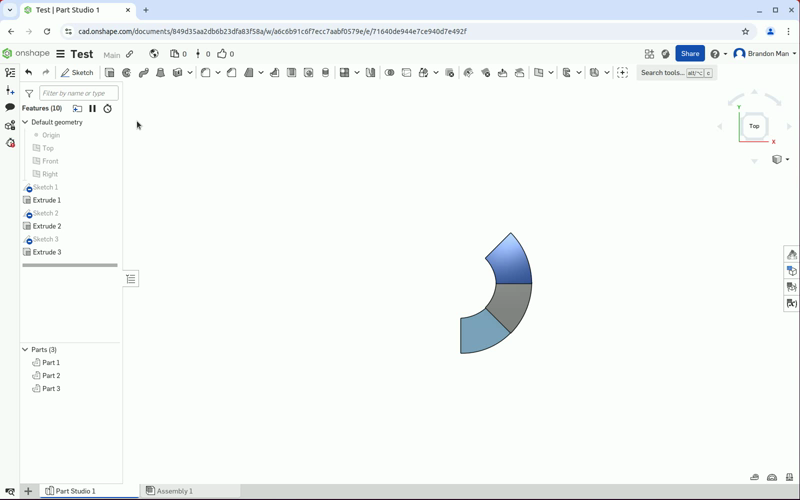
key(shift+h)
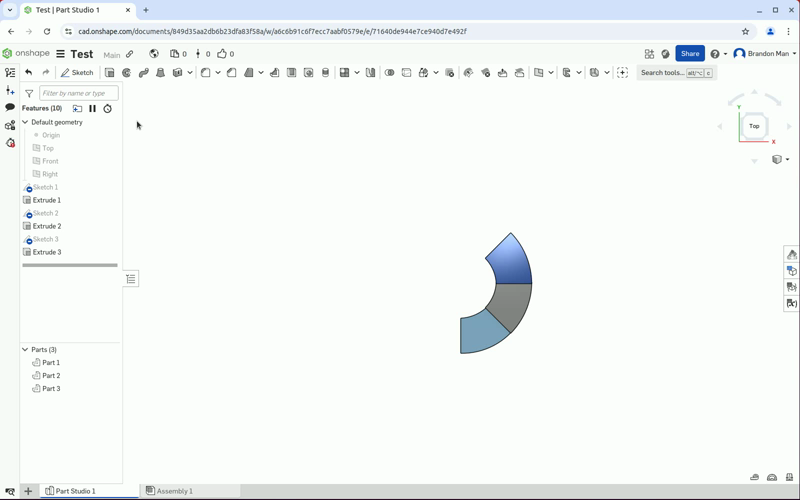
key(shift+h)
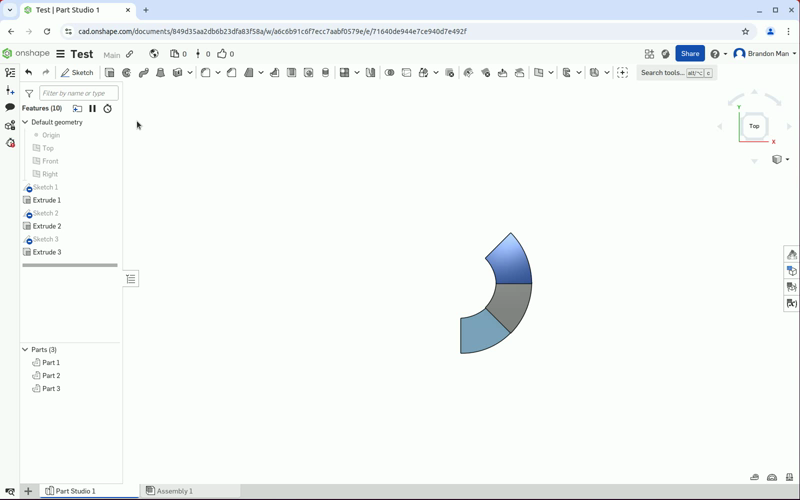
mouse_move(73, 189)
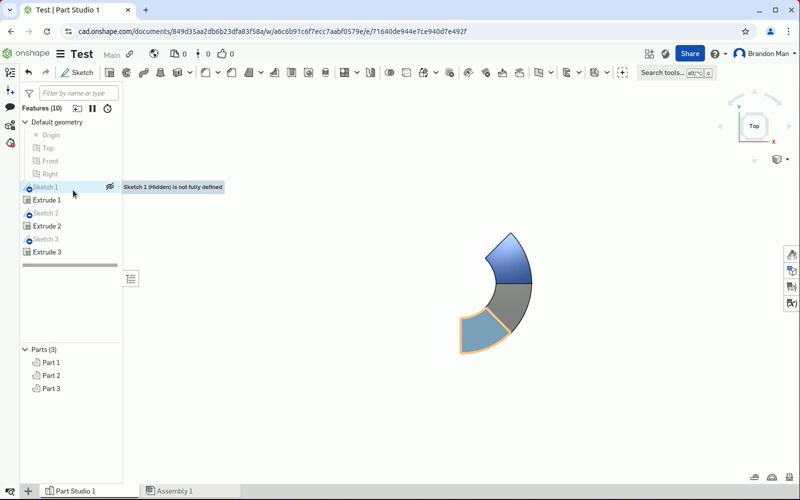
click(73, 189)
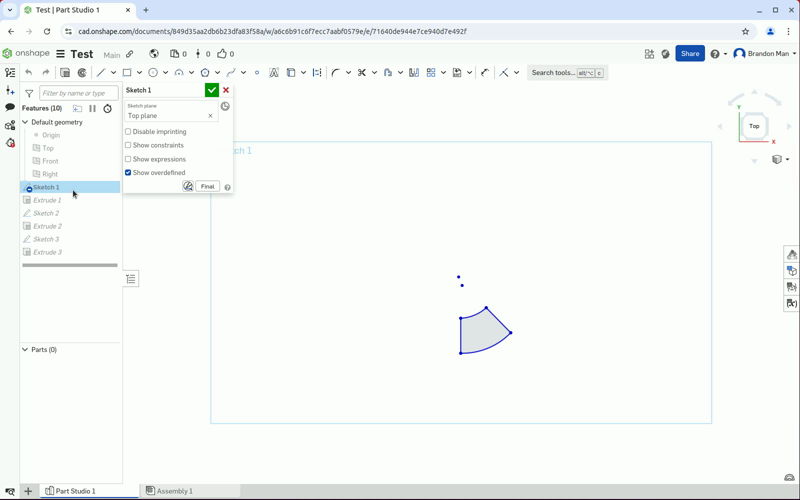
mouse_move(229, 92)
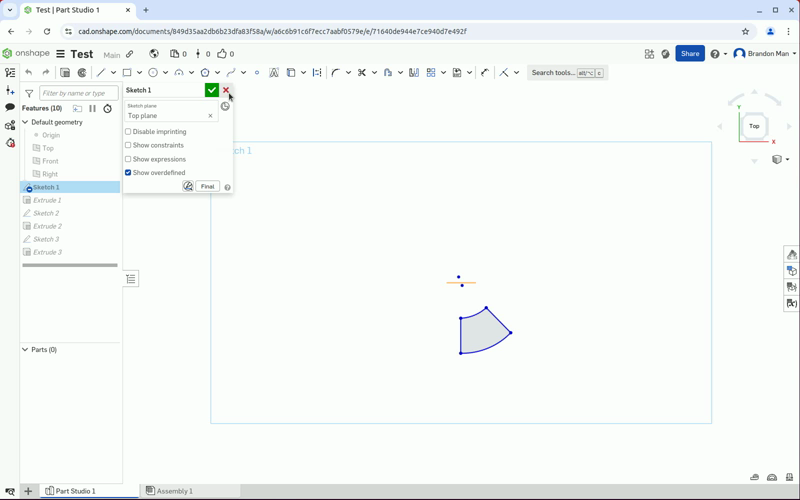
click(229, 92)
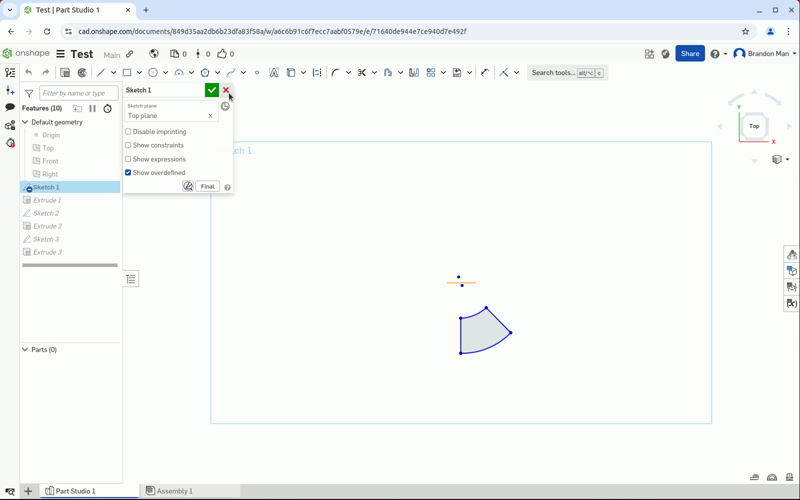
key(shift+s)
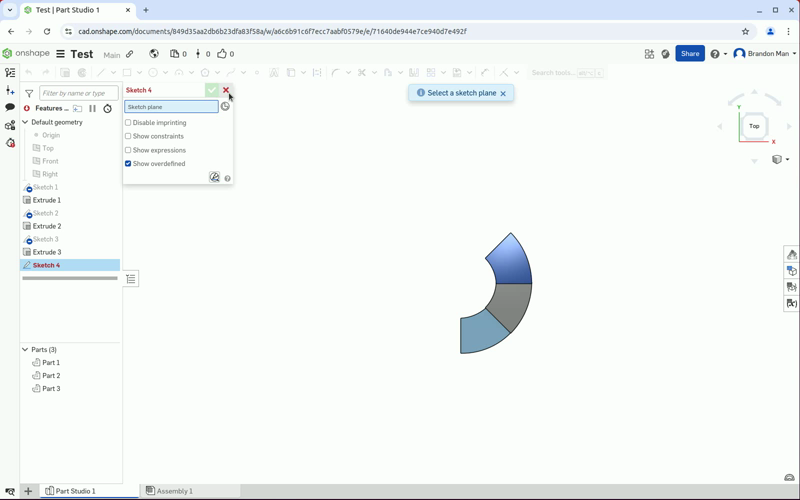
mouse_move(73, 150)
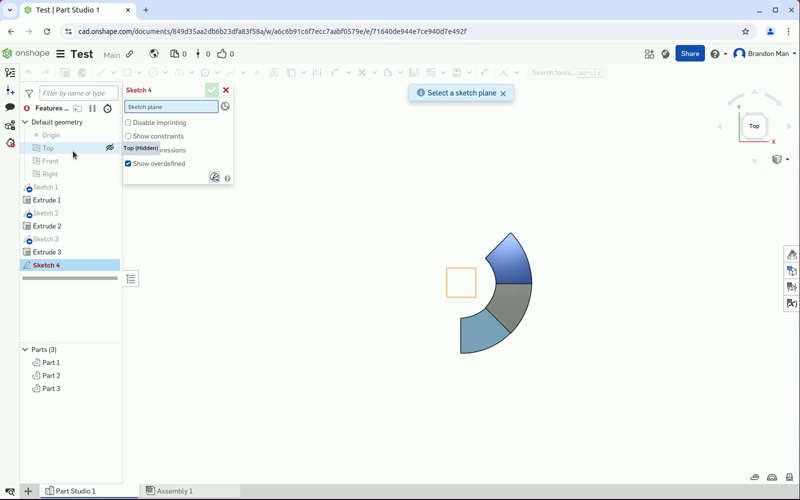
click(73, 150)
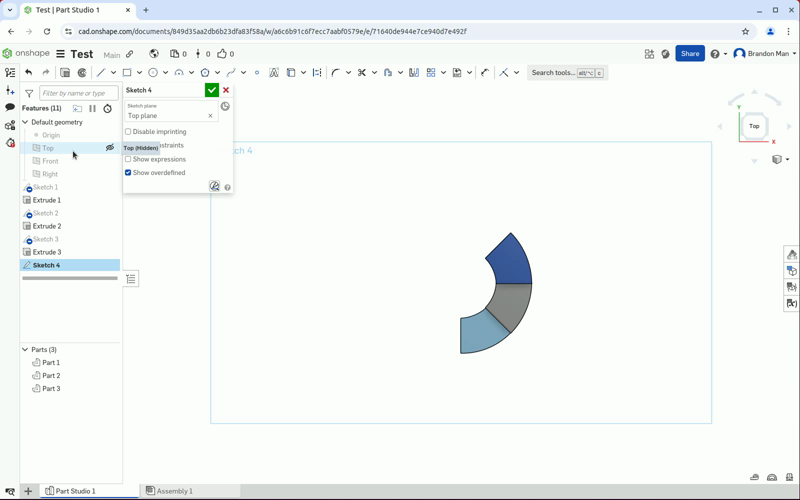
mouse_move(73, 352)
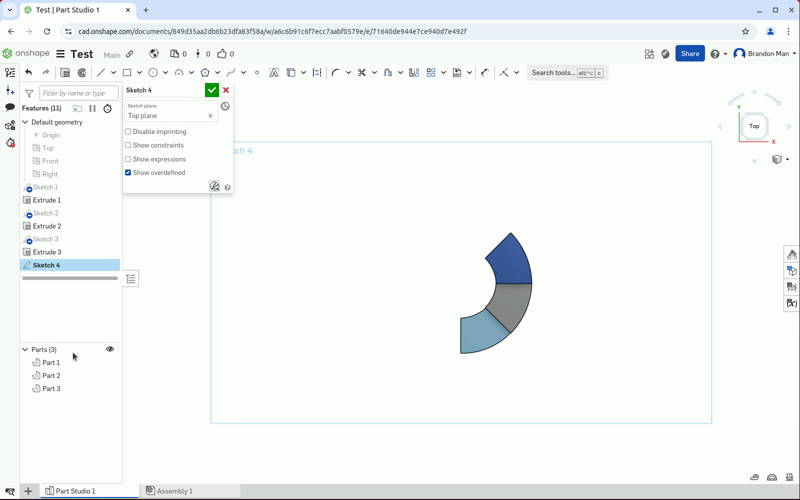
key(y)
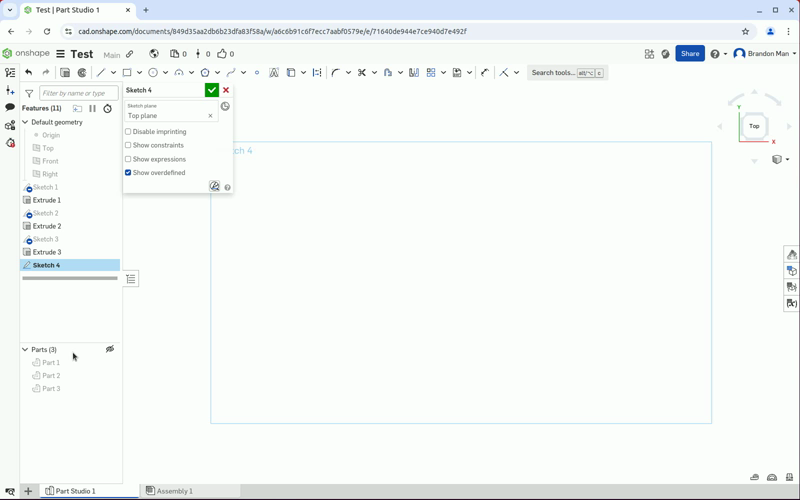
key(a)
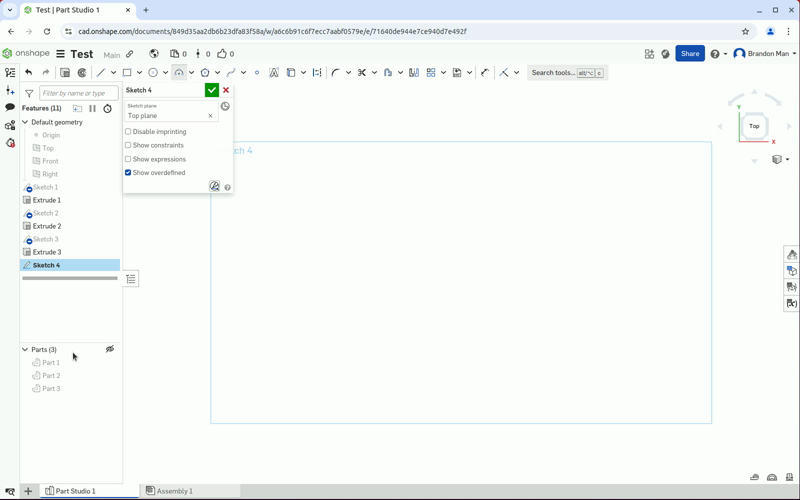
key_down(shift)
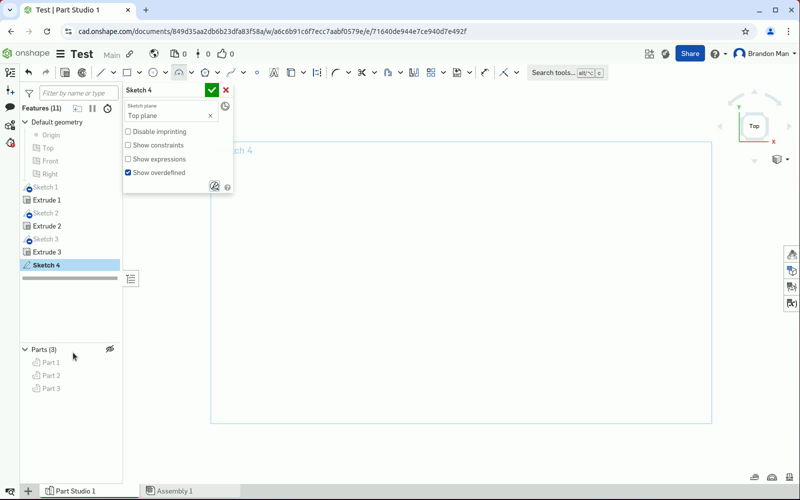
mouse_move(460, 247)
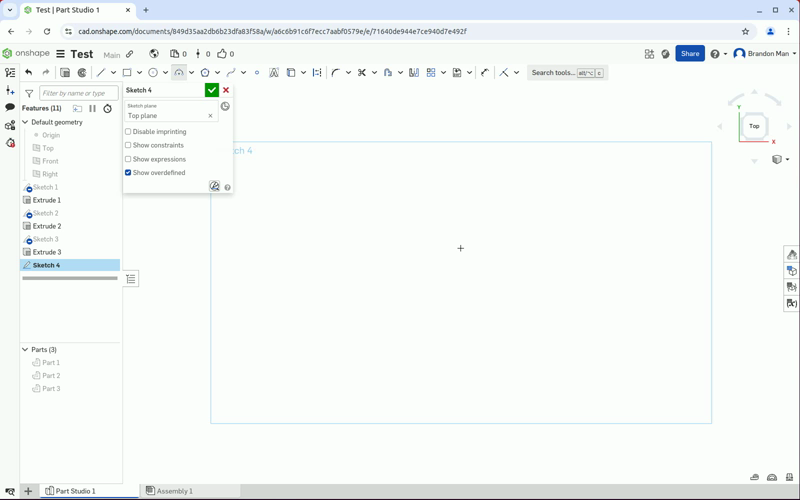
click(460, 247)
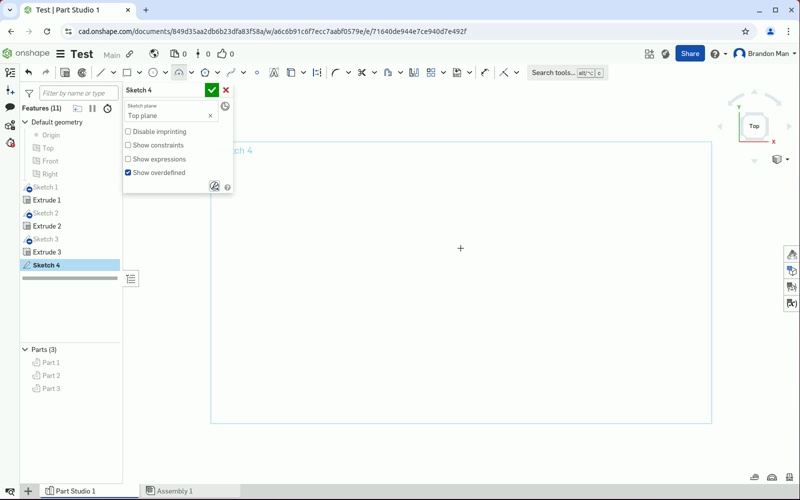
key_up(shift)
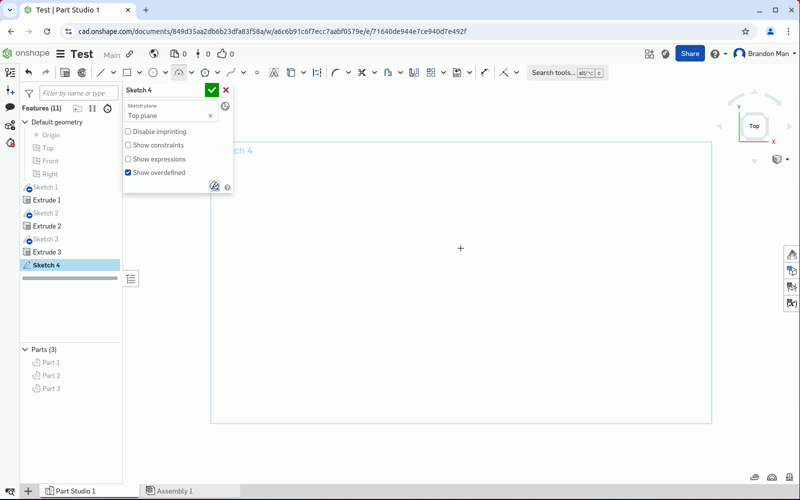
key_down(shift)
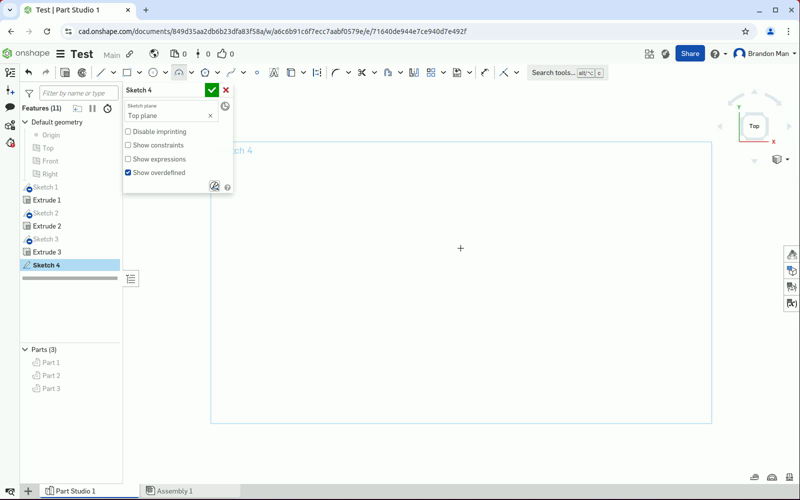
mouse_move(486, 258)
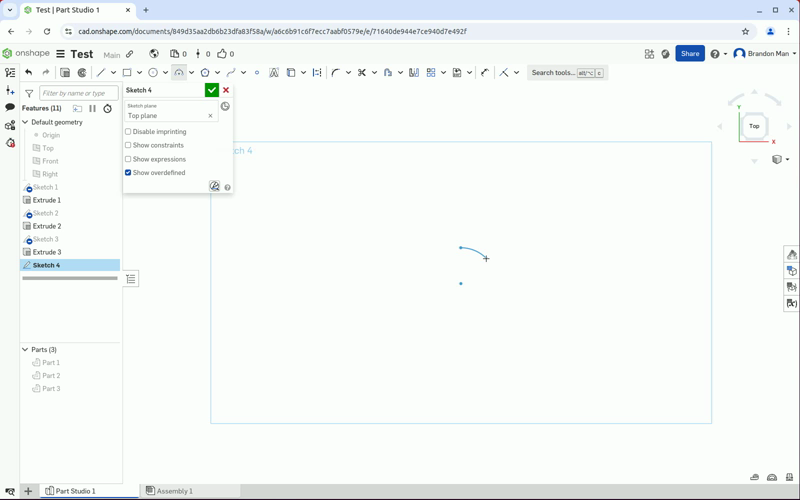
click(486, 258)
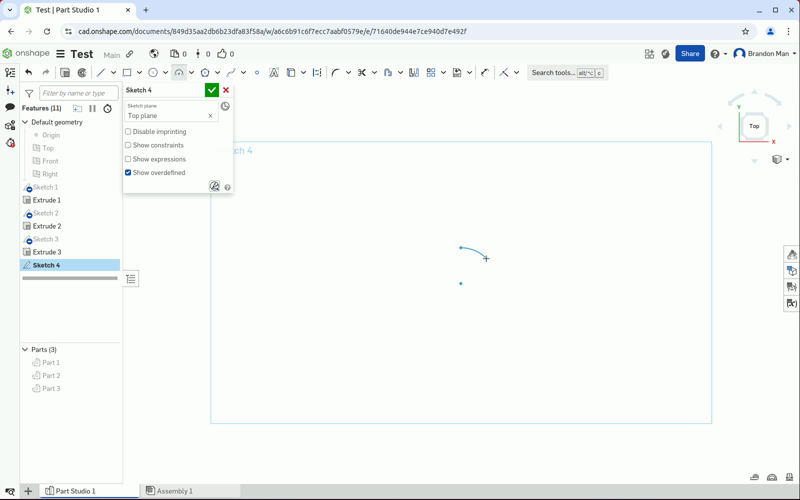
mouse_move(474, 250)
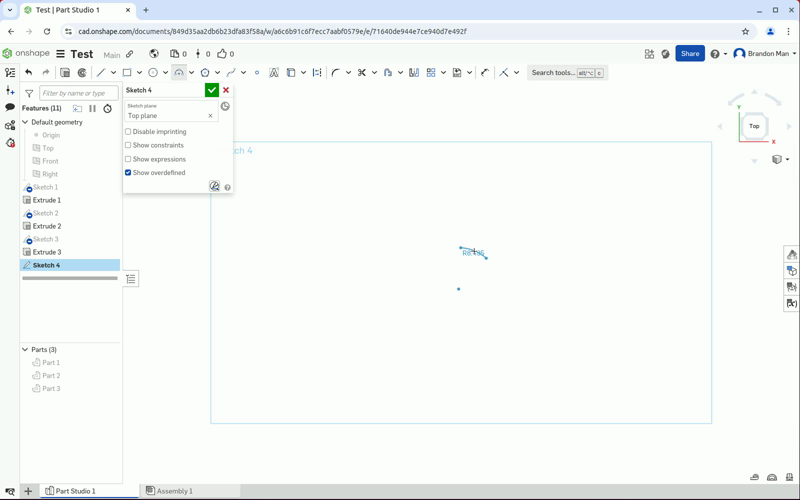
click(474, 250)
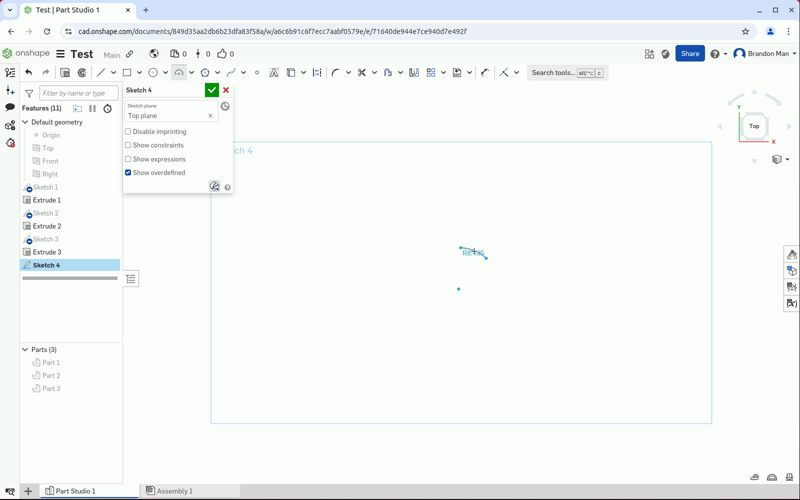
key_up(shift)
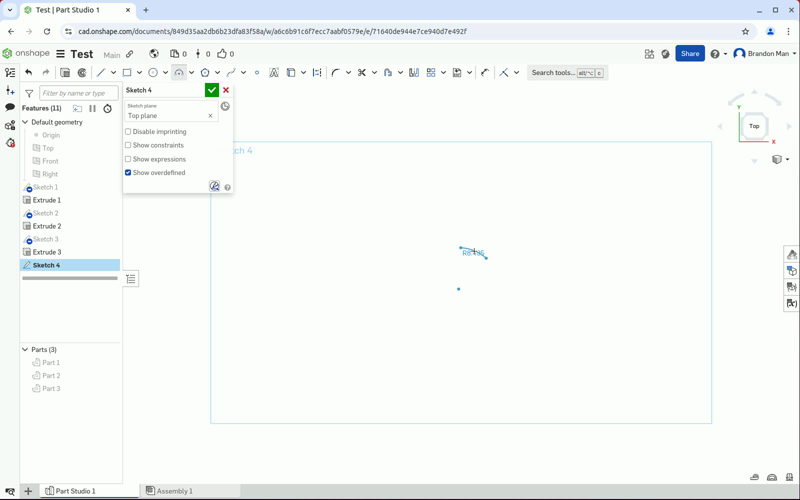
key(esc)
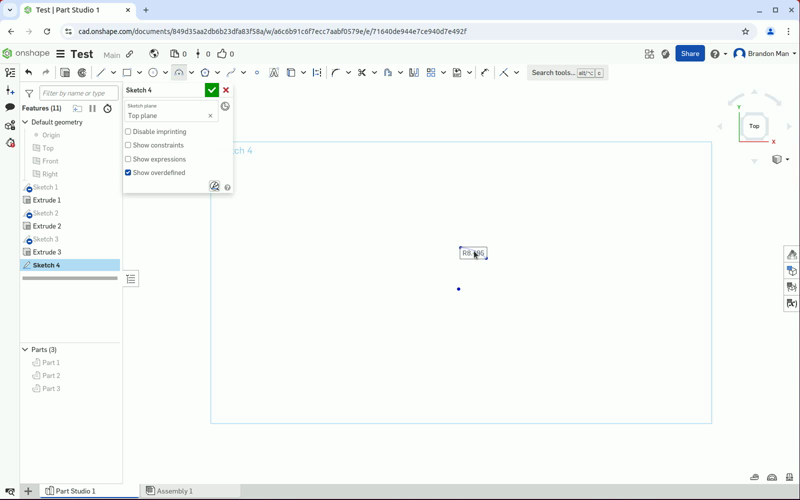
key(l)
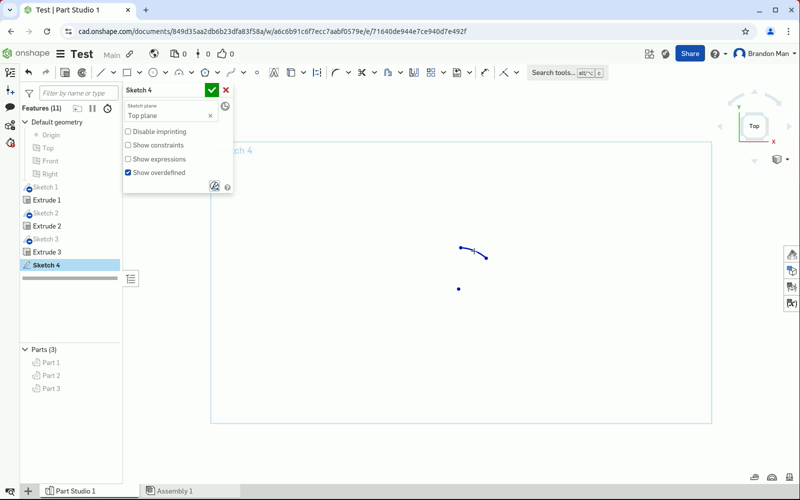
mouse_move(486, 258)
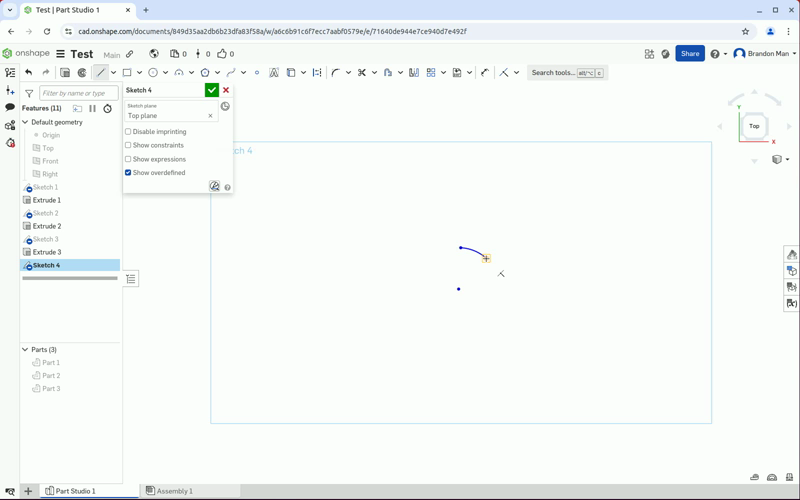
click(486, 258)
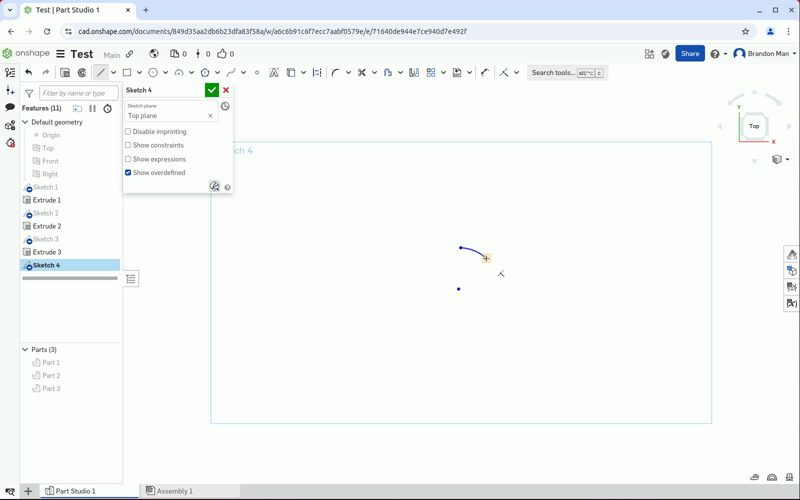
key_down(shift)
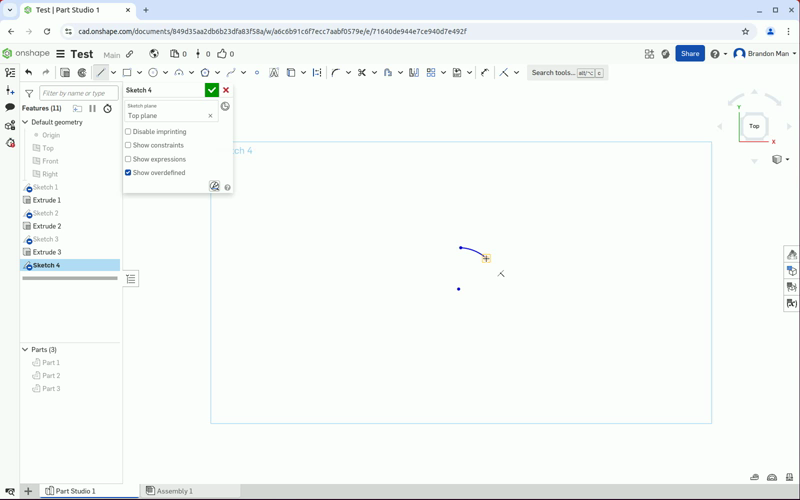
mouse_move(516, 258)
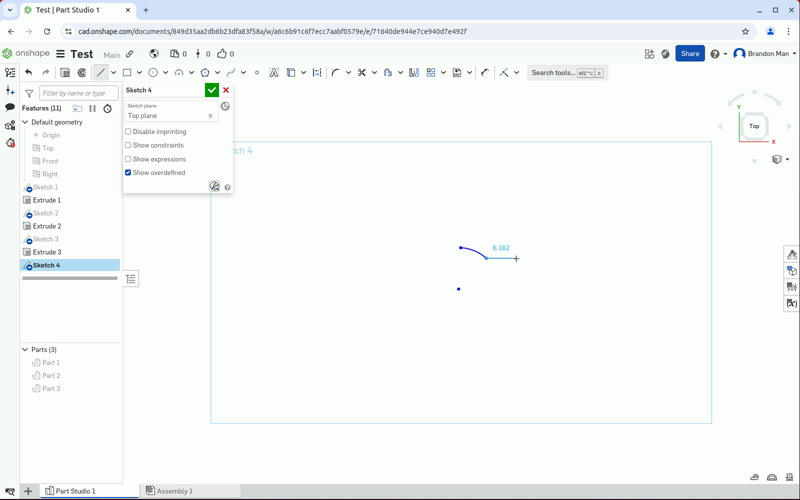
mouse_move(510, 233)
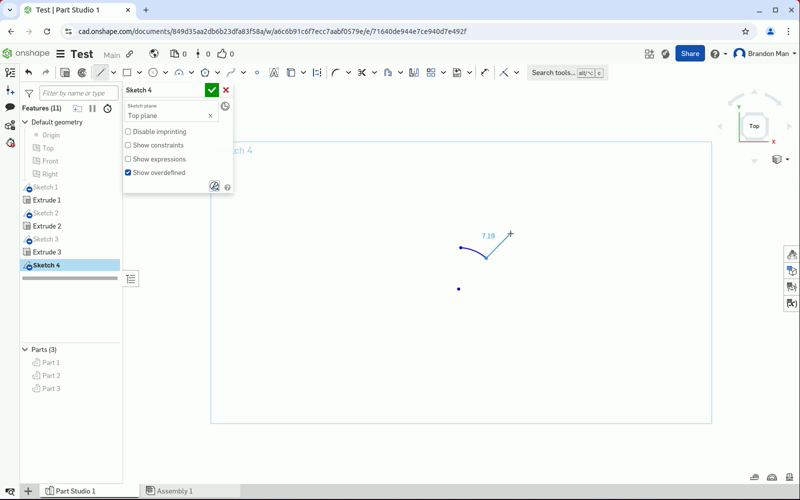
click(510, 233)
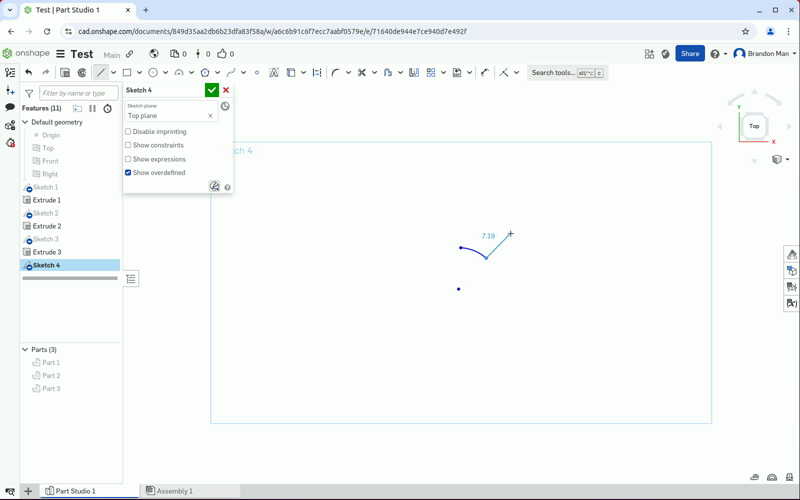
key_up(shift)
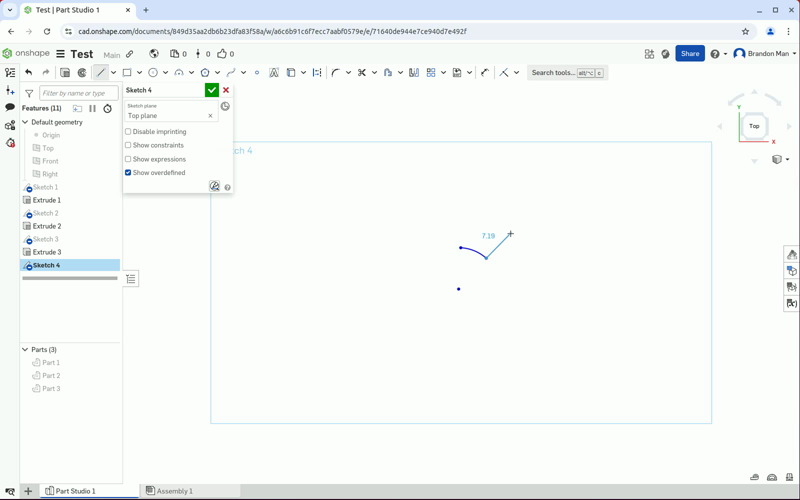
key(esc)
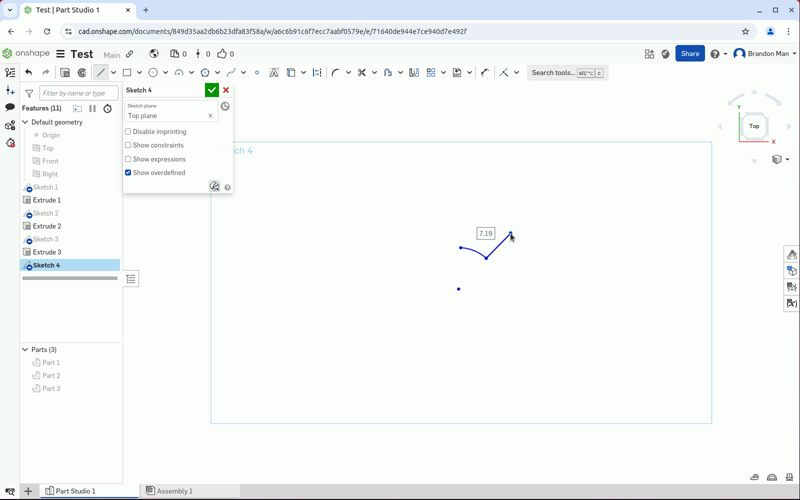
key(a)
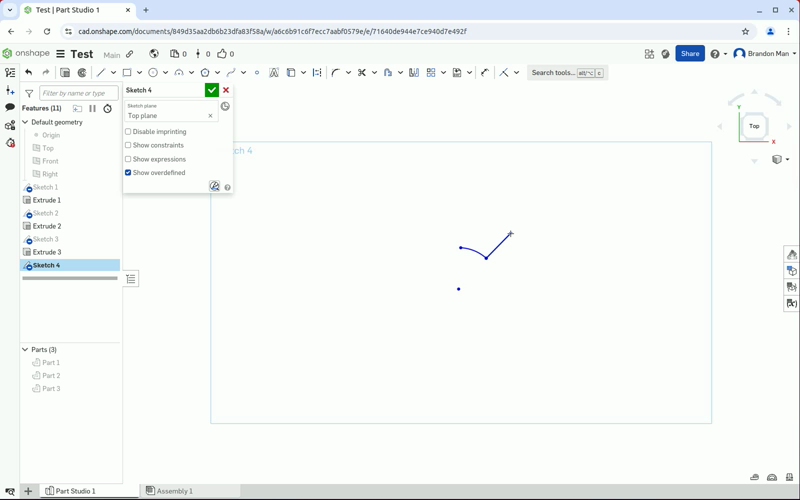
mouse_move(510, 233)
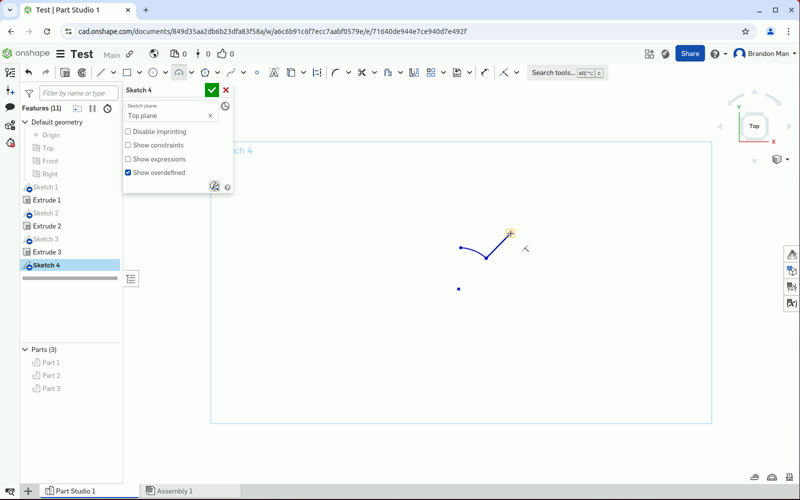
click(510, 233)
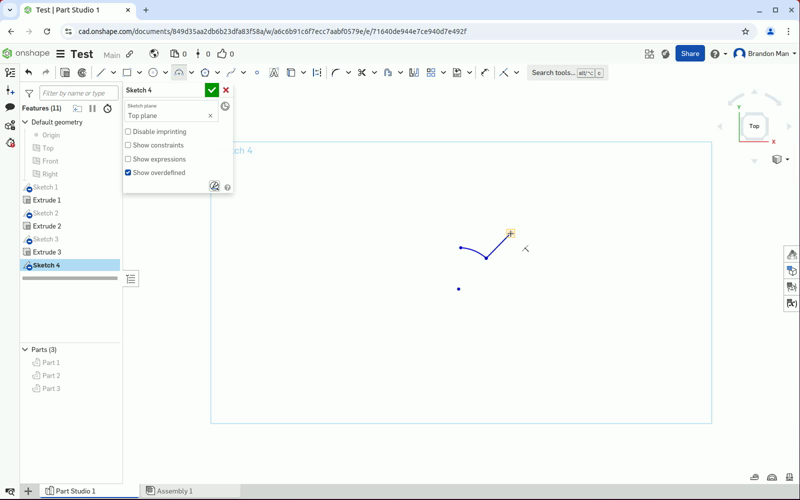
key_down(shift)
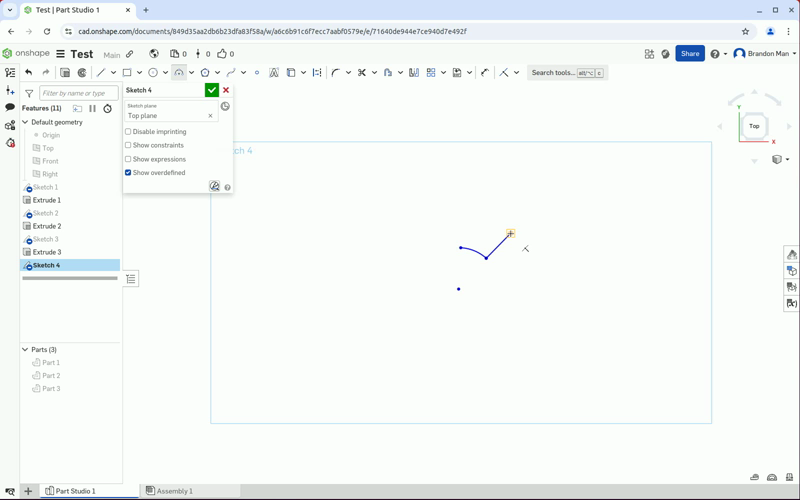
mouse_move(460, 212)
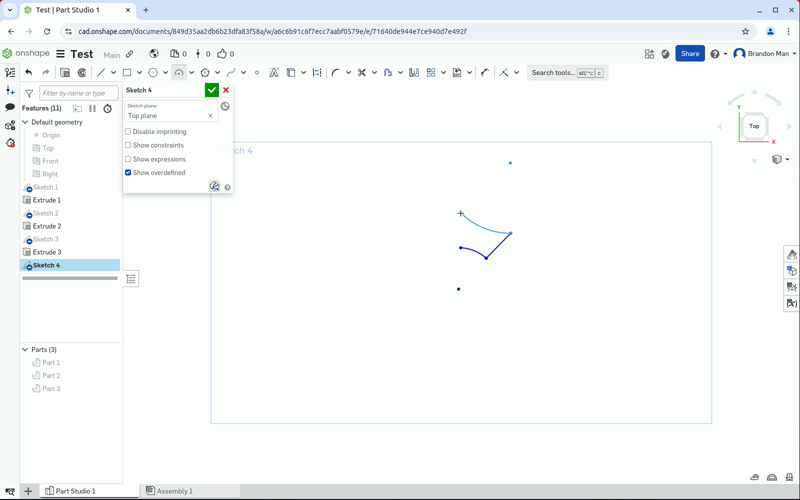
click(460, 212)
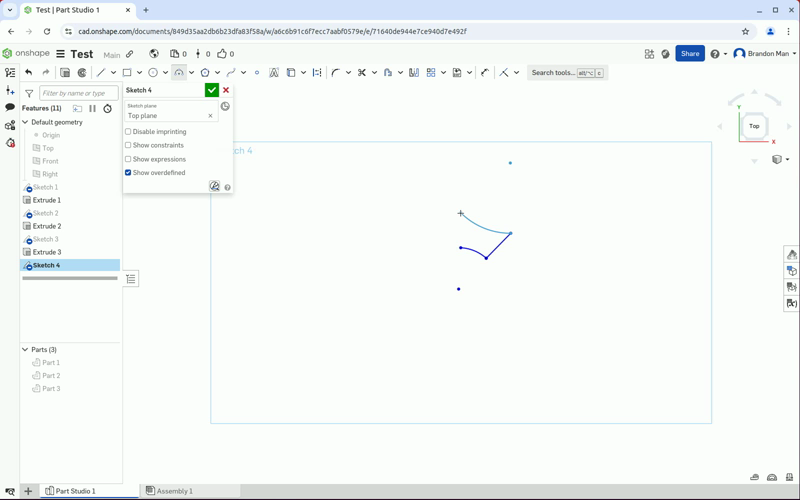
mouse_move(487, 217)
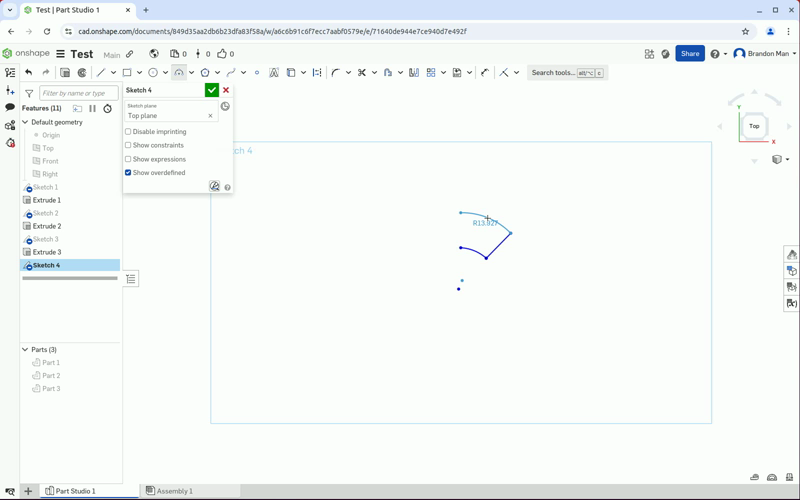
click(487, 217)
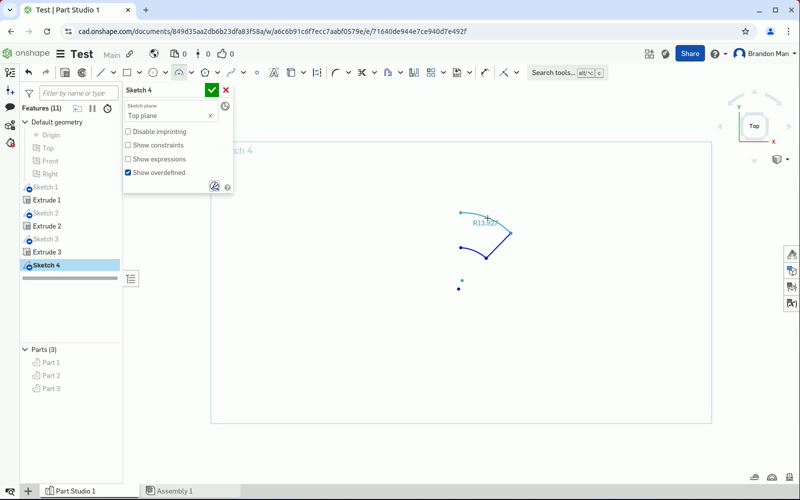
key_up(shift)
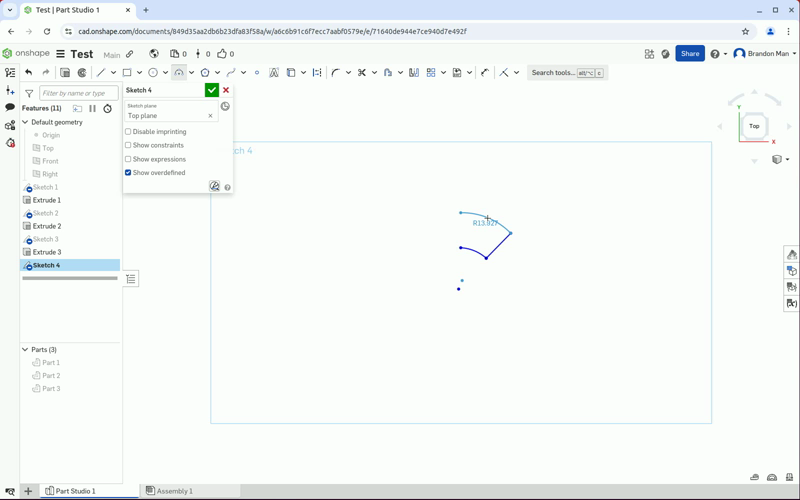
key(esc)
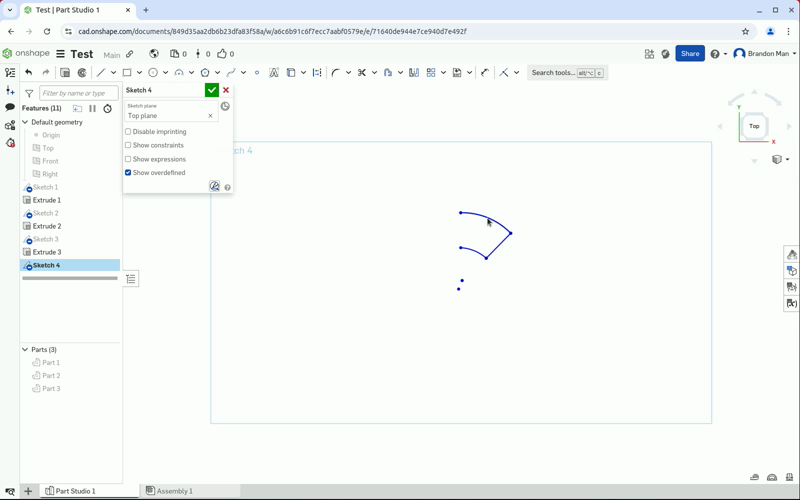
key(l)
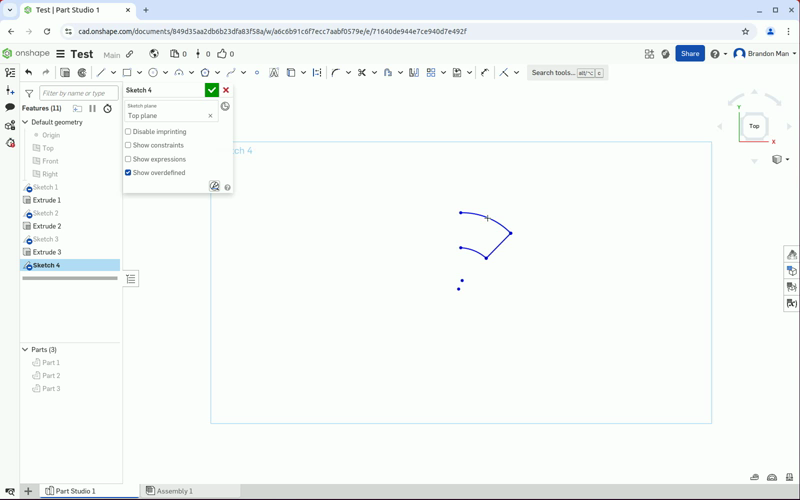
mouse_move(460, 212)
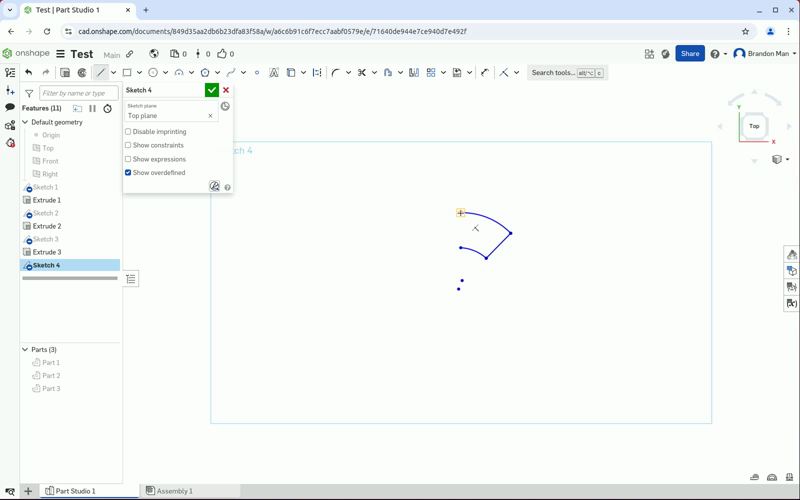
click(460, 212)
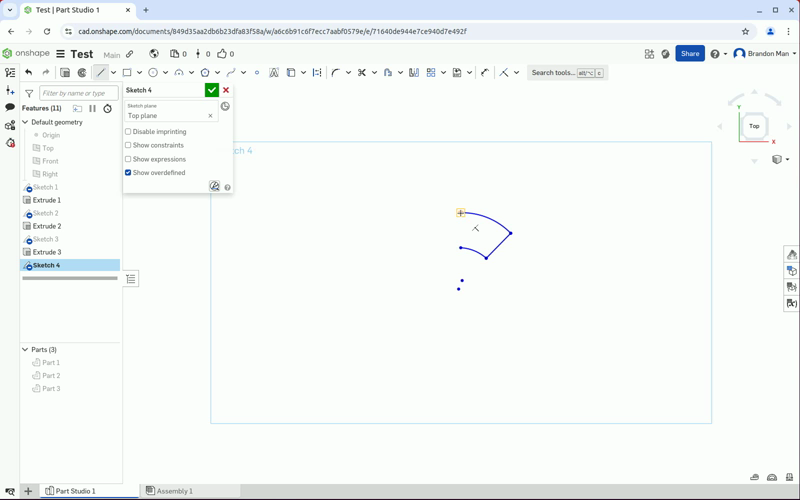
mouse_move(490, 212)
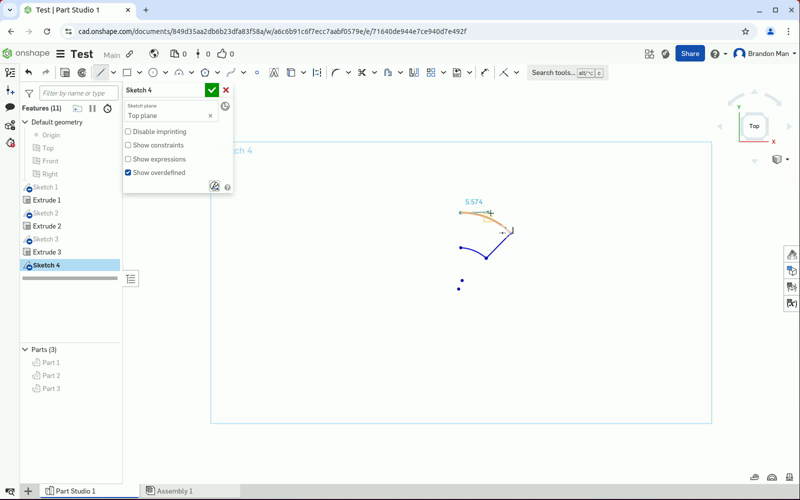
key_down(shift)
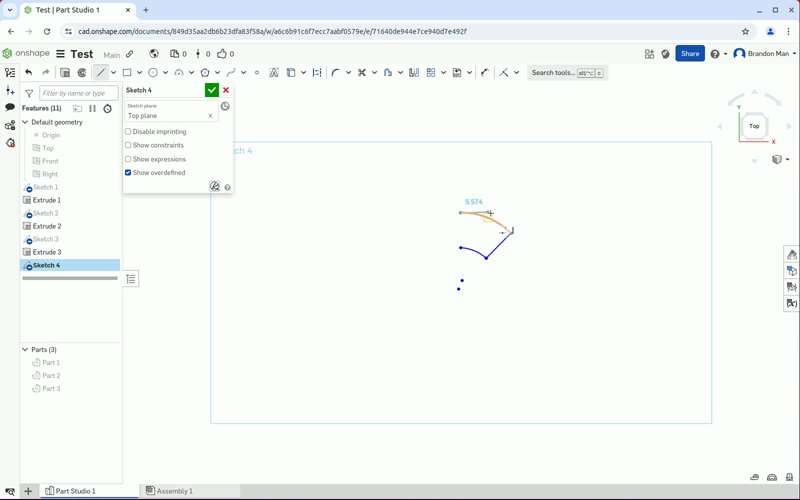
mouse_move(460, 247)
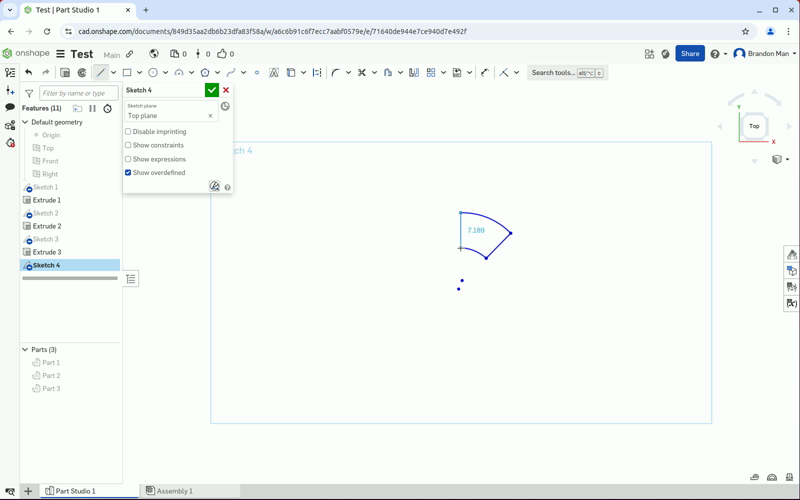
key_up(shift)
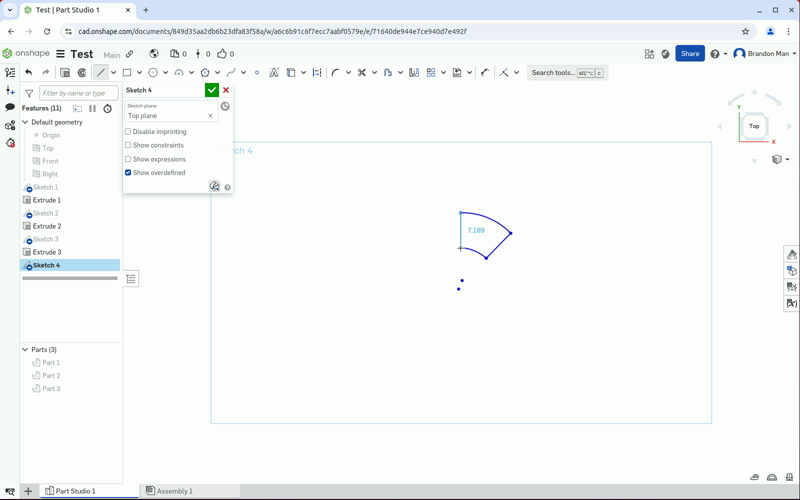
click(460, 247)
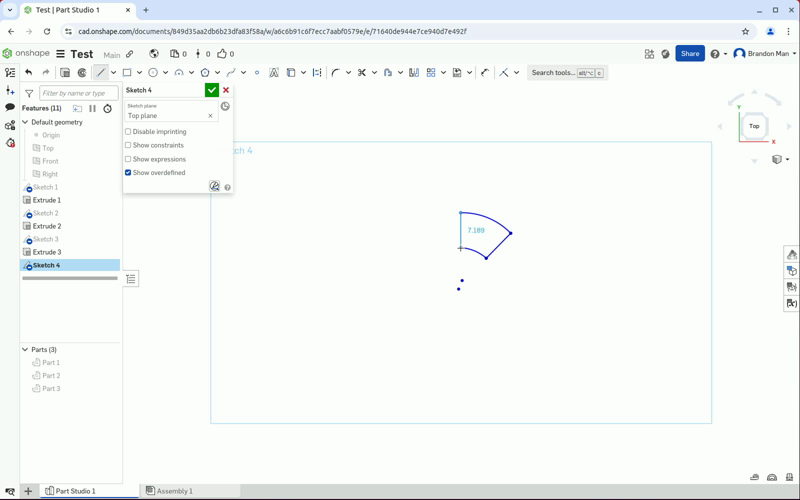
key(esc)
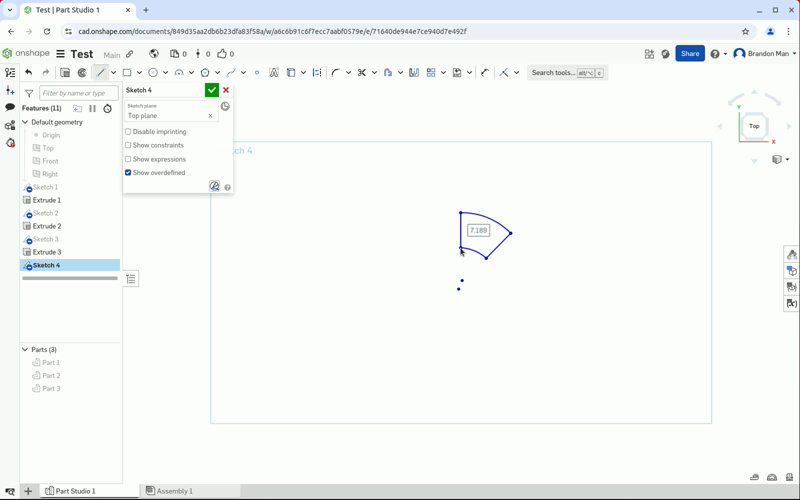
mouse_move(473, 247)
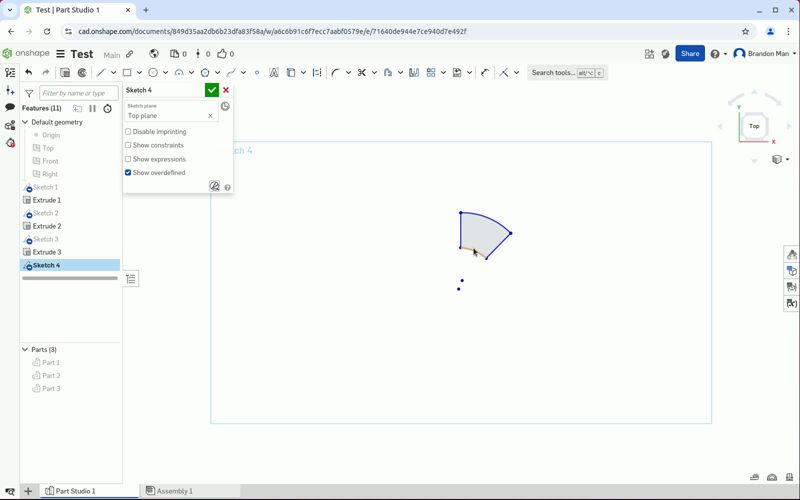
scroll(6)
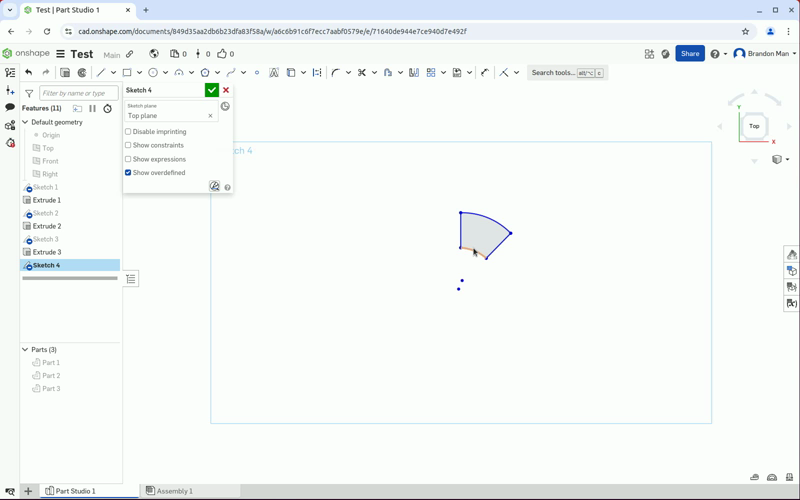
scroll(6)
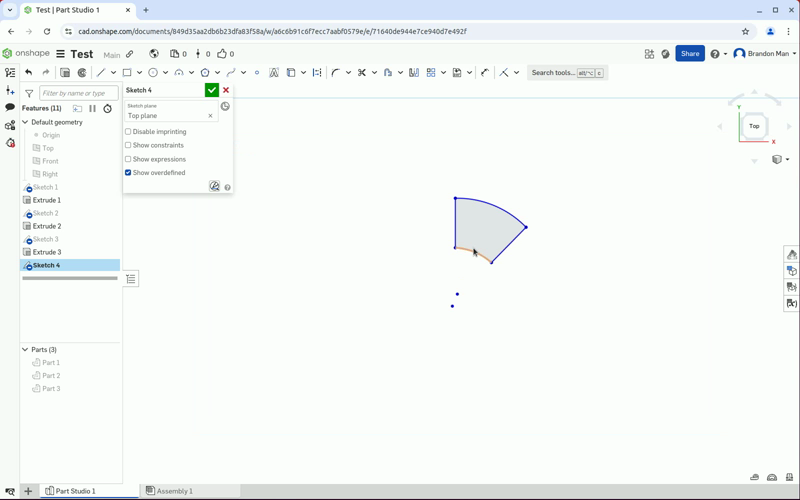
scroll(6)
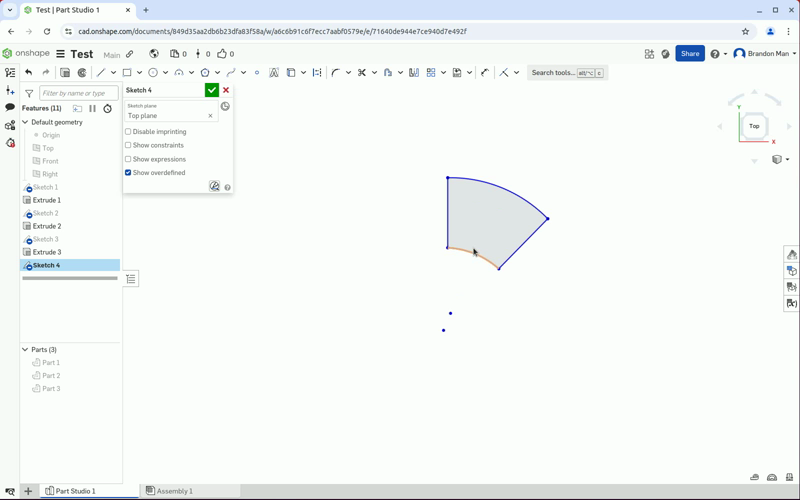
scroll(6)
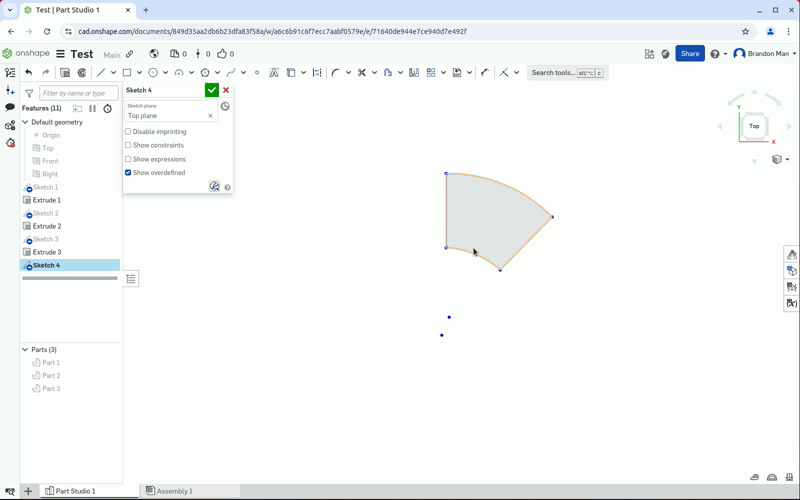
scroll(6)
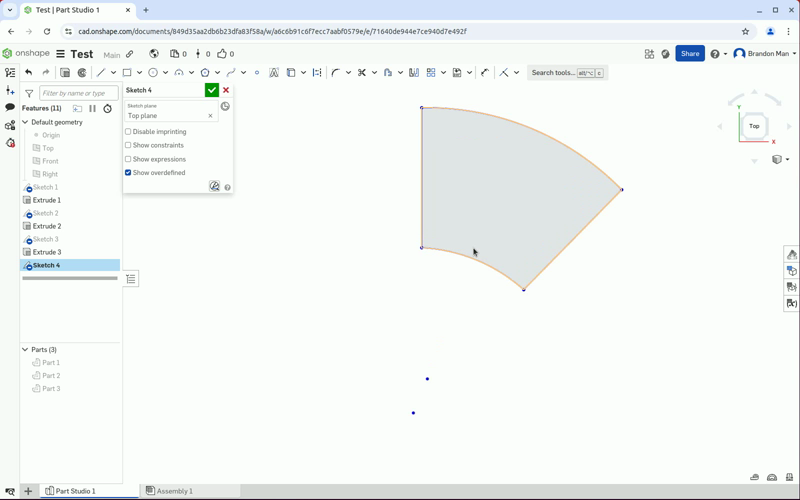
scroll(6)
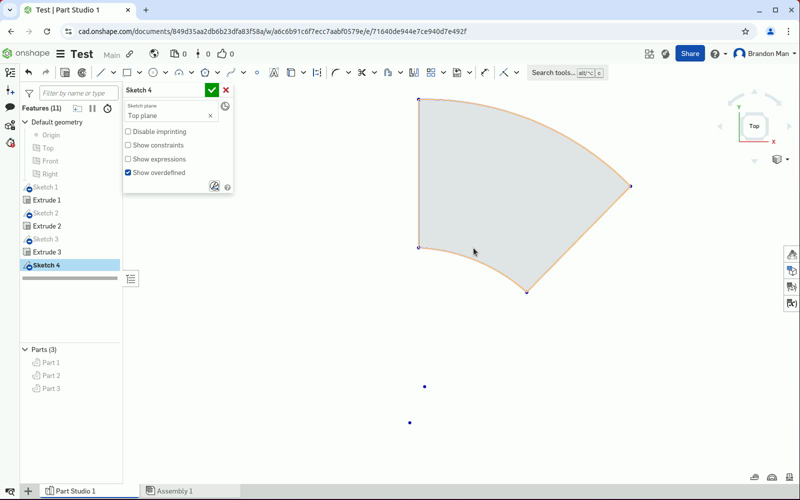
scroll(6)
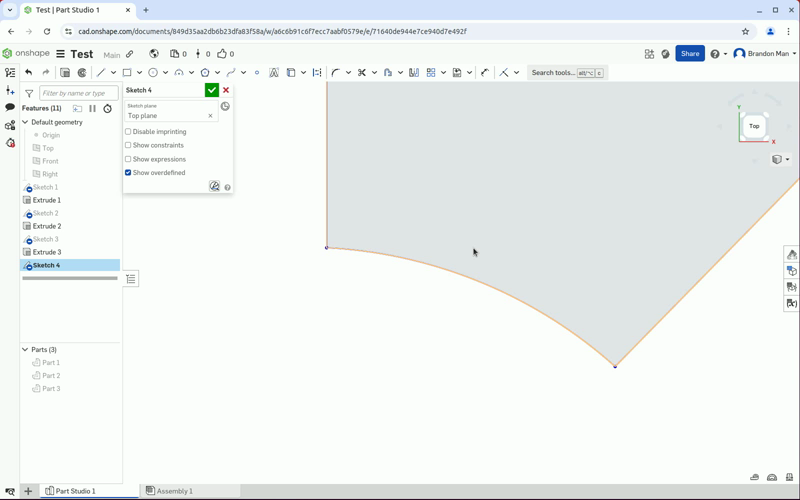
click(473, 247)
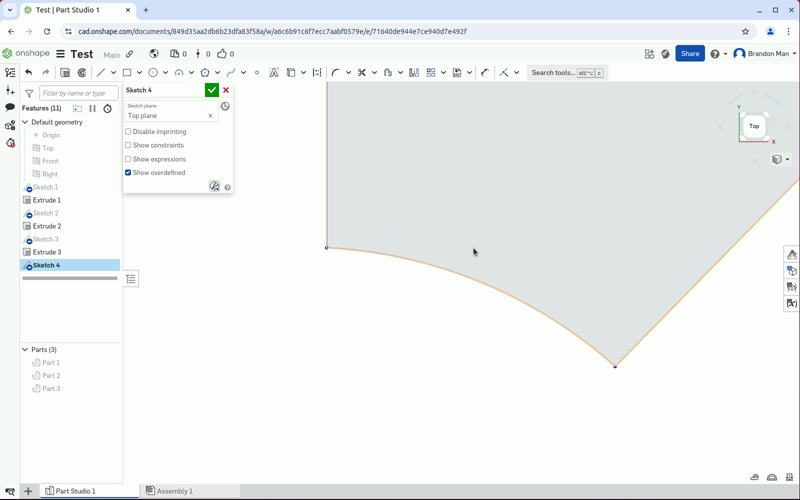
scroll(-6)
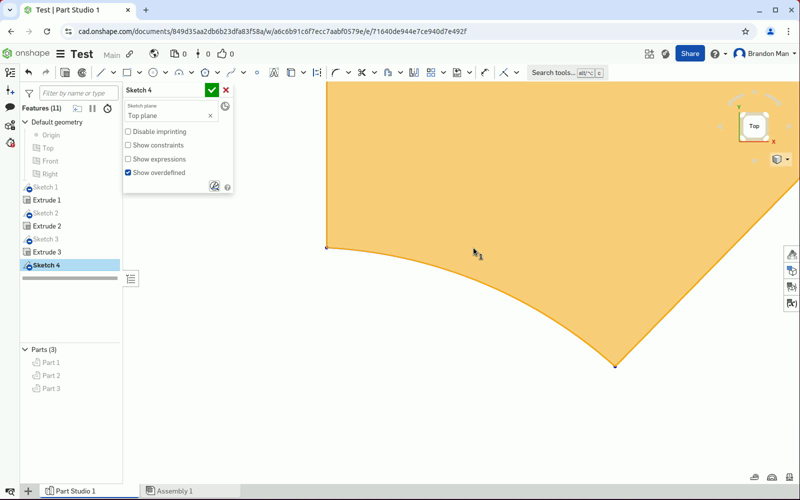
scroll(-6)
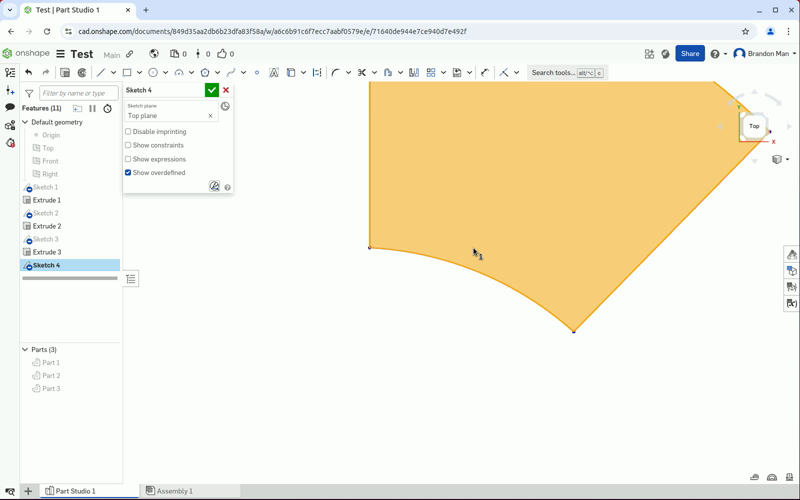
scroll(-6)
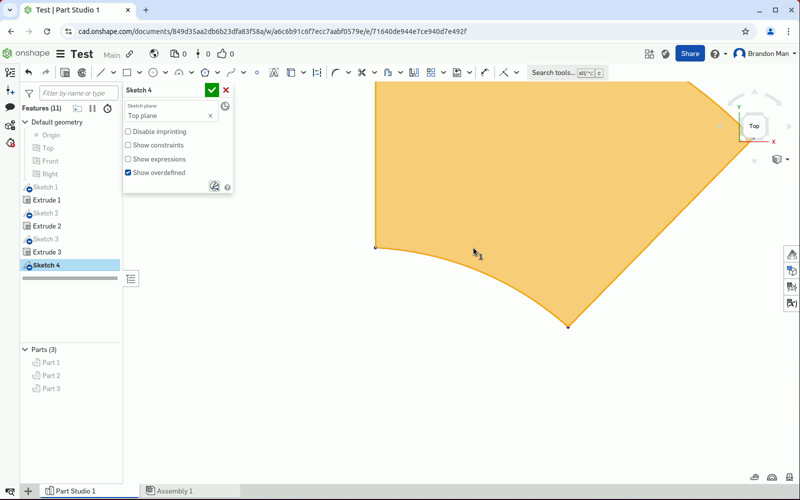
scroll(-6)
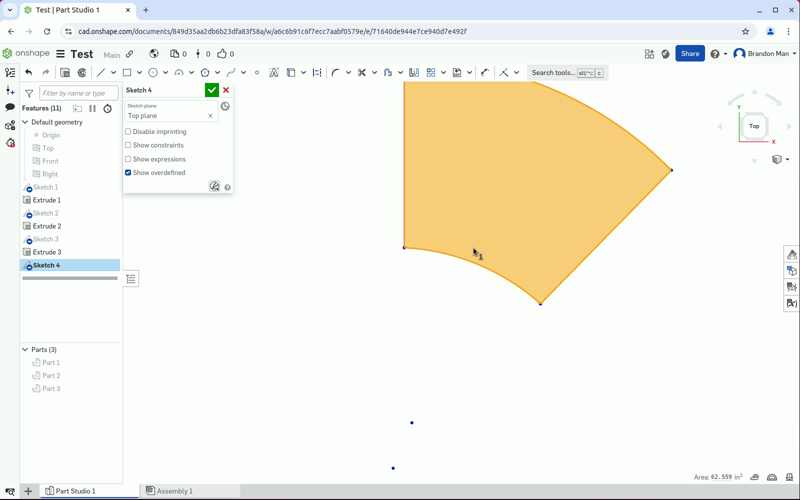
scroll(-6)
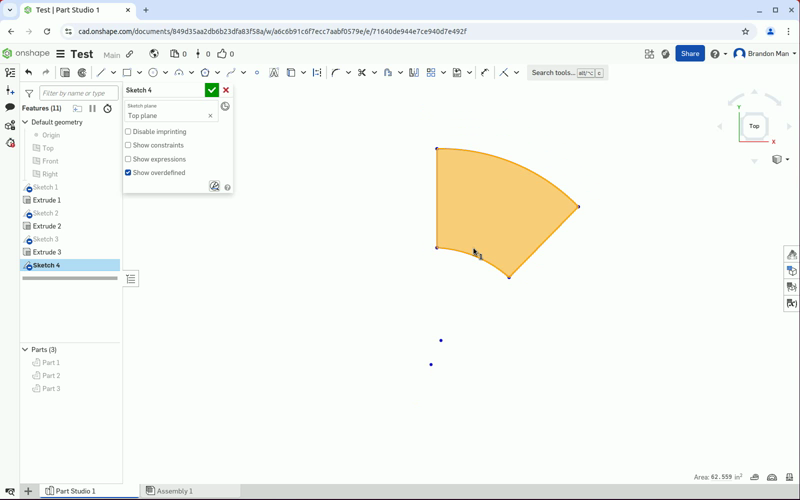
scroll(-6)
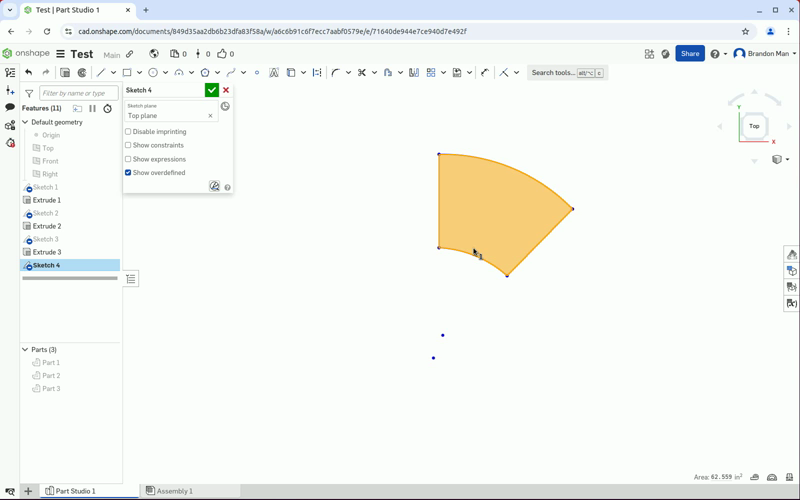
scroll(-6)
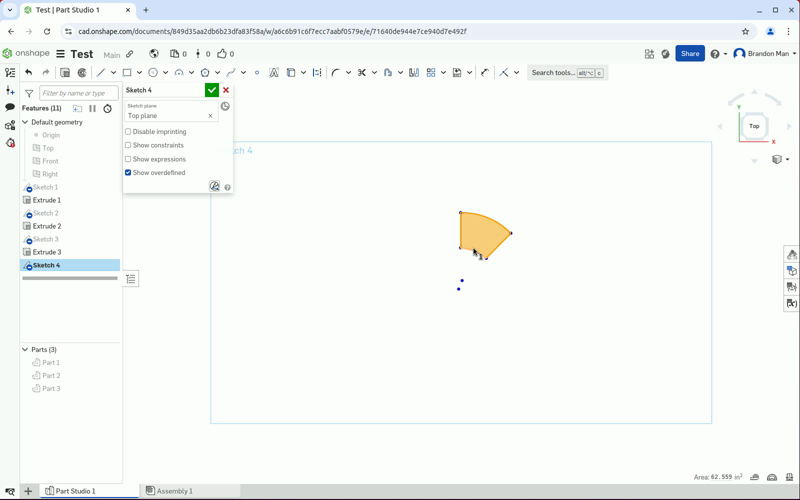
mouse_move(73, 352)
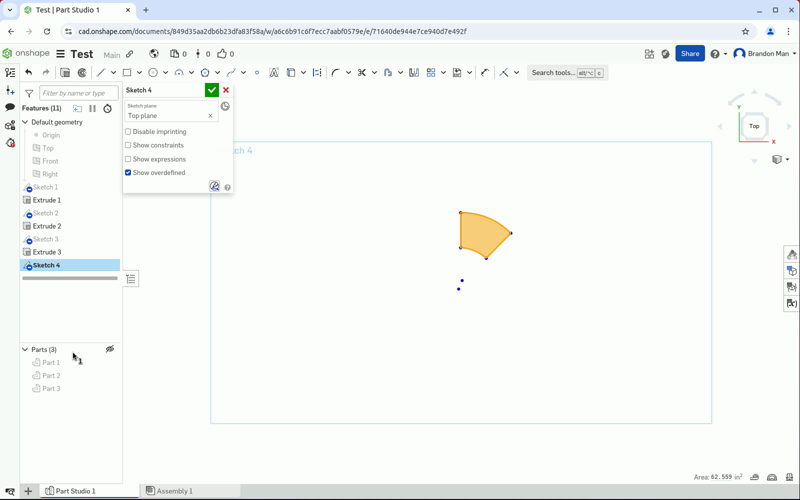
key(shift+y)
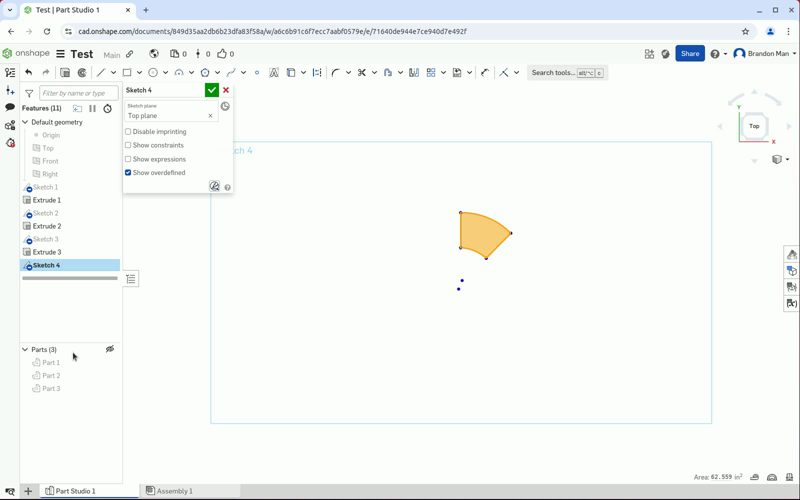
key(shift+e)
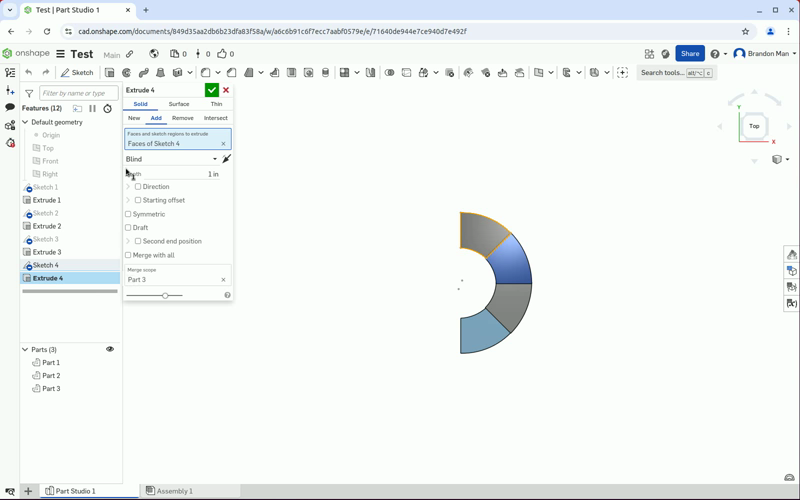
mouse_move(143, 106)
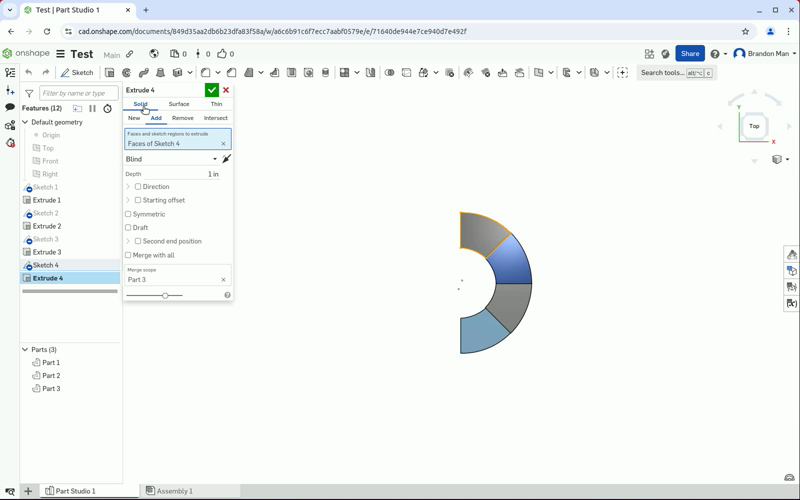
click(143, 106)
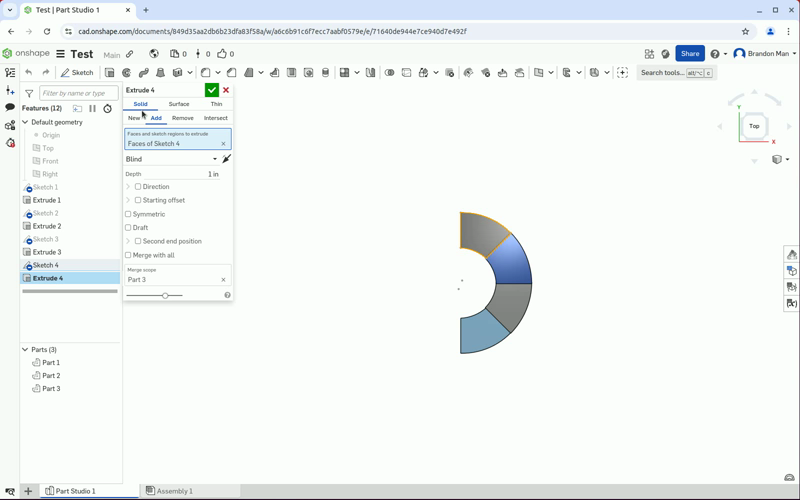
mouse_move(137, 120)
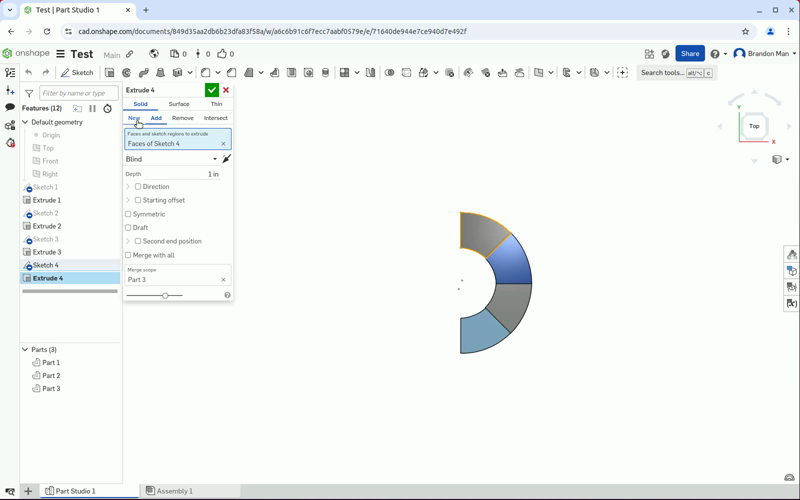
click(137, 120)
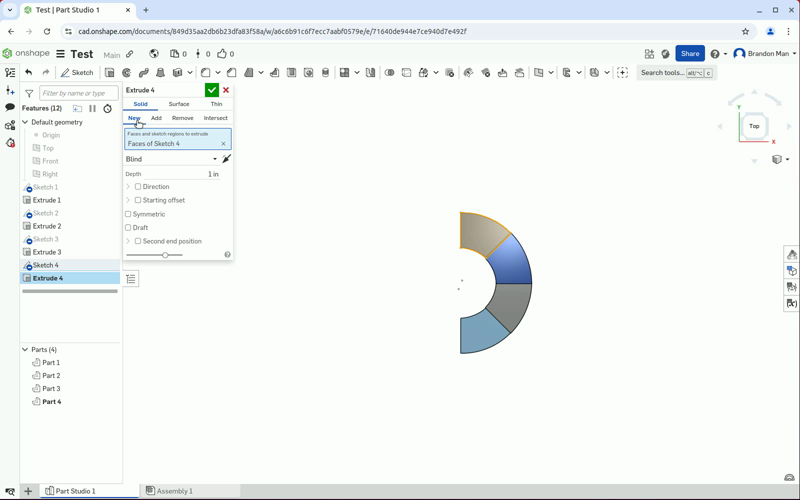
key(tab, 4)
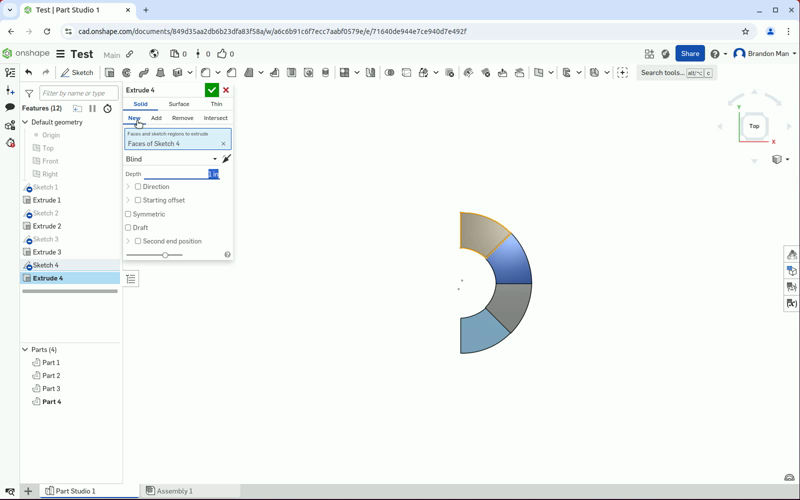
text(11.554)
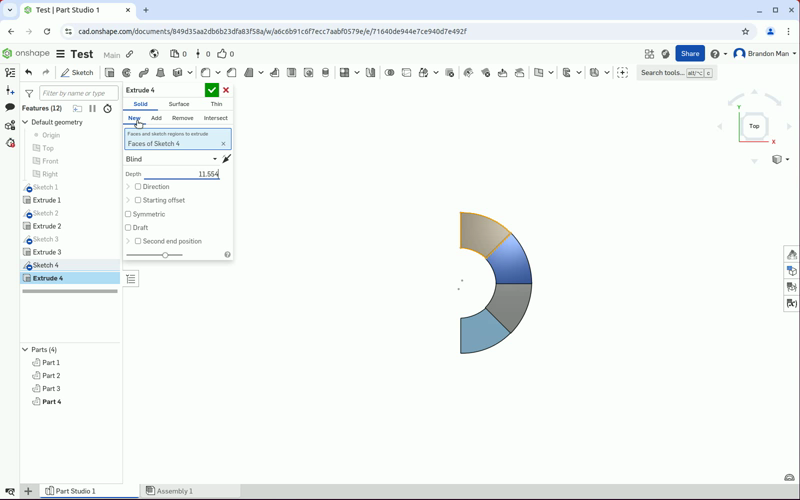
key(enter)
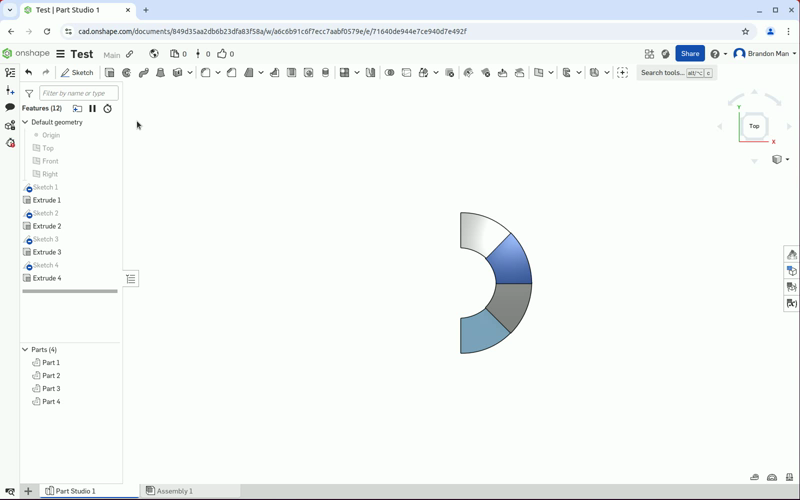
key(shift+h)
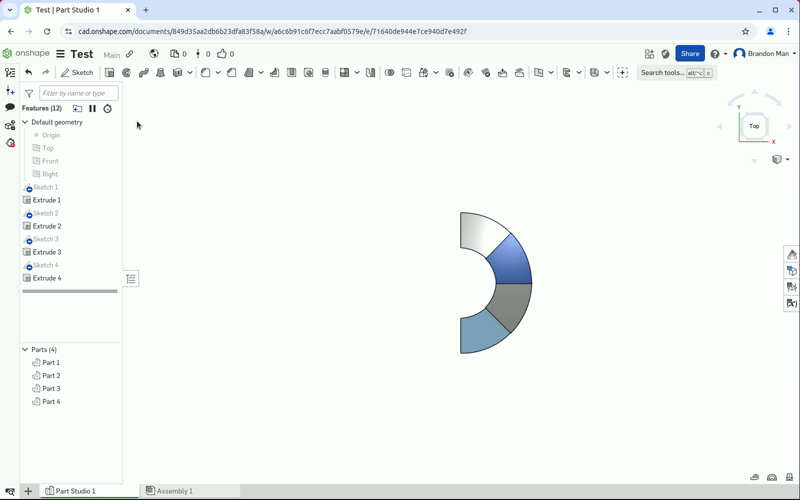
key(shift+h)
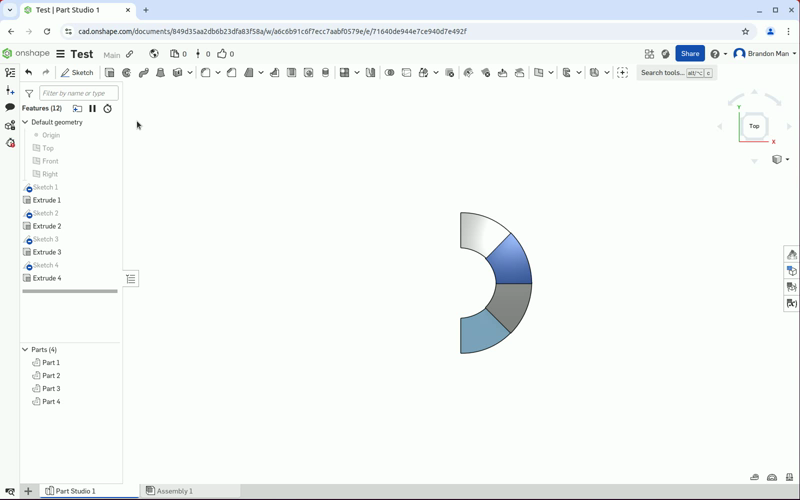
mouse_move(73, 189)
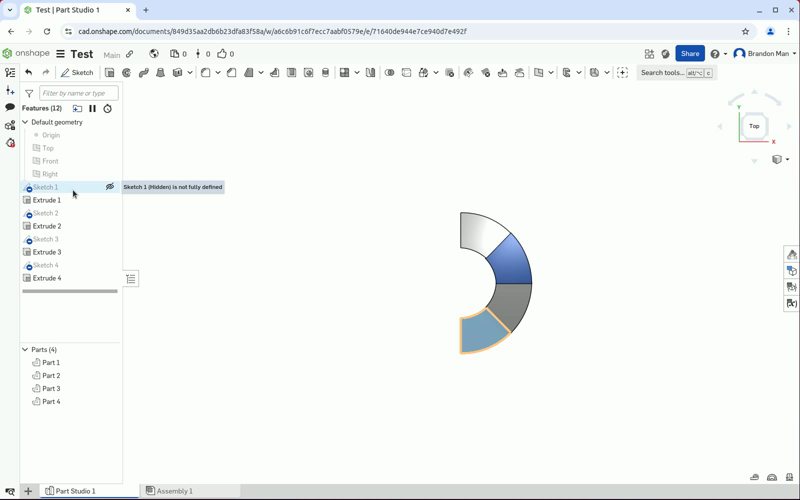
click(73, 189)
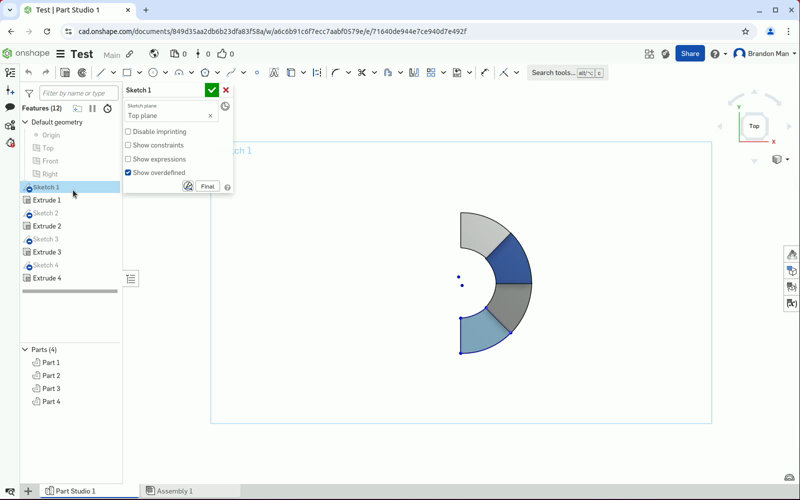
mouse_move(229, 92)
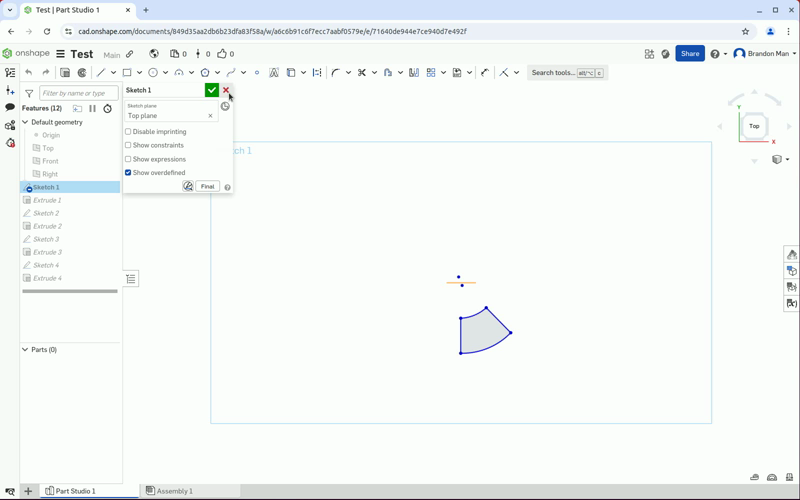
click(229, 92)
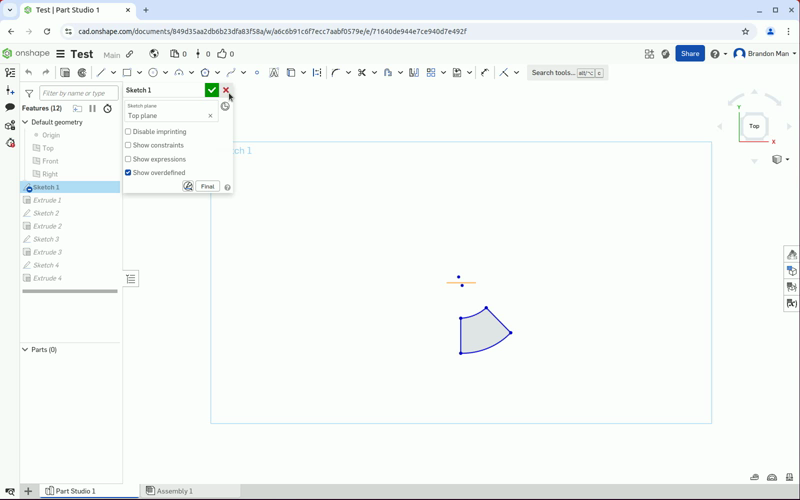
key(shift+s)
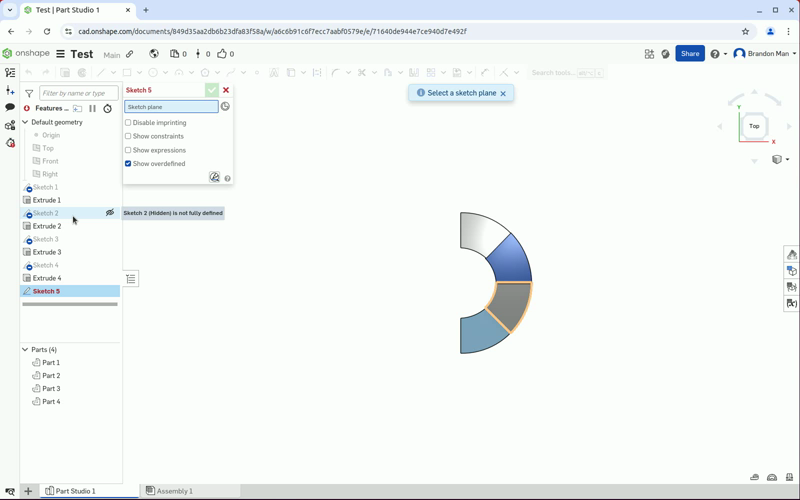
scroll(3)
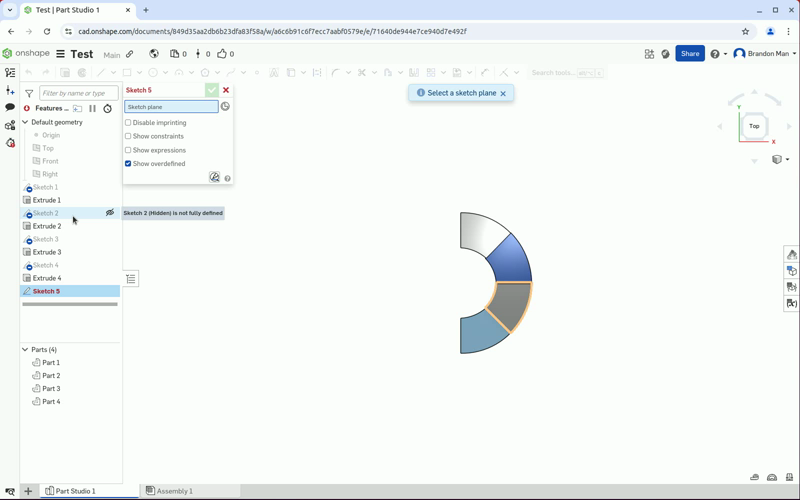
mouse_move(73, 150)
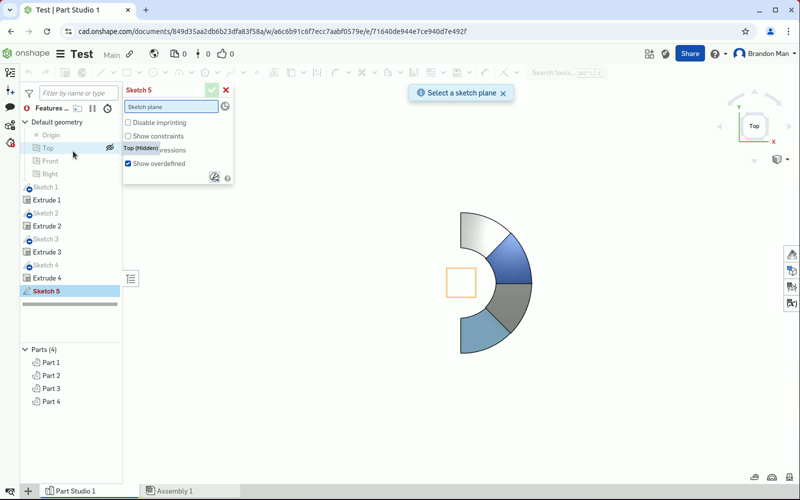
click(73, 150)
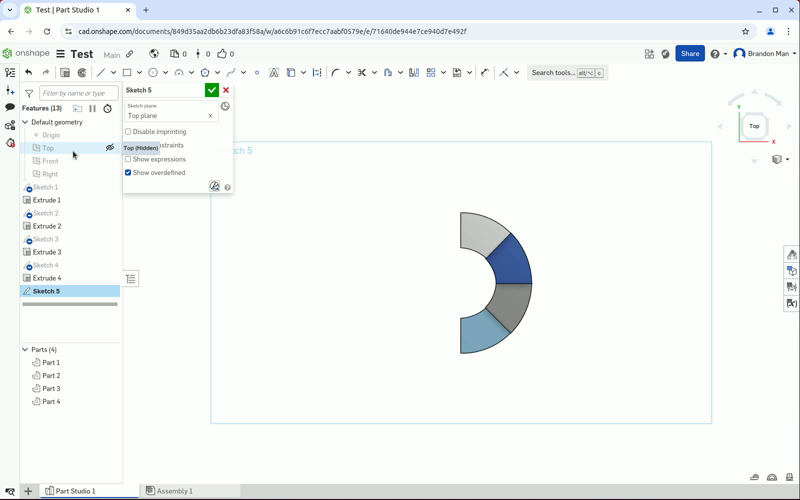
mouse_move(73, 352)
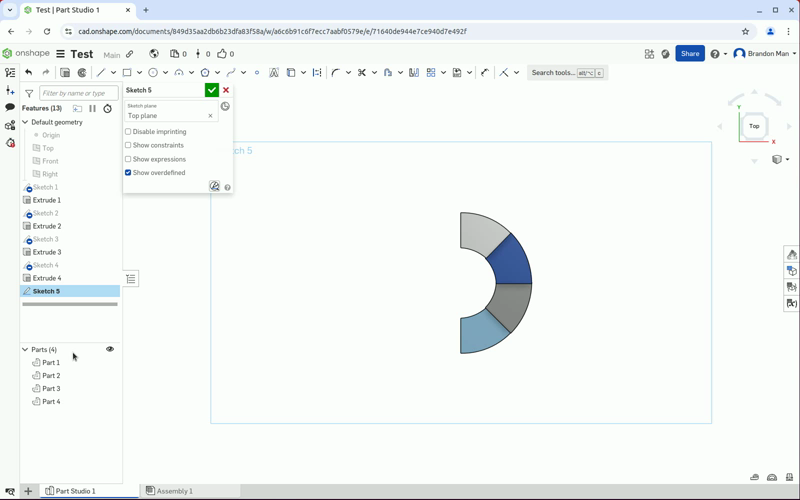
key(y)
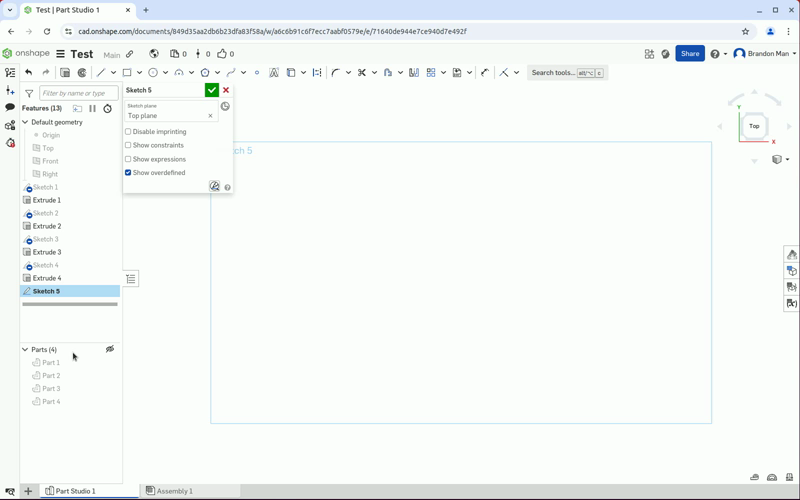
key(l)
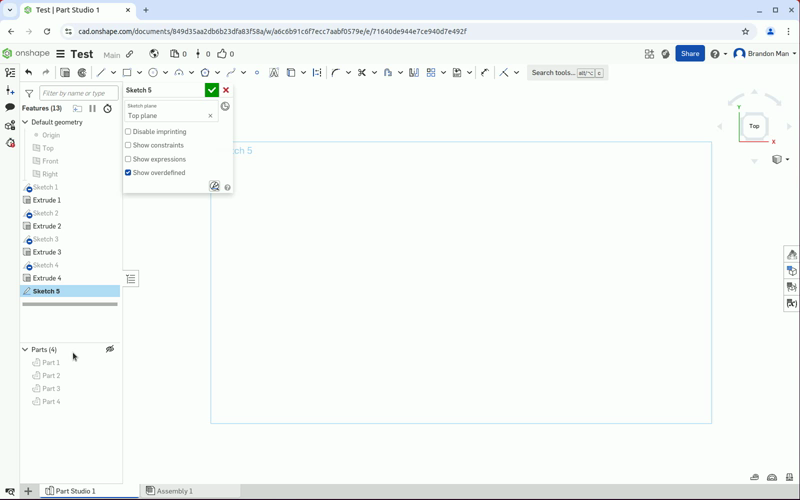
key_down(shift)
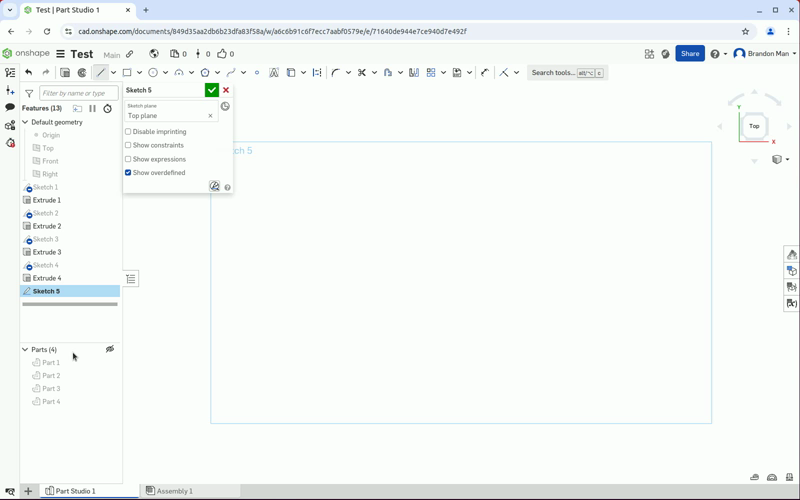
mouse_move(411, 233)
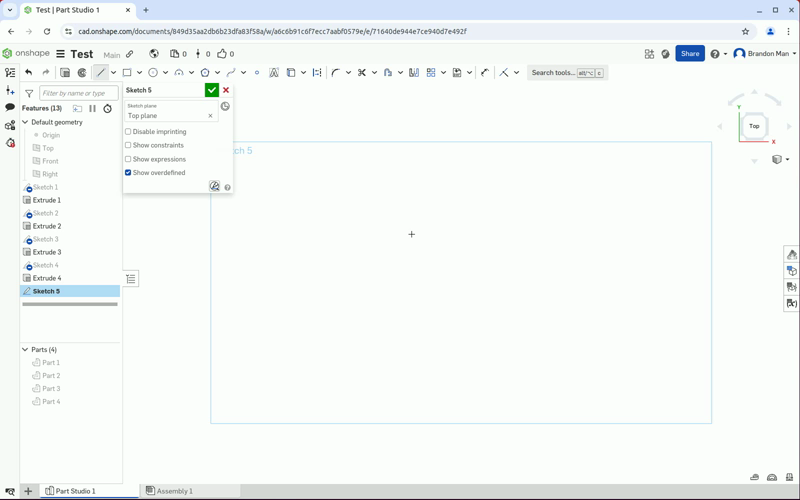
click(411, 233)
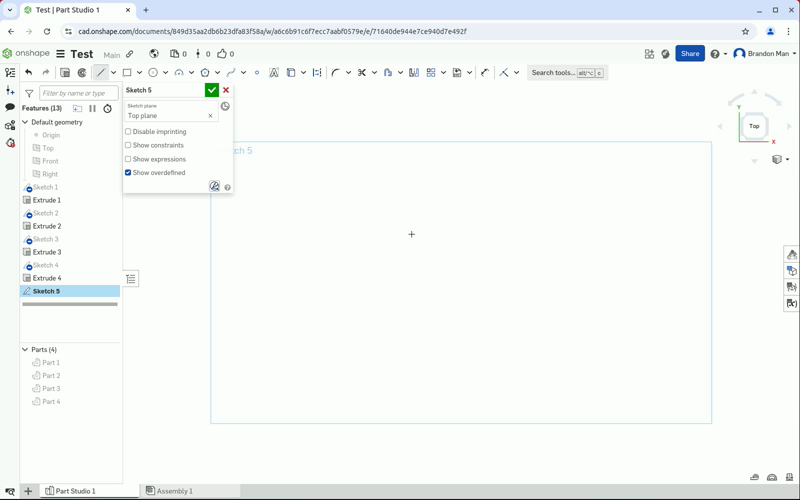
key_up(shift)
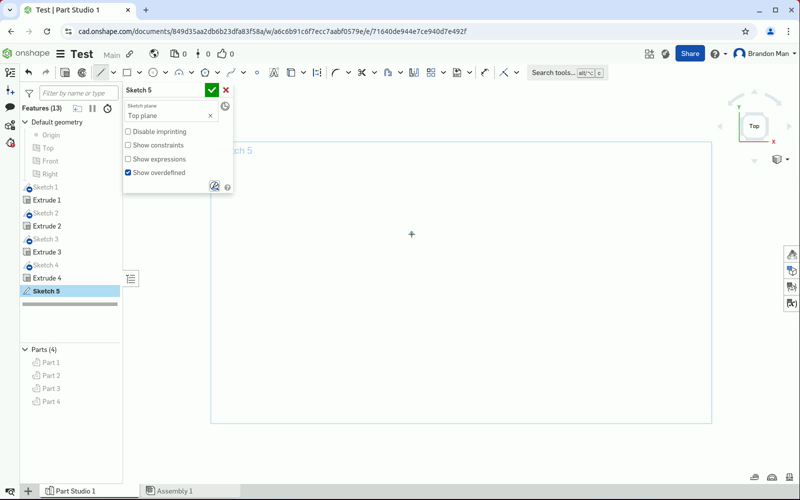
key_down(shift)
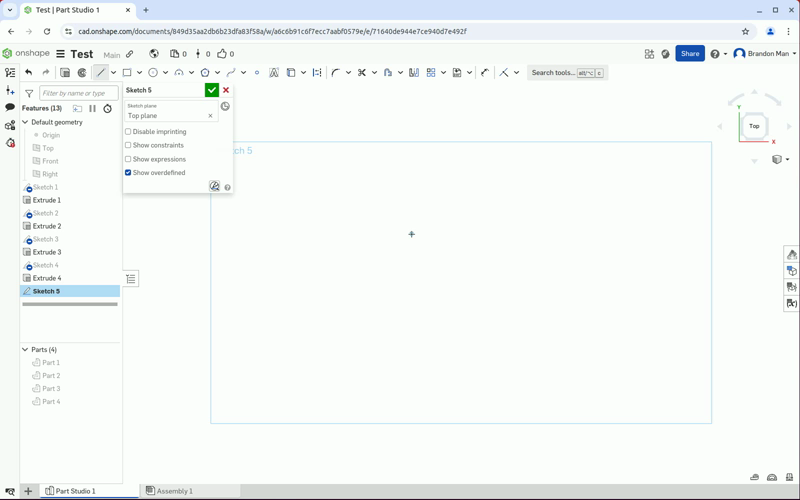
mouse_move(441, 233)
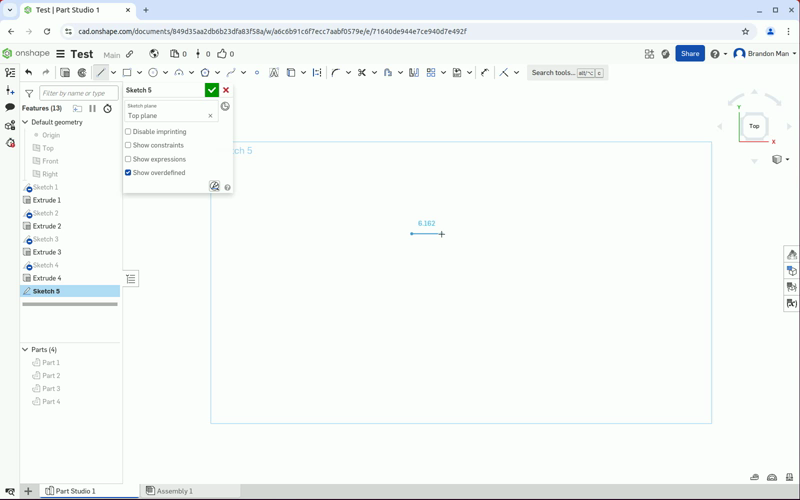
mouse_move(436, 258)
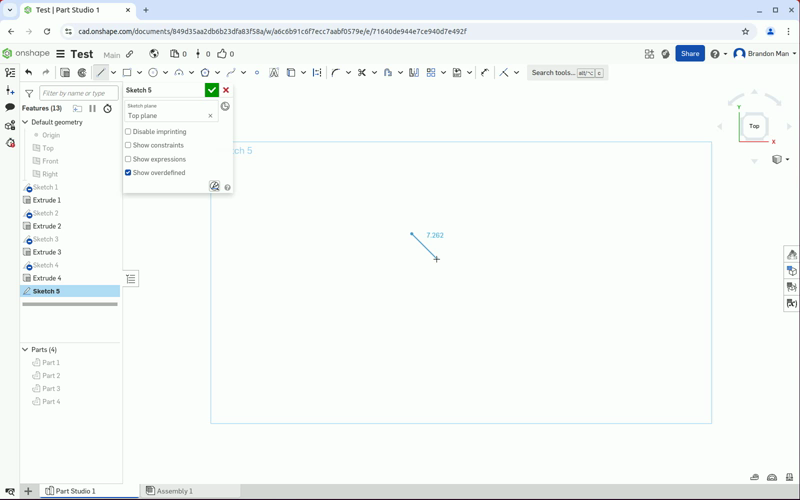
click(436, 258)
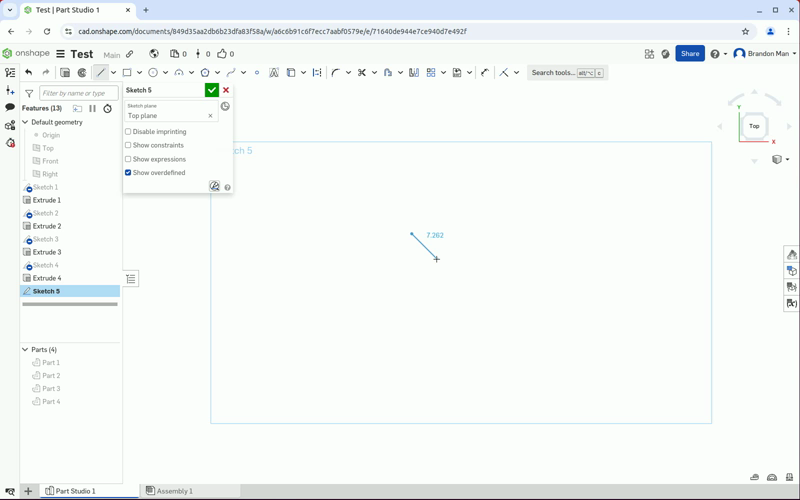
key_up(shift)
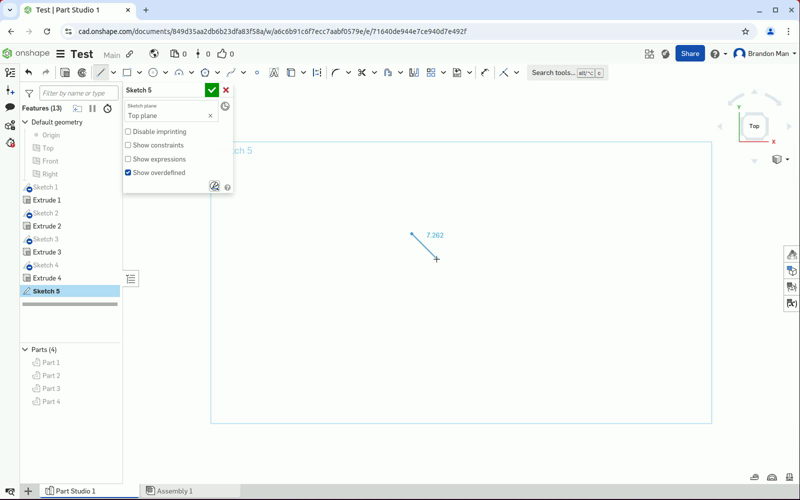
key(esc)
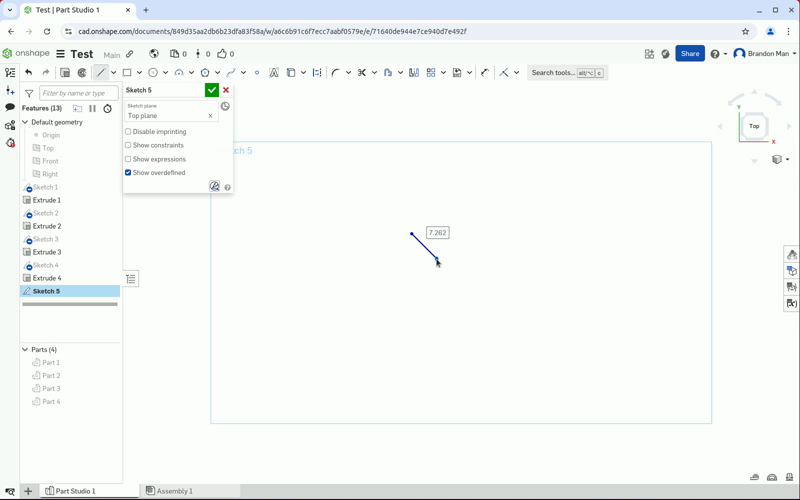
key(a)
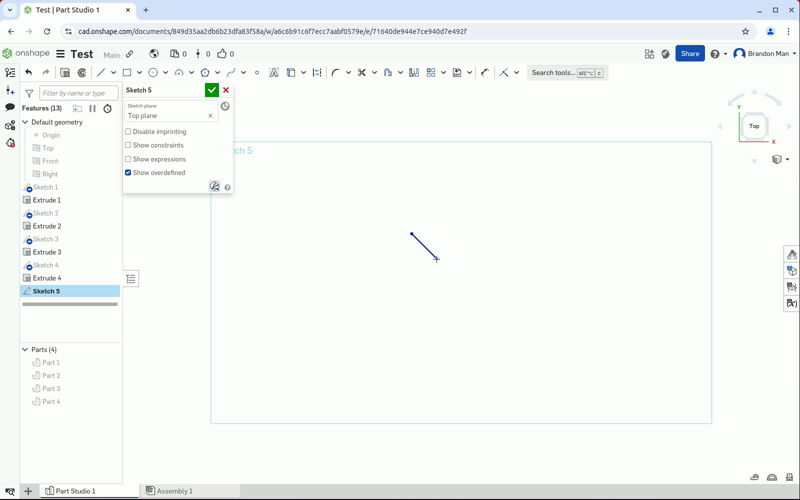
mouse_move(436, 258)
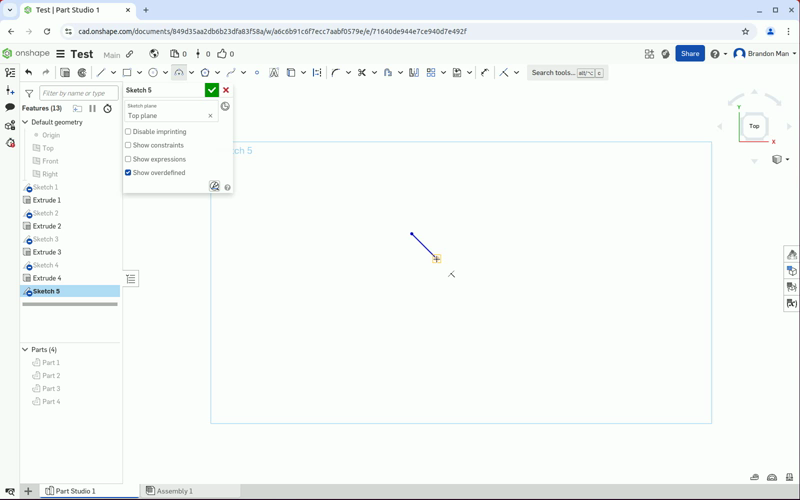
click(436, 258)
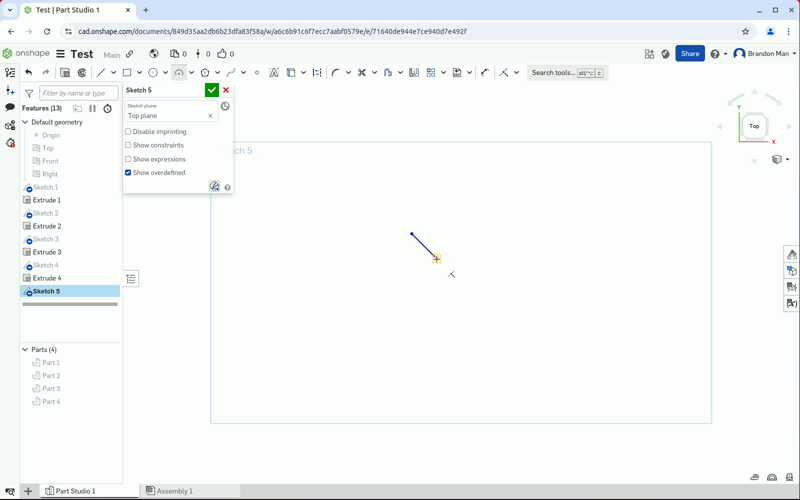
key_down(shift)
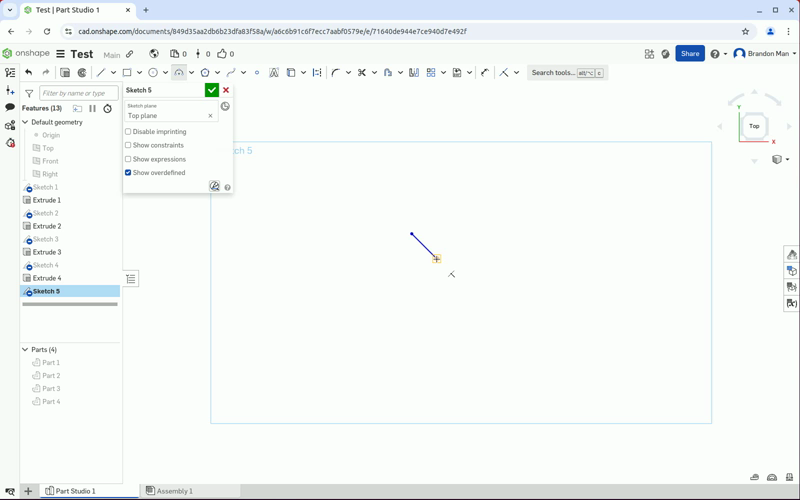
mouse_move(461, 248)
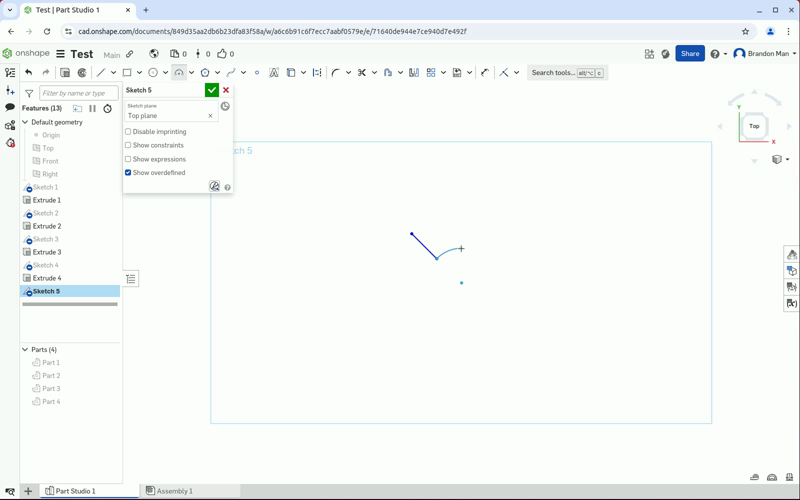
click(461, 248)
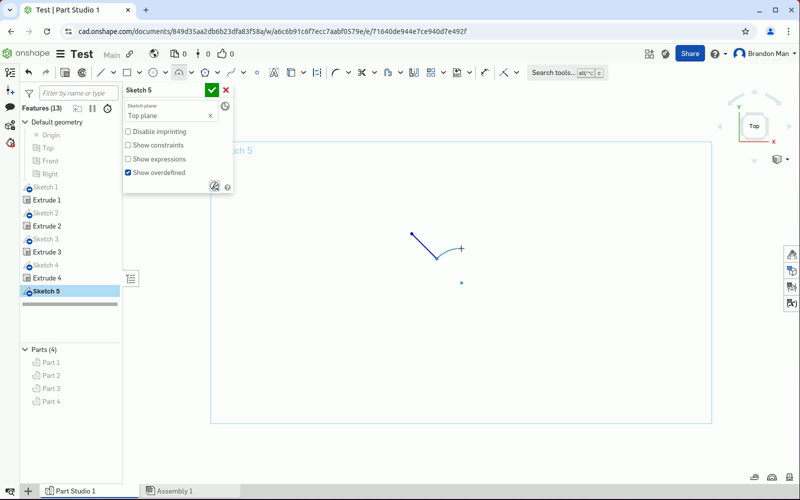
mouse_move(448, 251)
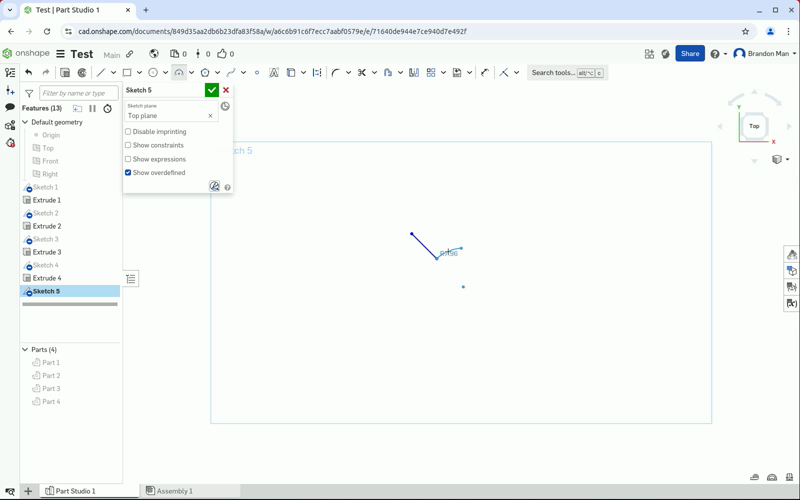
click(448, 251)
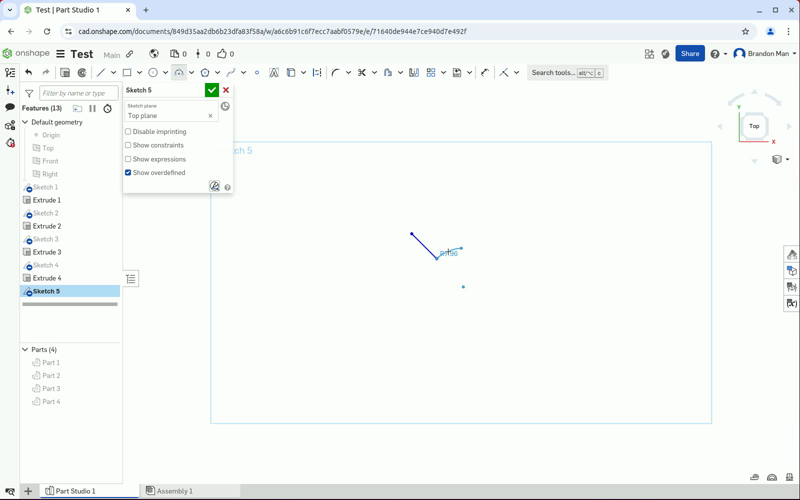
key_up(shift)
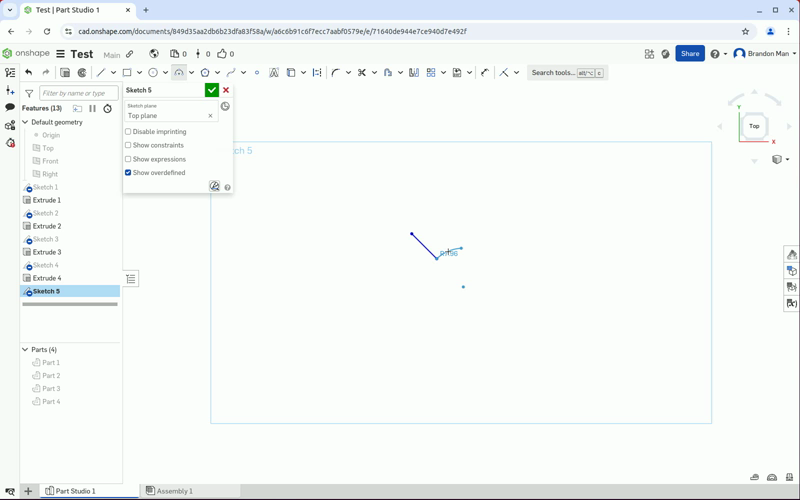
key(esc)
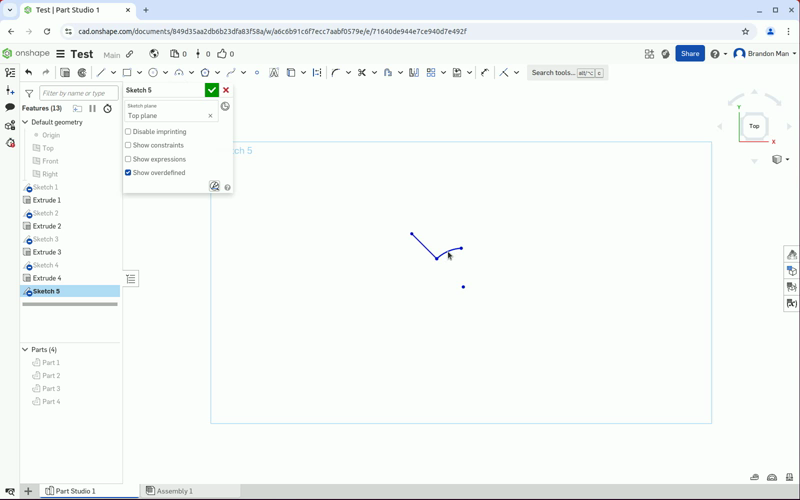
key(l)
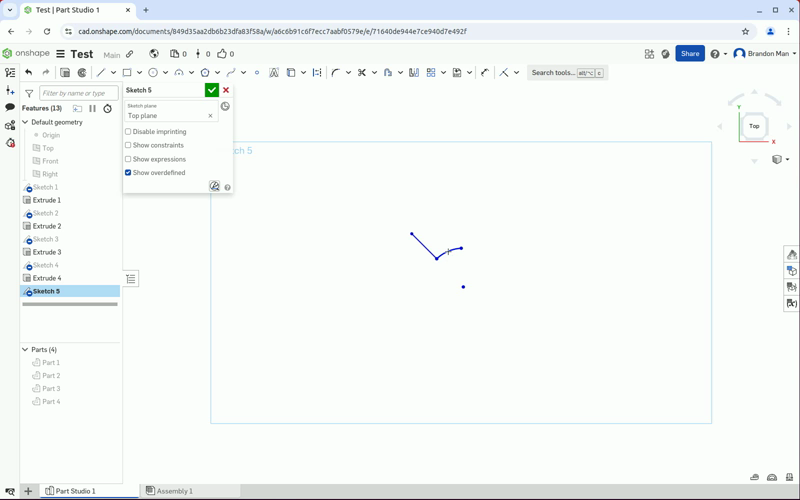
mouse_move(461, 248)
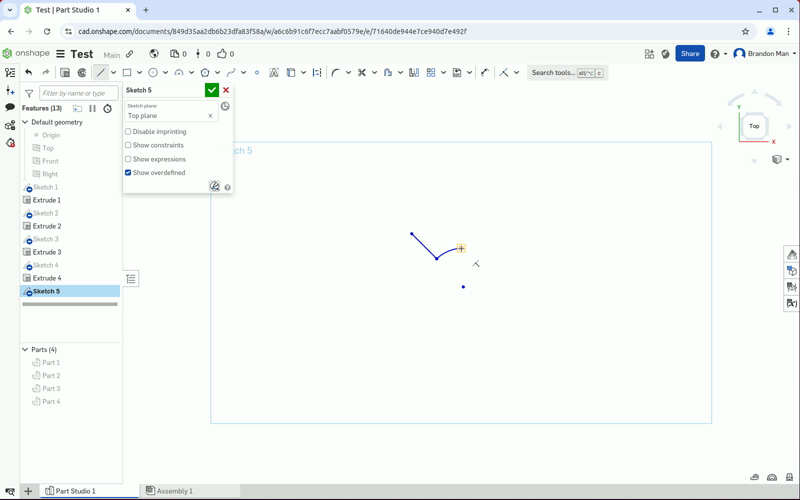
click(461, 248)
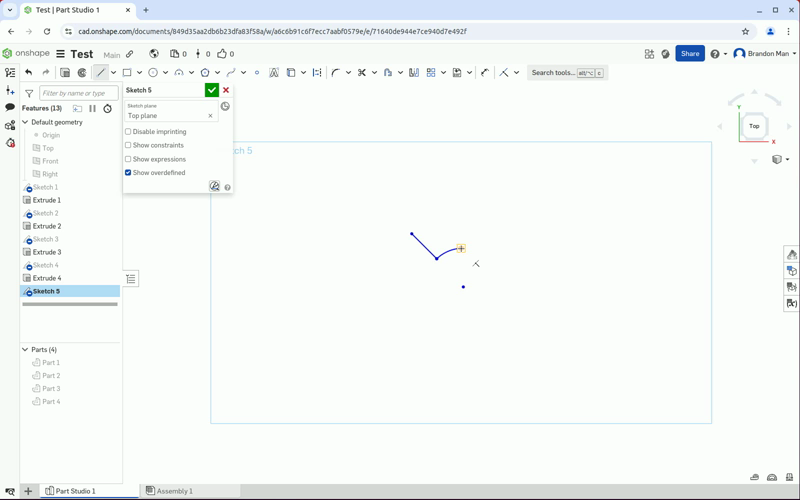
key_down(shift)
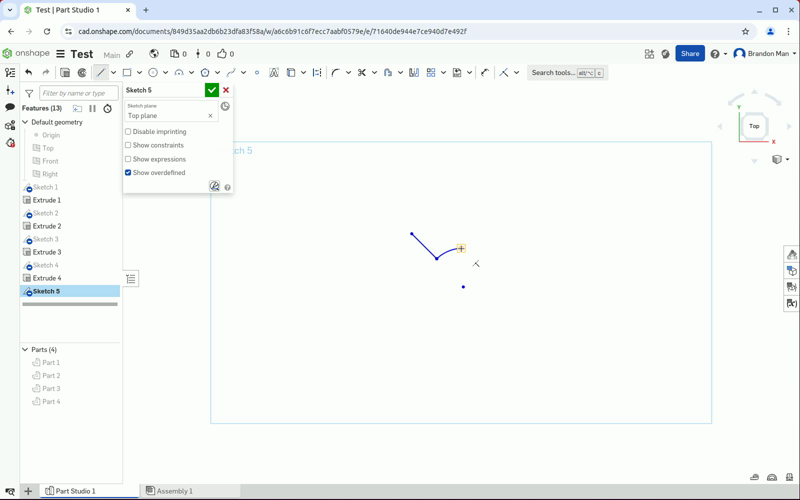
mouse_move(491, 248)
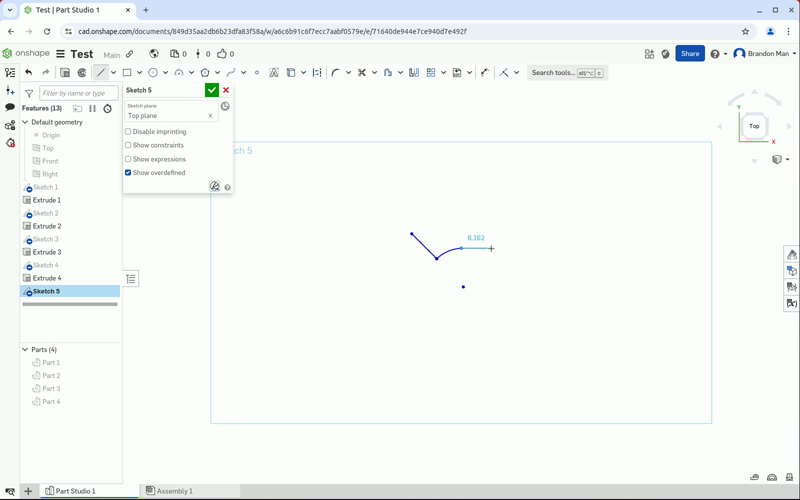
mouse_move(461, 213)
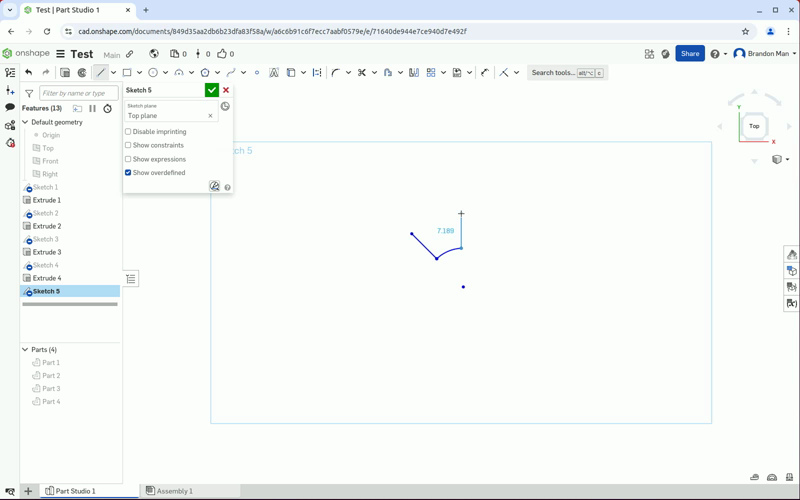
click(461, 213)
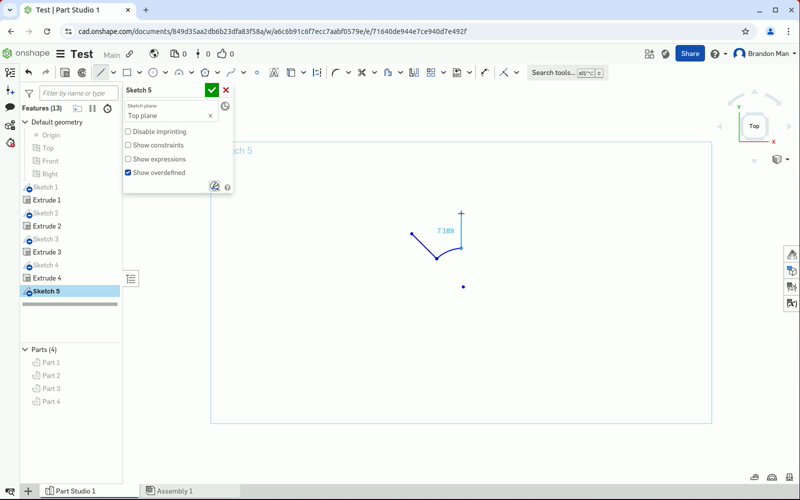
key_up(shift)
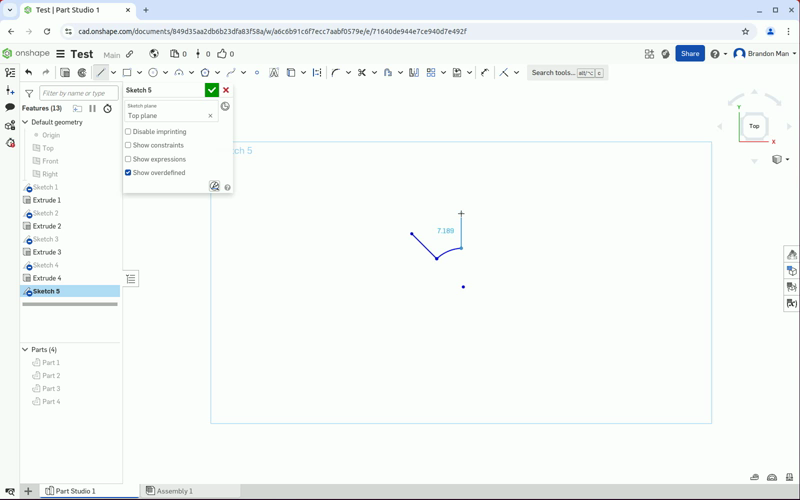
key(esc)
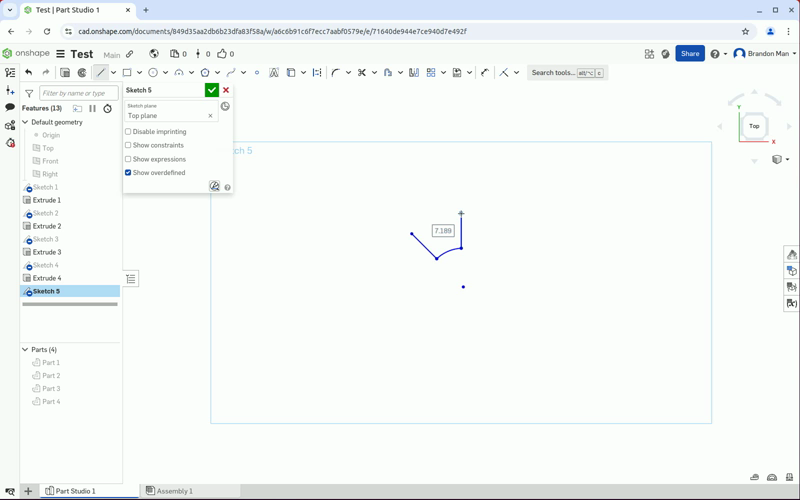
key(a)
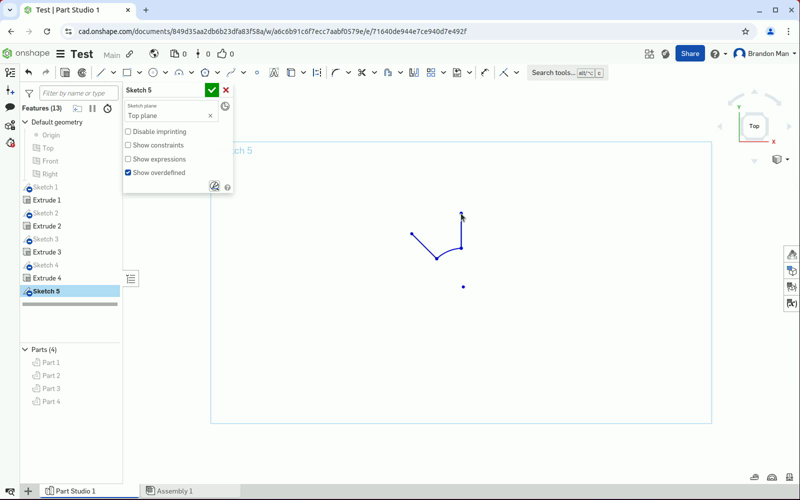
mouse_move(461, 213)
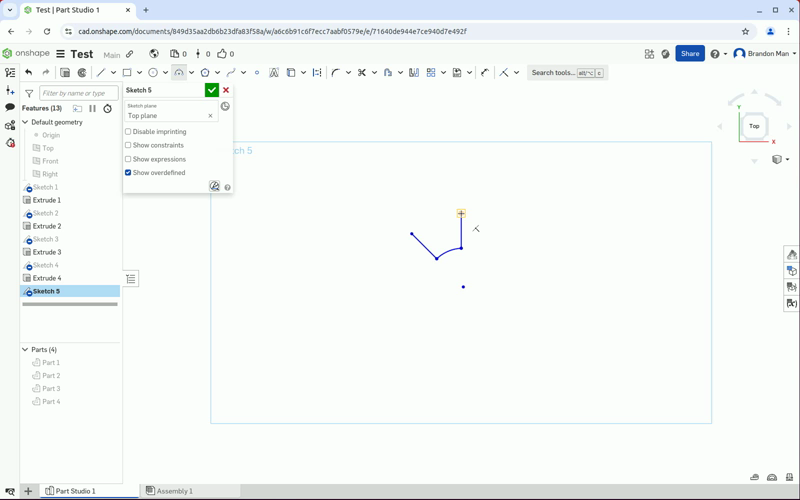
click(461, 213)
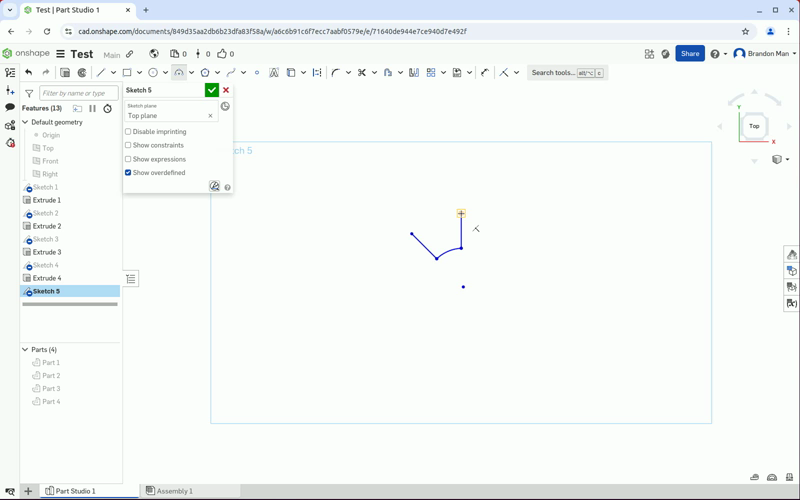
mouse_move(411, 233)
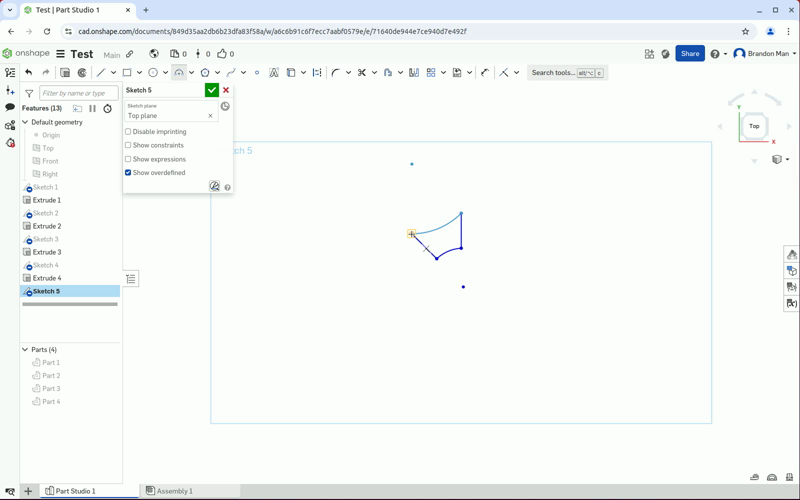
click(411, 233)
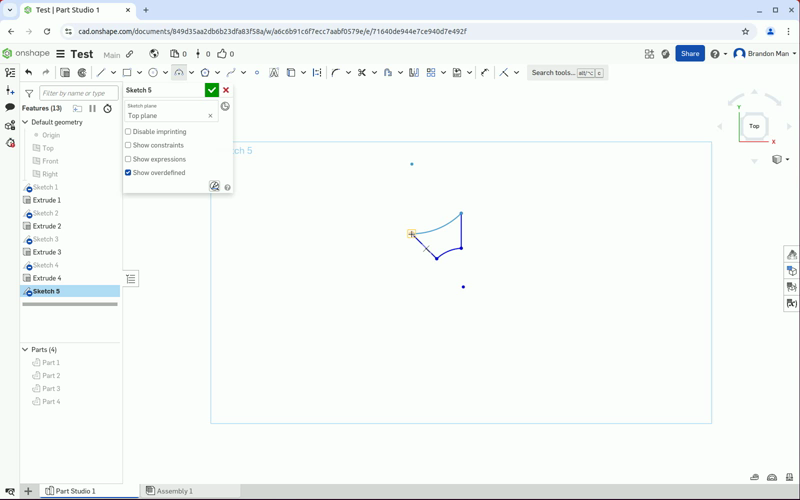
key_down(shift)
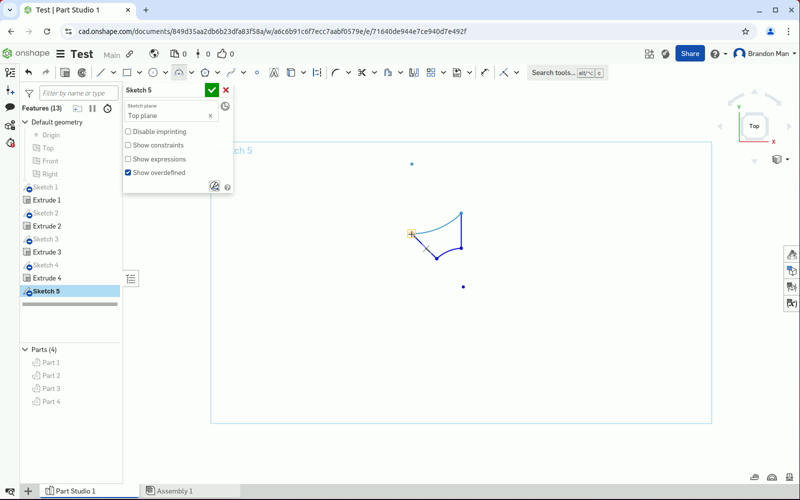
mouse_move(434, 218)
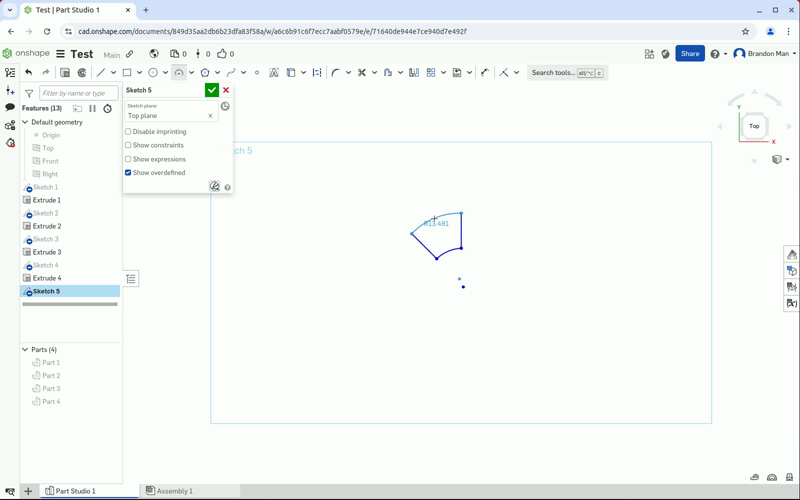
click(434, 218)
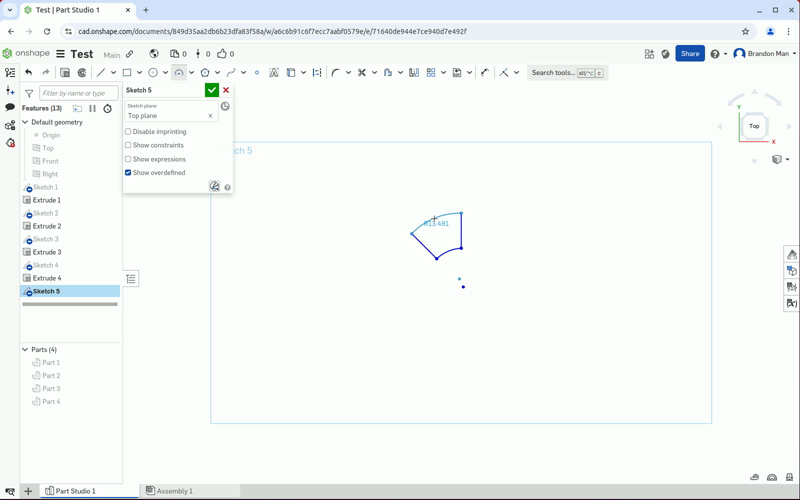
key_up(shift)
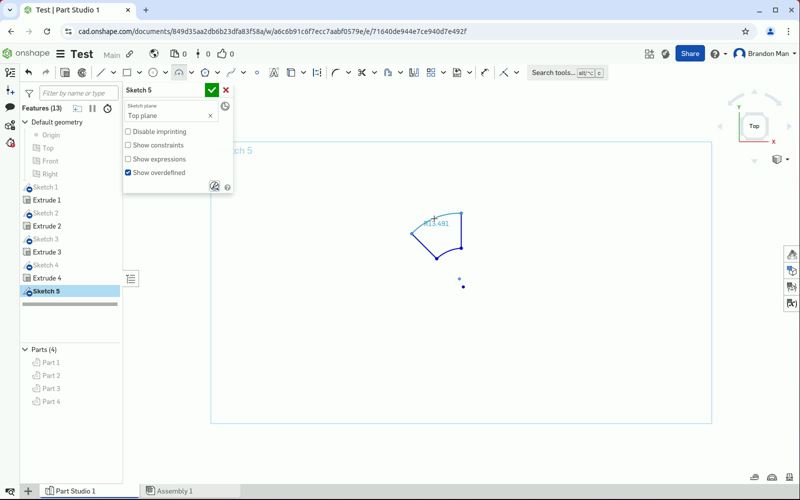
key(esc)
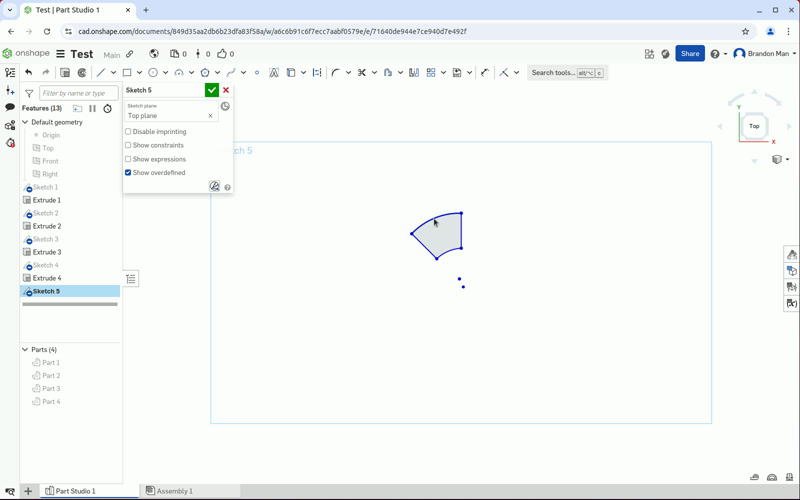
mouse_move(449, 224)
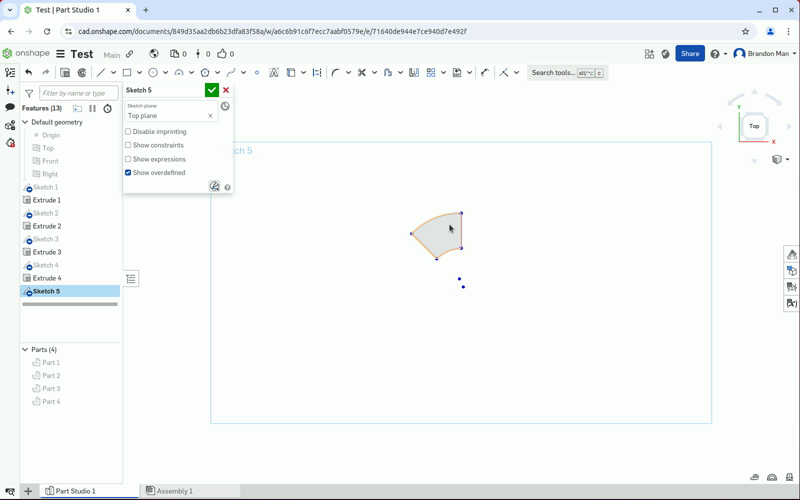
scroll(6)
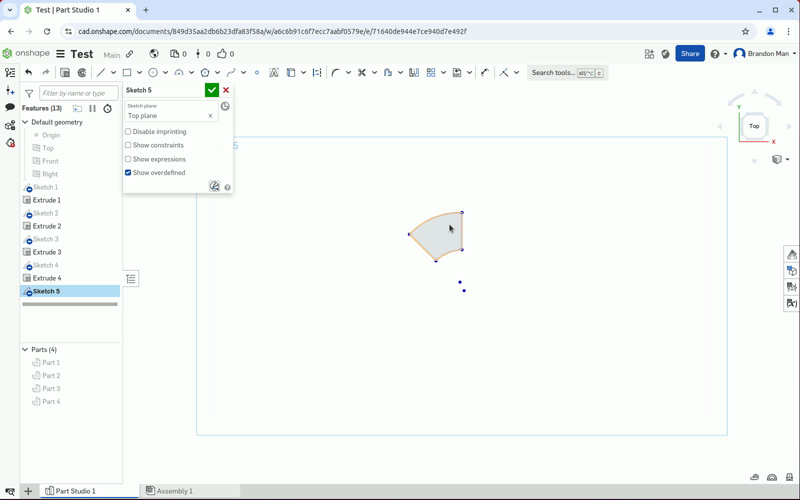
scroll(6)
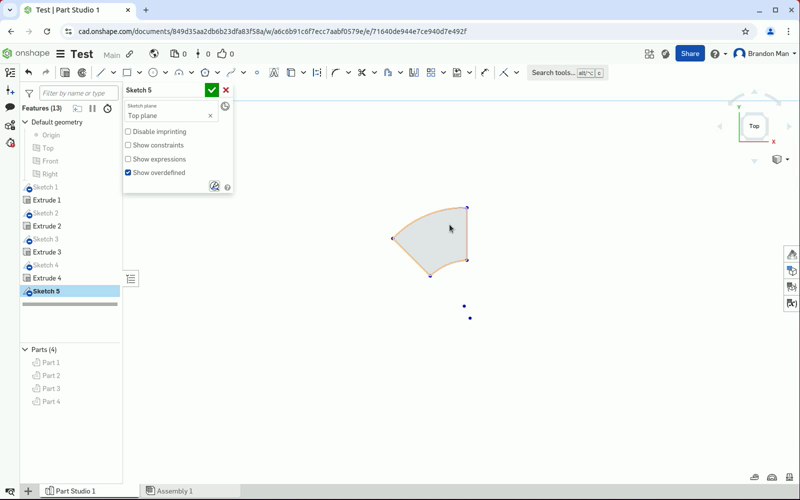
scroll(6)
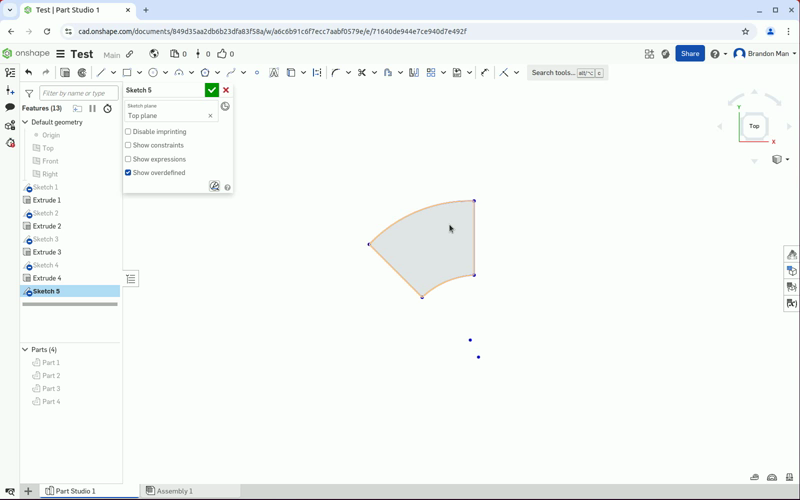
scroll(6)
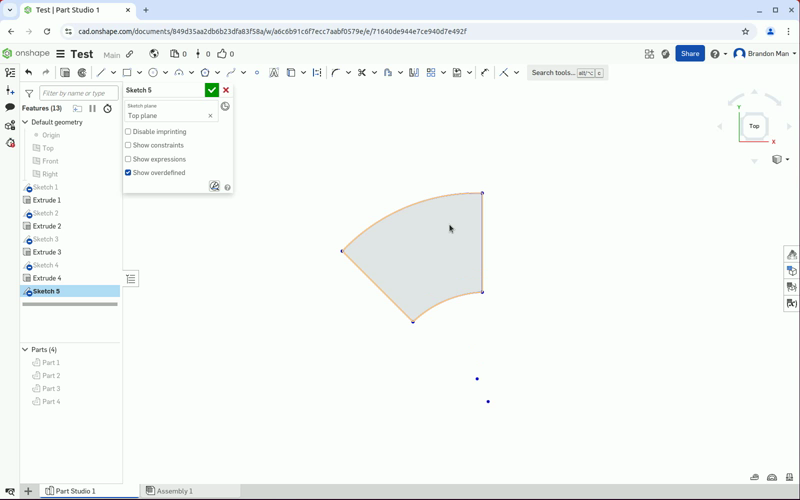
scroll(6)
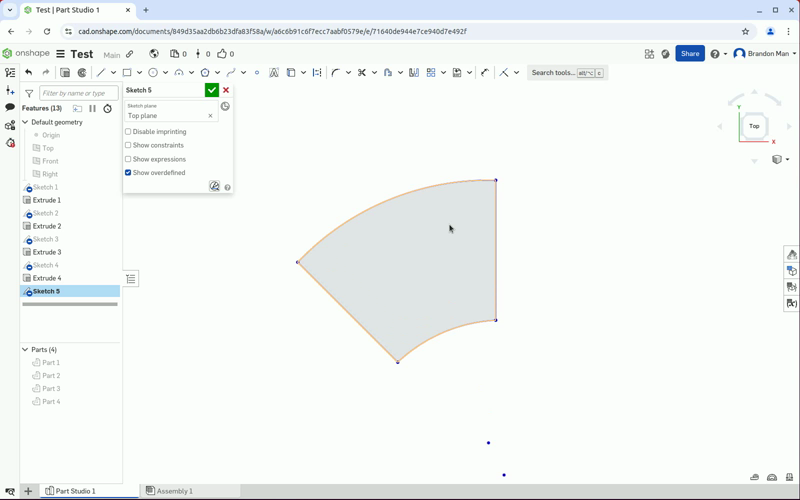
scroll(6)
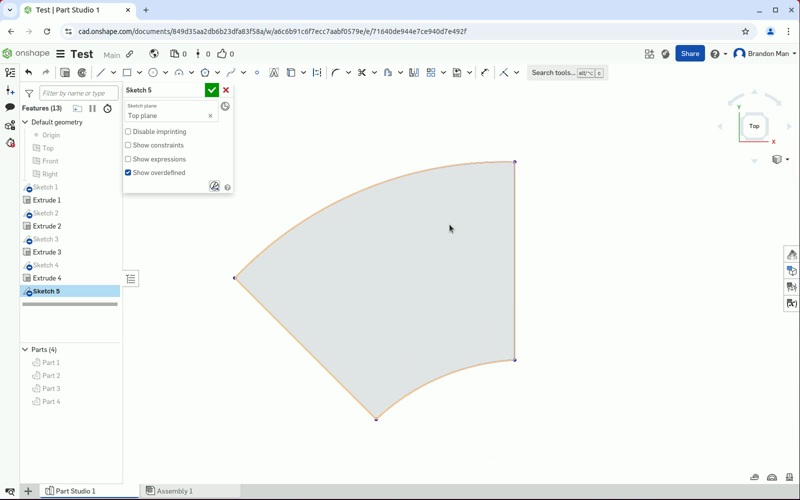
scroll(6)
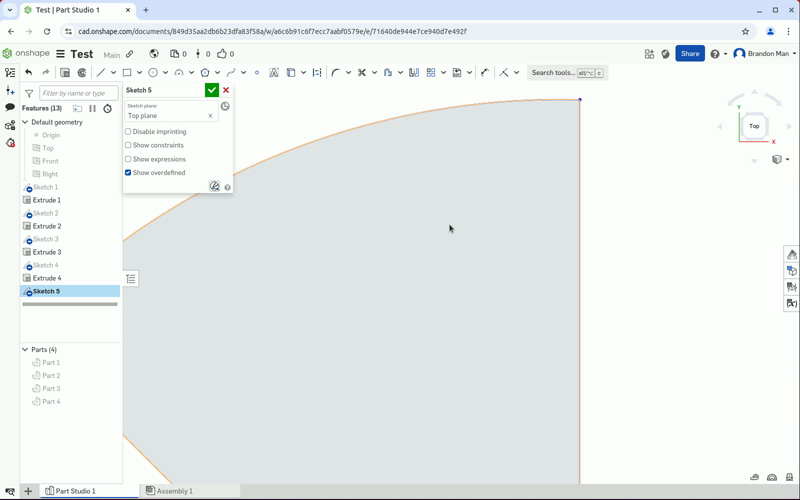
click(449, 224)
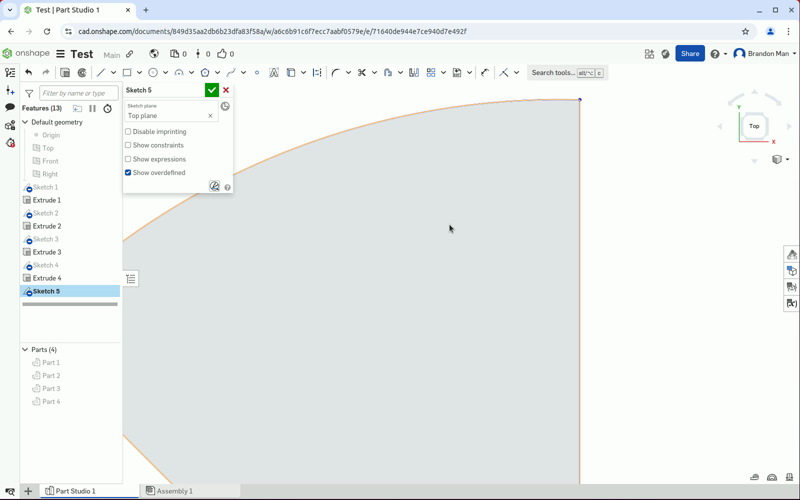
scroll(-6)
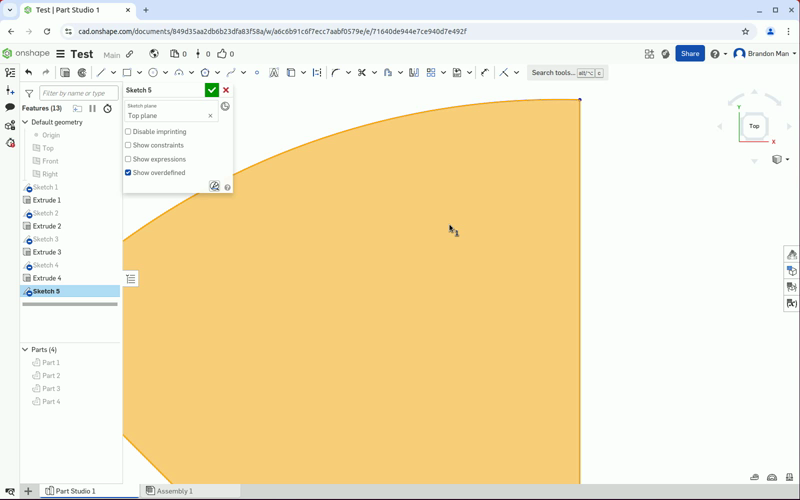
scroll(-6)
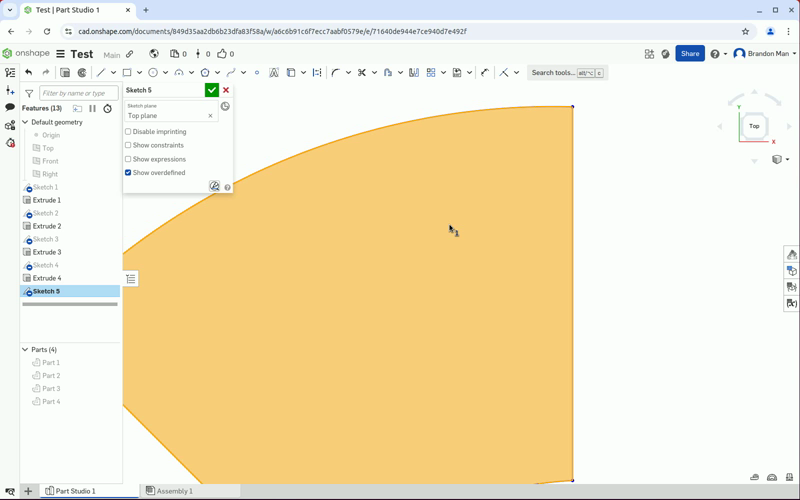
scroll(-6)
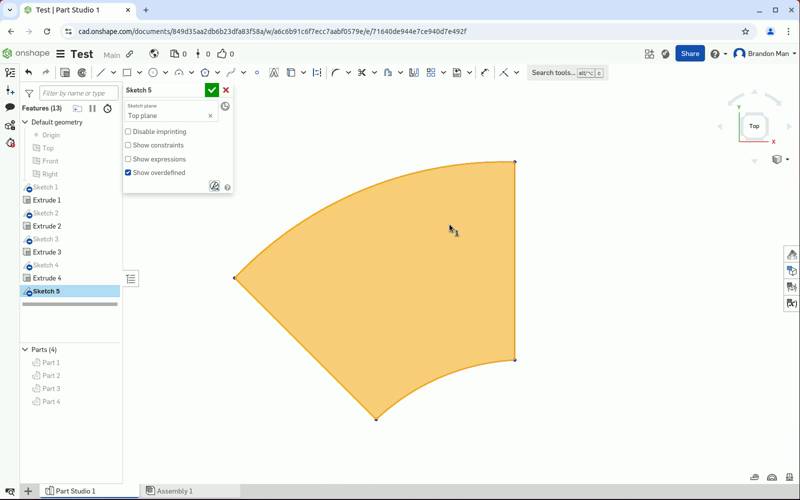
scroll(-6)
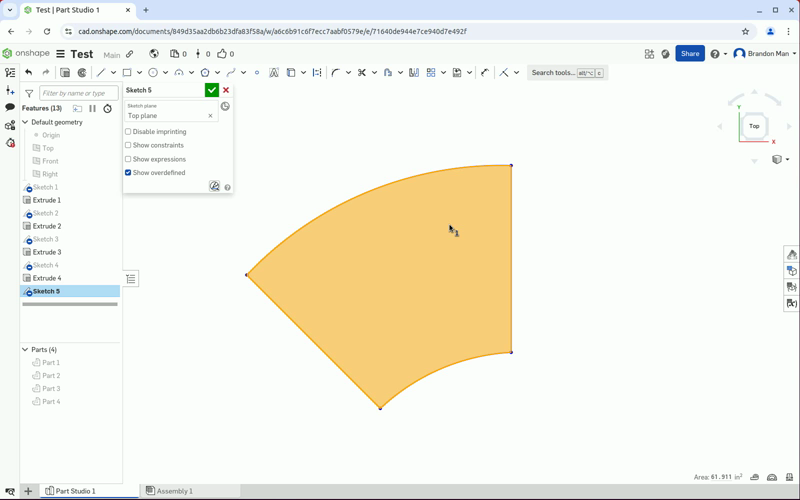
scroll(-6)
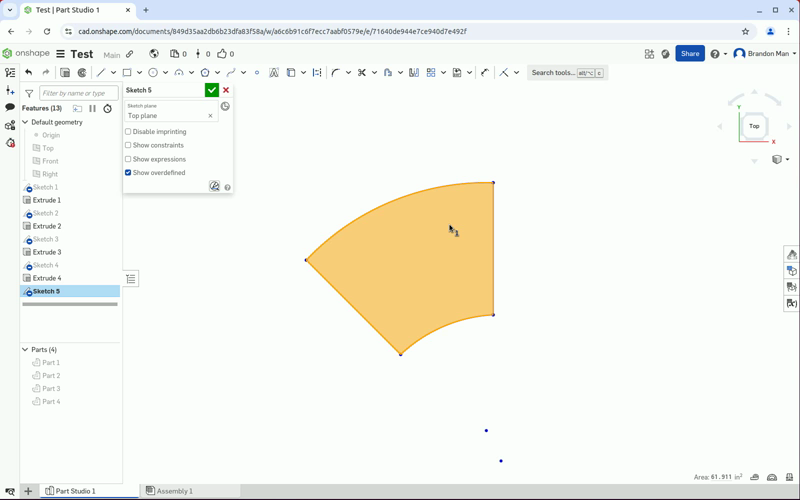
scroll(-6)
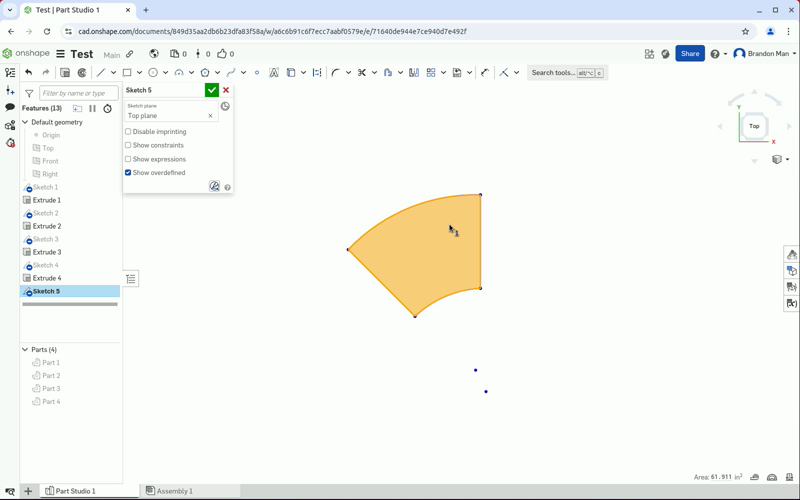
scroll(-6)
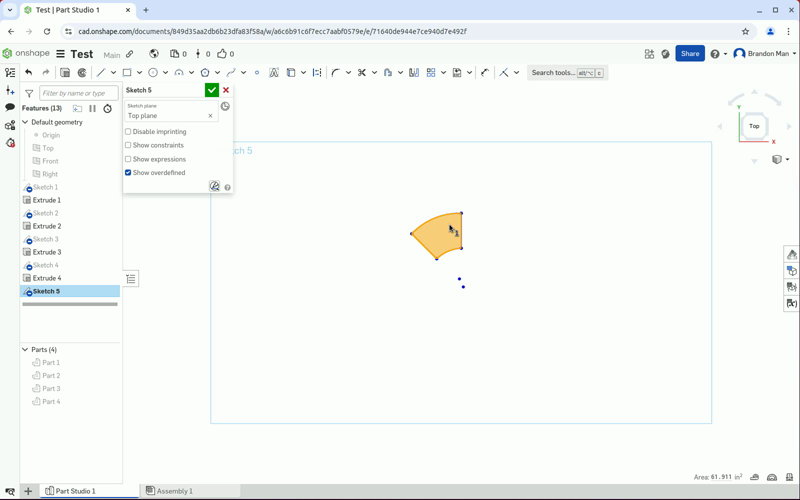
mouse_move(73, 352)
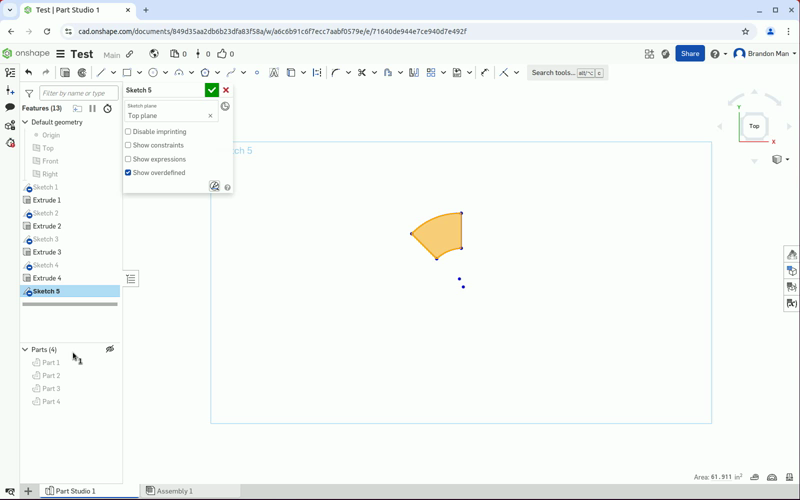
key(shift+y)
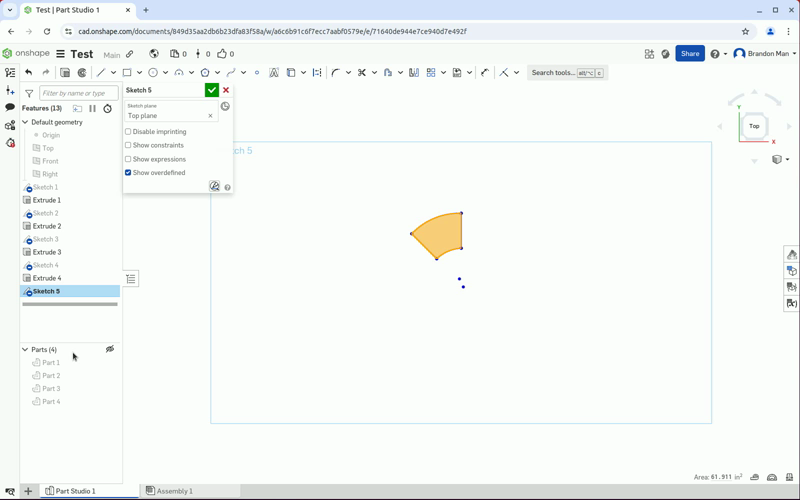
key(shift+e)
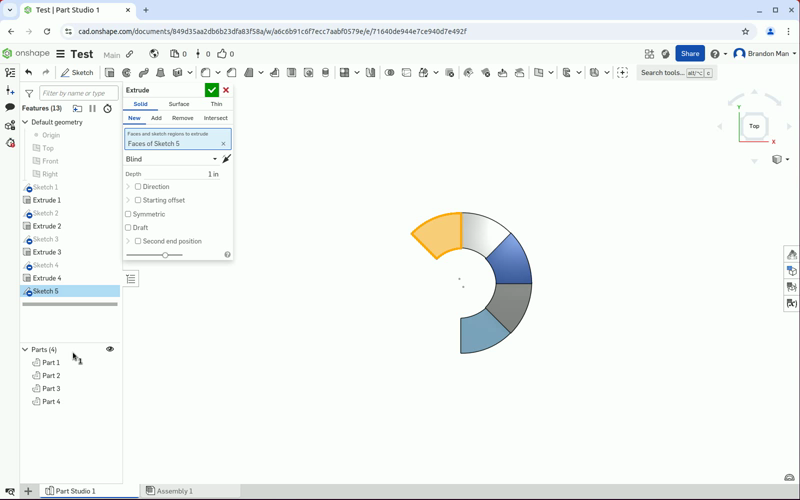
mouse_move(143, 106)
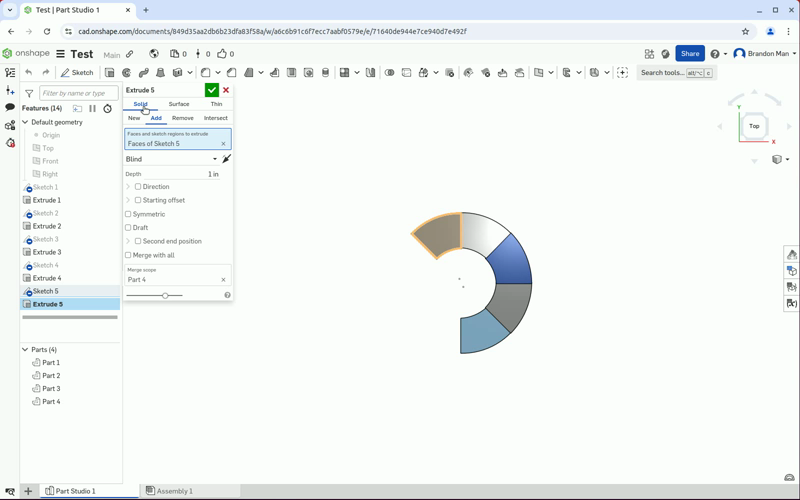
click(143, 106)
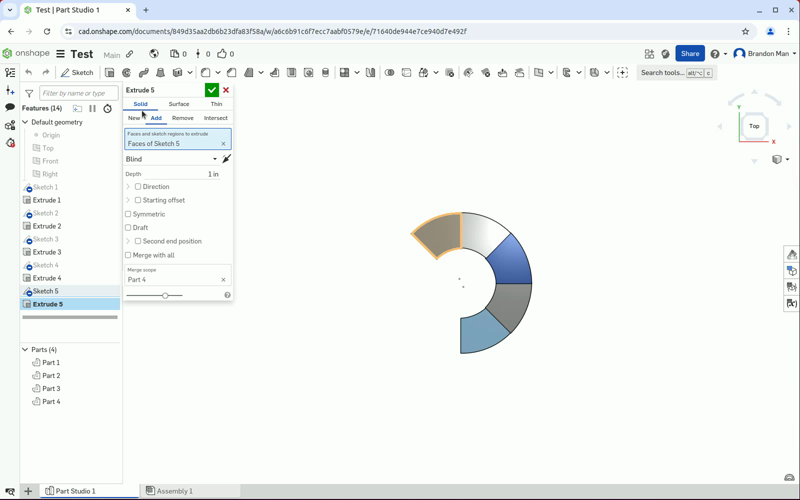
mouse_move(137, 120)
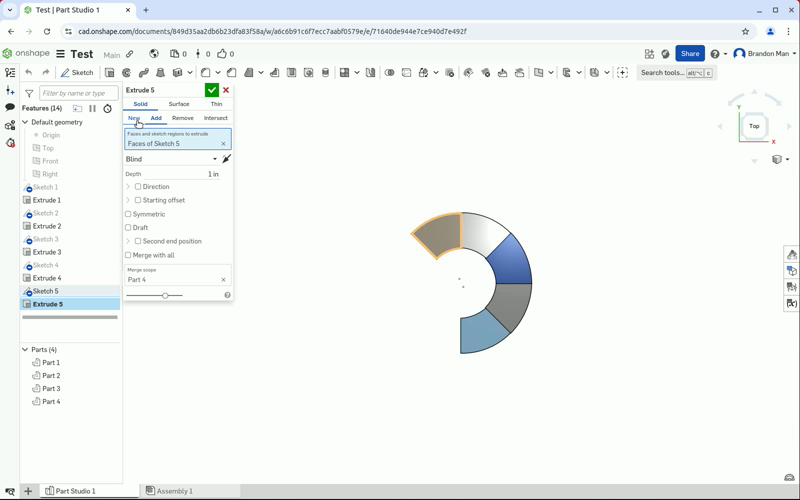
click(137, 120)
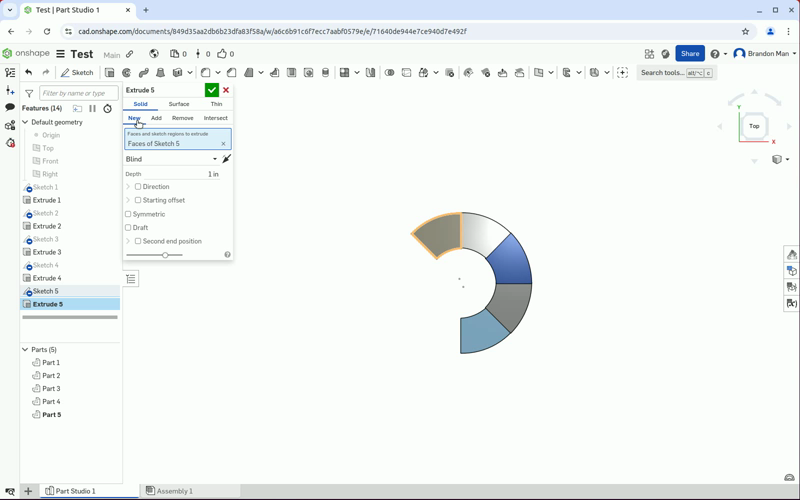
key(tab, 4)
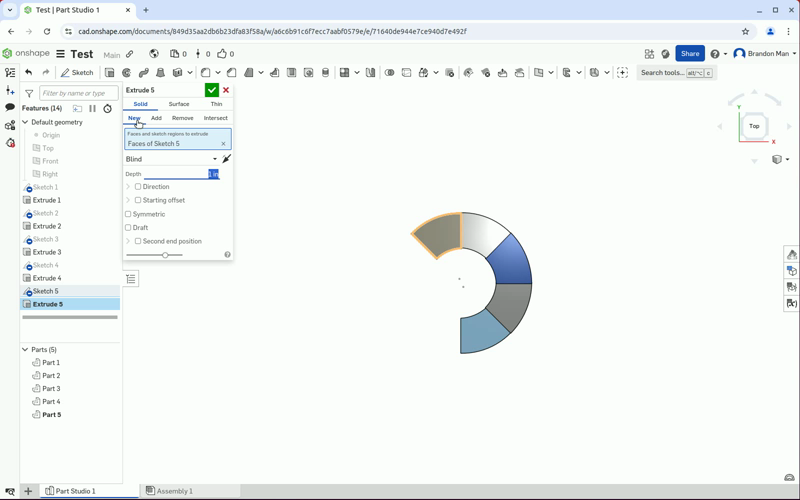
text(14.443)
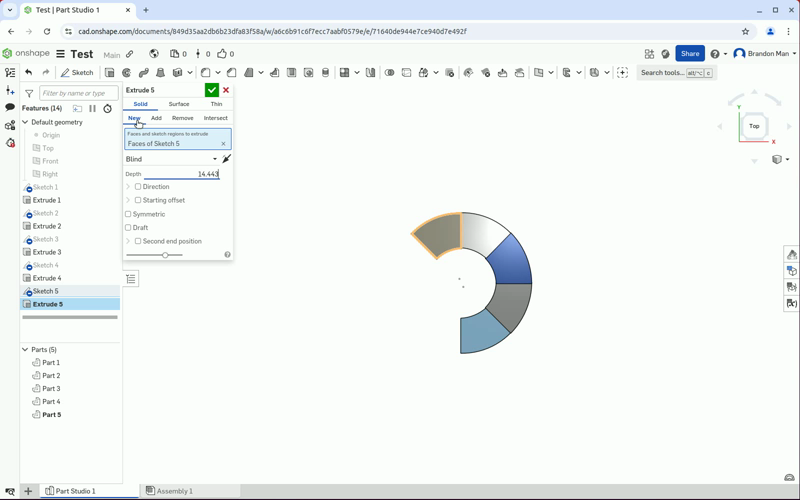
key(enter)
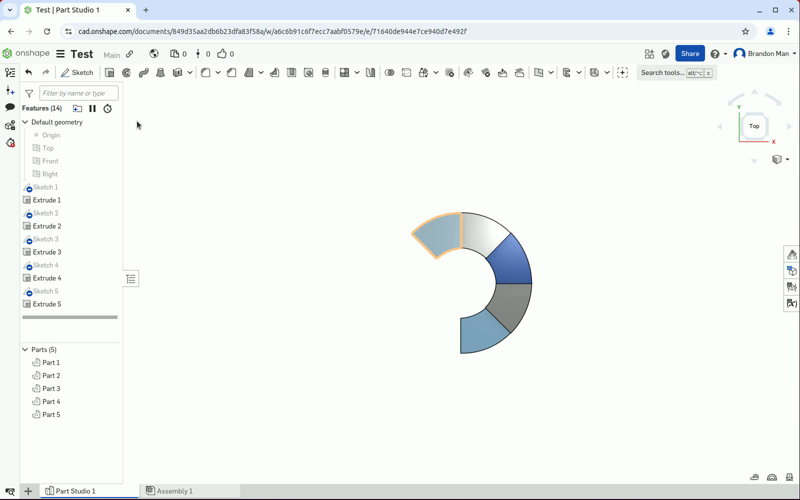
key(shift+h)
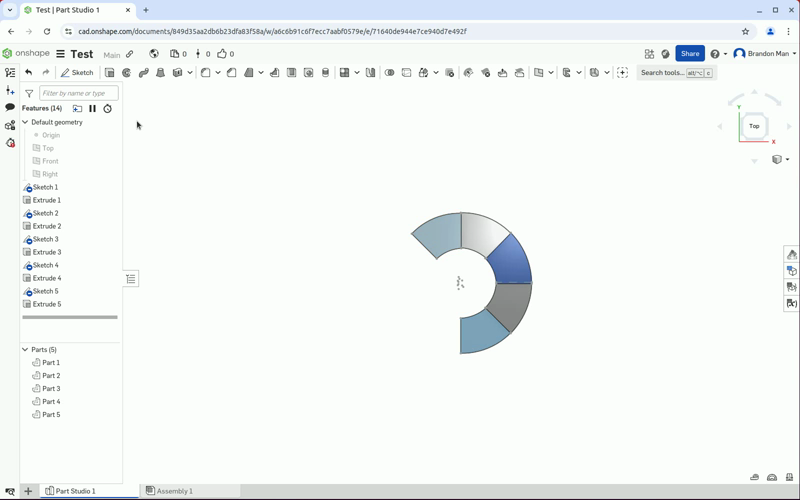
key(shift+h)
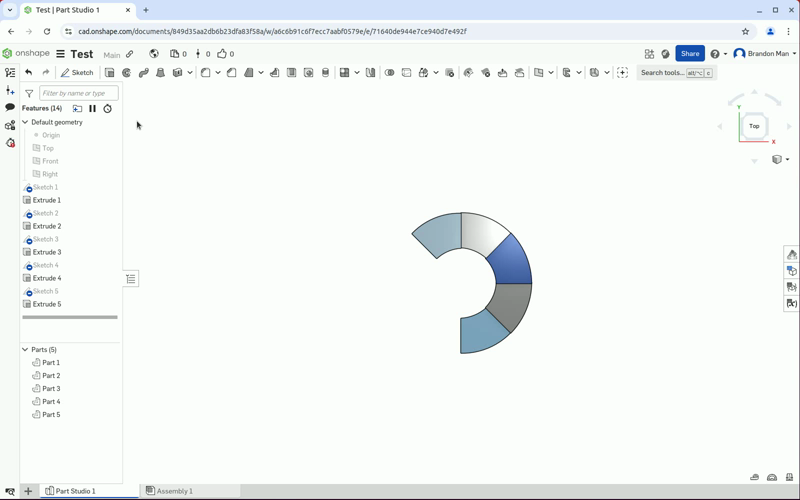
mouse_move(73, 189)
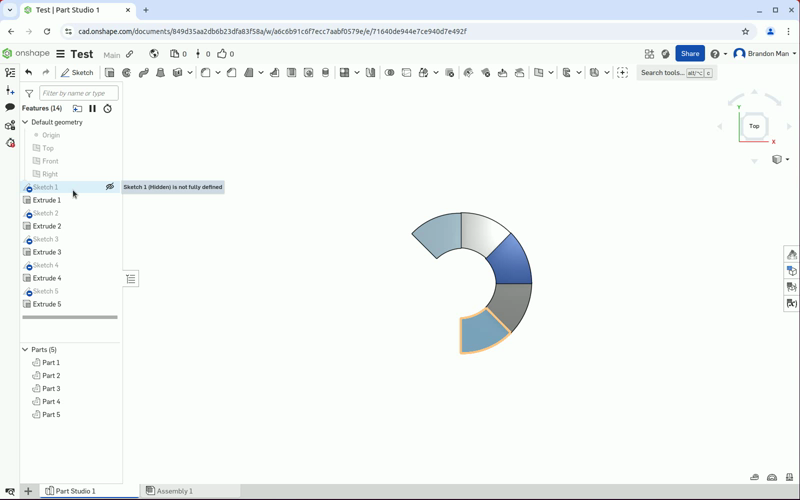
click(73, 189)
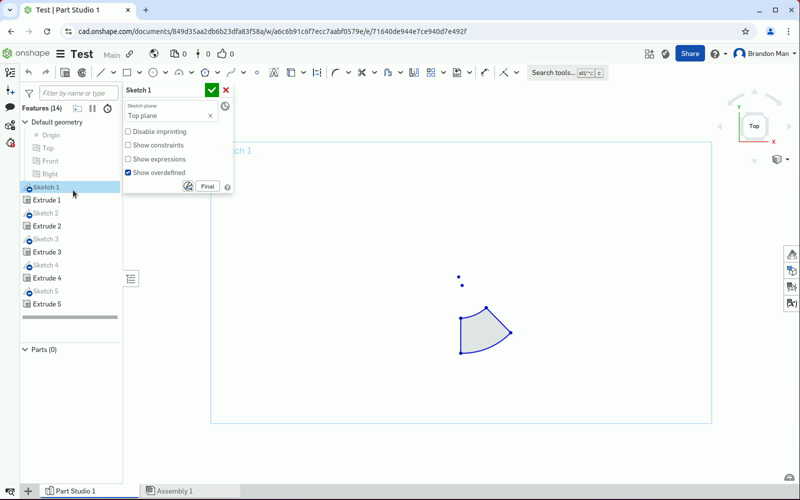
mouse_move(229, 92)
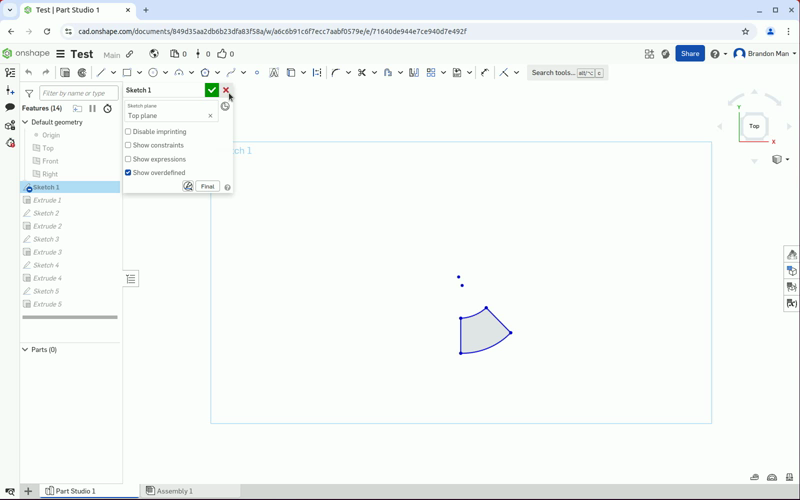
click(229, 92)
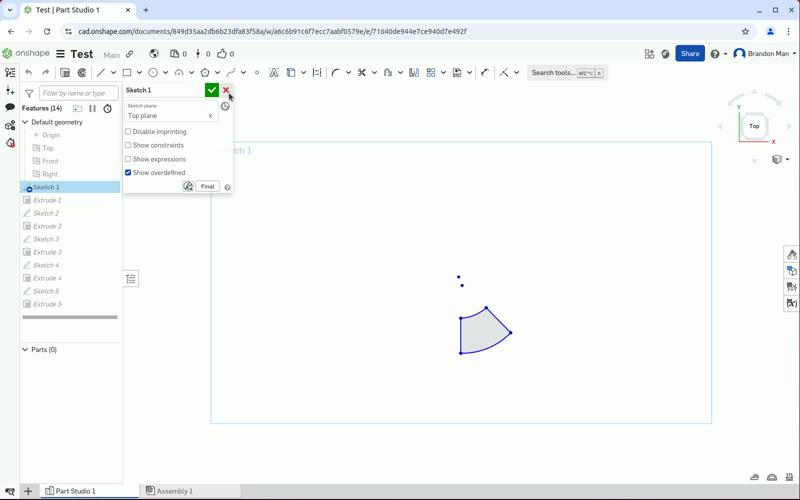
key(shift+s)
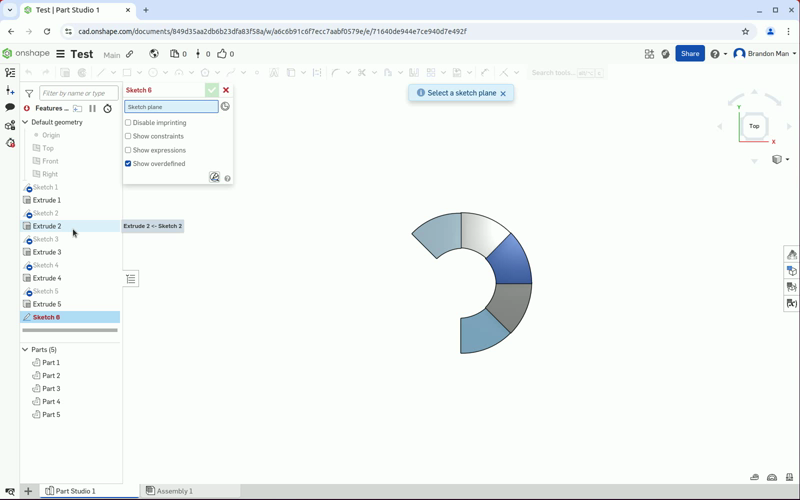
scroll(3)
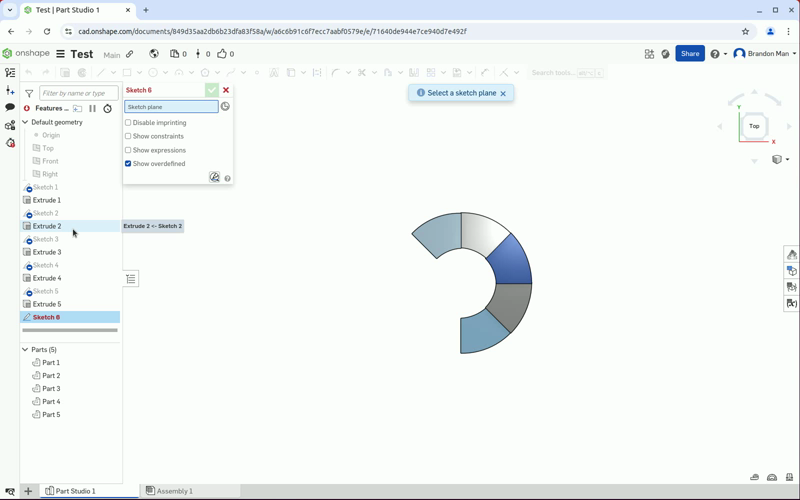
mouse_move(73, 150)
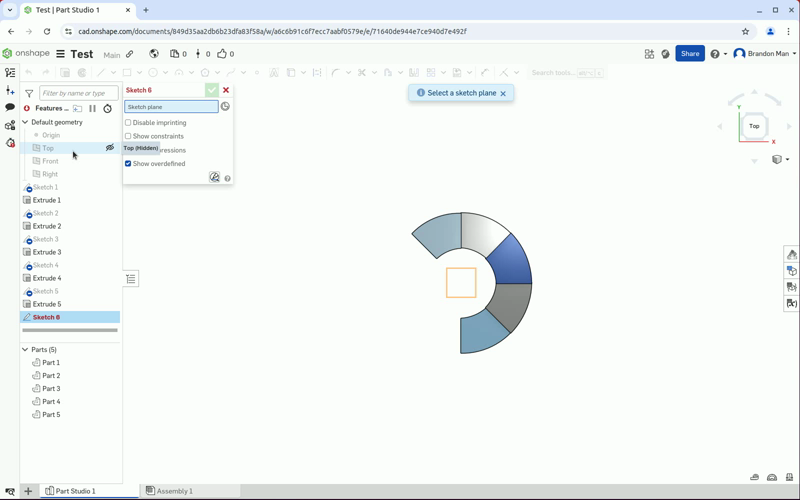
click(73, 150)
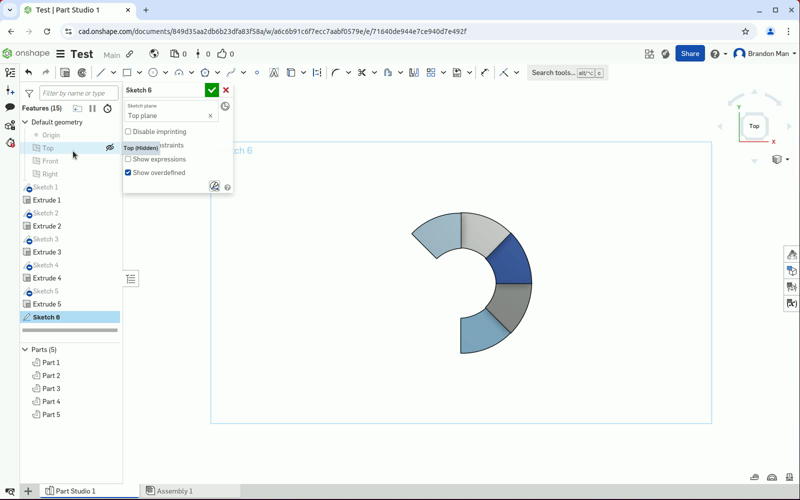
mouse_move(73, 352)
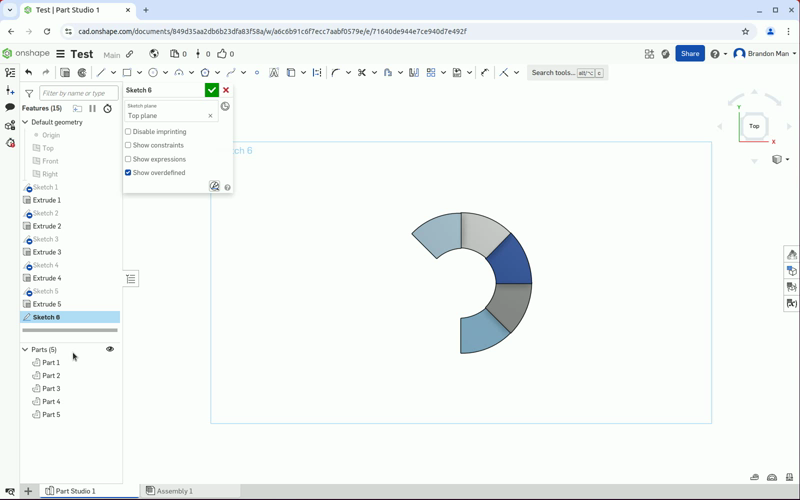
key(y)
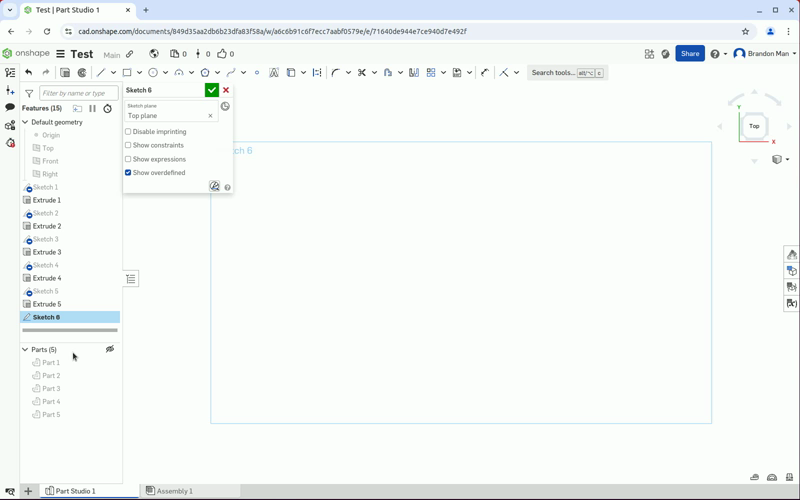
key(l)
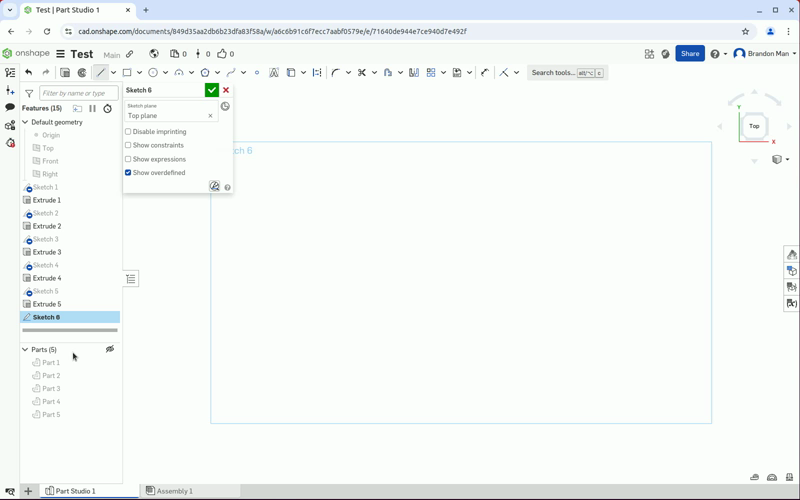
key_down(shift)
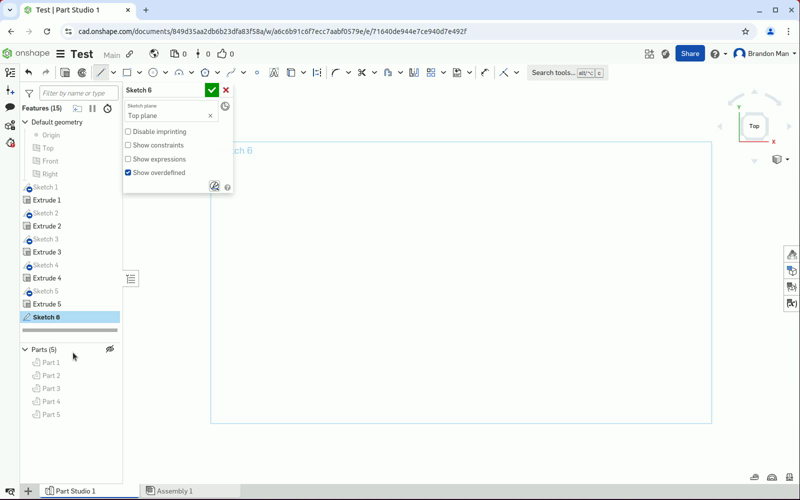
mouse_move(390, 282)
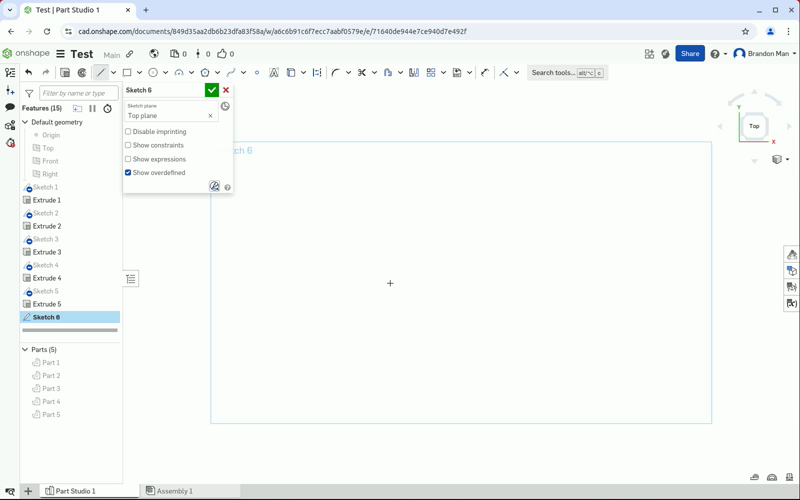
click(390, 282)
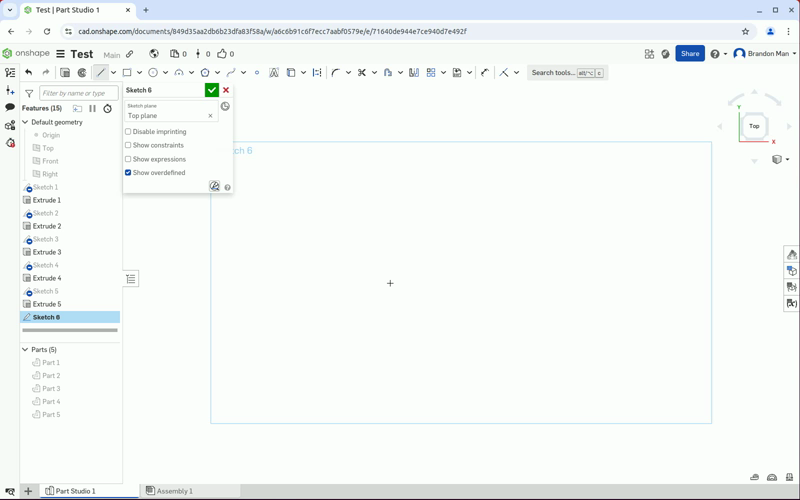
key_up(shift)
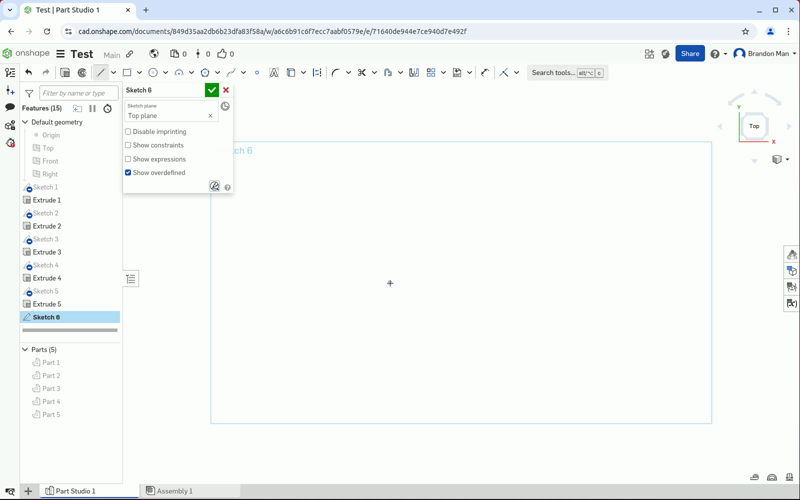
key_down(shift)
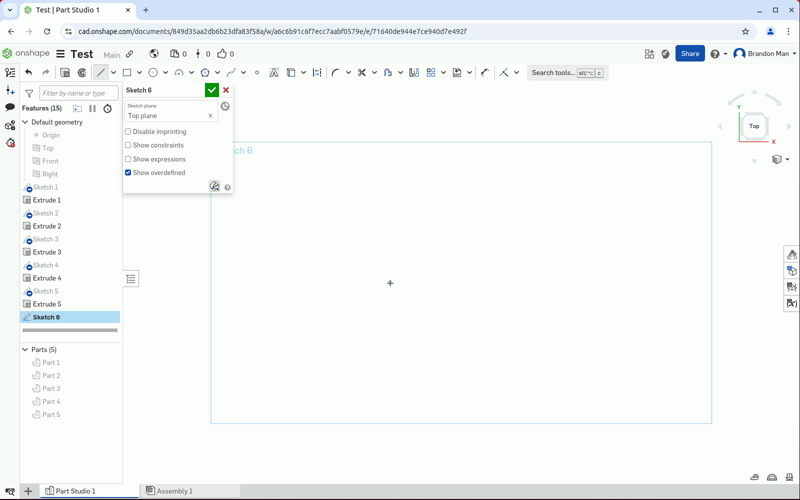
mouse_move(420, 282)
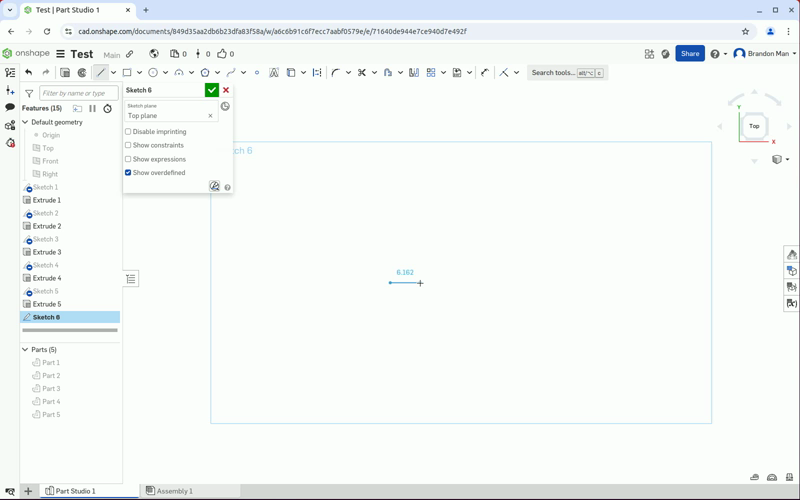
mouse_move(425, 282)
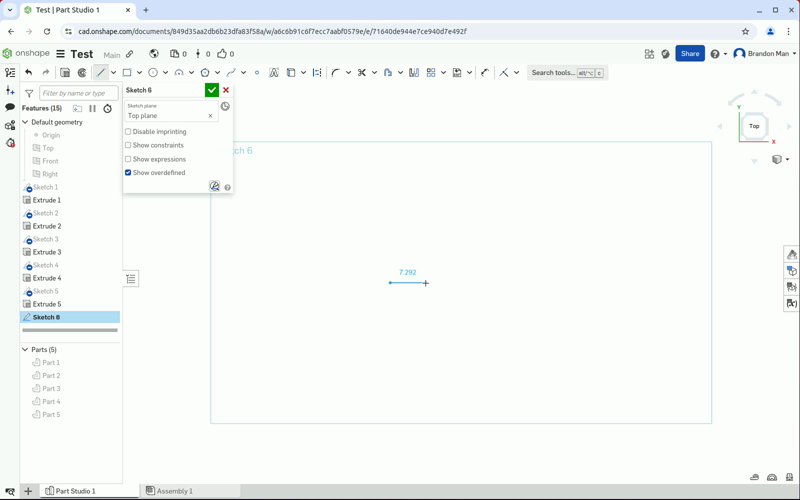
click(425, 282)
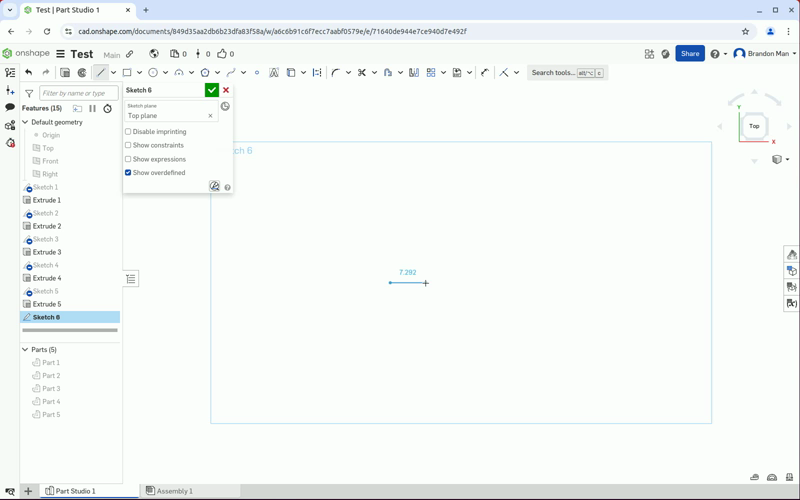
key_up(shift)
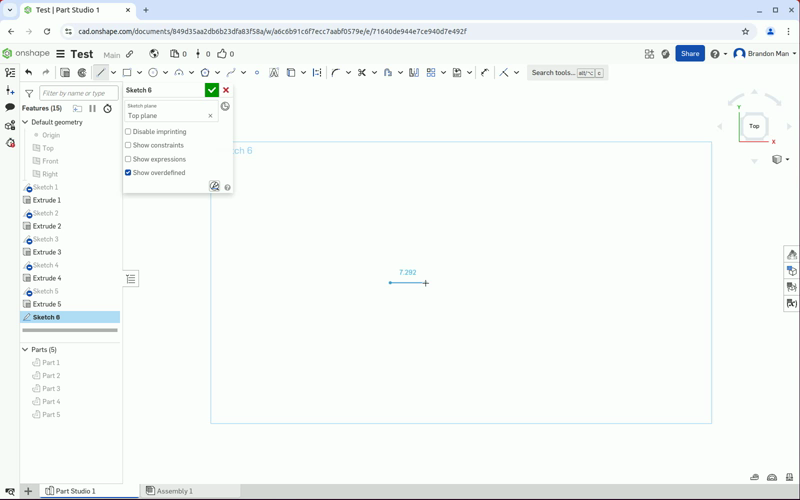
key(esc)
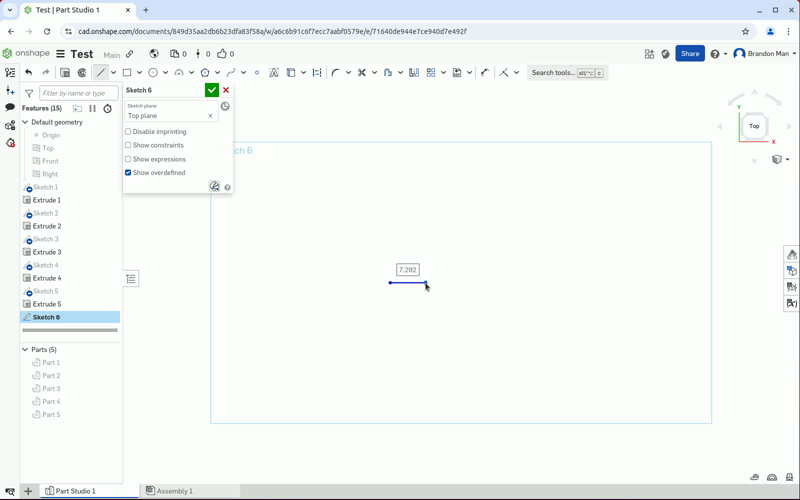
key(a)
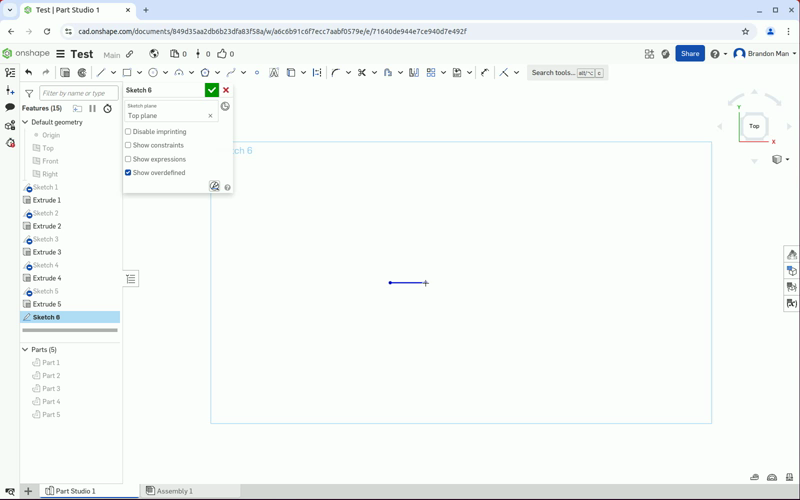
mouse_move(425, 282)
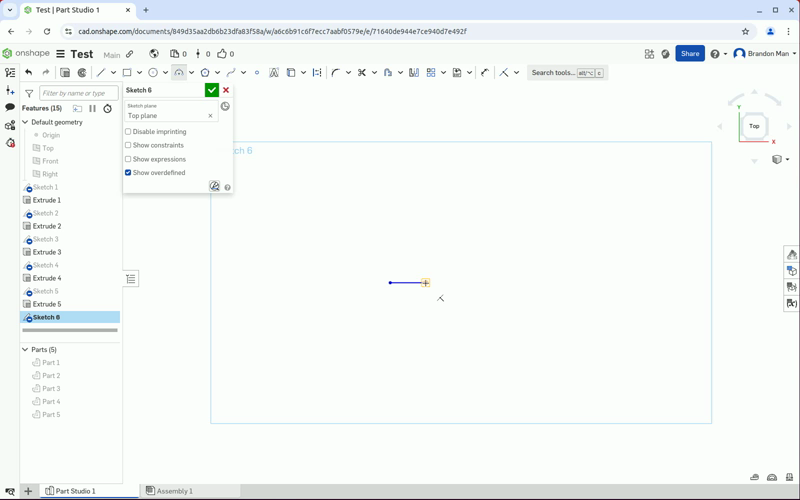
click(425, 282)
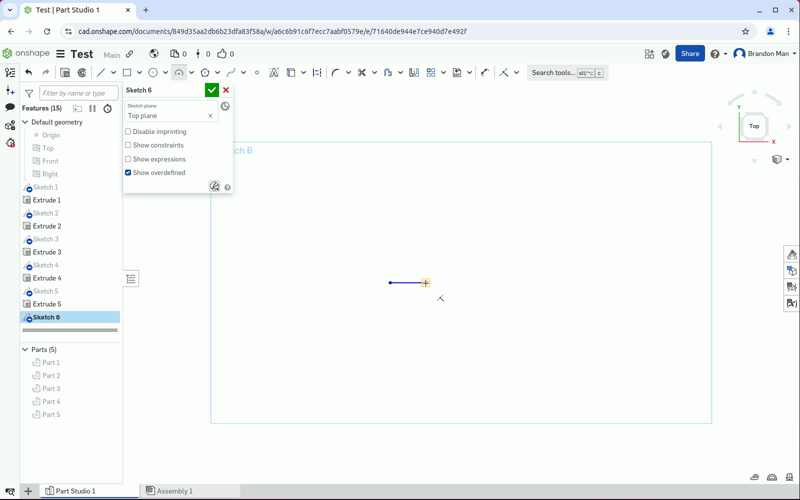
key_down(shift)
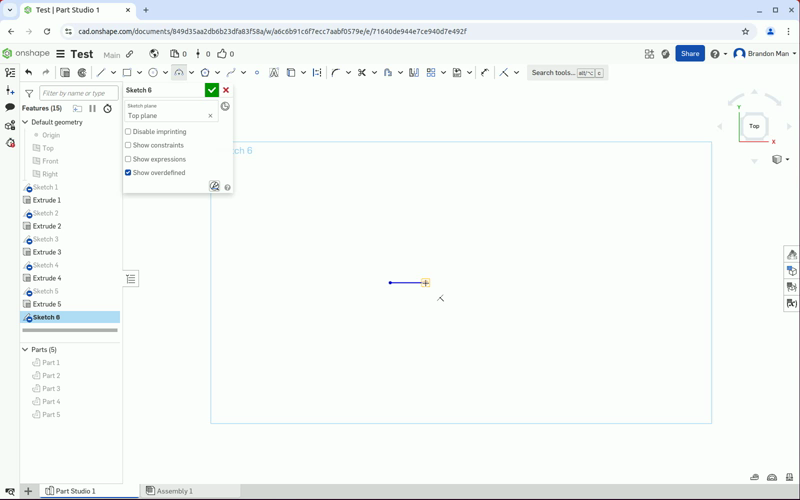
mouse_move(436, 257)
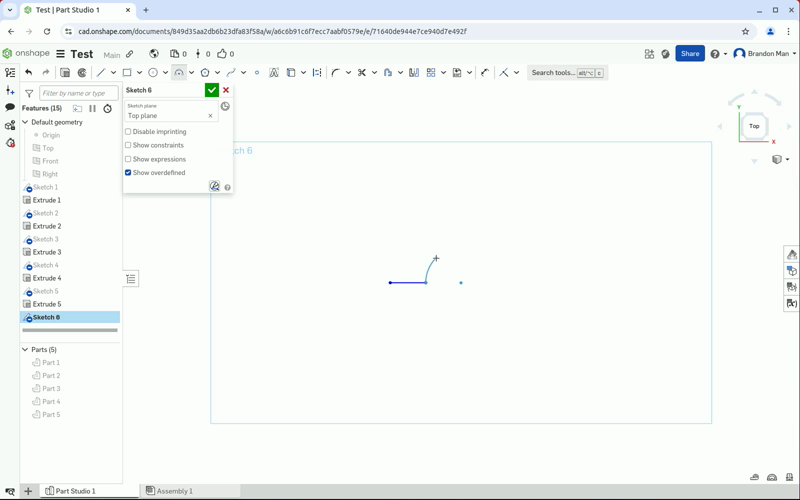
click(436, 257)
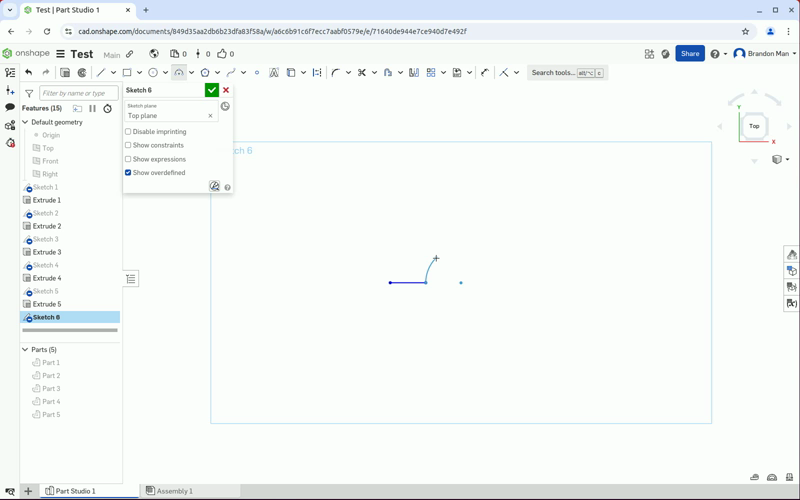
mouse_move(428, 269)
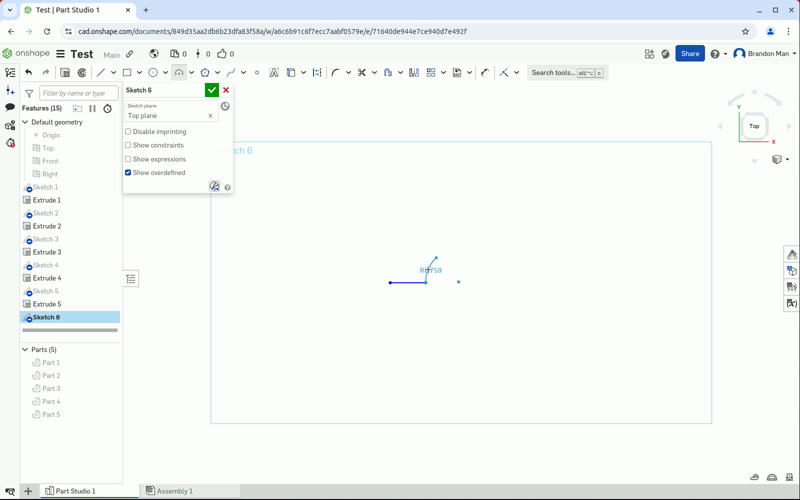
click(428, 269)
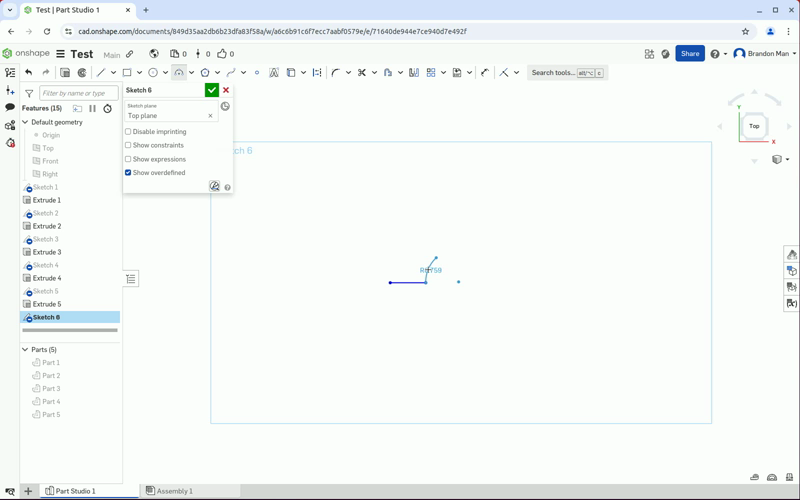
key_up(shift)
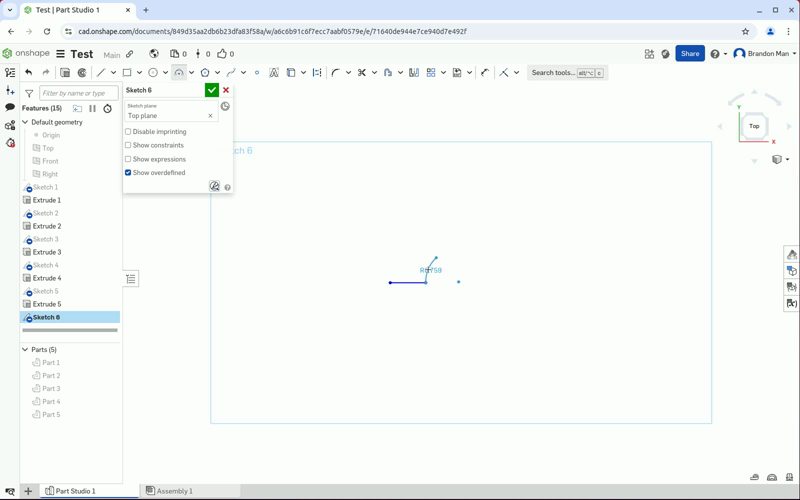
key(esc)
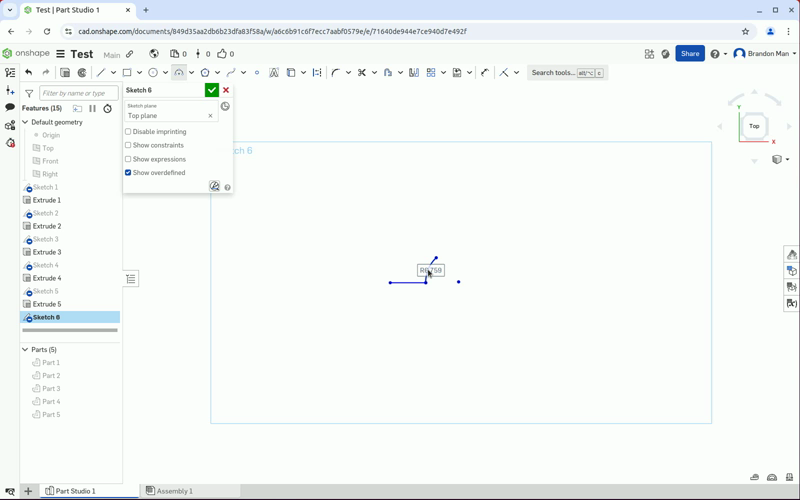
key(l)
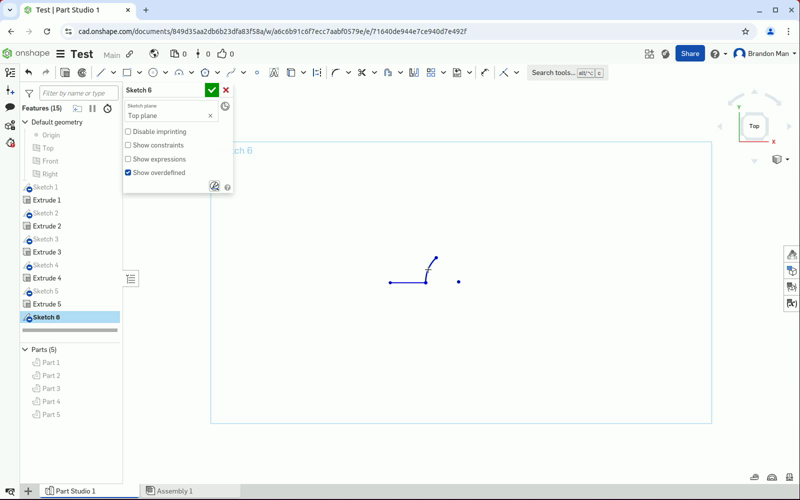
mouse_move(436, 257)
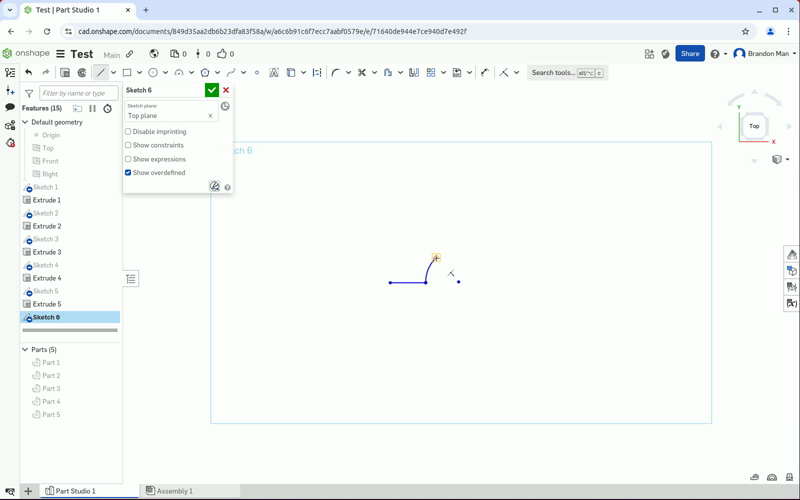
click(436, 257)
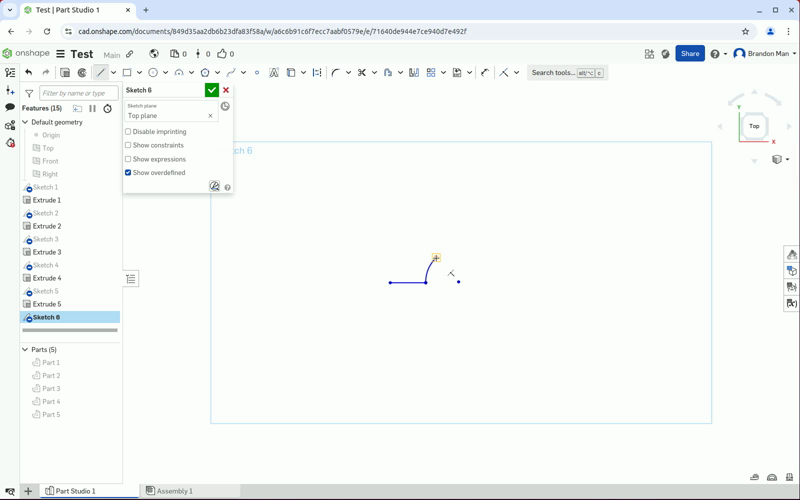
key_down(shift)
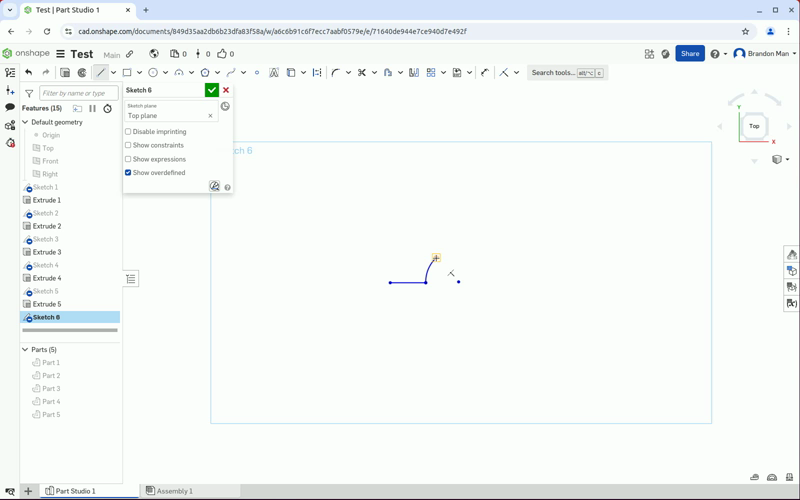
mouse_move(466, 257)
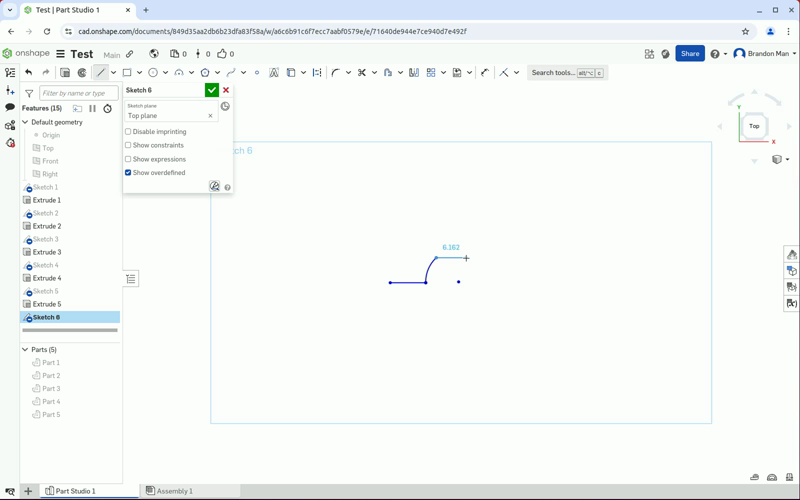
mouse_move(410, 233)
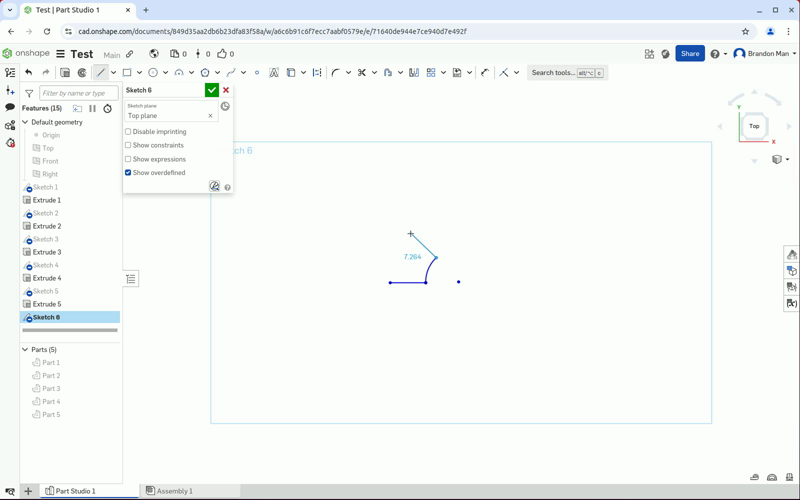
click(410, 233)
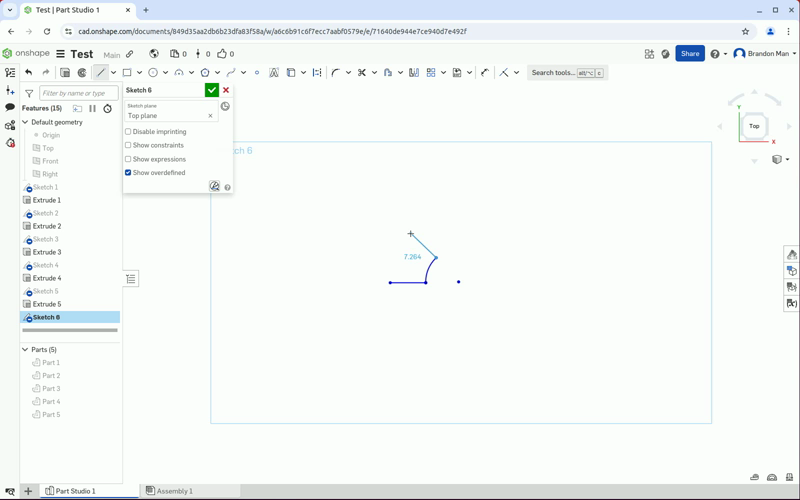
key_up(shift)
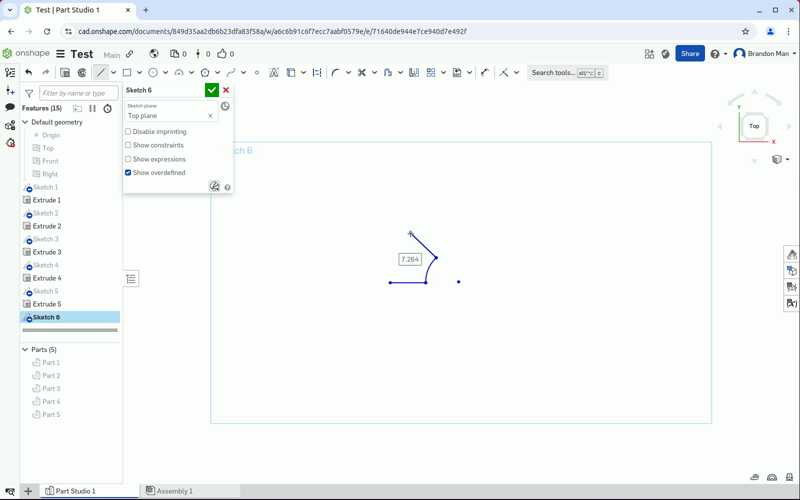
key(esc)
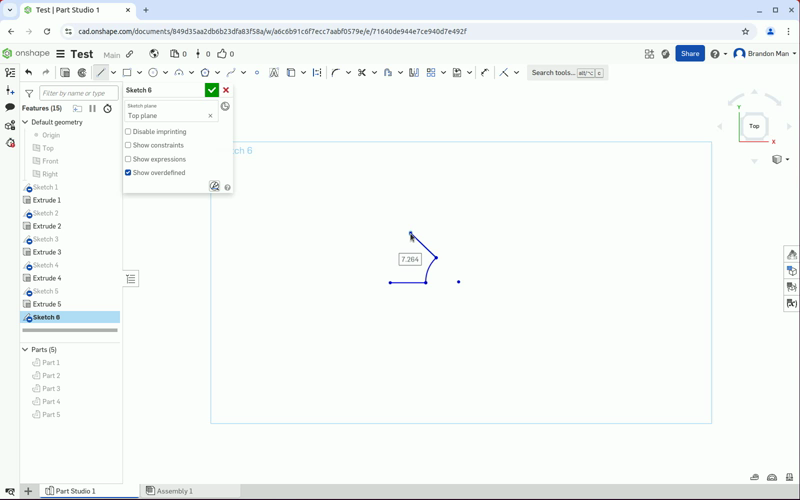
key(a)
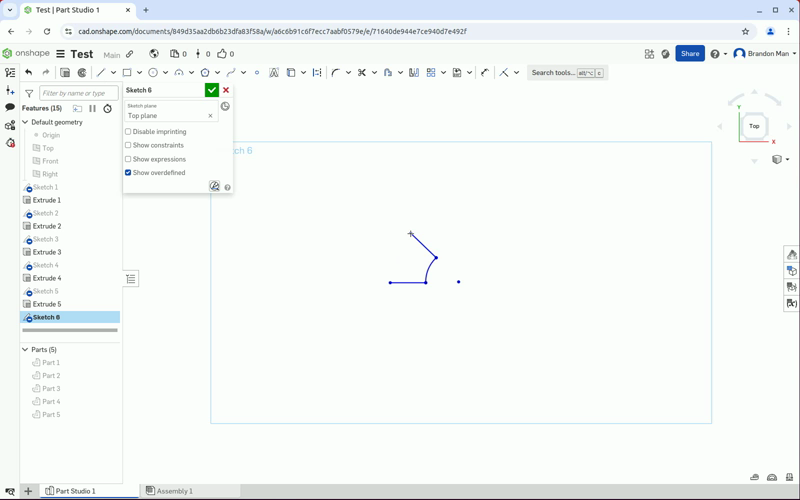
mouse_move(410, 233)
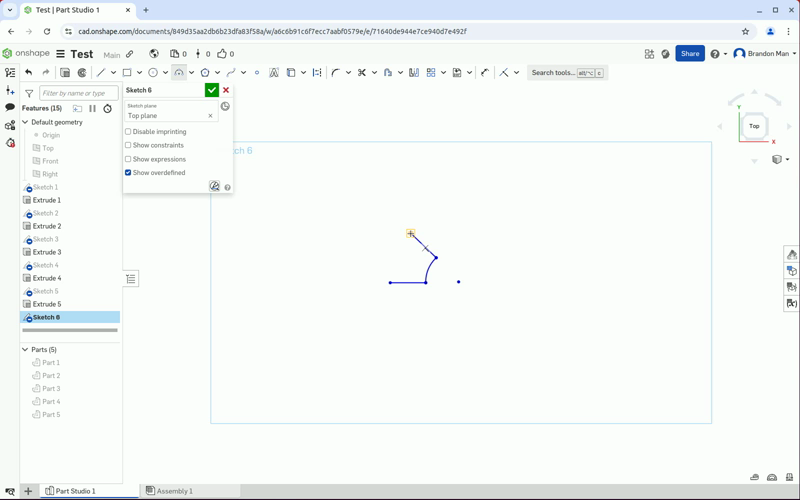
click(410, 233)
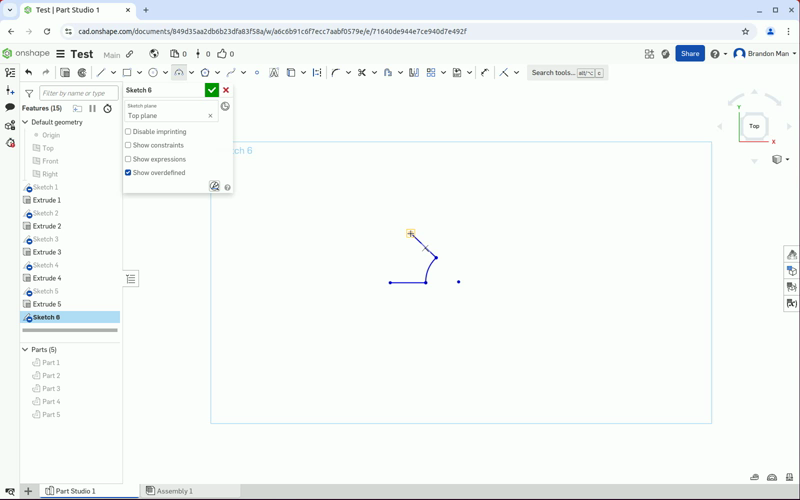
mouse_move(390, 282)
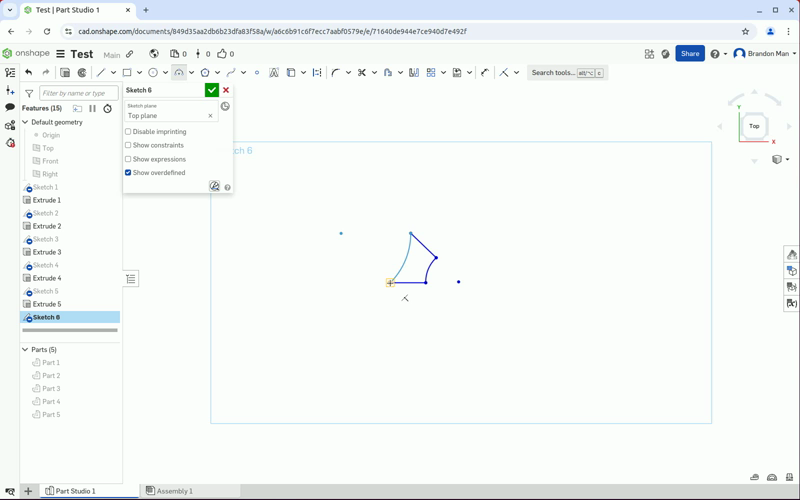
click(390, 282)
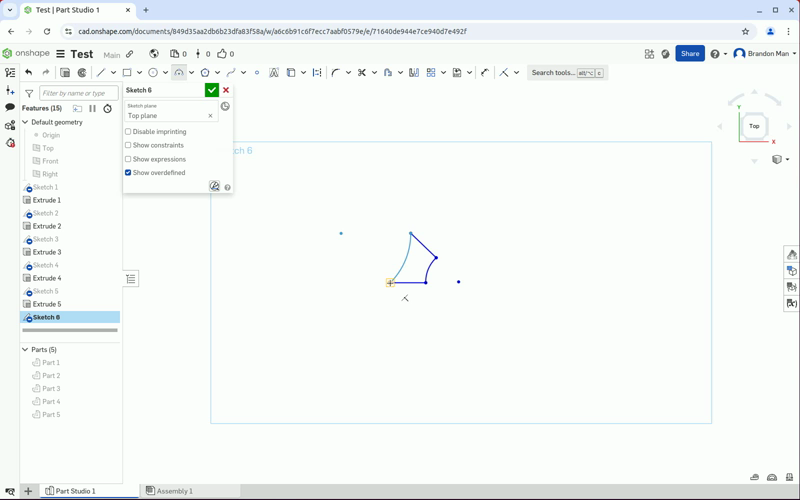
key_down(shift)
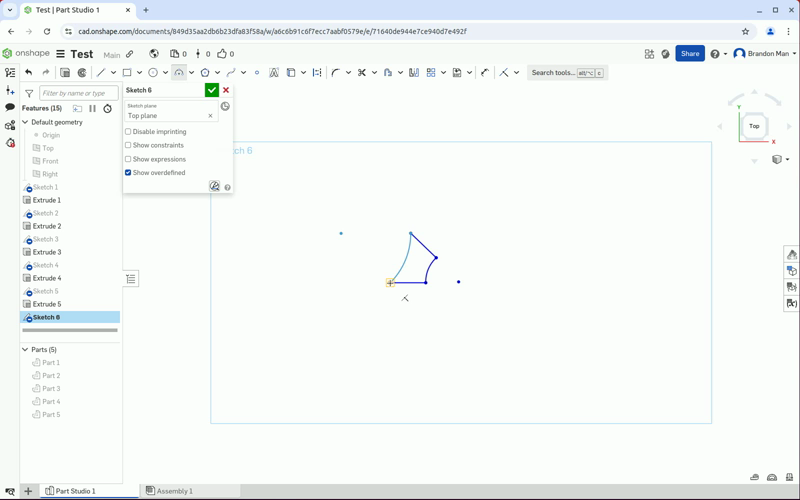
mouse_move(395, 255)
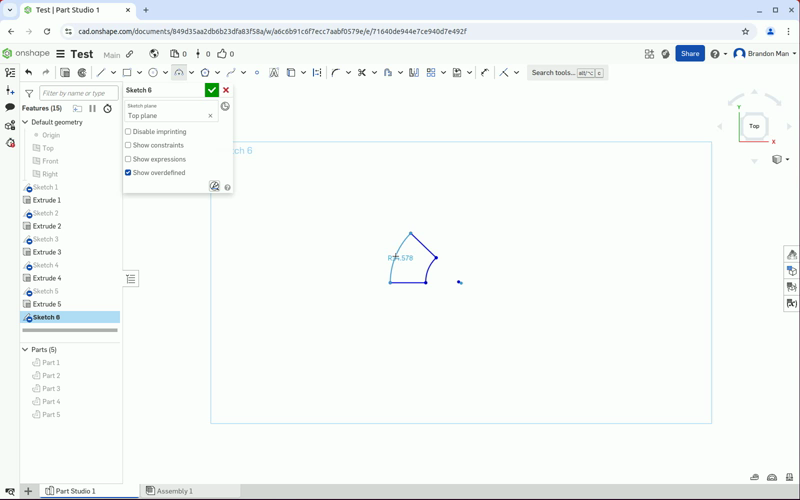
click(395, 255)
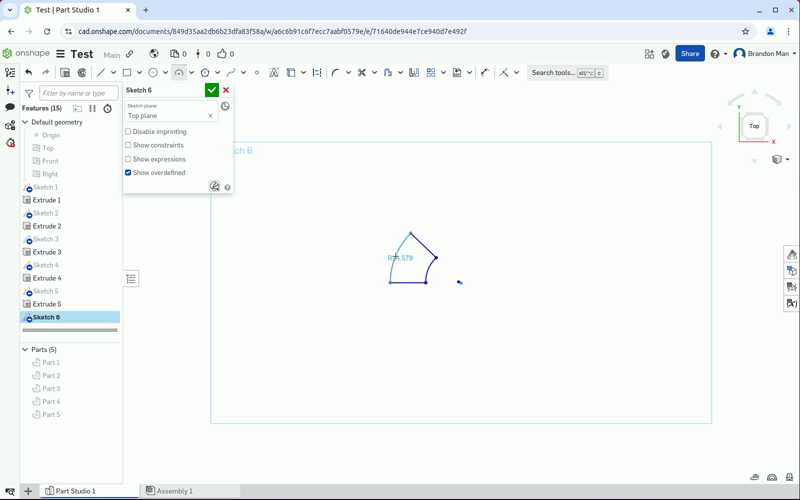
key_up(shift)
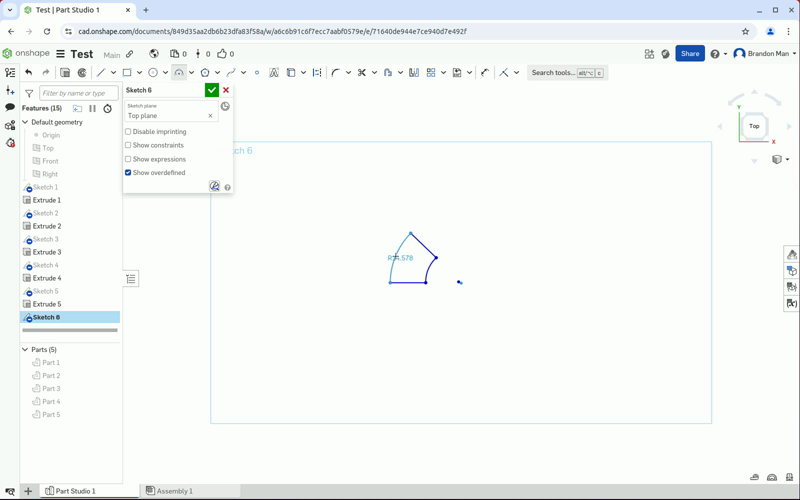
key(esc)
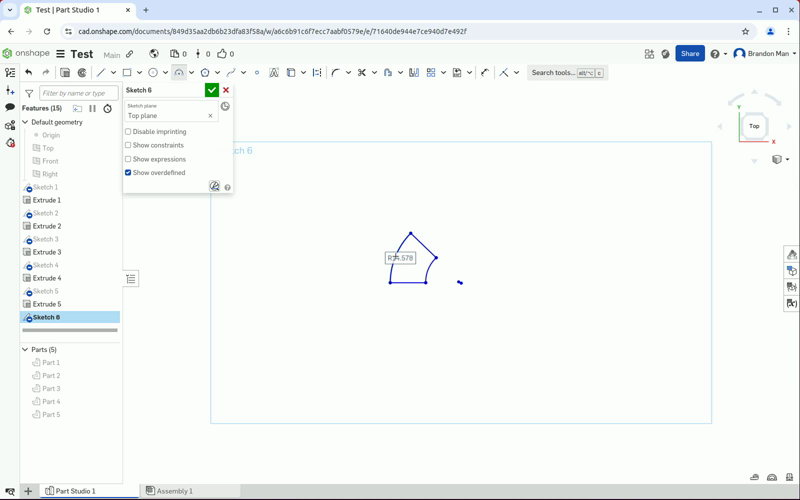
mouse_move(430, 258)
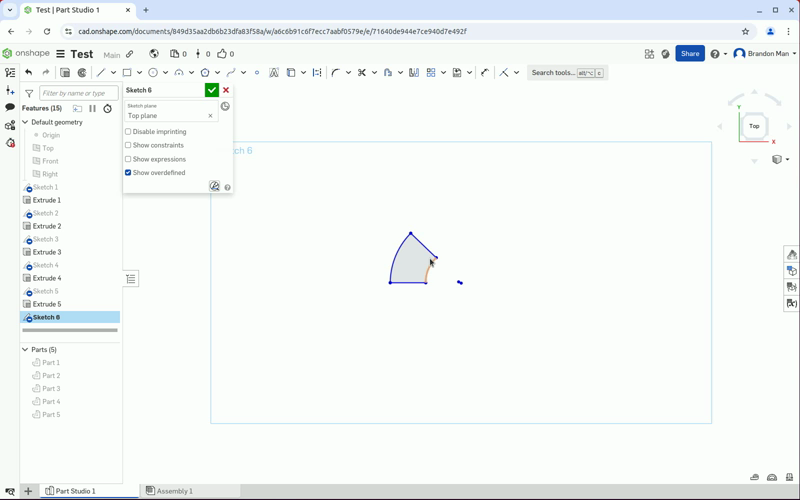
scroll(6)
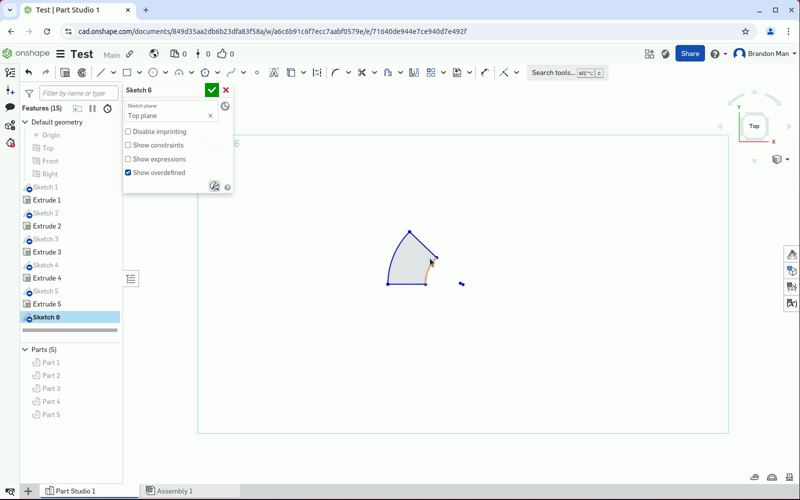
scroll(6)
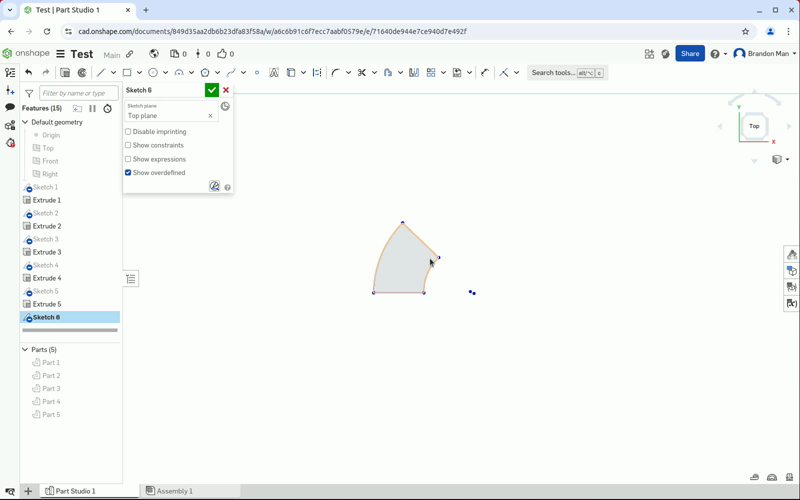
scroll(6)
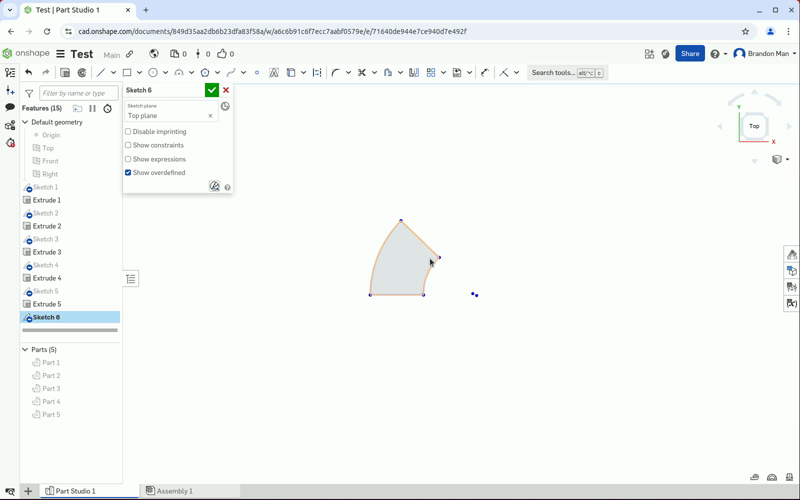
scroll(6)
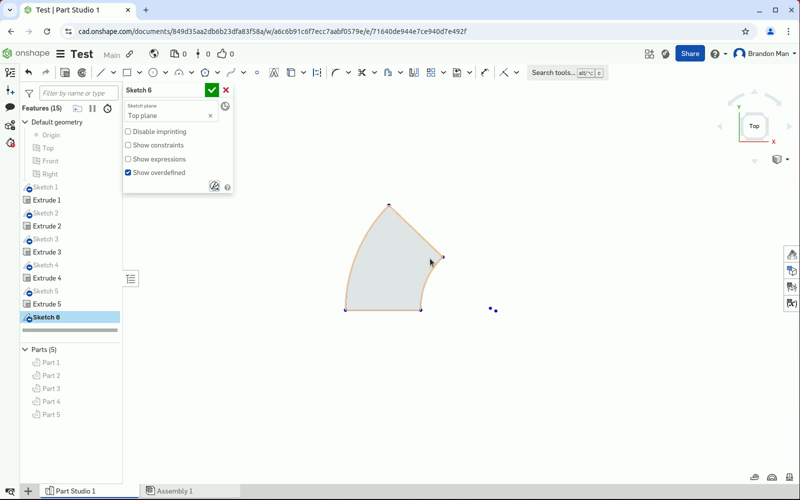
scroll(6)
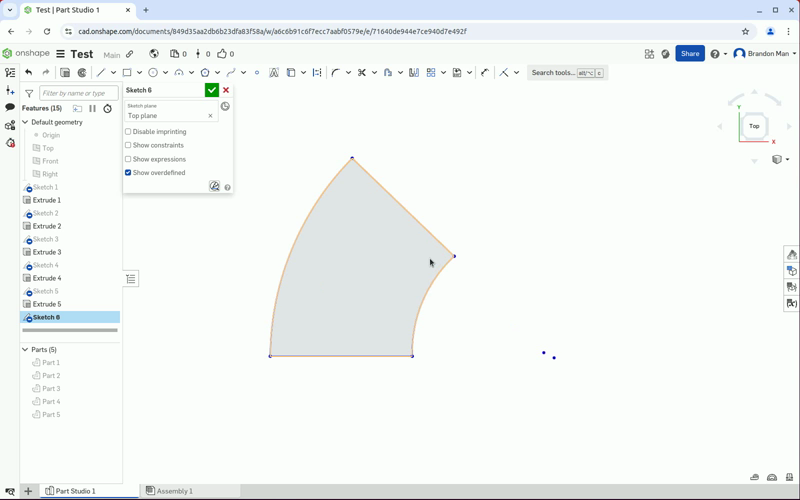
scroll(6)
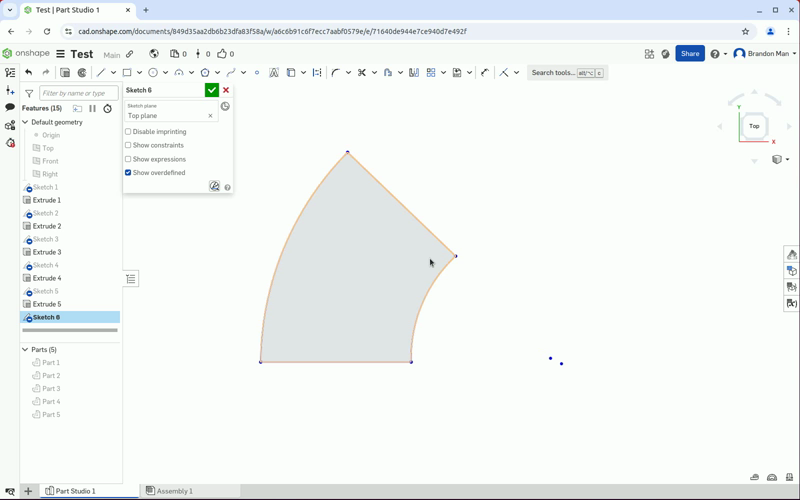
scroll(6)
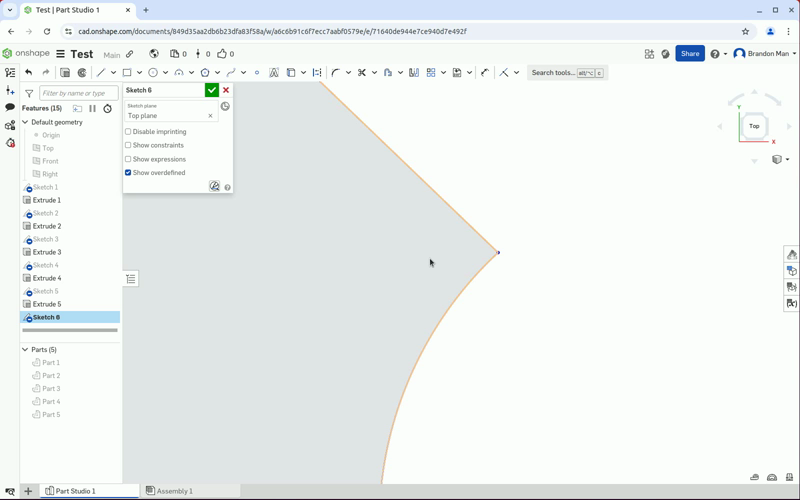
click(430, 258)
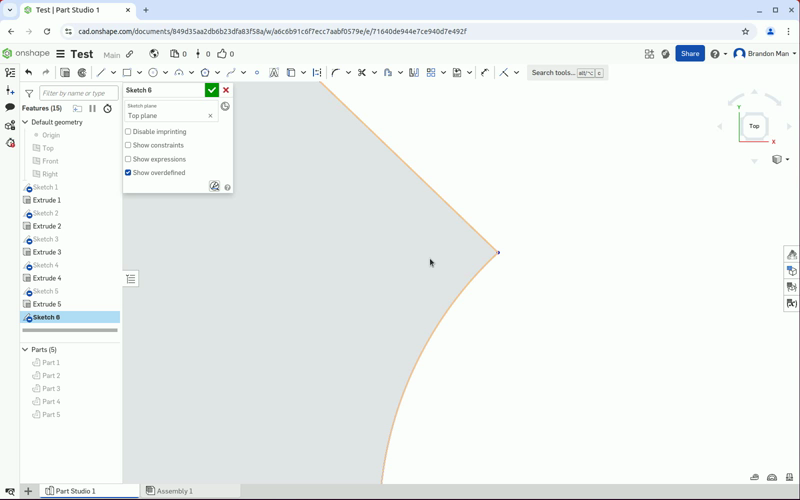
scroll(-6)
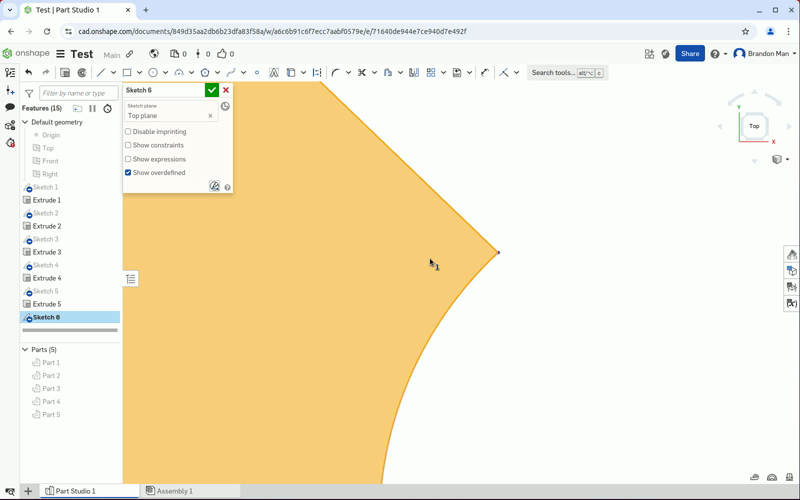
scroll(-6)
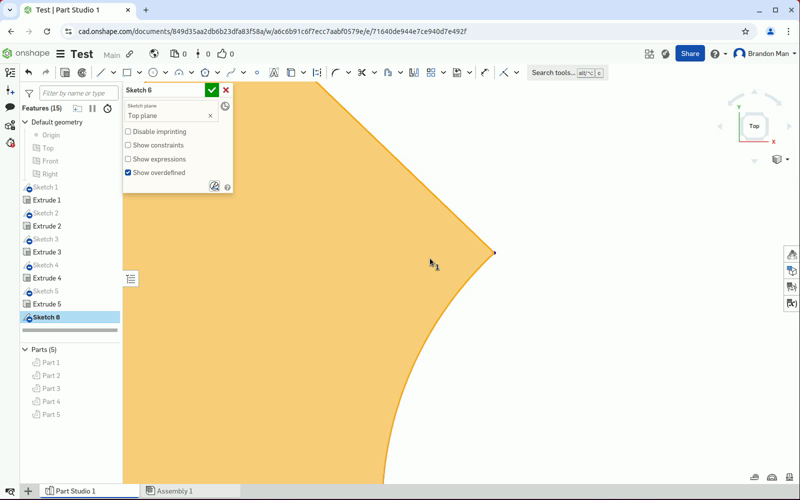
scroll(-6)
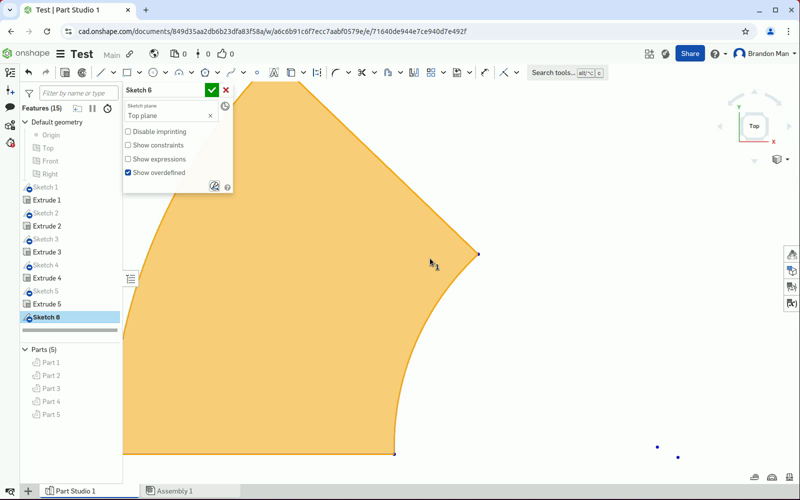
scroll(-6)
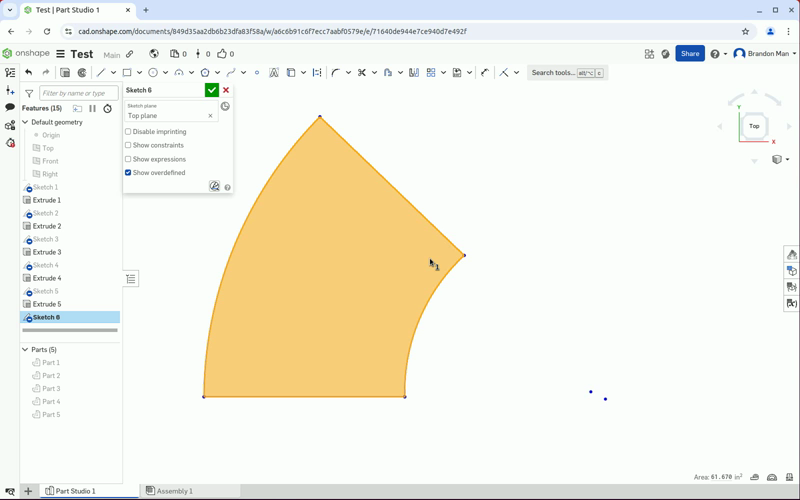
scroll(-6)
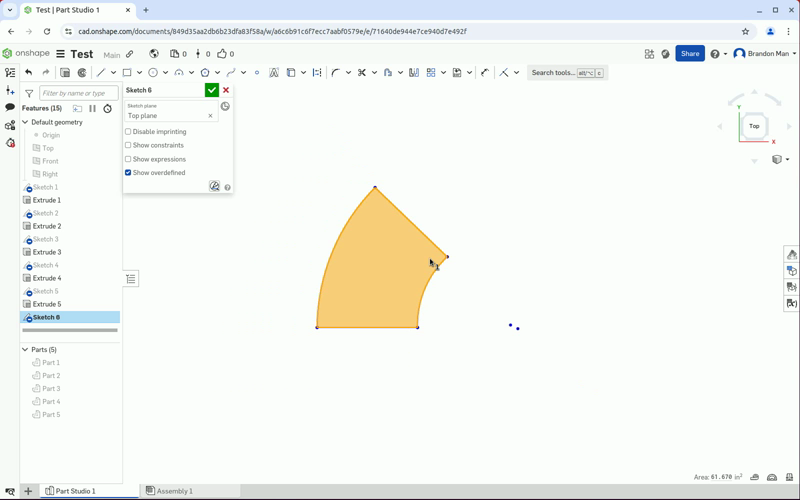
scroll(-6)
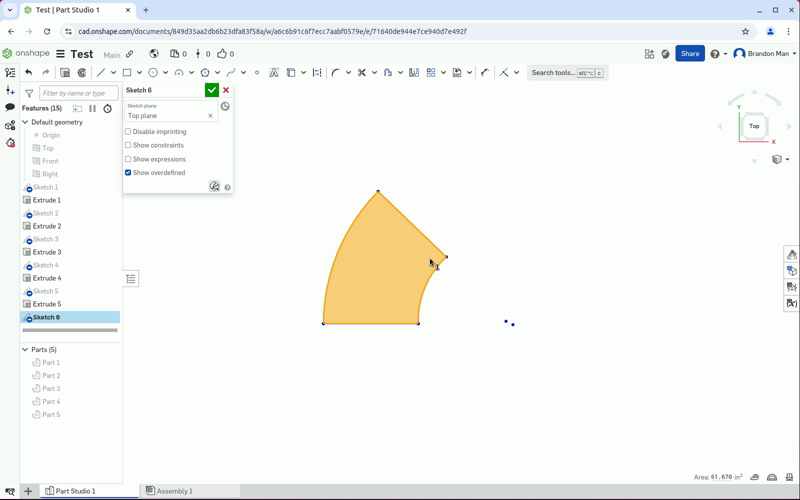
scroll(-6)
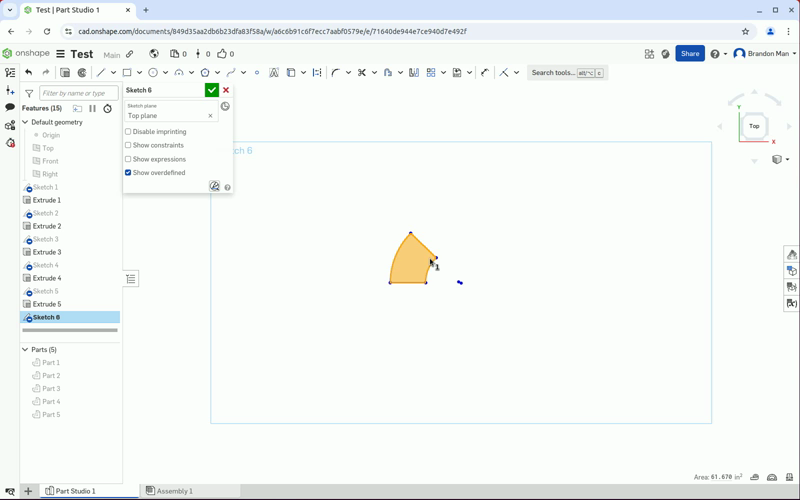
mouse_move(73, 352)
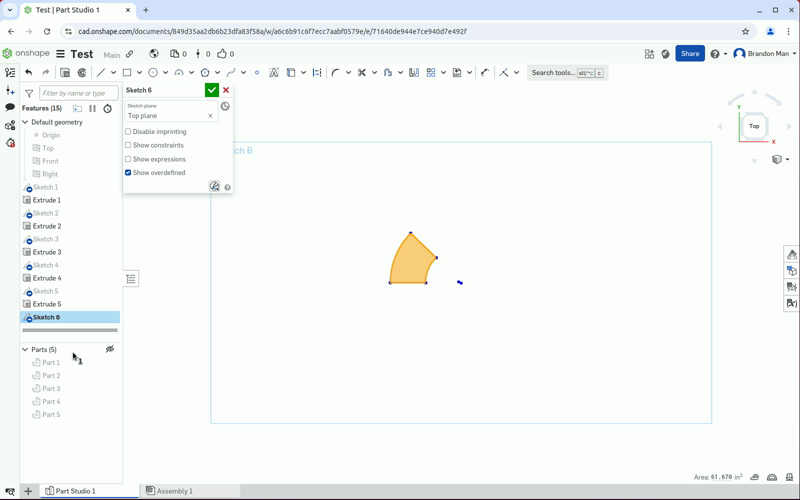
key(shift+y)
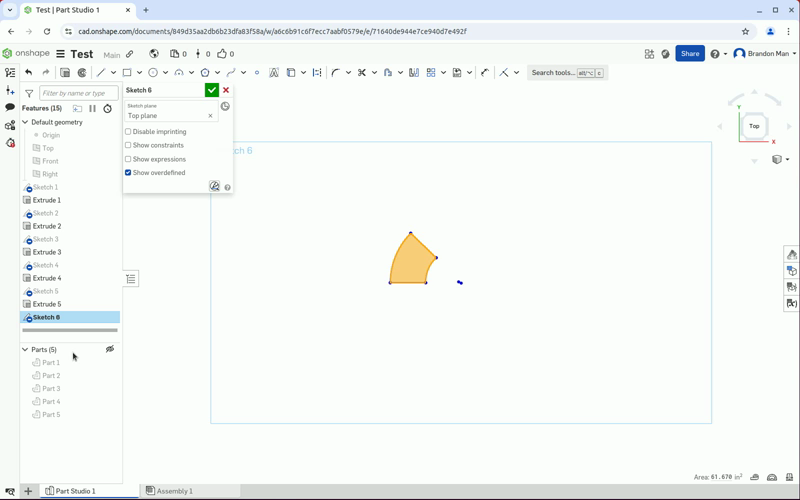
key(shift+e)
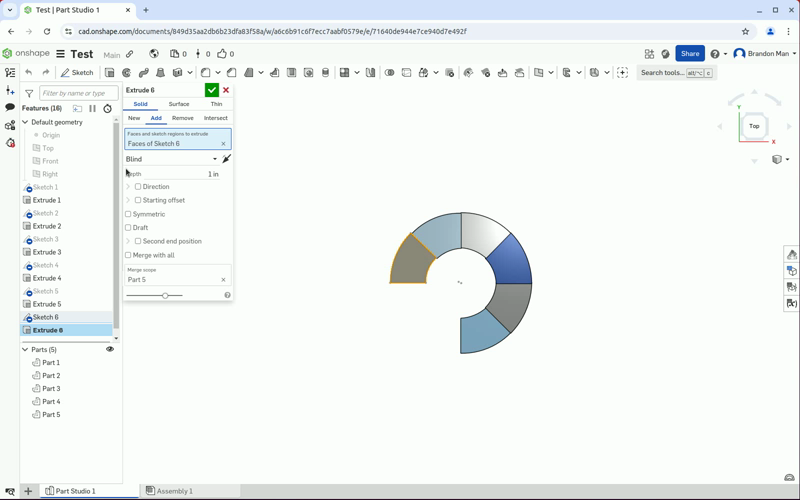
mouse_move(143, 106)
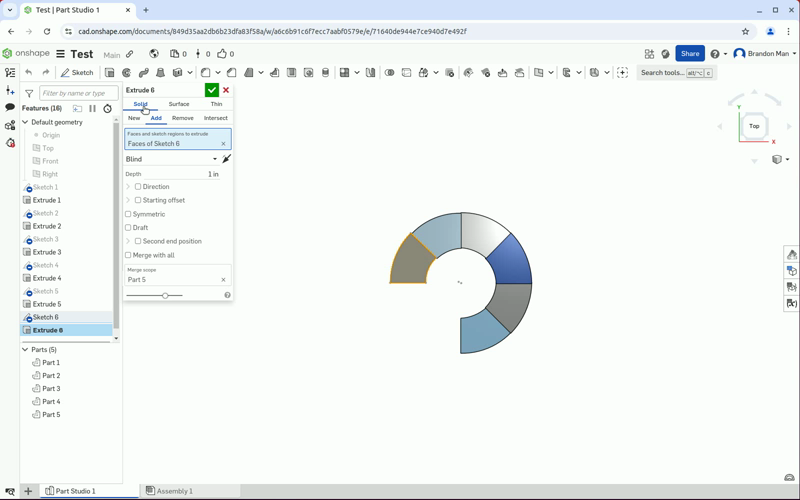
click(143, 106)
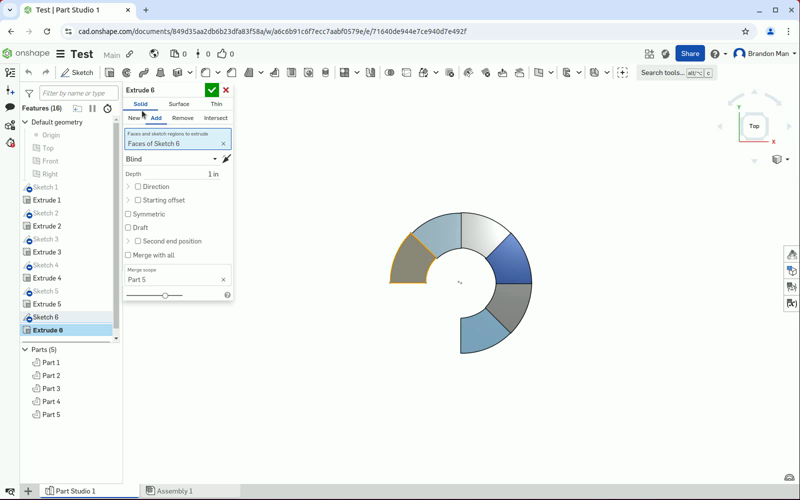
mouse_move(137, 120)
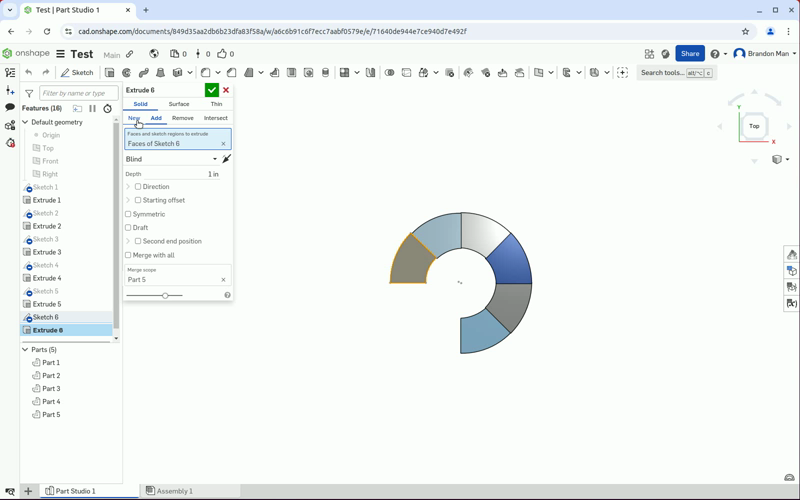
click(137, 120)
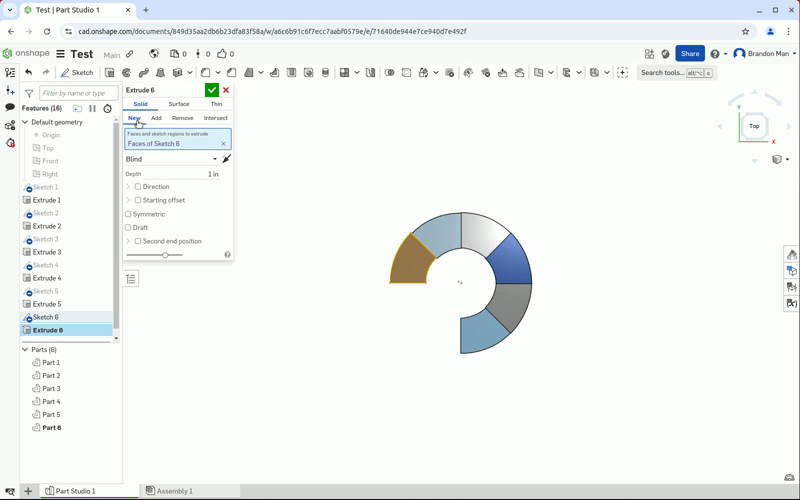
key(tab, 4)
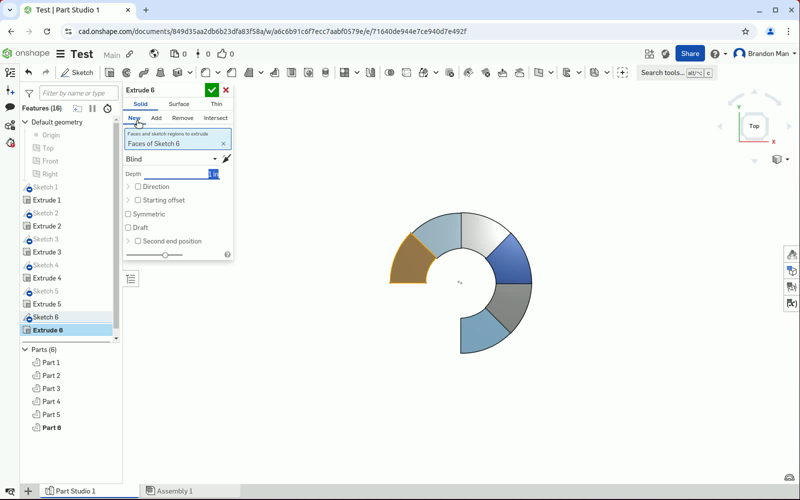
text(17.331)
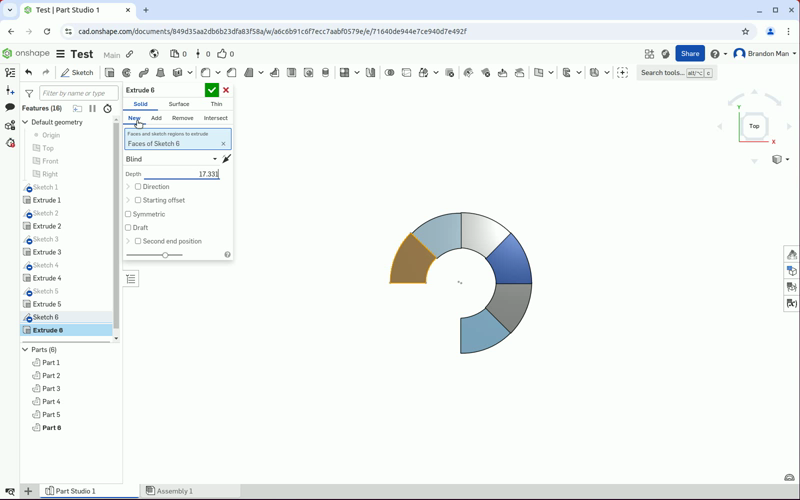
key(enter)
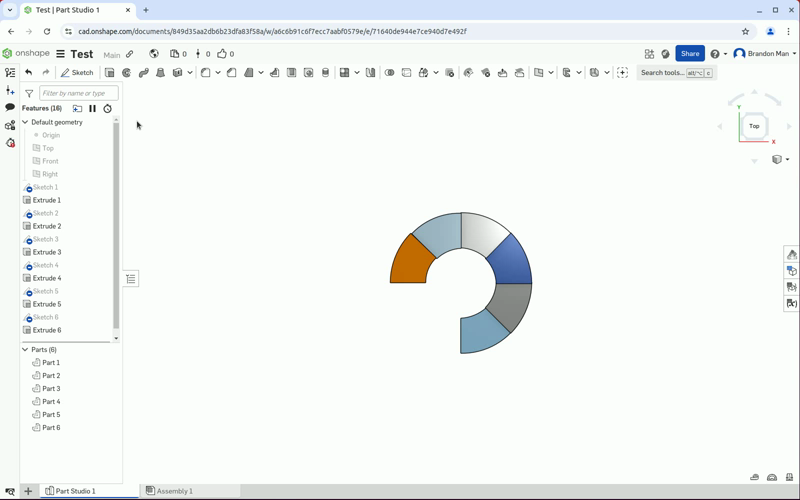
key(shift+h)
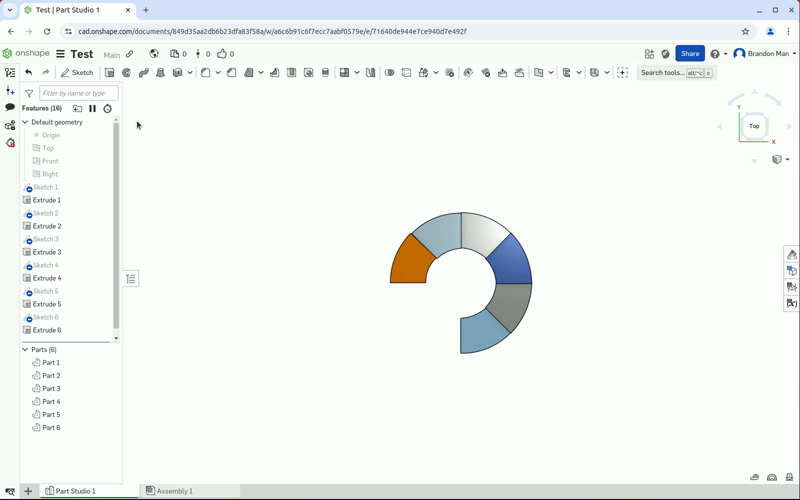
key(shift+h)
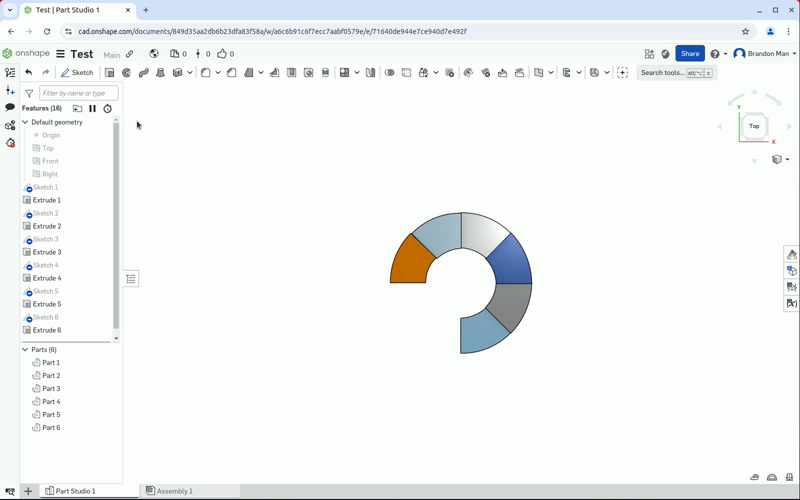
mouse_move(69, 189)
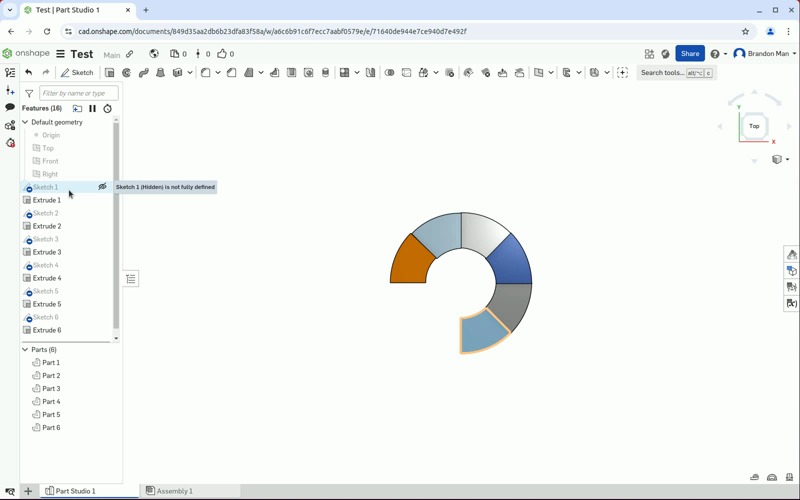
click(69, 189)
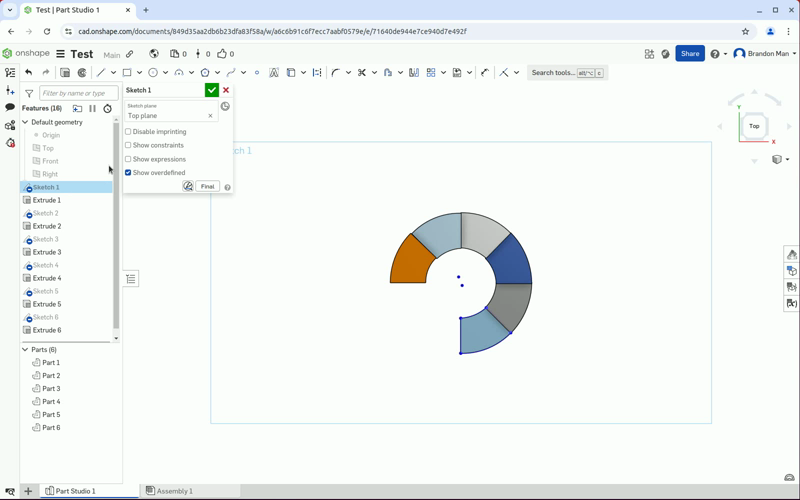
mouse_move(229, 92)
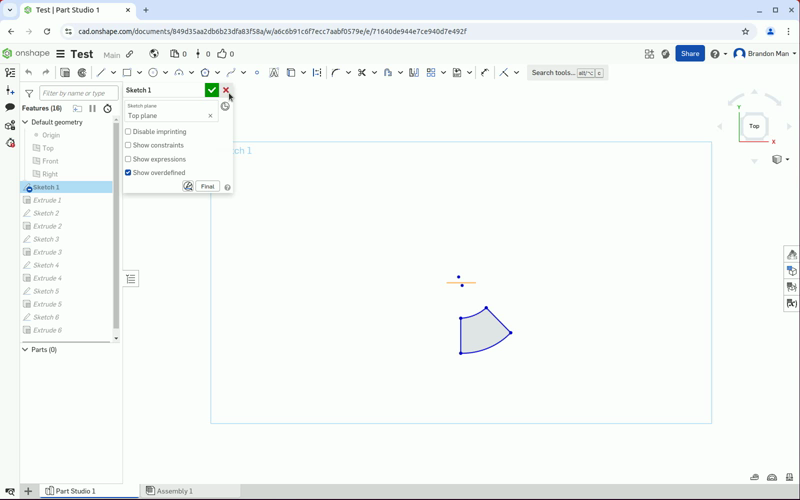
click(229, 92)
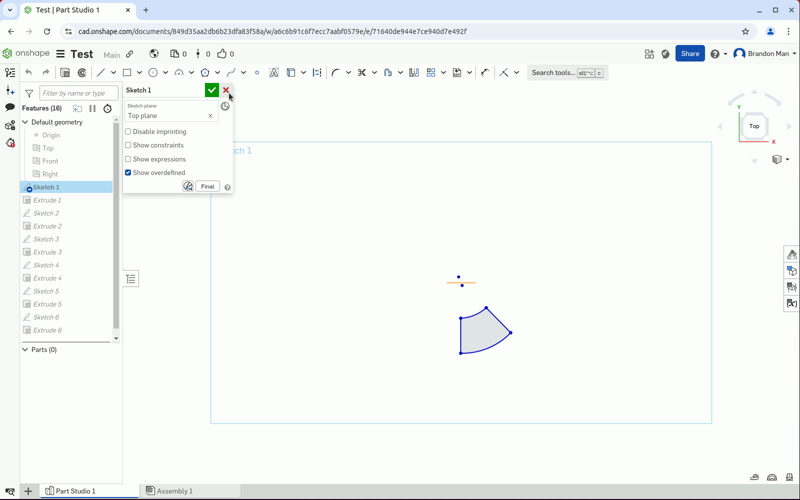
key(shift+s)
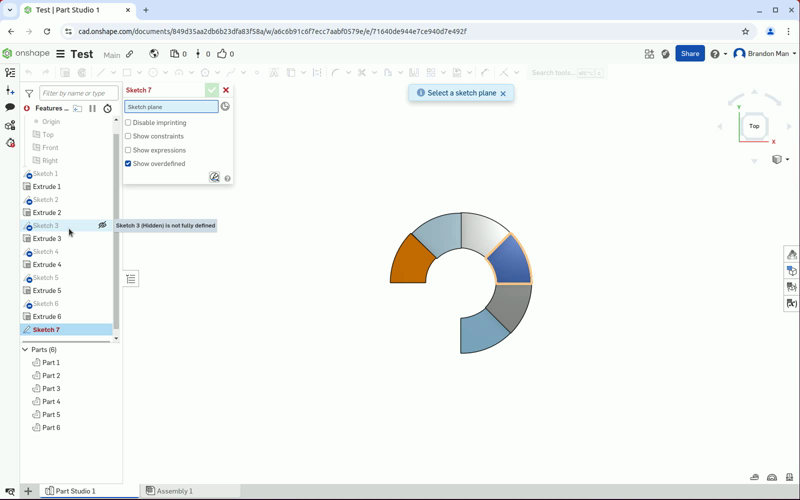
scroll(3)
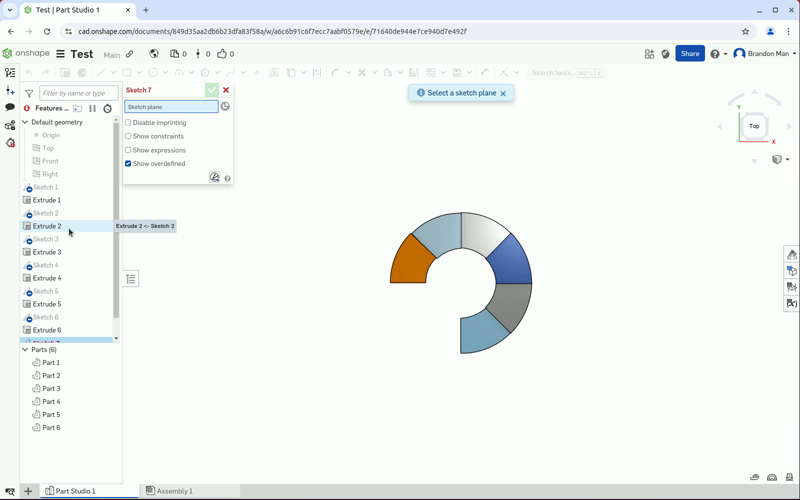
mouse_move(69, 150)
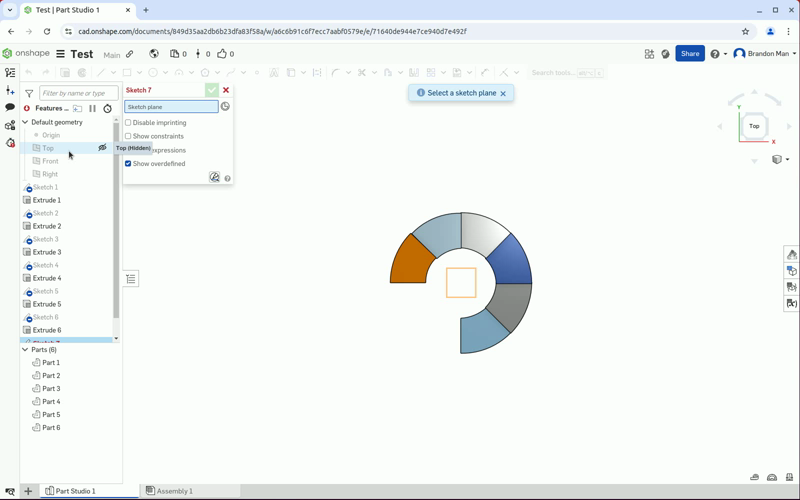
click(69, 150)
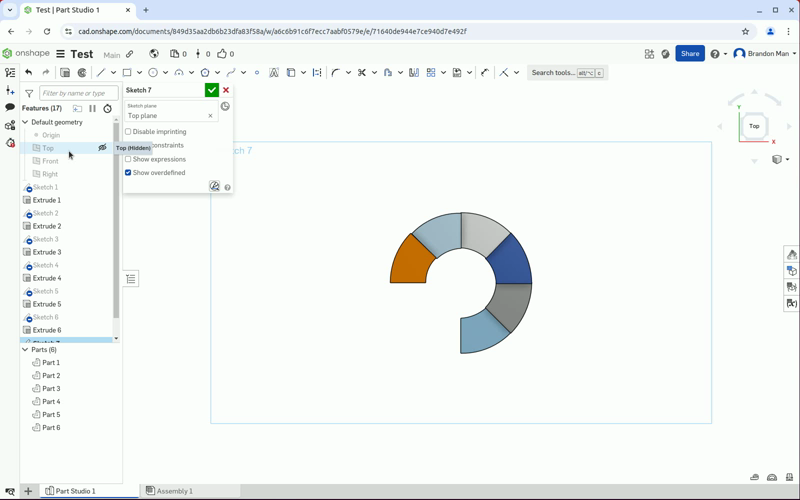
mouse_move(73, 352)
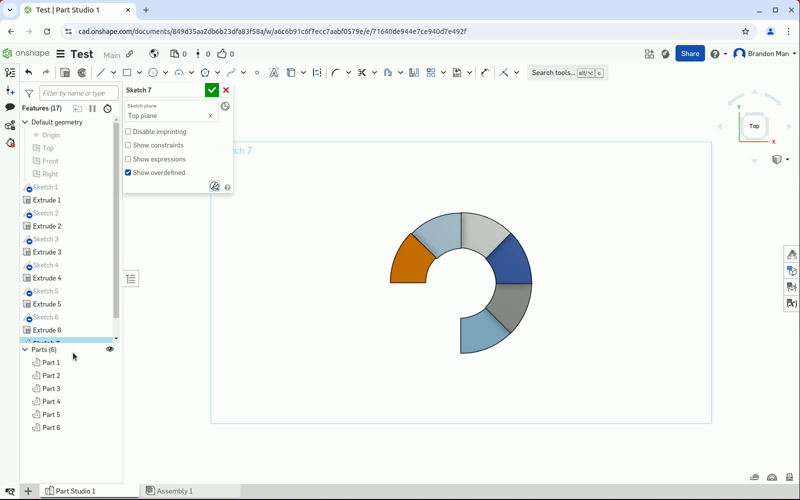
key(y)
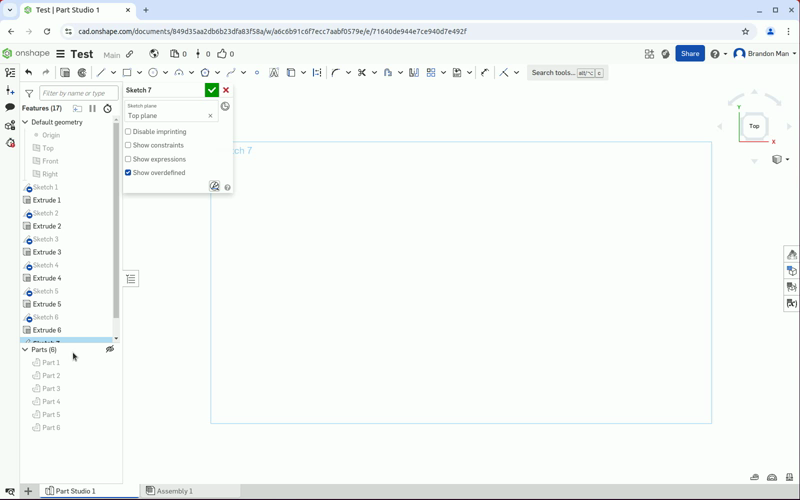
key(a)
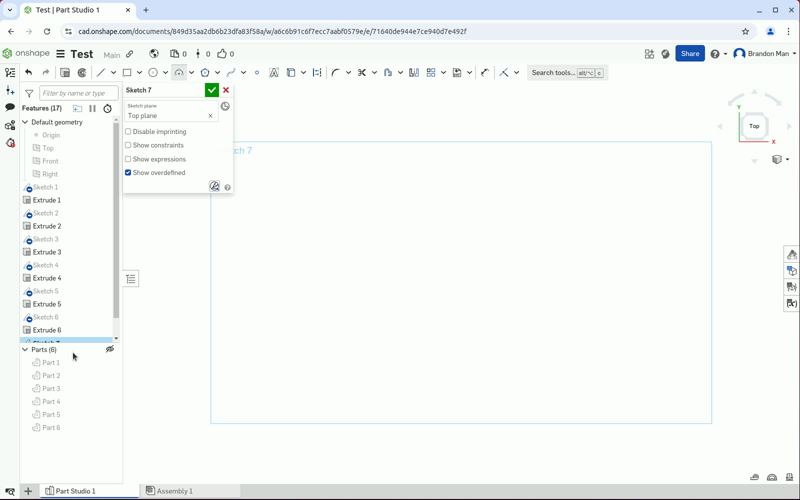
key_down(shift)
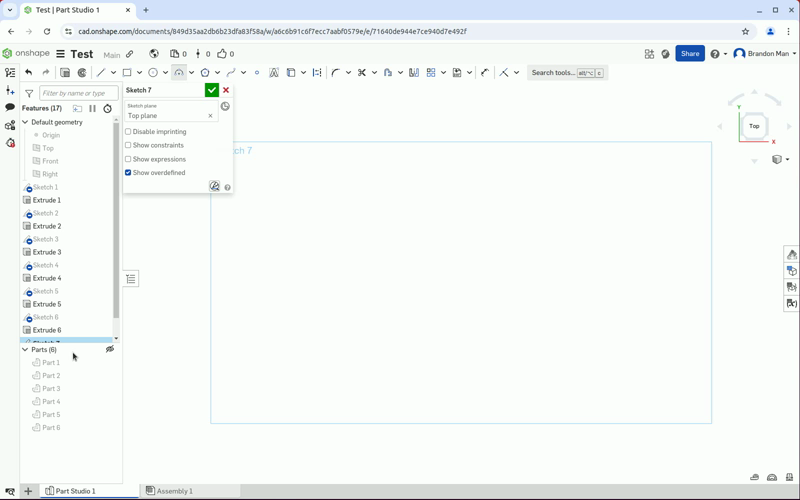
mouse_move(390, 282)
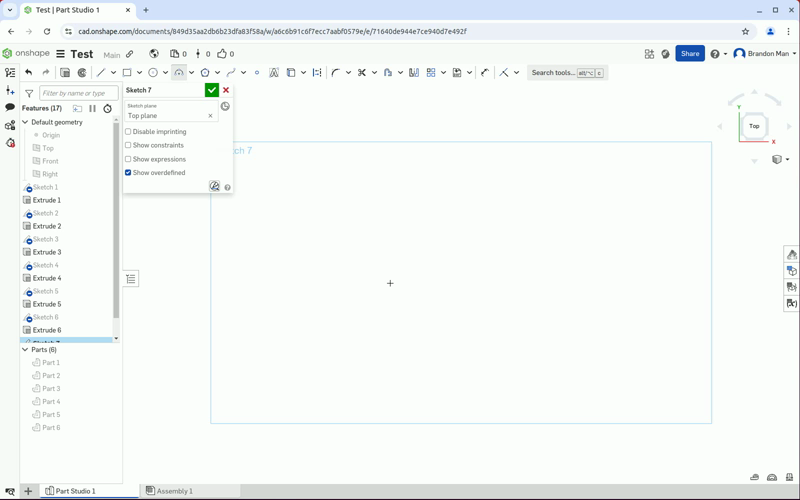
click(390, 282)
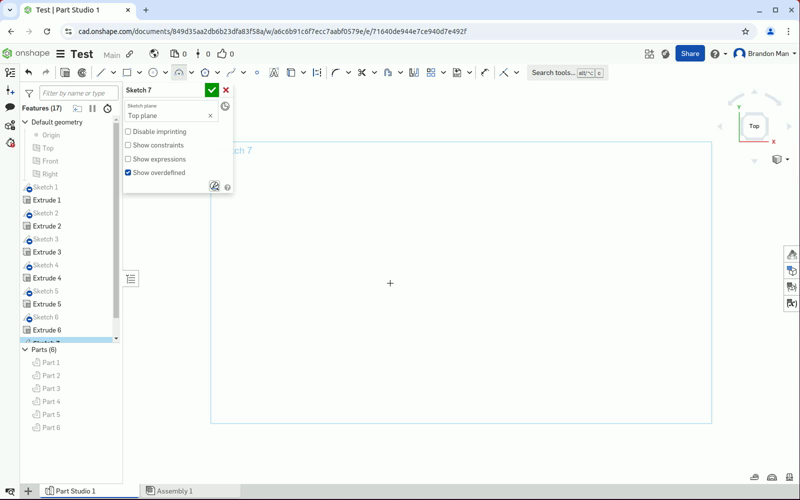
key_up(shift)
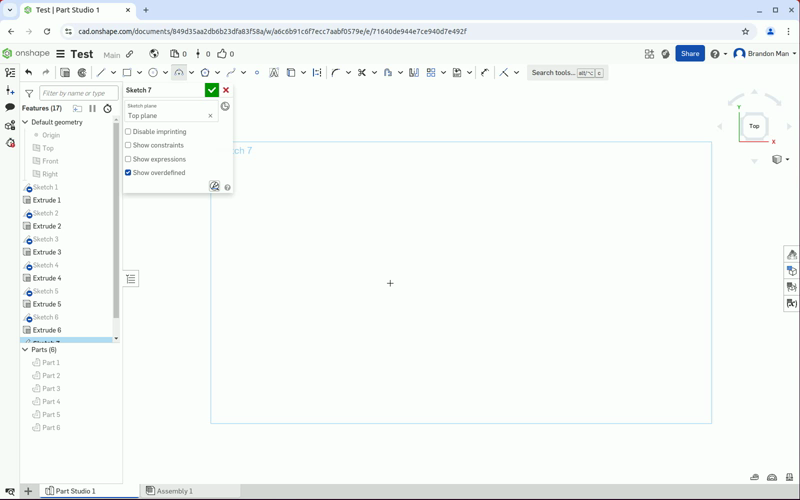
key_down(shift)
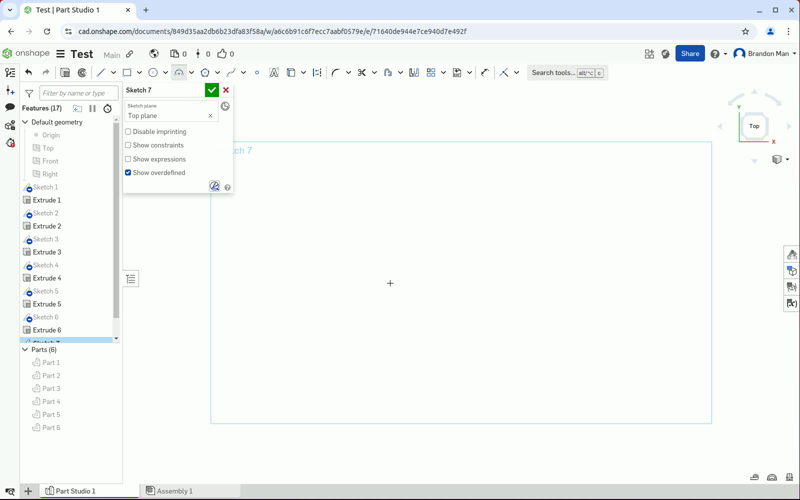
mouse_move(410, 332)
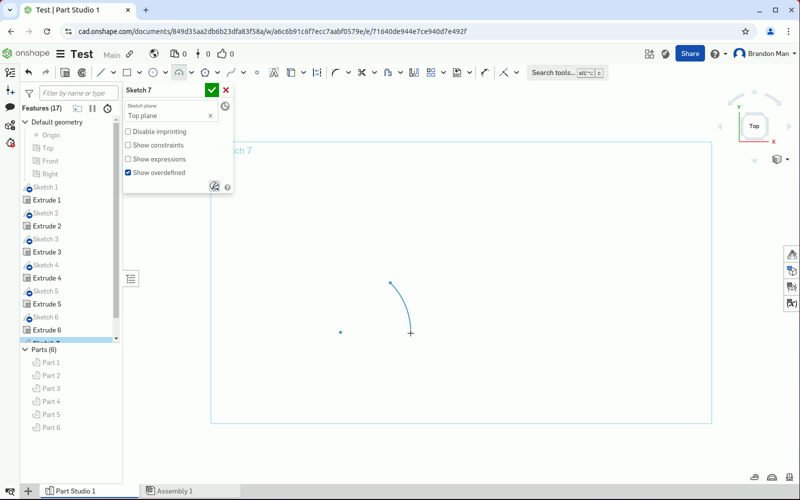
click(410, 332)
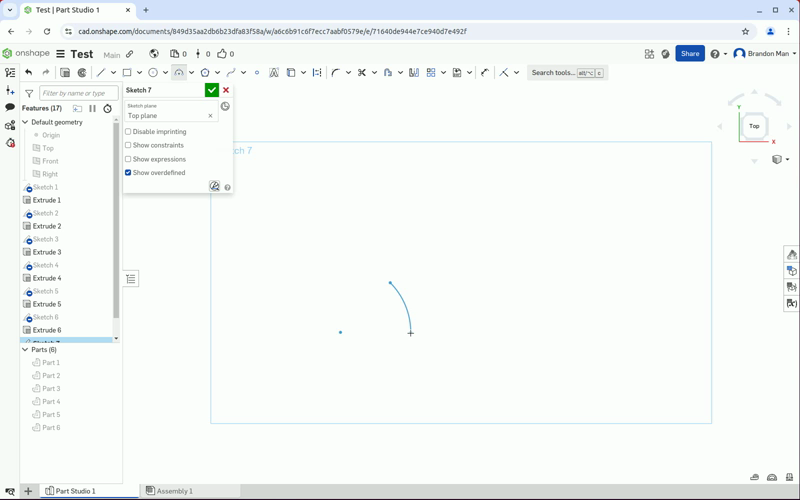
mouse_move(395, 309)
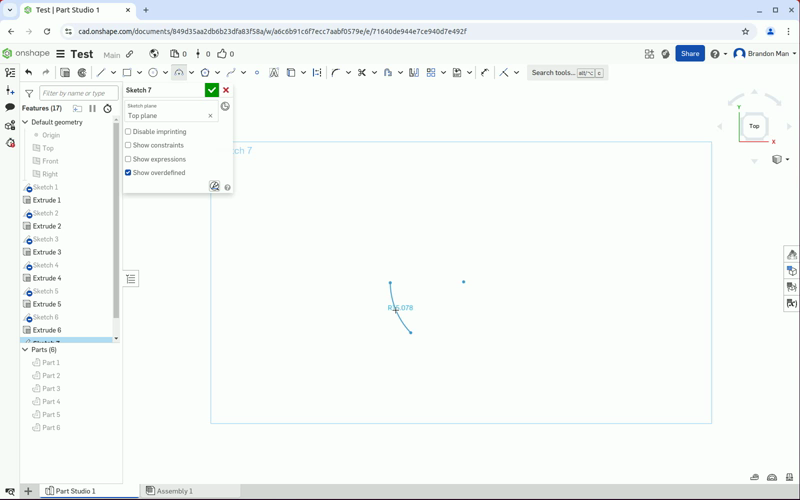
click(395, 309)
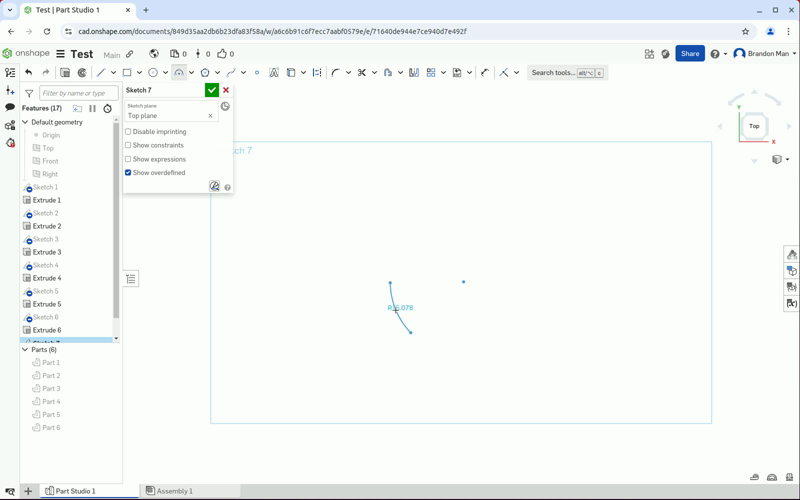
key_up(shift)
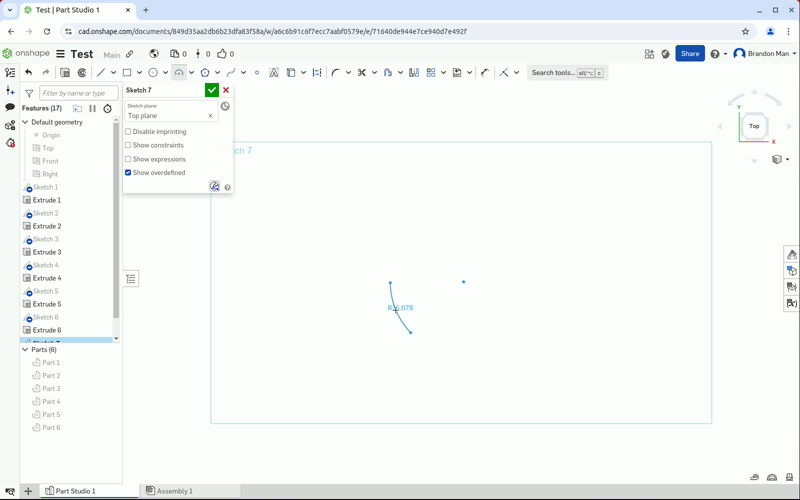
key(esc)
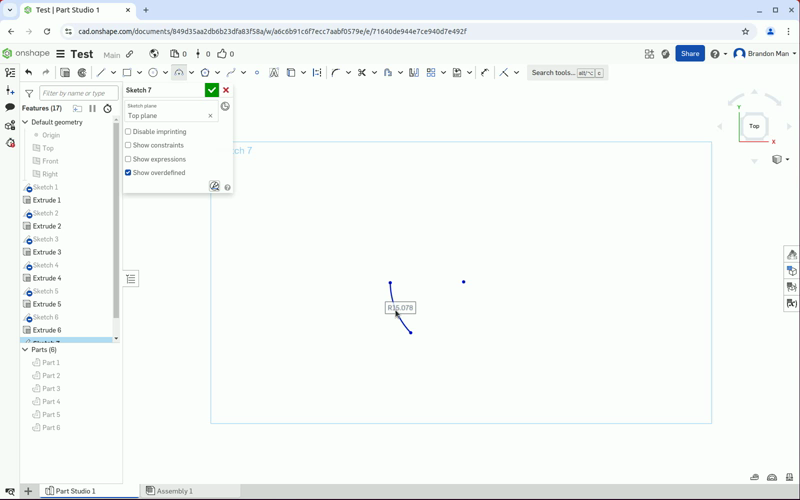
key(l)
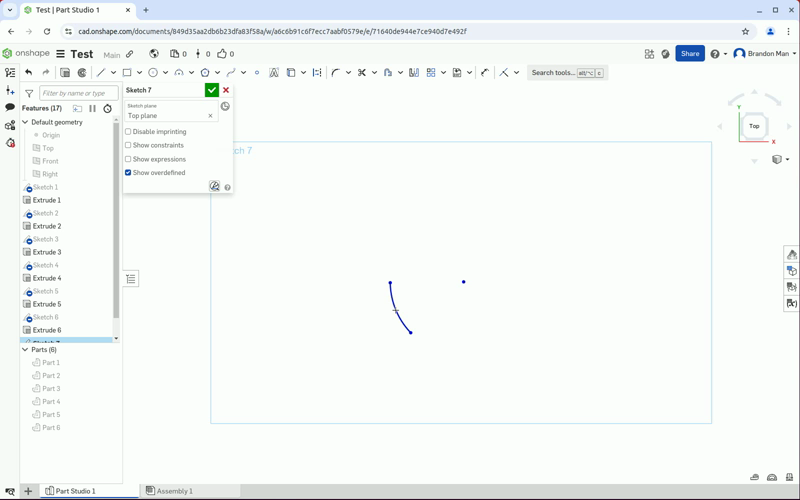
mouse_move(410, 332)
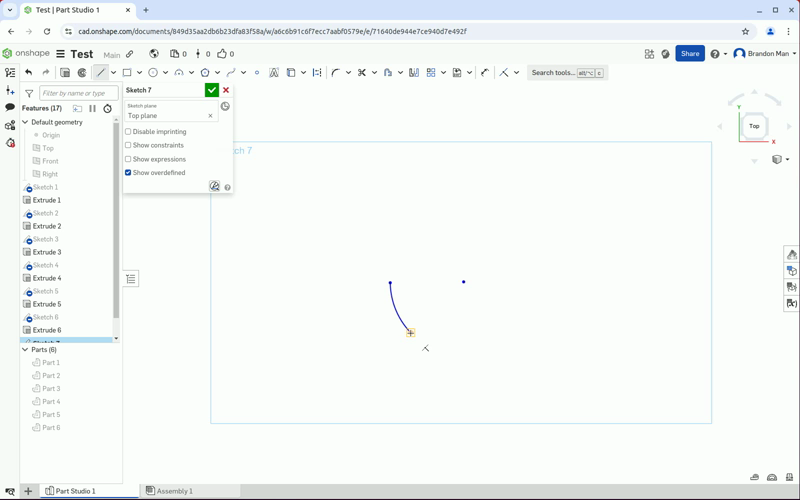
click(410, 332)
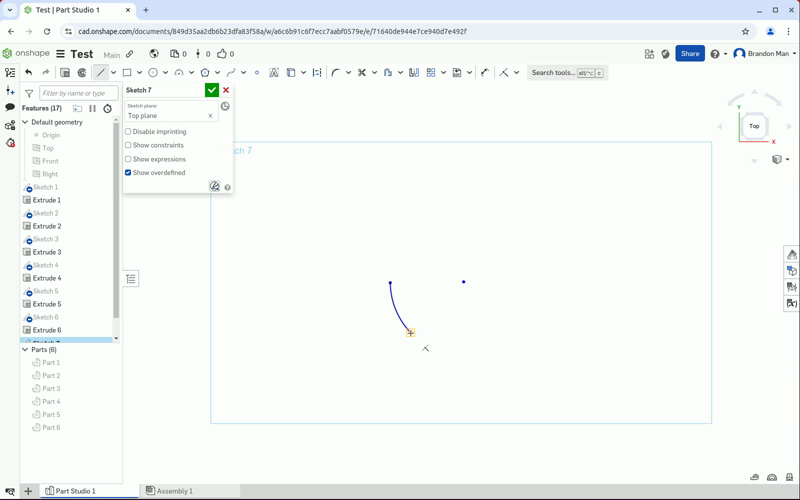
key_down(shift)
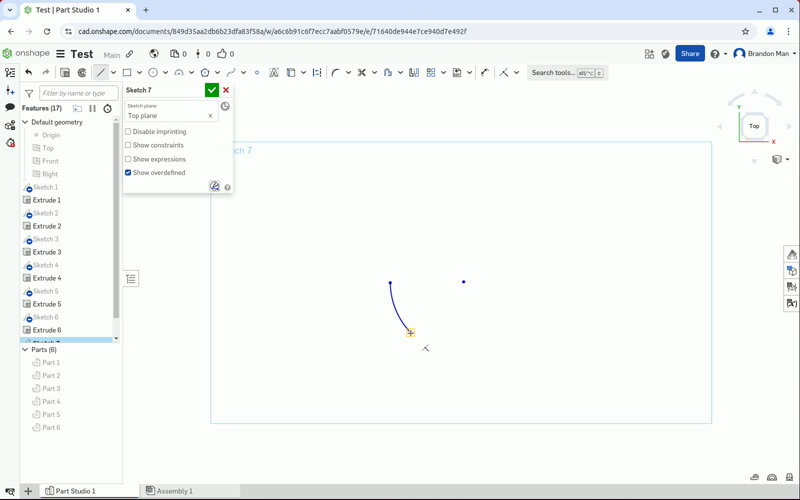
mouse_move(440, 332)
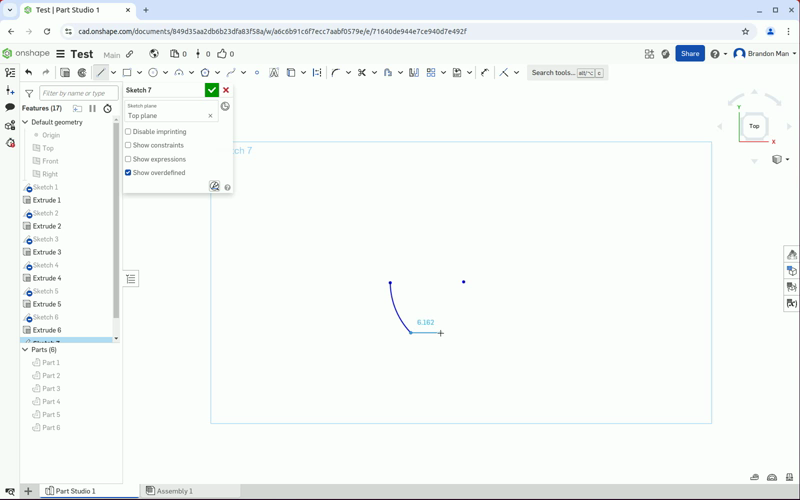
mouse_move(436, 308)
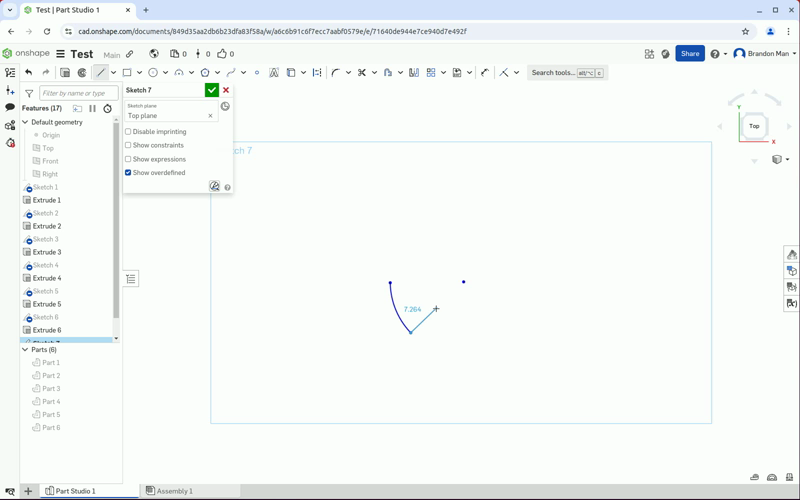
click(436, 308)
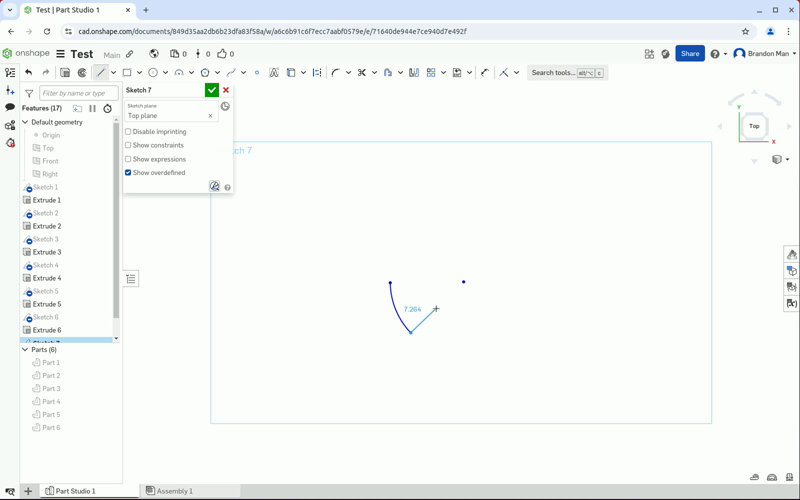
key_up(shift)
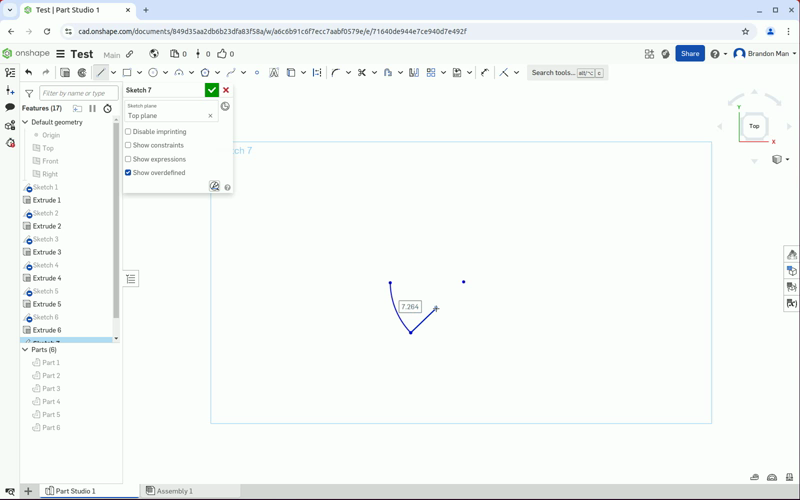
key(esc)
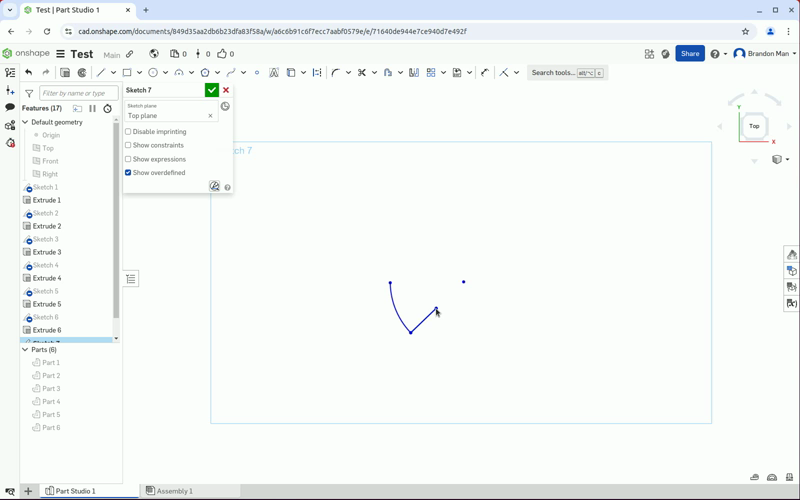
key(a)
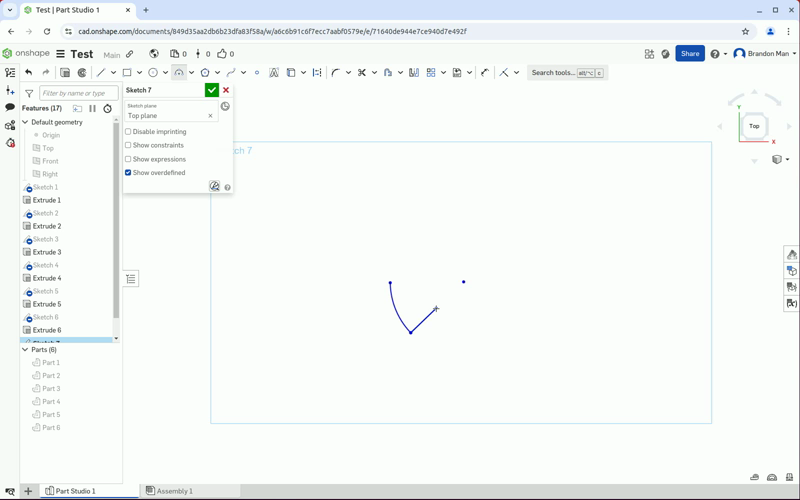
mouse_move(436, 308)
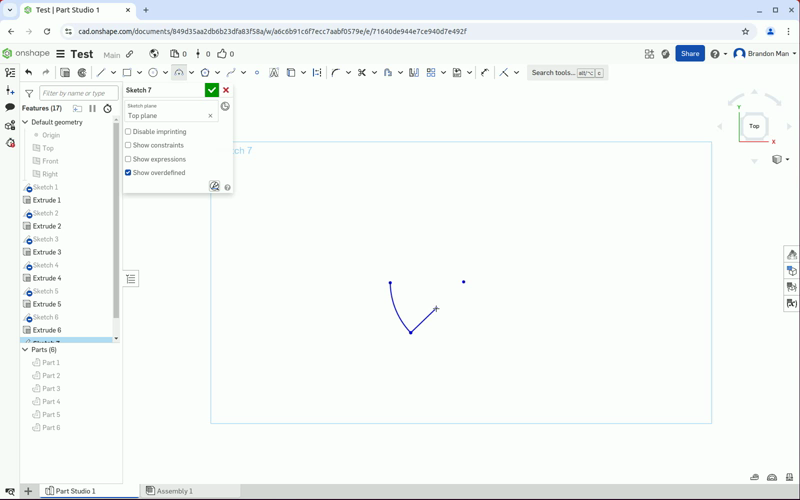
click(436, 308)
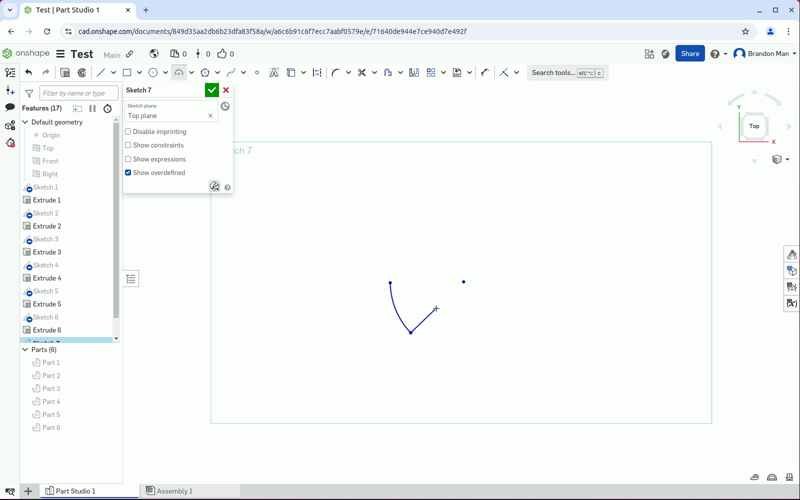
key_down(shift)
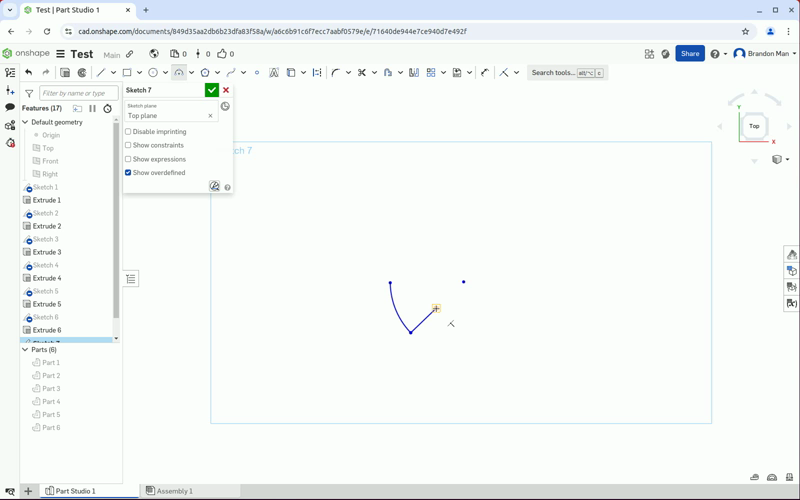
mouse_move(425, 282)
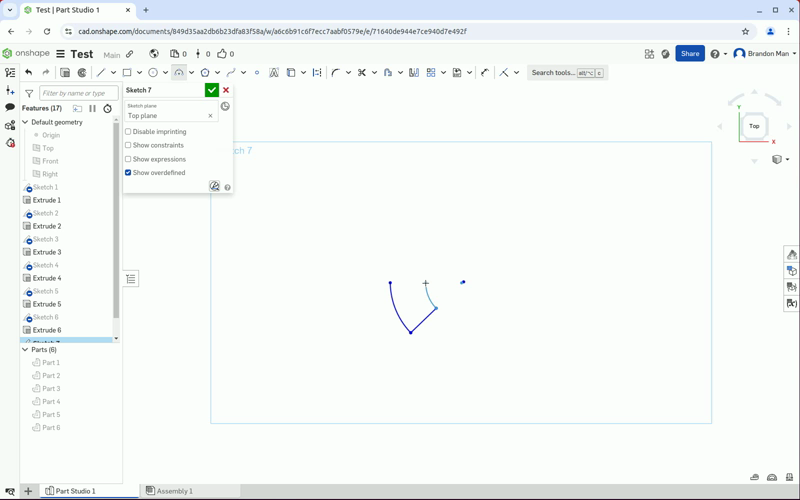
click(425, 282)
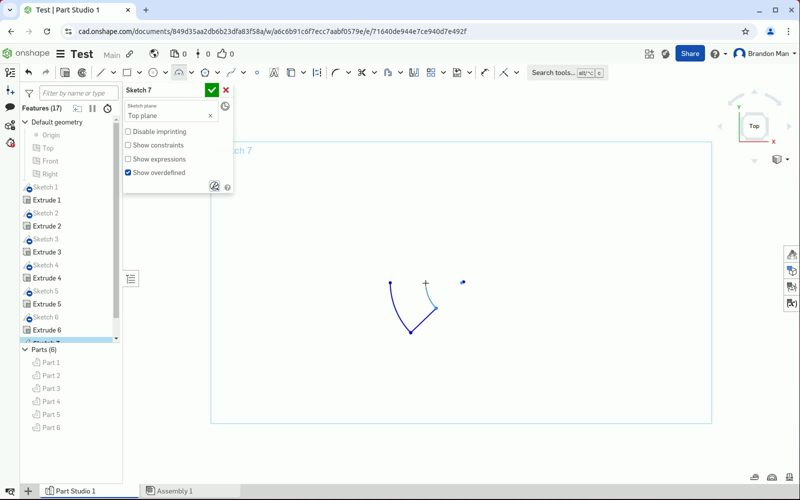
mouse_move(428, 296)
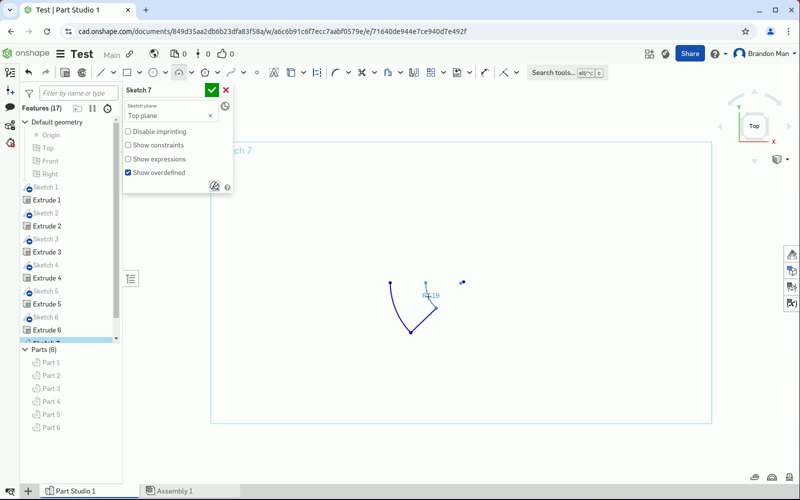
click(428, 296)
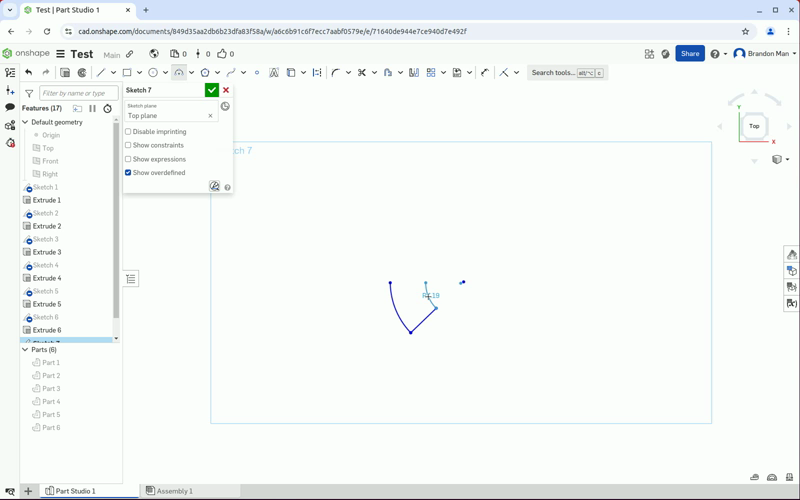
key_up(shift)
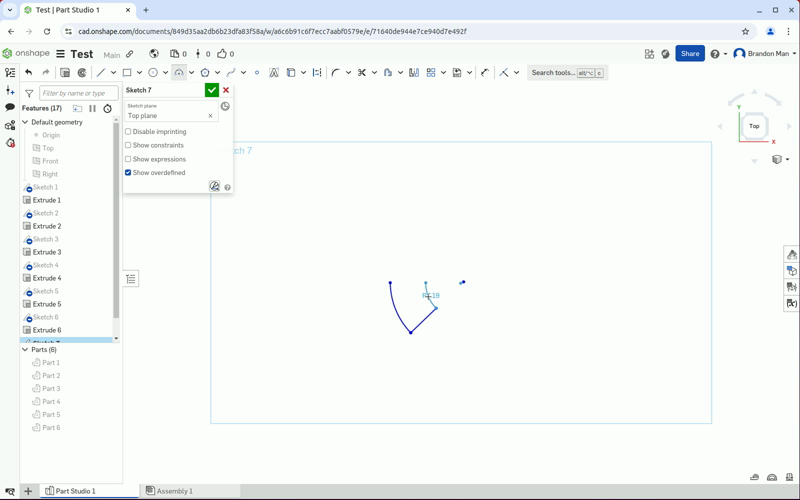
key(esc)
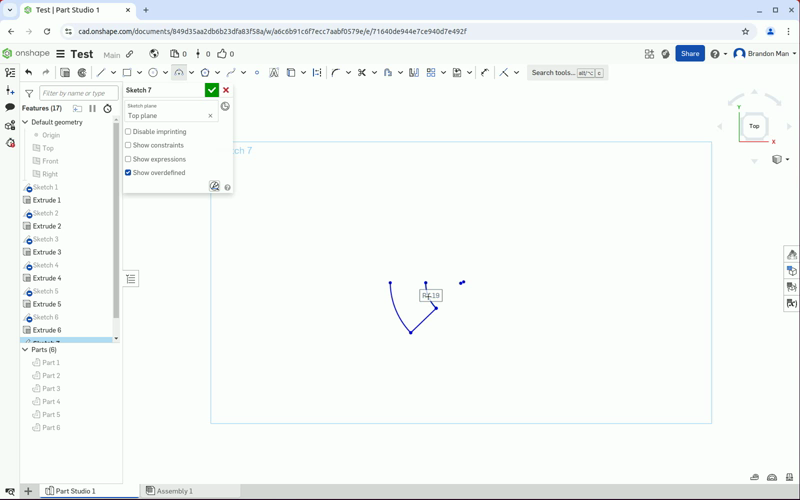
key(l)
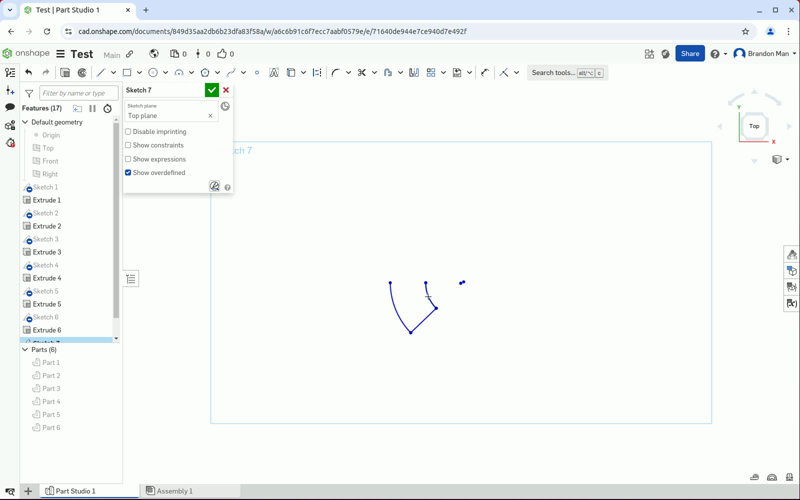
mouse_move(425, 282)
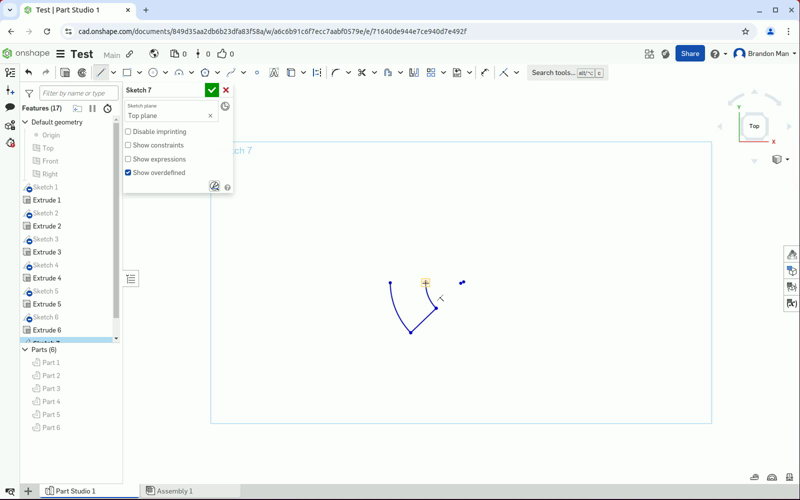
click(425, 282)
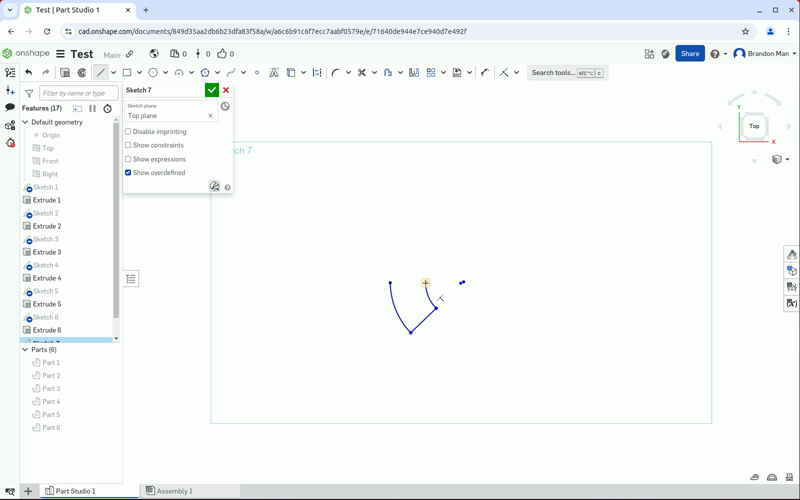
mouse_move(455, 282)
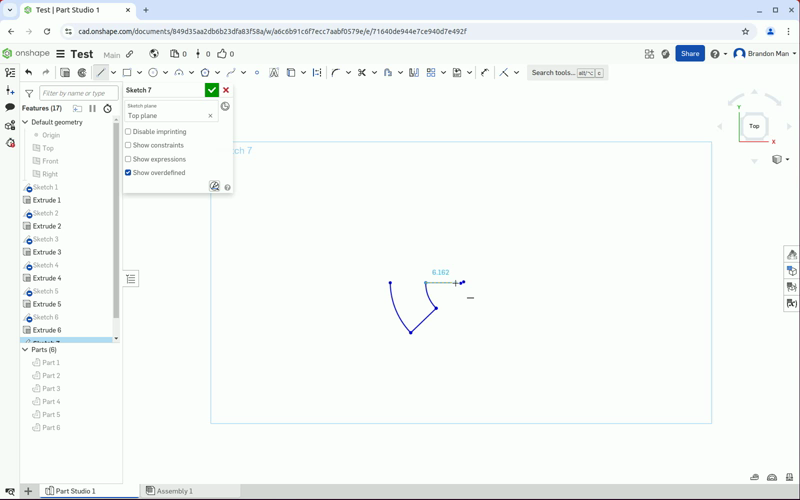
key_down(shift)
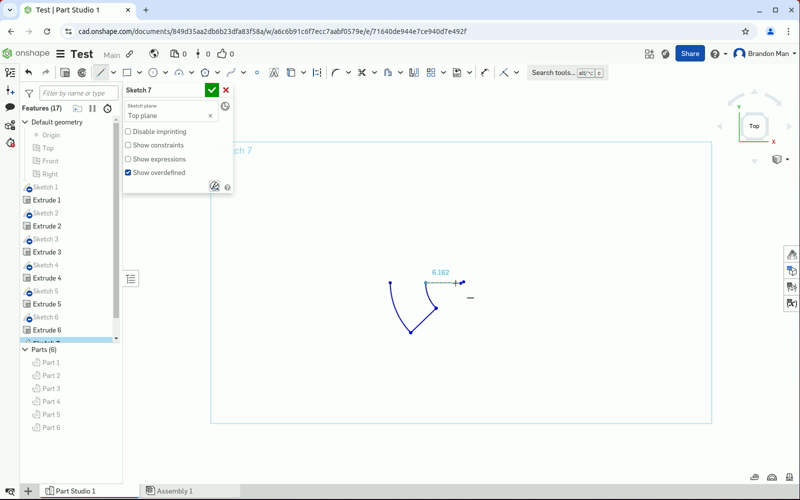
mouse_move(390, 282)
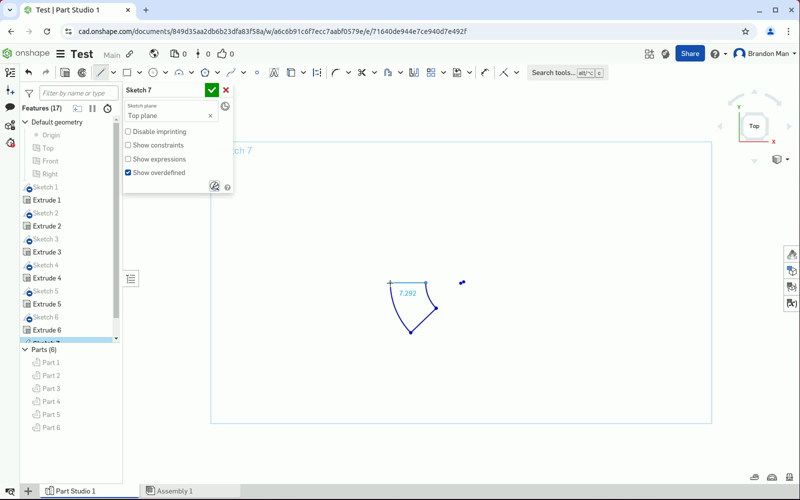
key_up(shift)
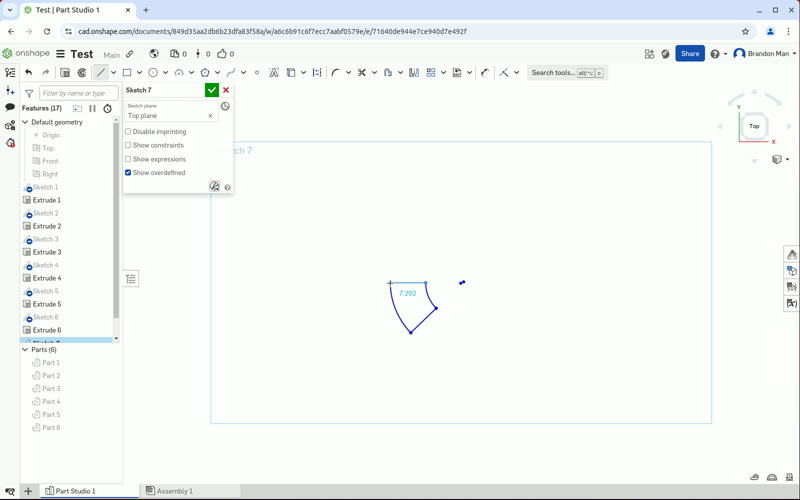
click(390, 282)
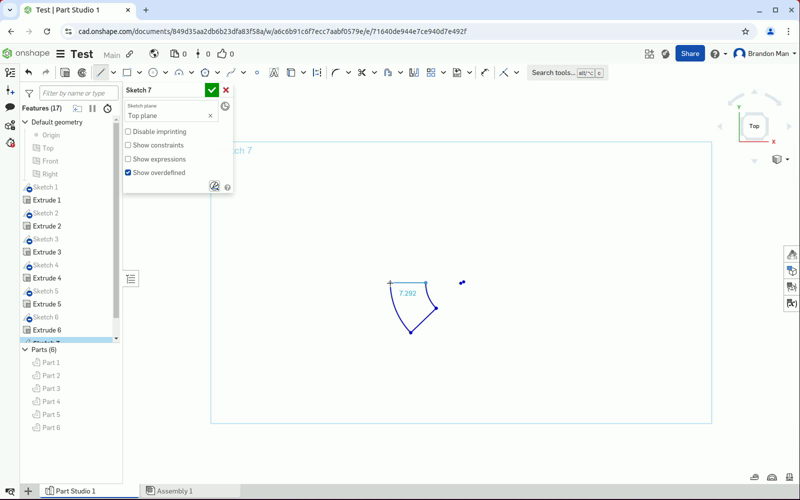
key(esc)
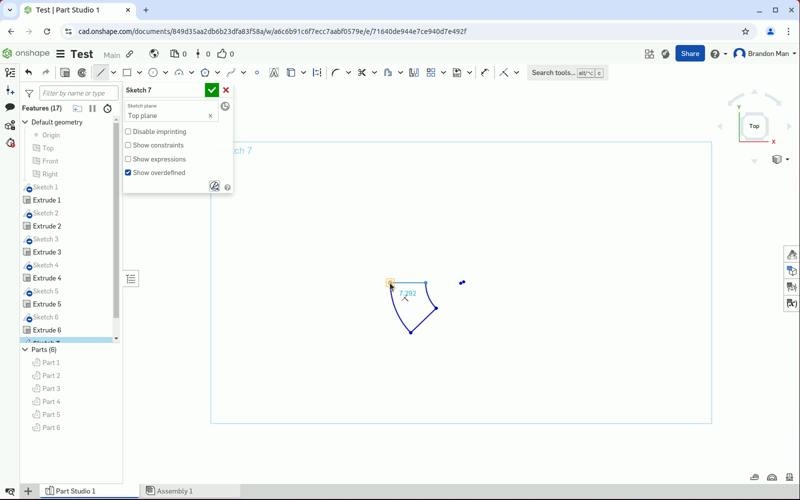
mouse_move(425, 296)
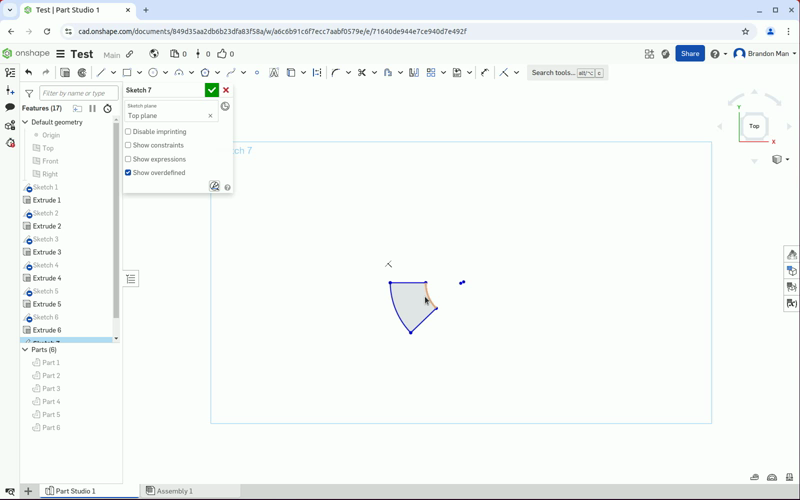
scroll(6)
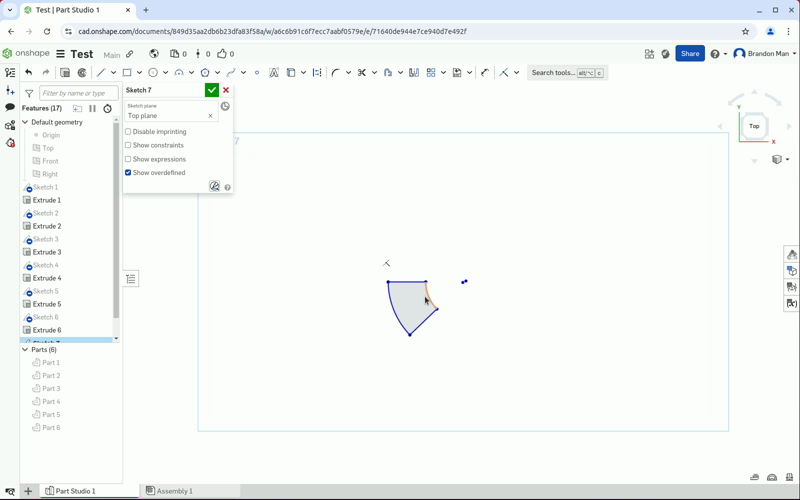
scroll(6)
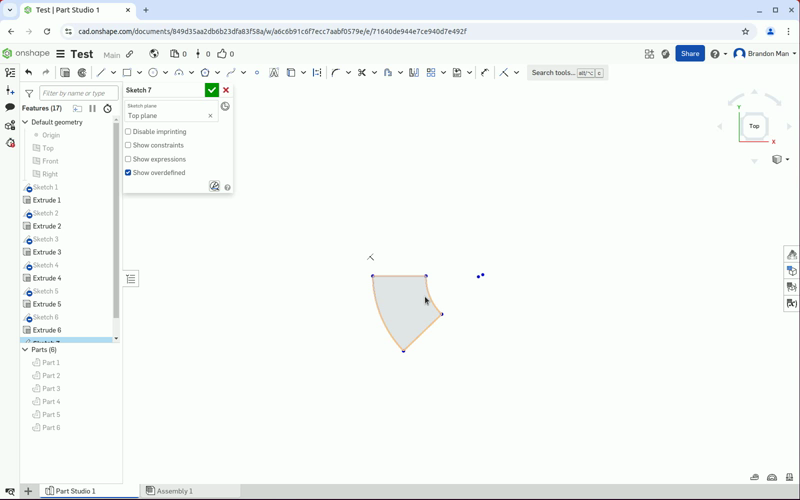
scroll(6)
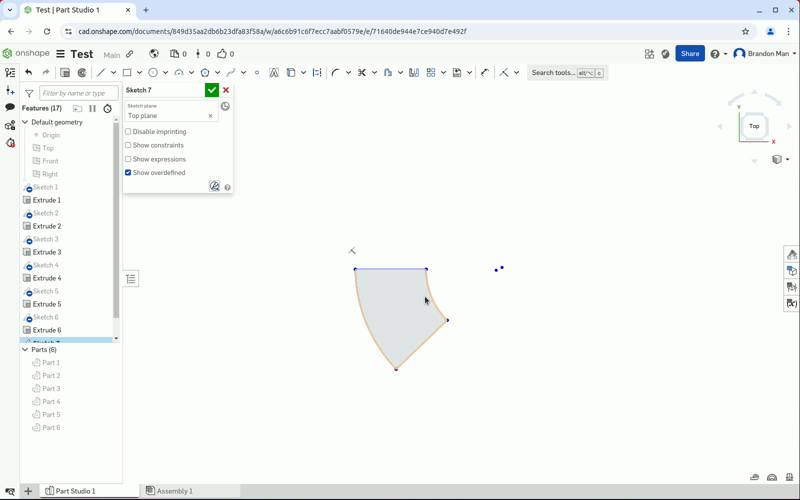
scroll(6)
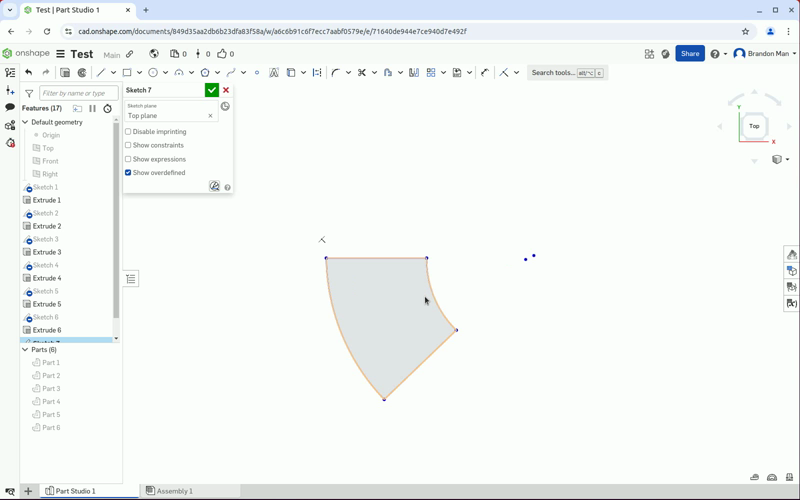
scroll(6)
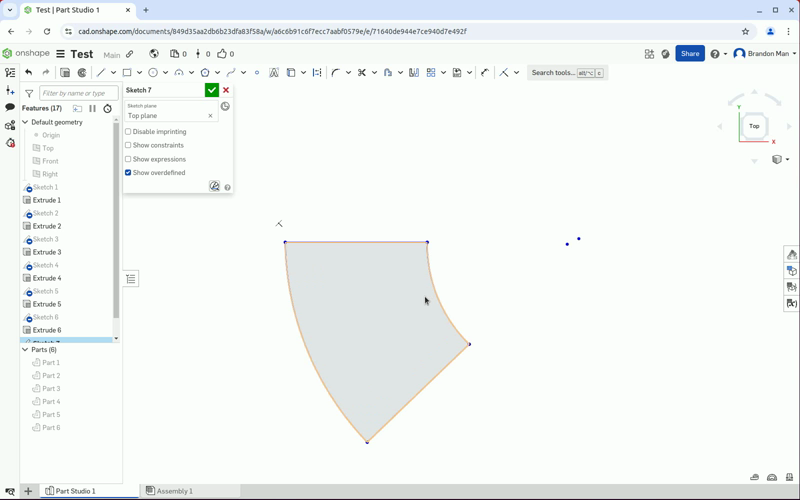
scroll(6)
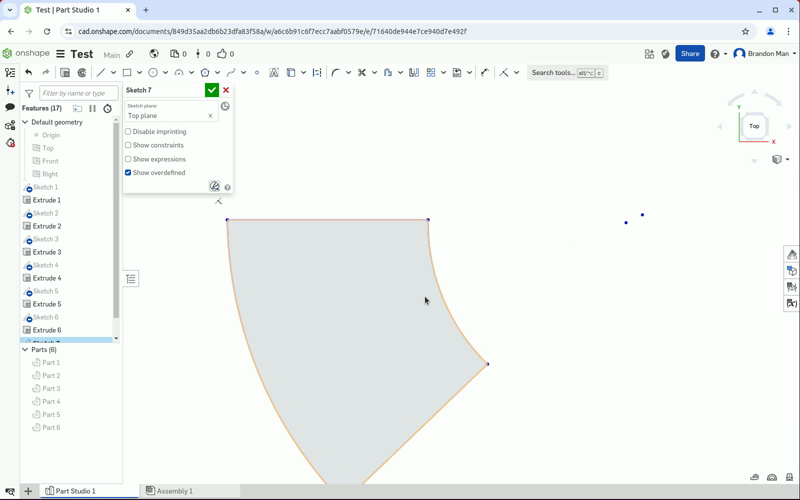
scroll(6)
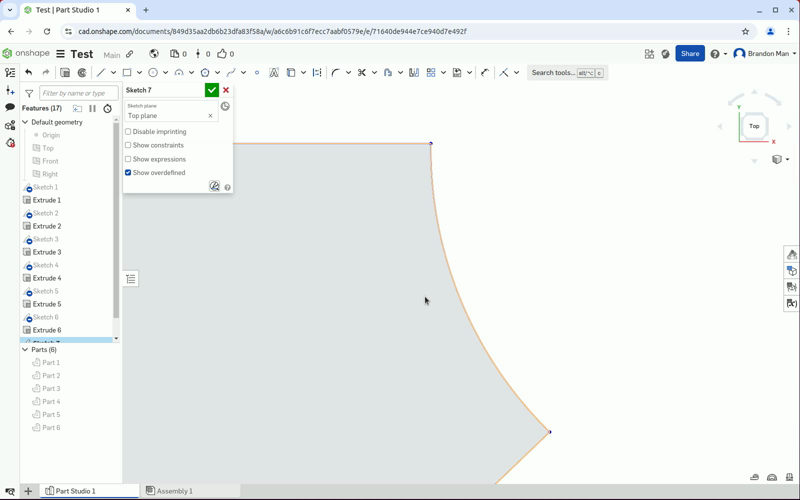
click(425, 296)
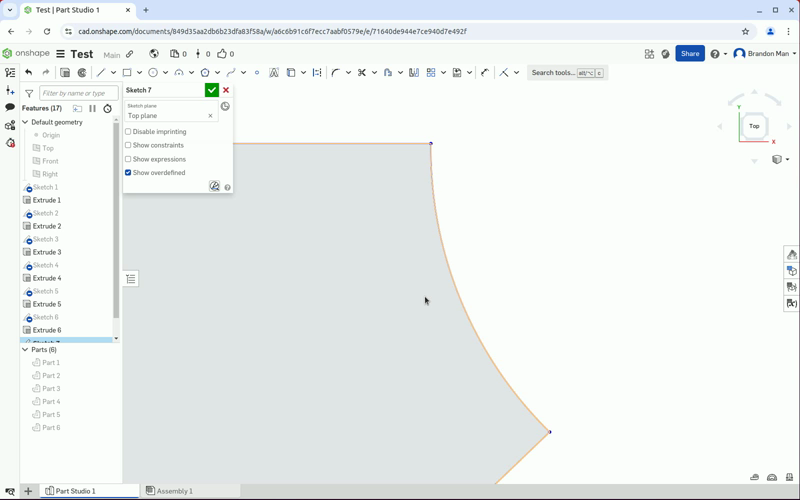
scroll(-6)
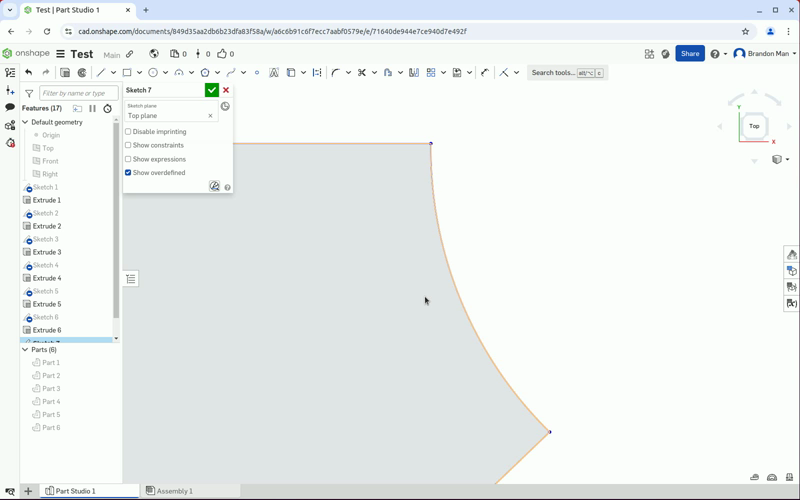
scroll(-6)
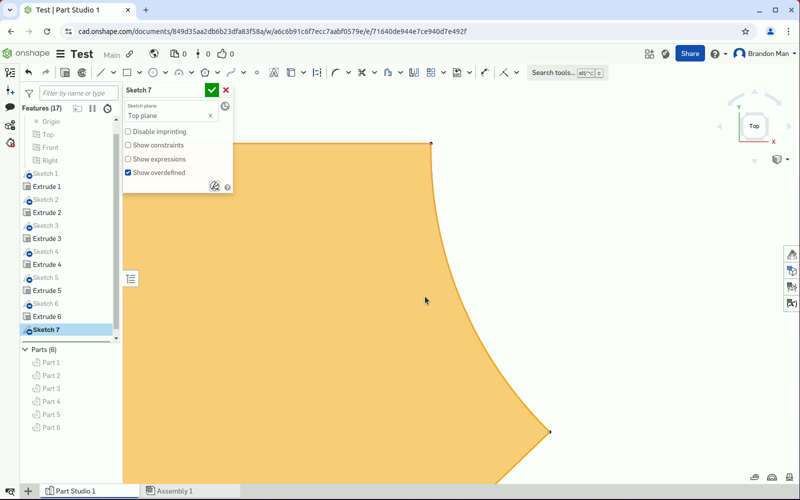
scroll(-6)
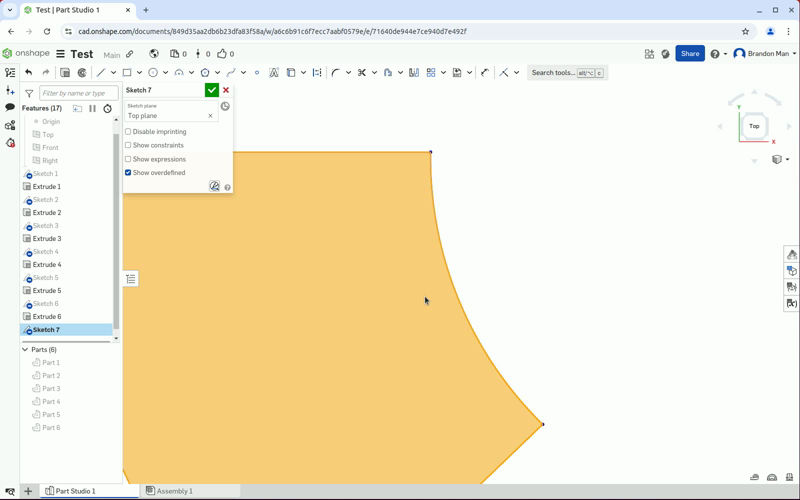
scroll(-6)
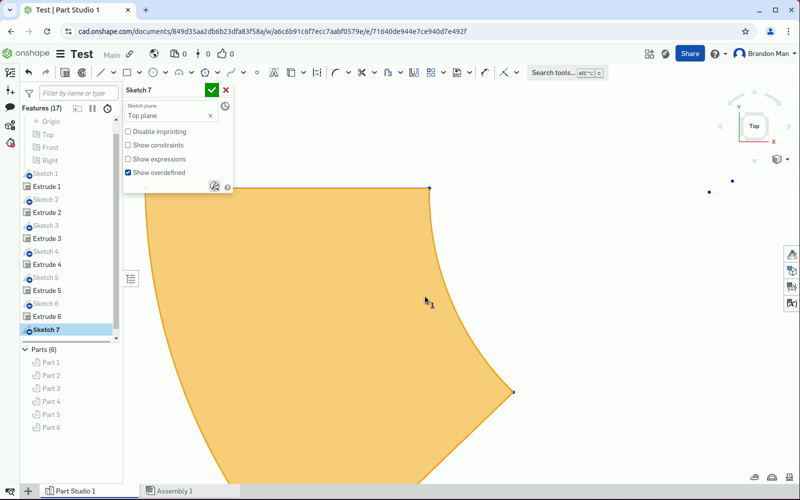
scroll(-6)
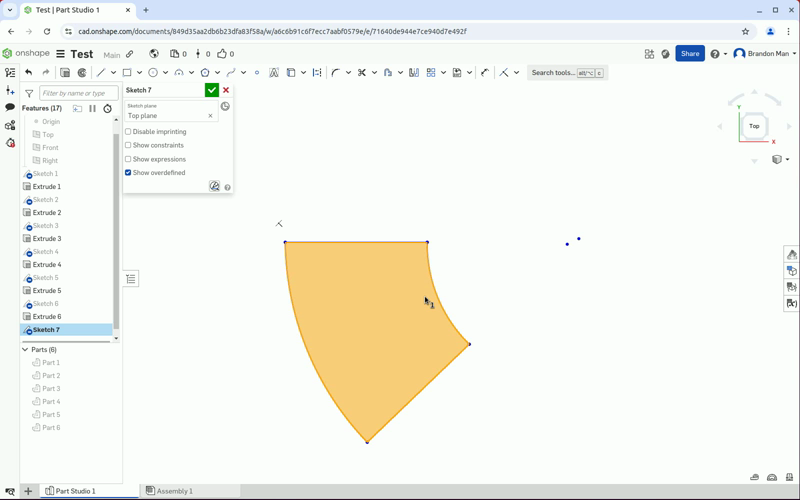
scroll(-6)
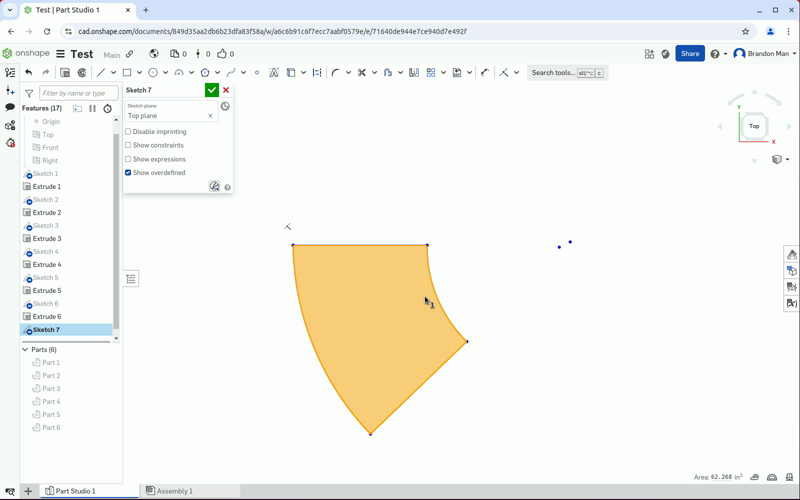
scroll(-6)
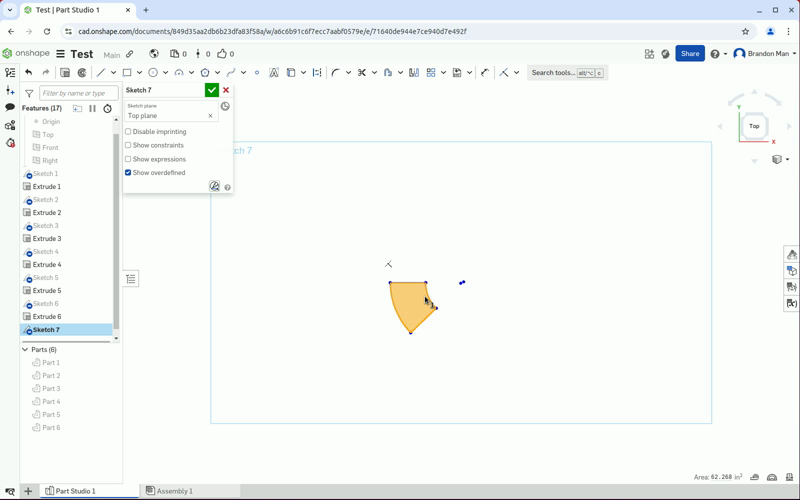
mouse_move(73, 352)
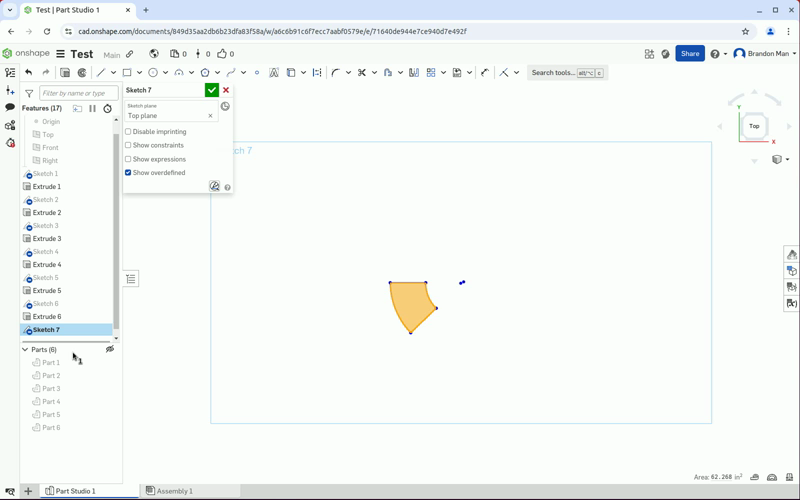
key(shift+y)
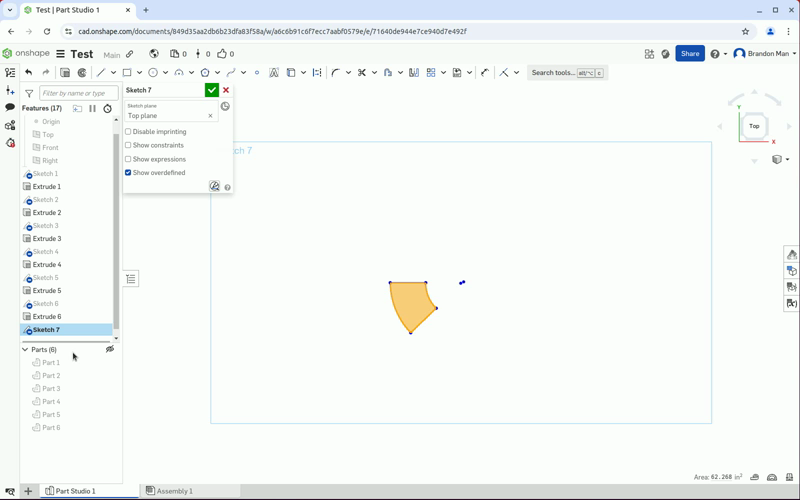
key(shift+e)
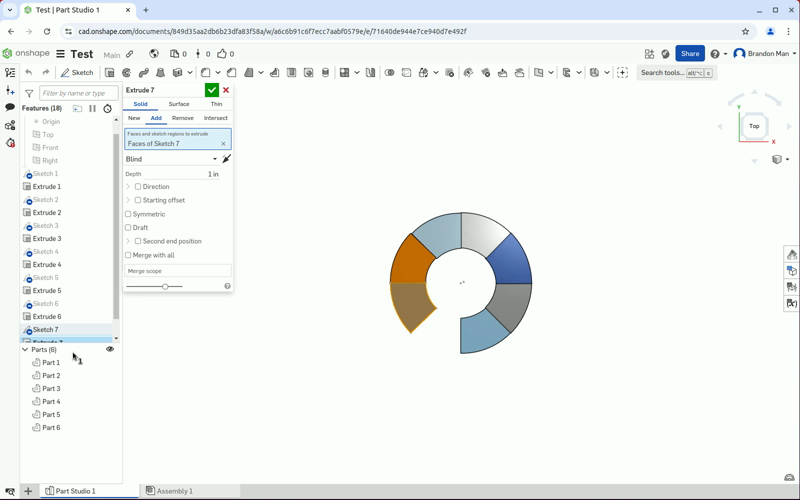
mouse_move(143, 106)
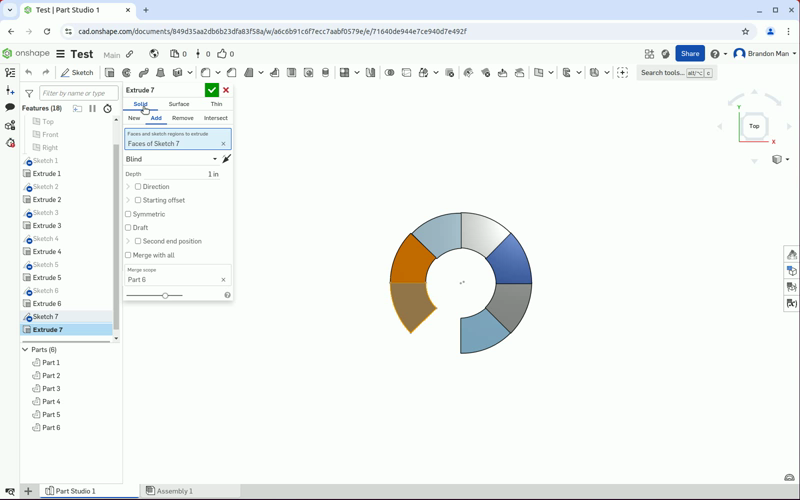
click(143, 106)
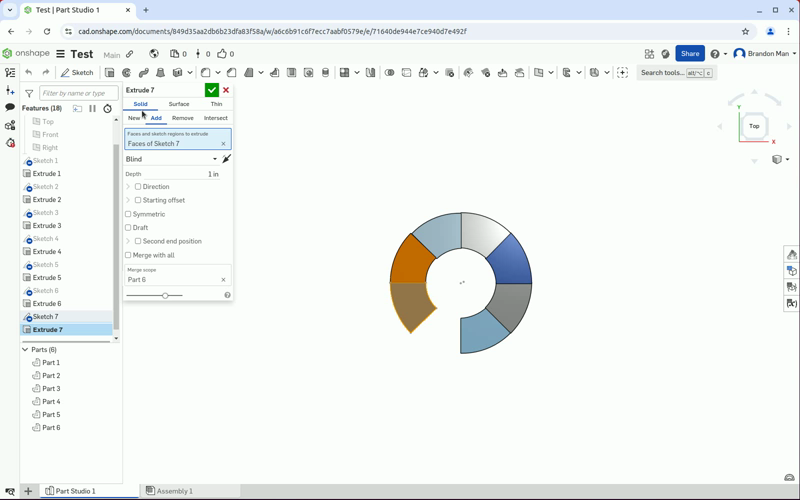
mouse_move(137, 120)
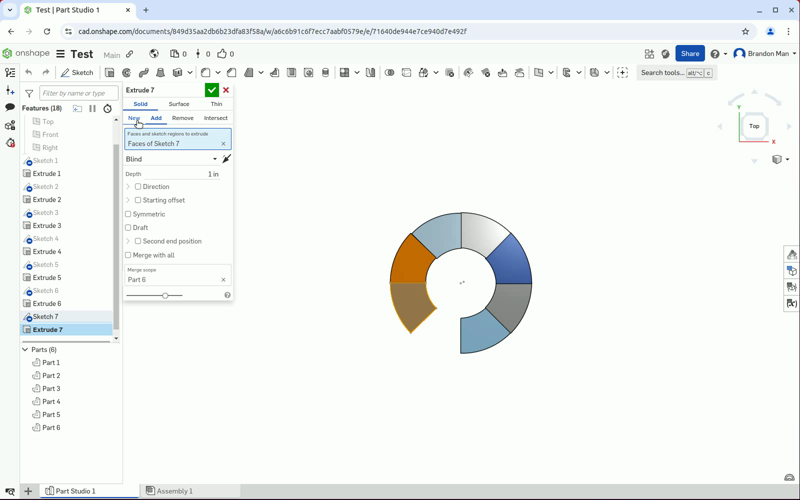
click(137, 120)
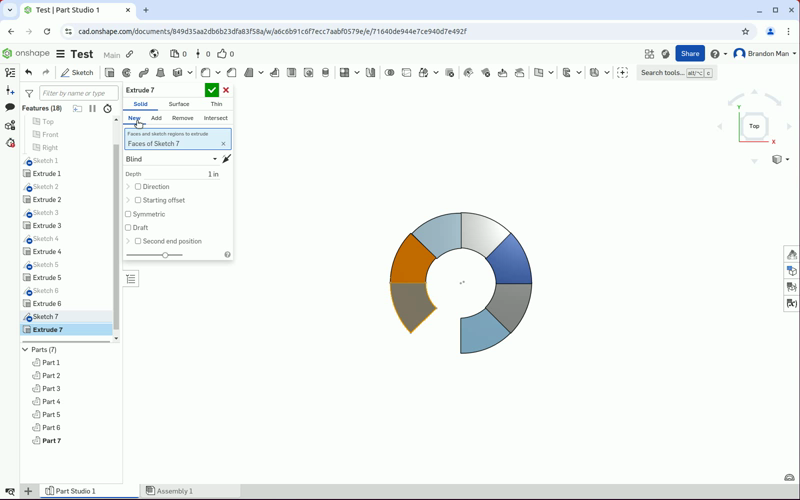
key(tab, 4)
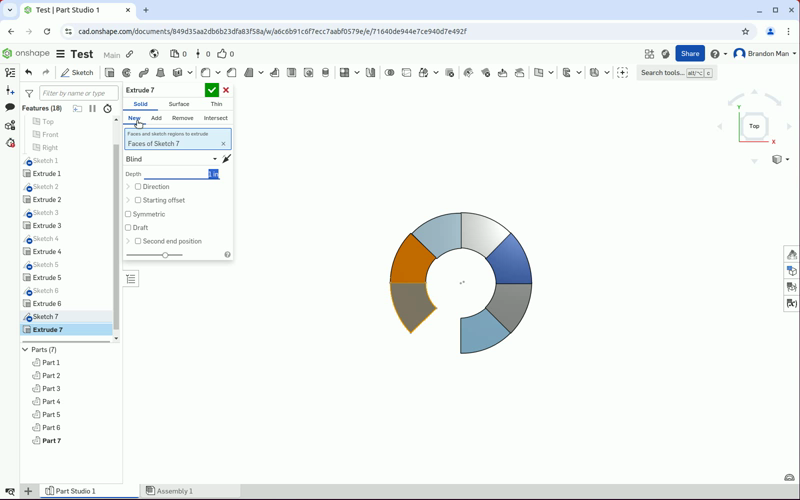
text(20.22)
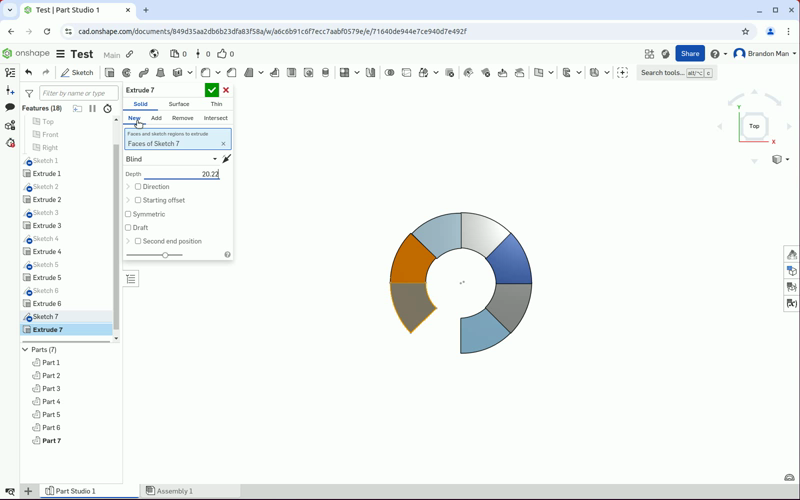
key(enter)
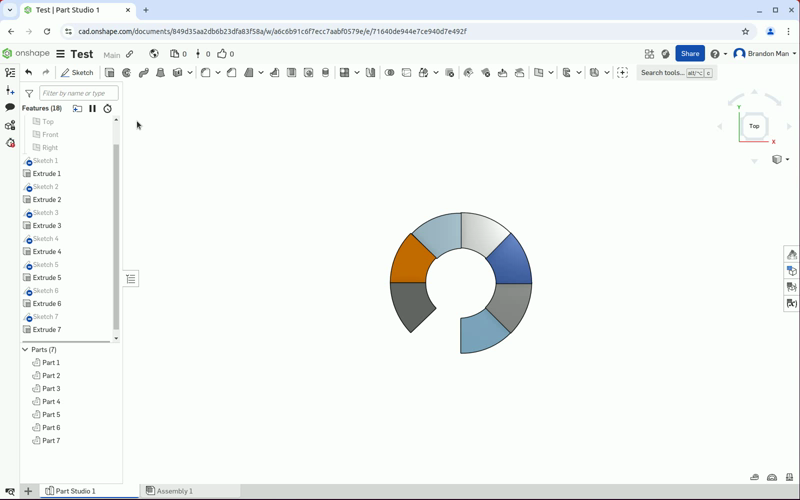
key(shift+h)
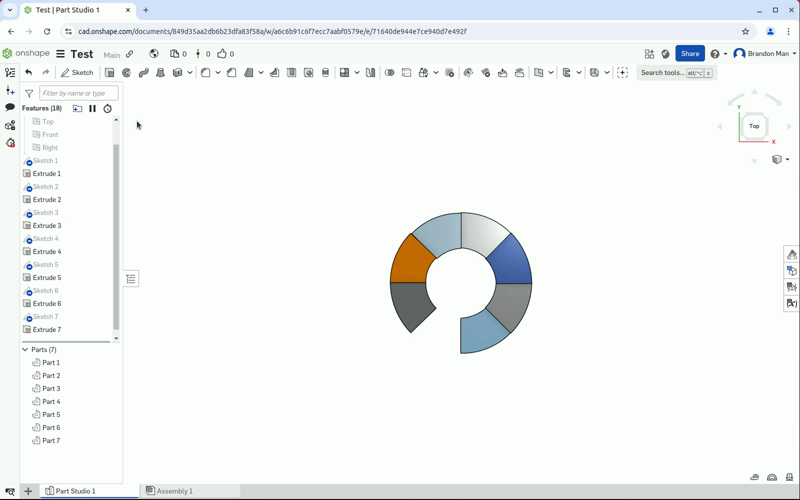
key(shift+h)
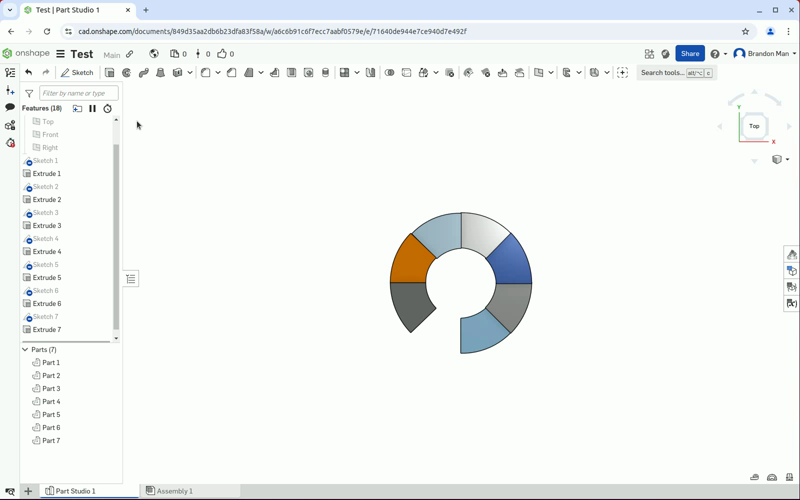
mouse_move(69, 163)
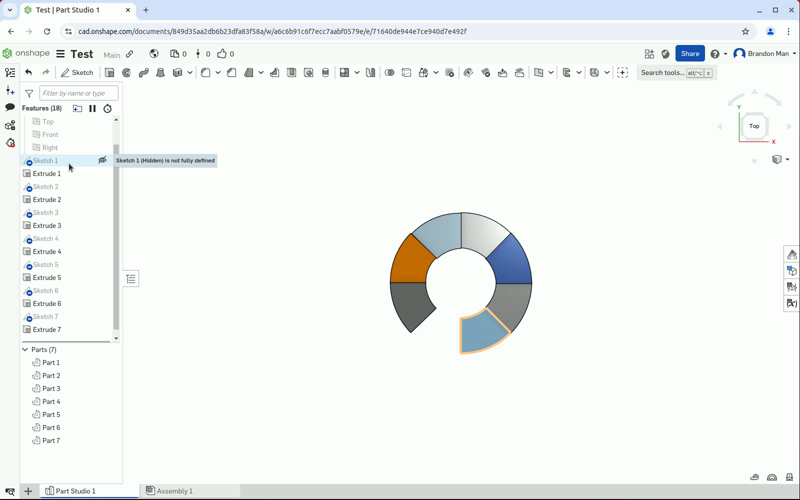
click(69, 163)
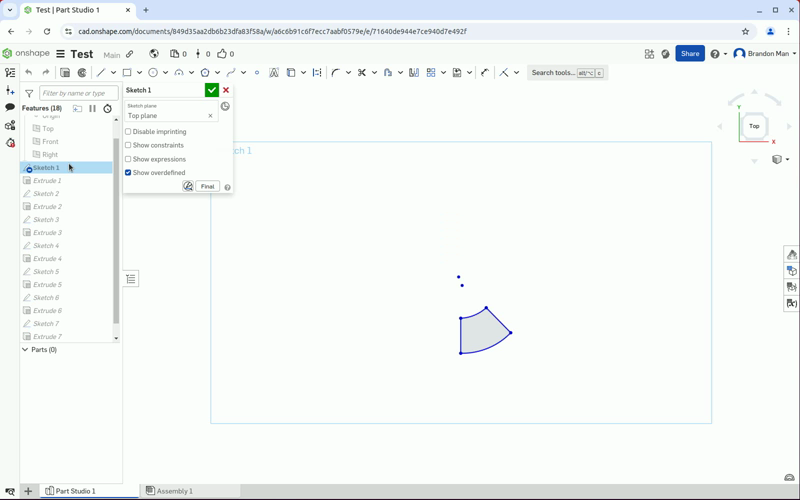
mouse_move(229, 92)
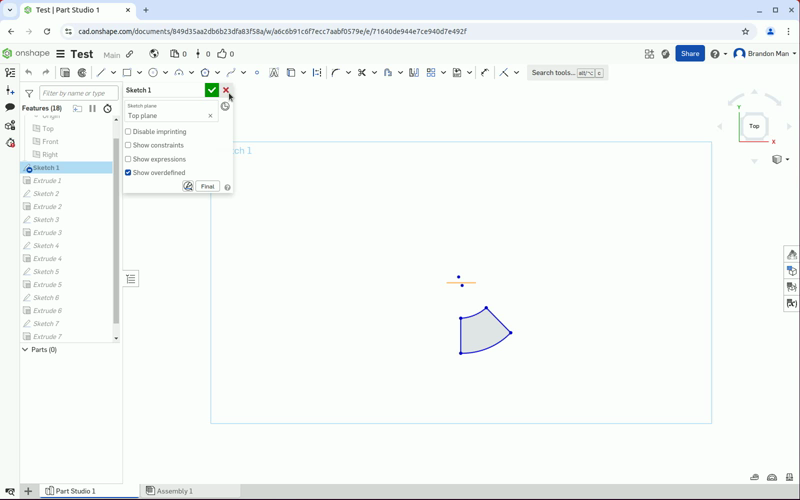
click(229, 92)
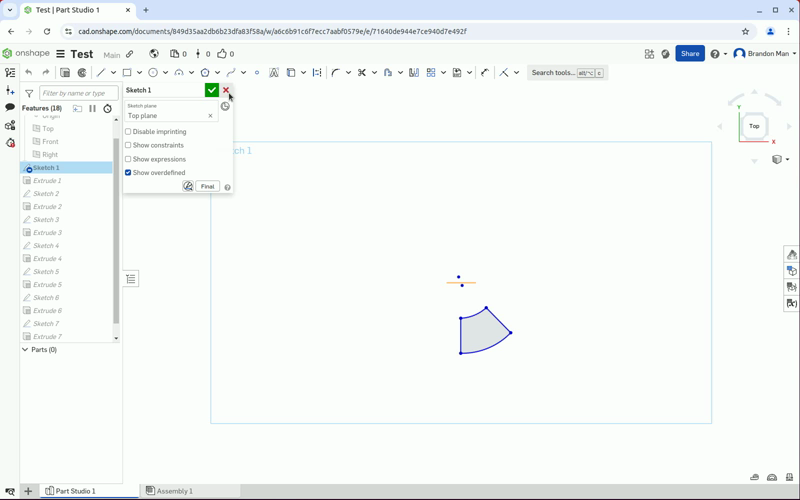
key(shift+s)
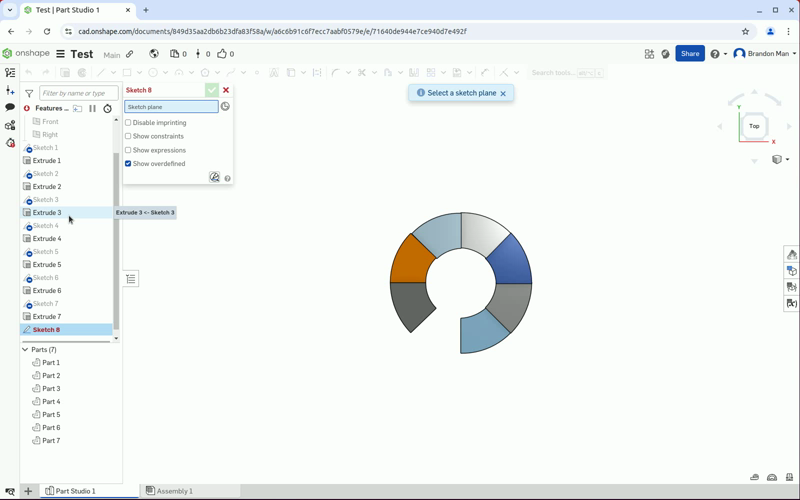
scroll(3)
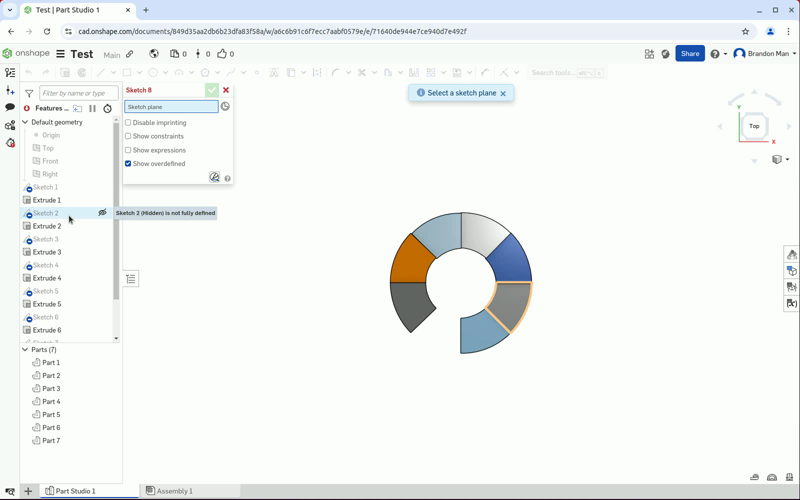
mouse_move(69, 150)
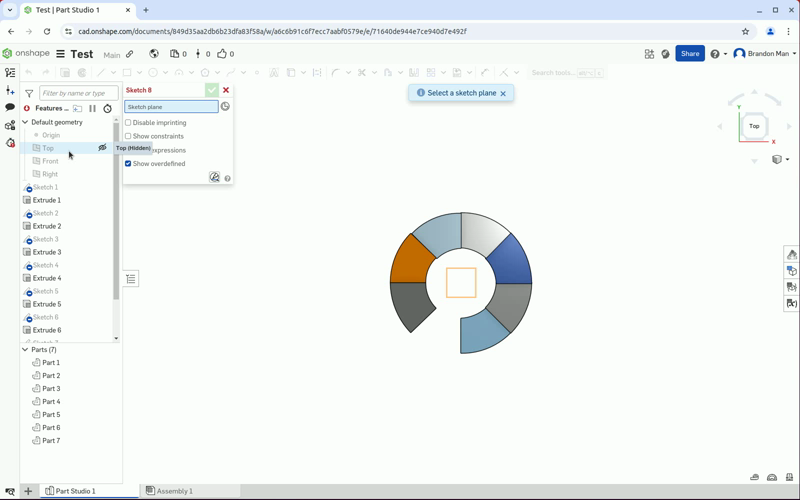
click(69, 150)
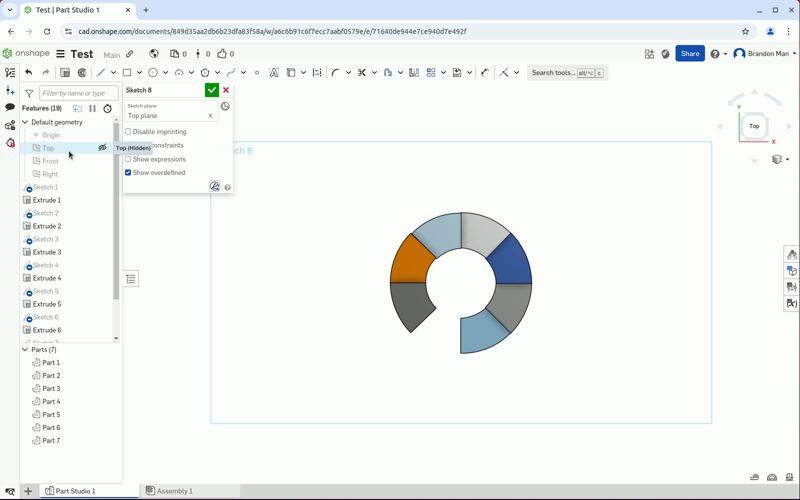
mouse_move(73, 352)
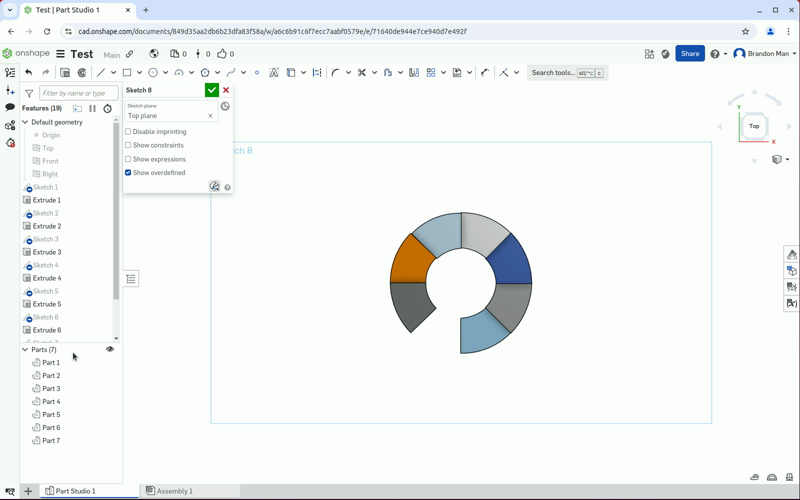
key(y)
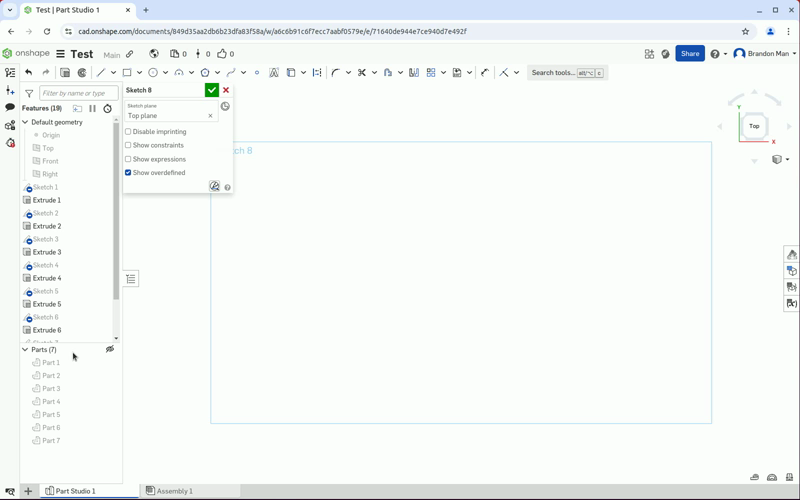
key(a)
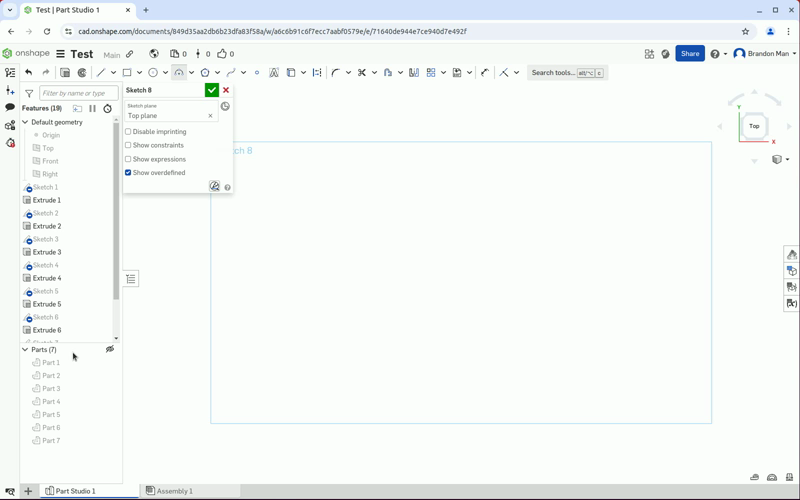
key_down(shift)
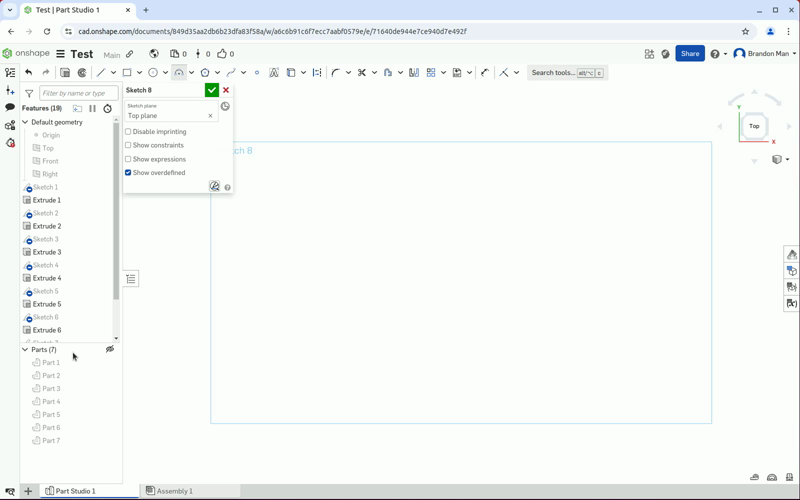
mouse_move(411, 332)
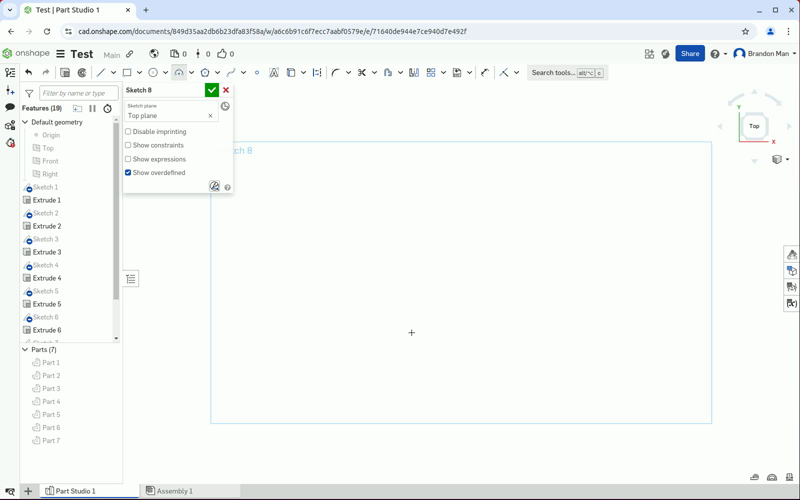
click(411, 332)
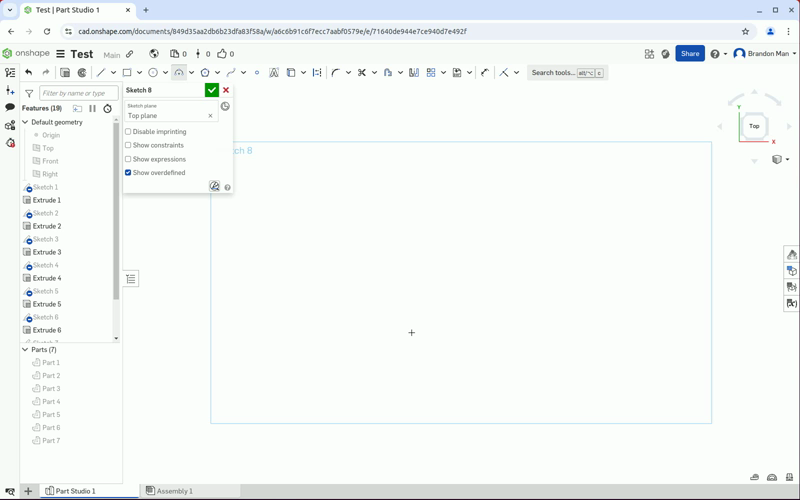
key_up(shift)
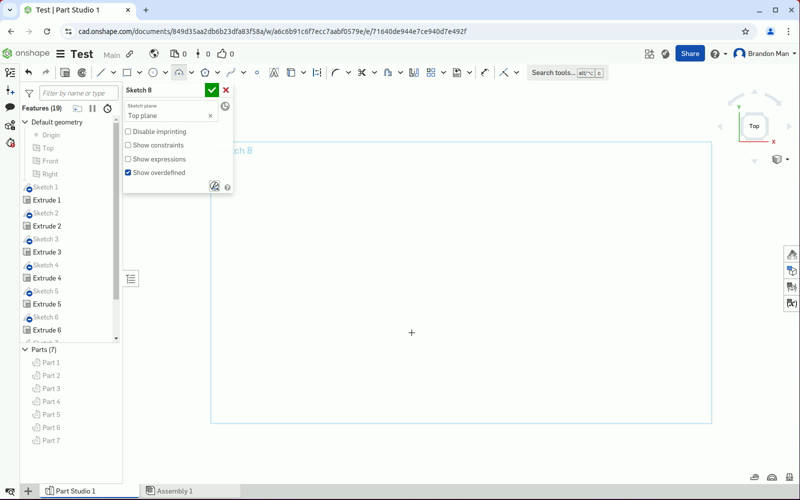
key_down(shift)
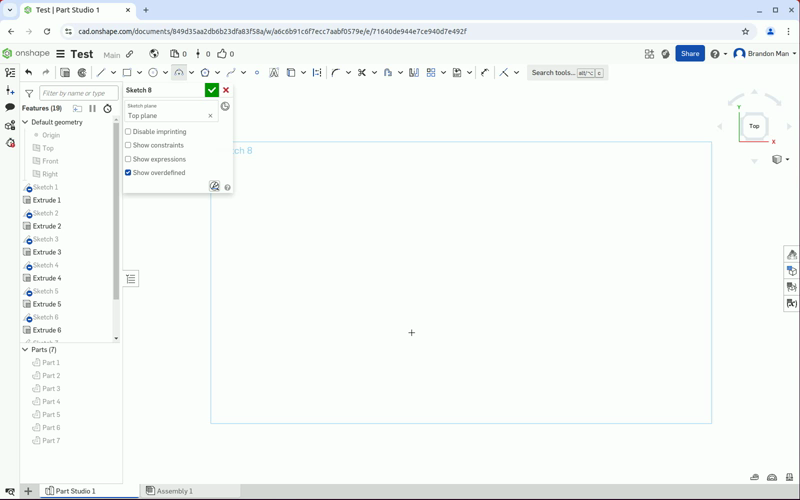
mouse_move(461, 352)
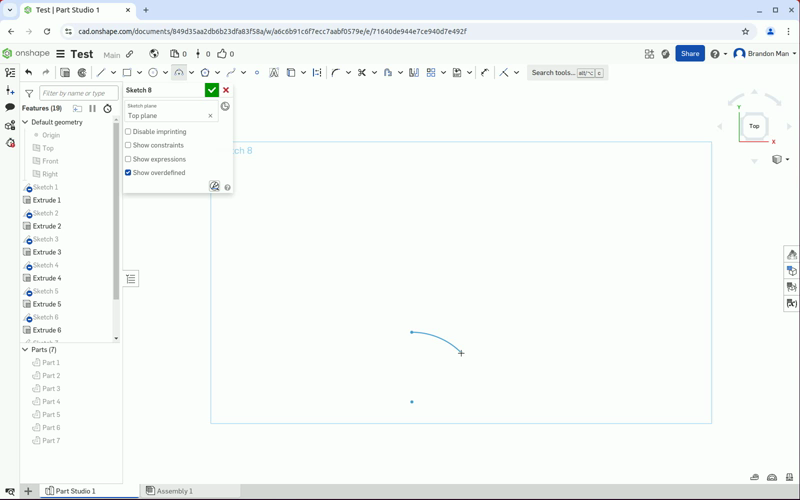
click(461, 352)
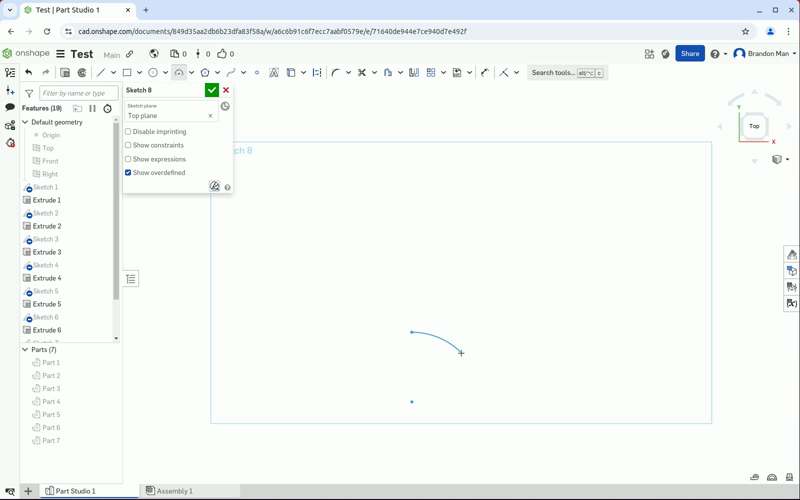
mouse_move(434, 347)
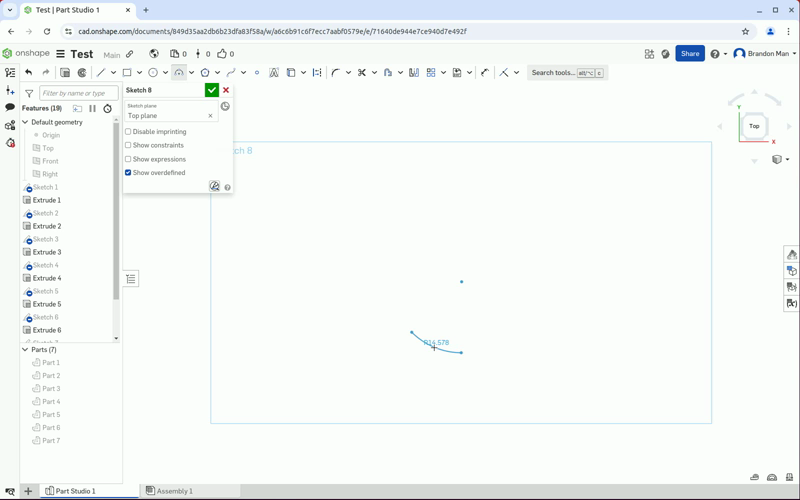
click(434, 347)
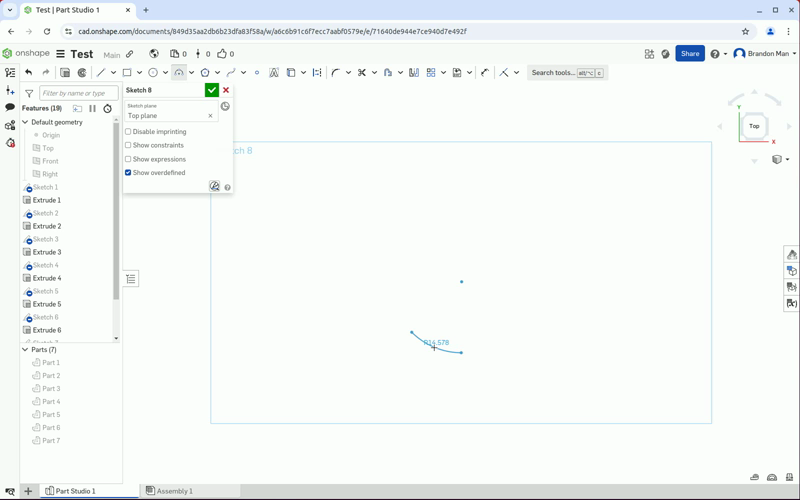
key_up(shift)
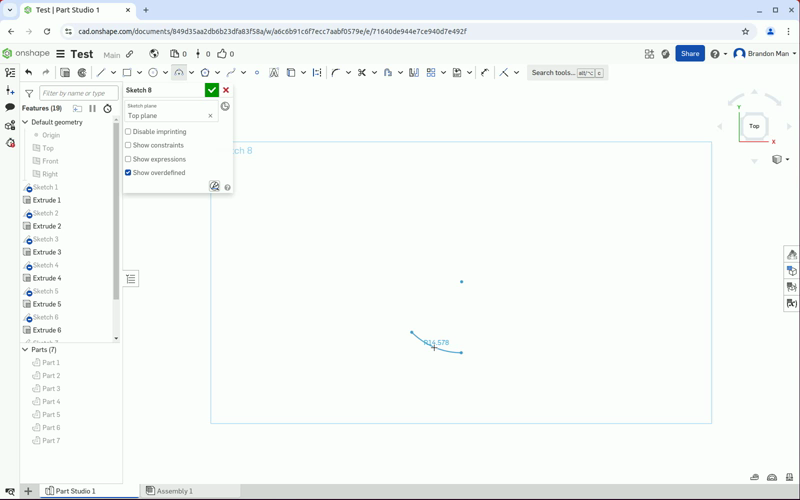
key(esc)
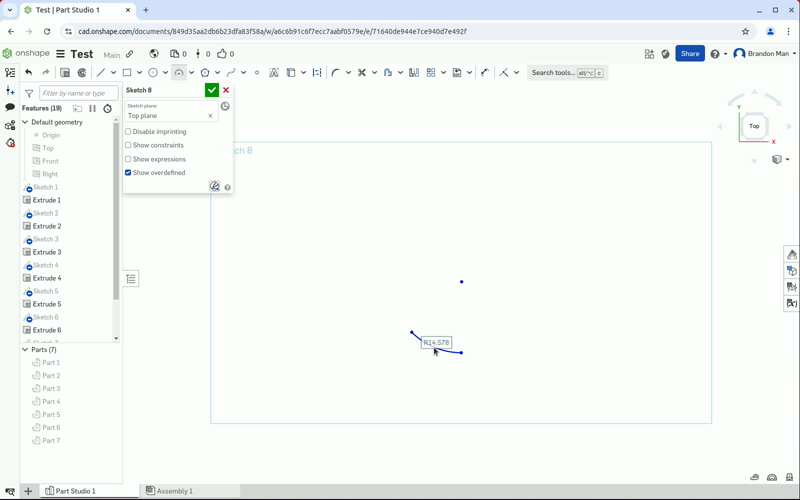
key(l)
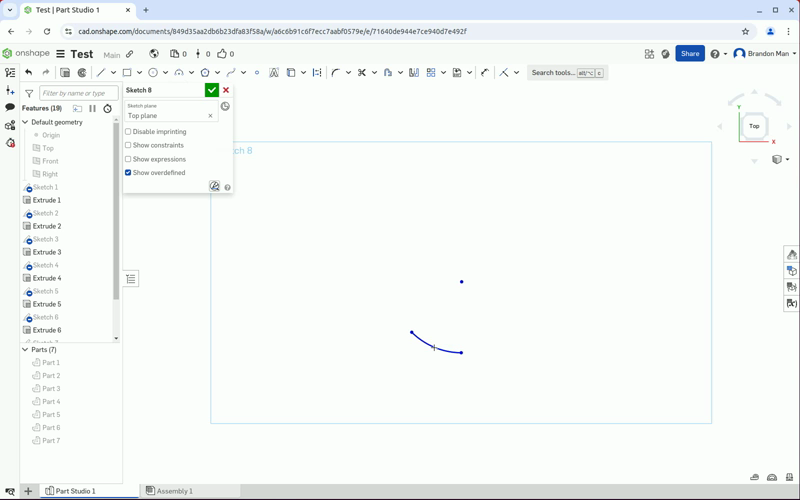
mouse_move(461, 352)
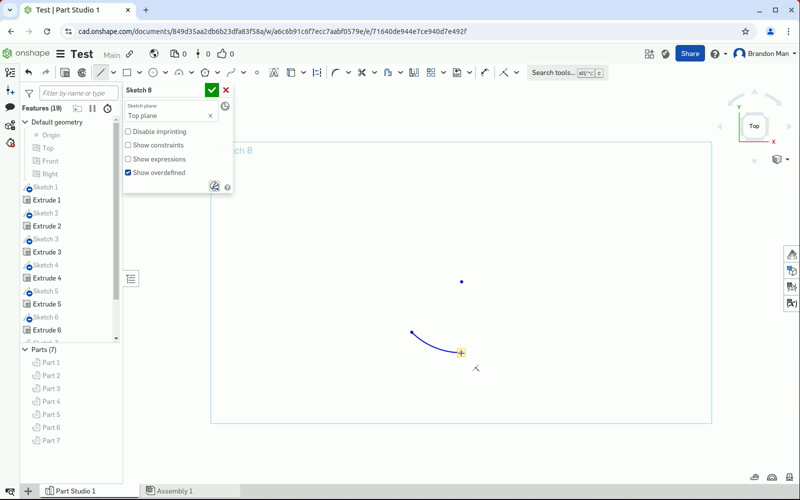
click(461, 352)
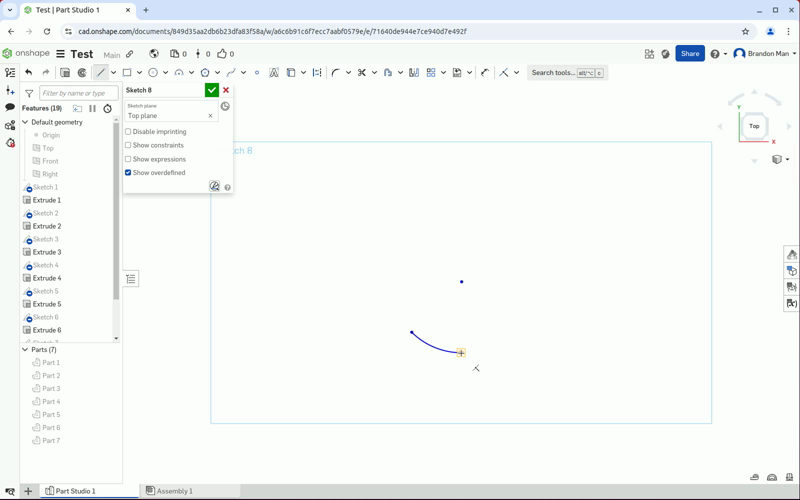
key_down(shift)
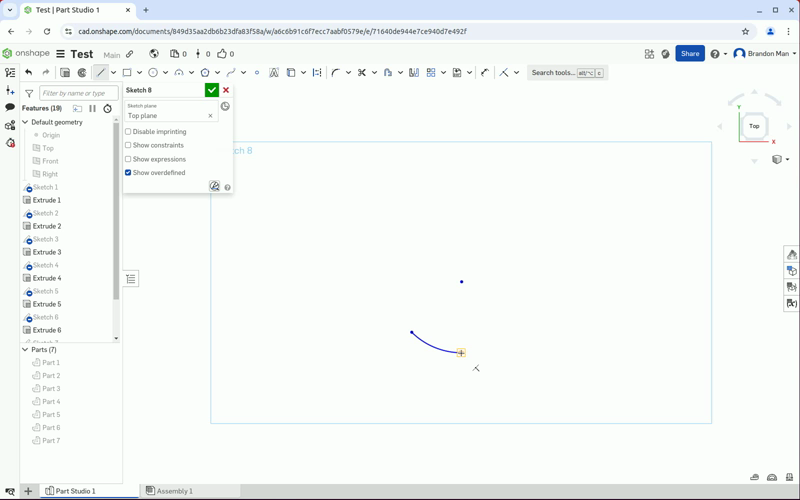
mouse_move(491, 352)
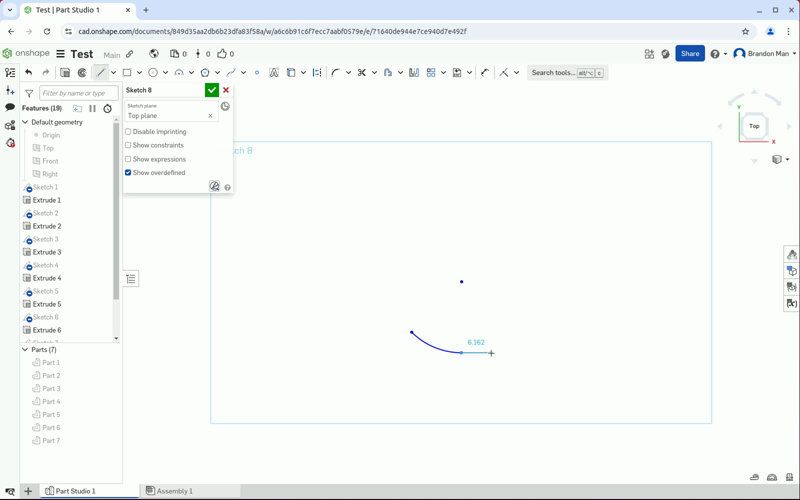
mouse_move(461, 317)
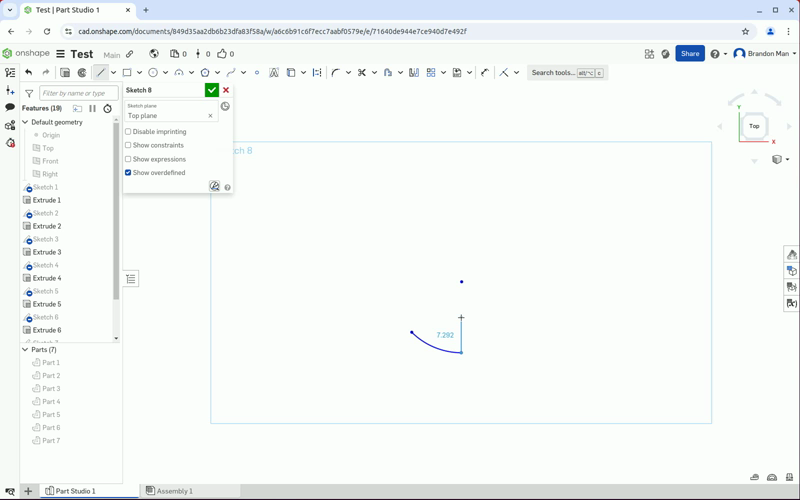
click(461, 317)
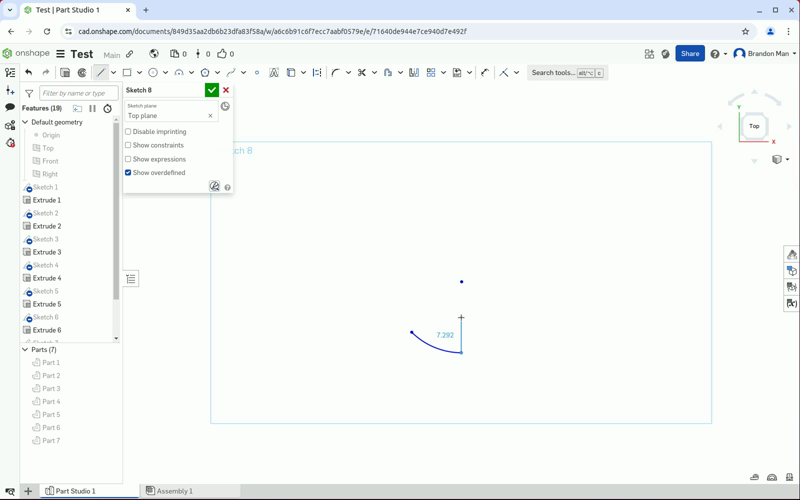
key_up(shift)
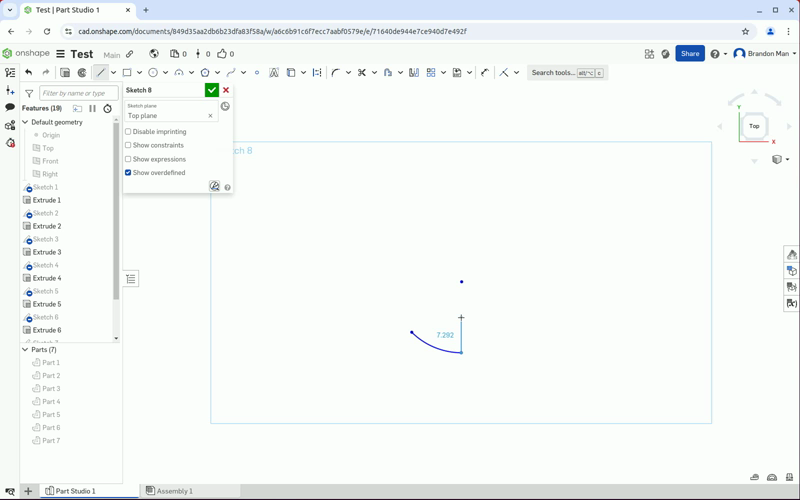
key(esc)
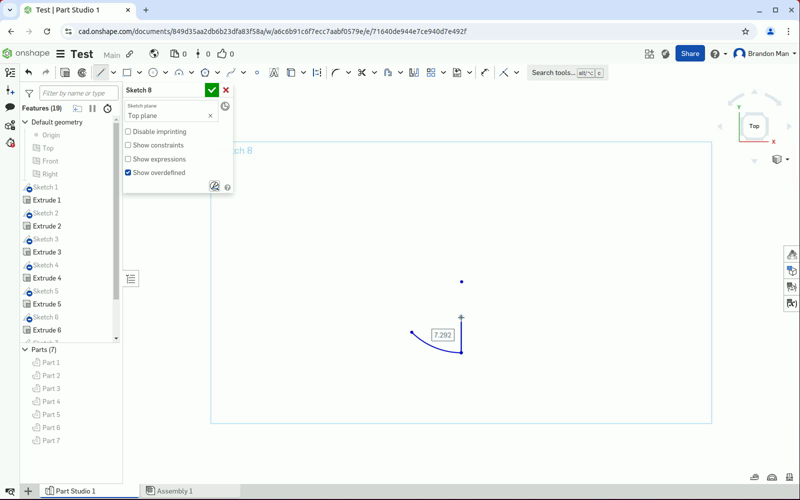
key(a)
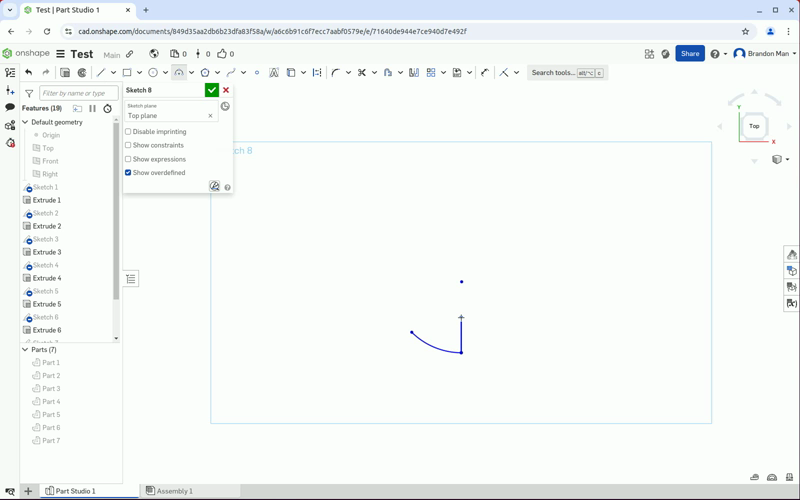
mouse_move(461, 317)
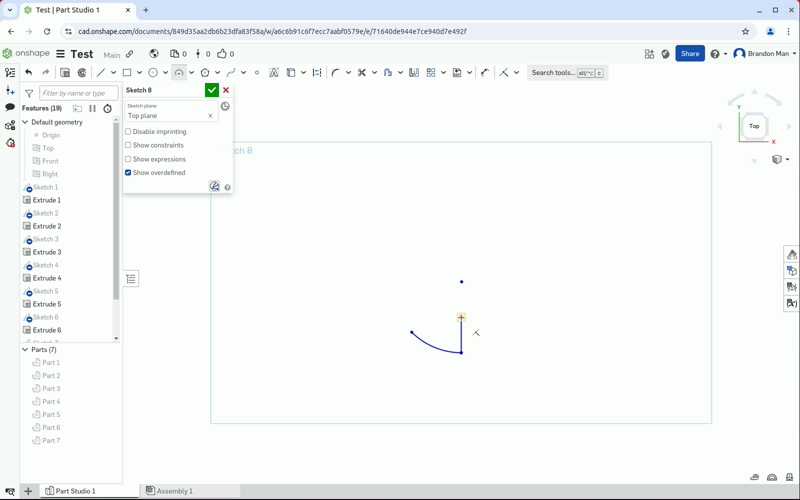
click(461, 317)
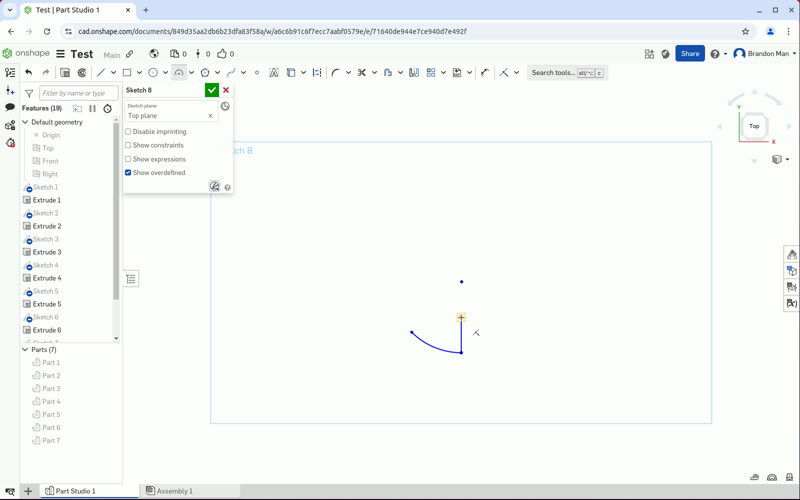
key_down(shift)
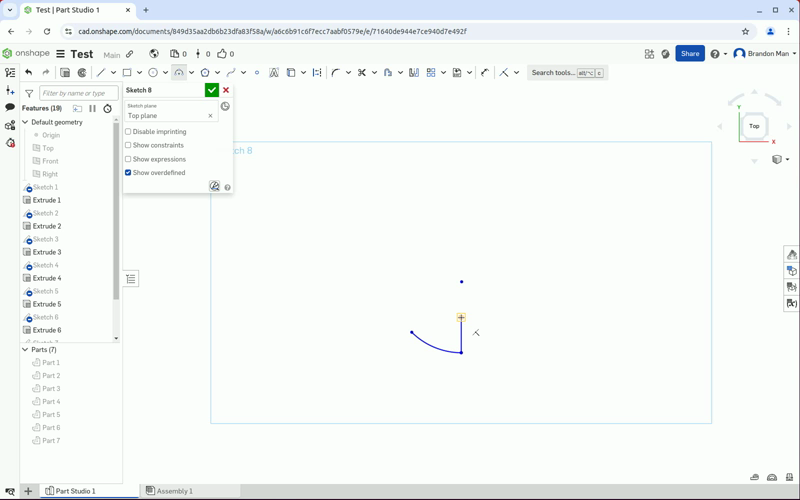
mouse_move(436, 306)
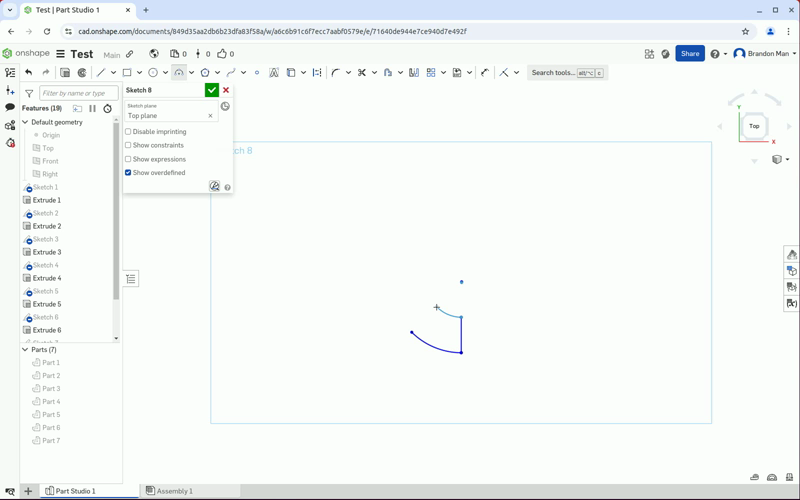
click(436, 306)
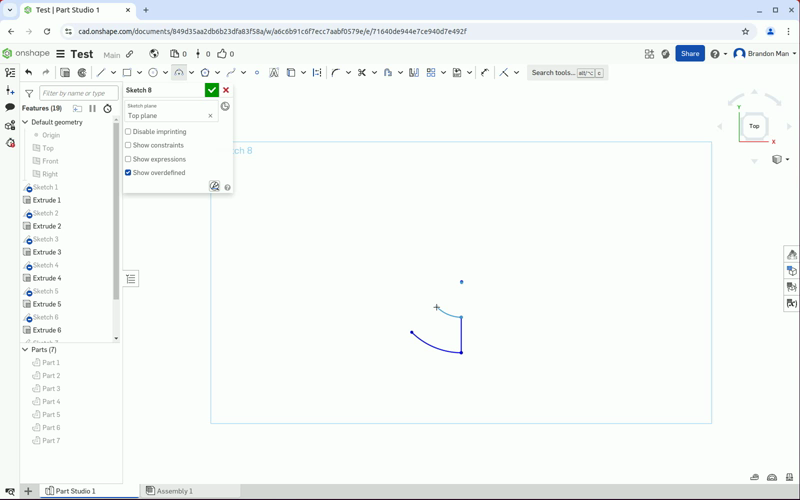
mouse_move(448, 314)
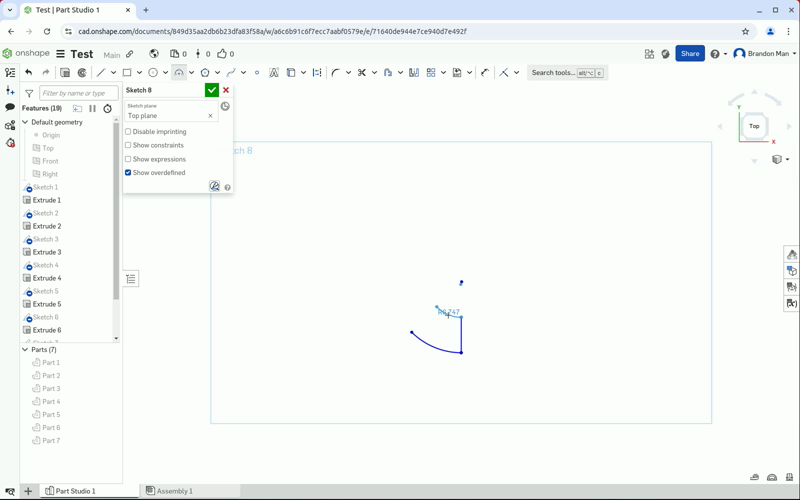
click(448, 314)
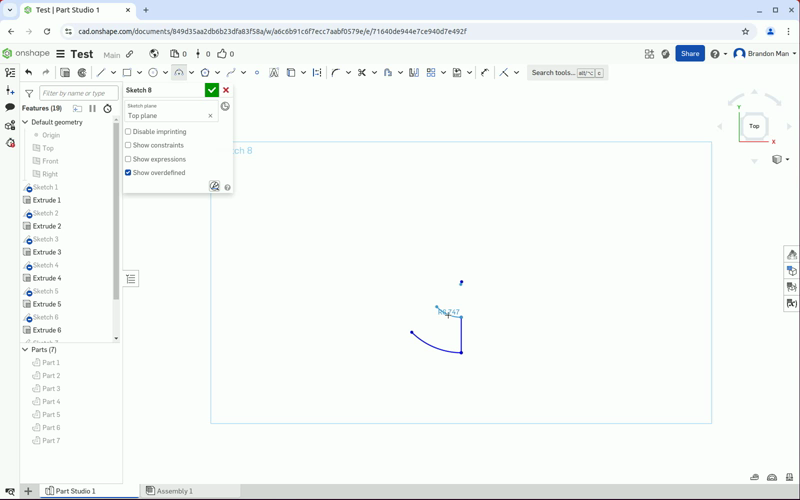
key_up(shift)
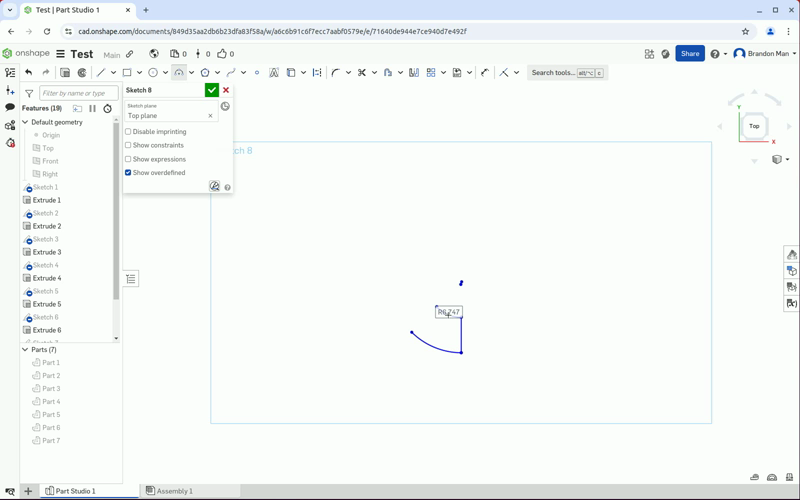
key(esc)
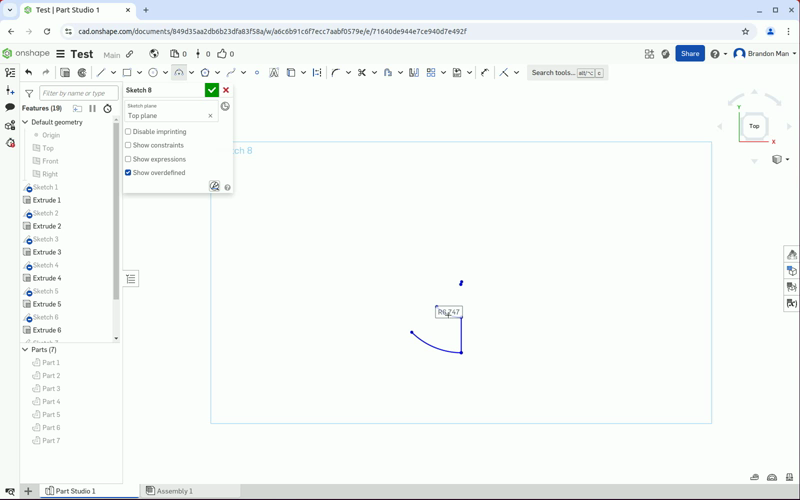
key(l)
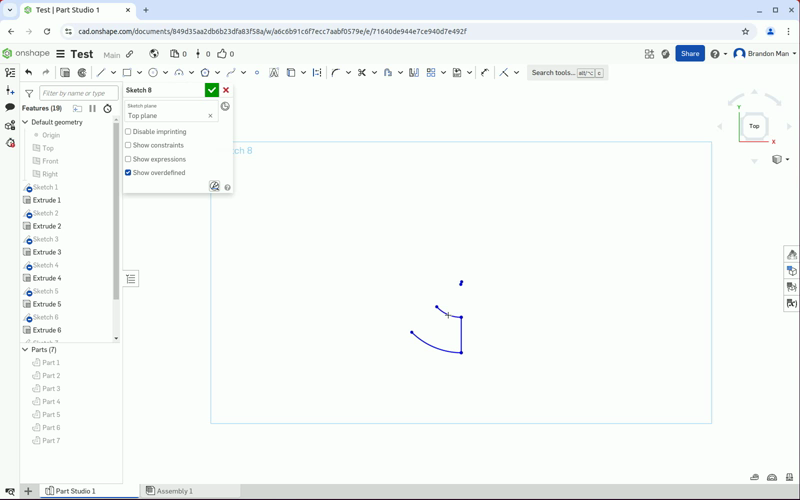
mouse_move(436, 306)
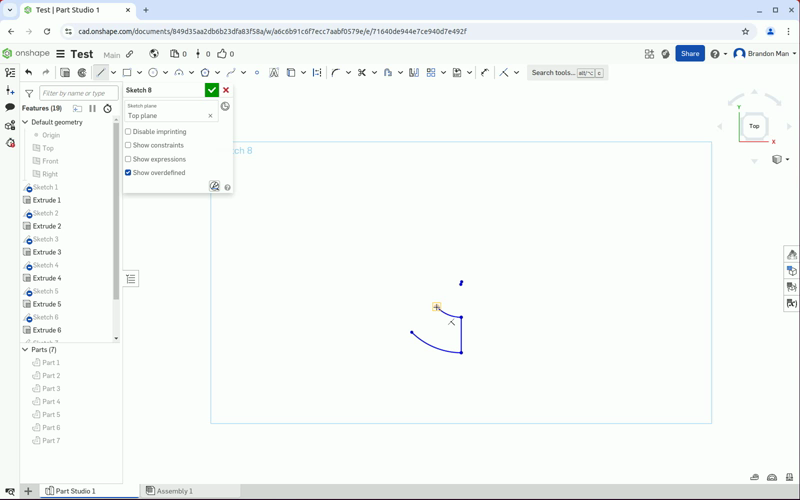
click(436, 306)
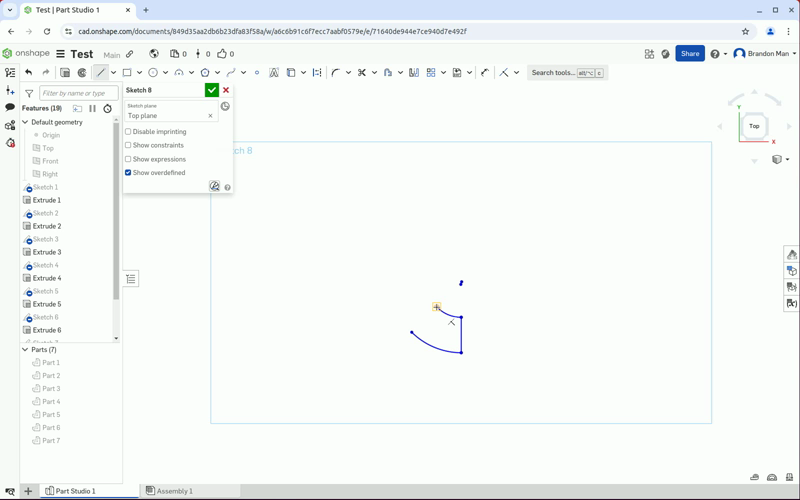
mouse_move(466, 306)
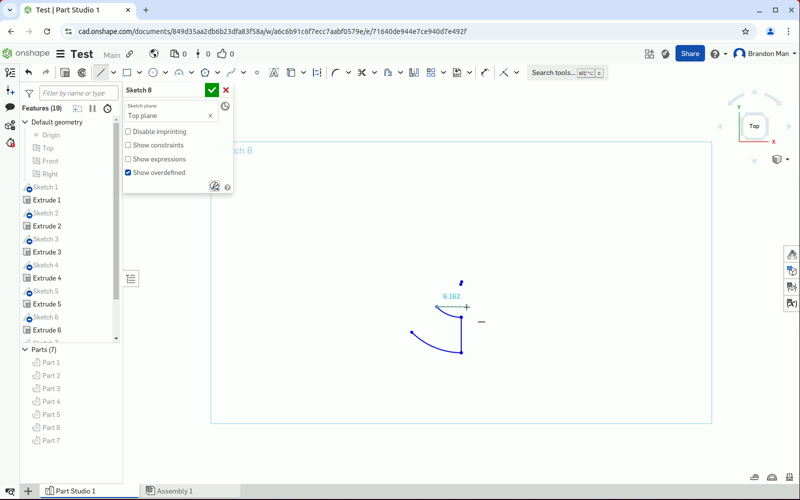
key_down(shift)
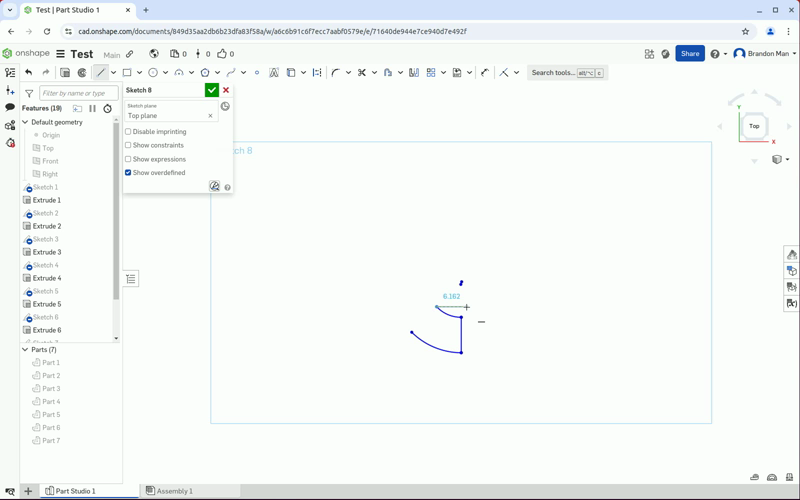
mouse_move(411, 332)
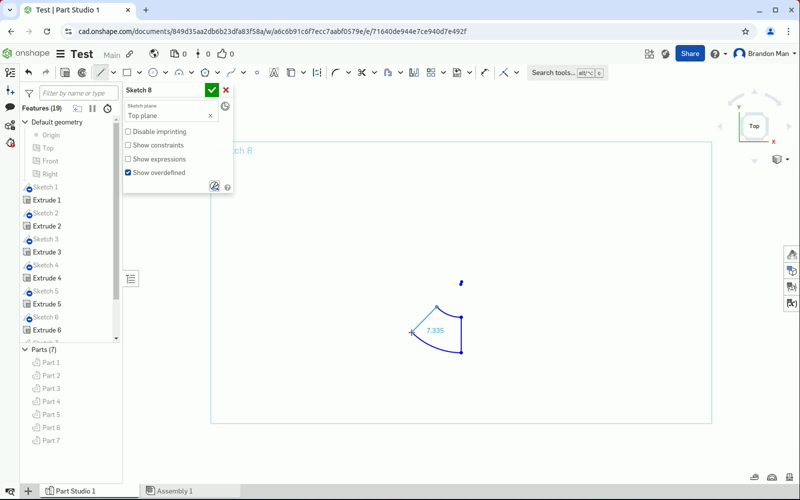
key_up(shift)
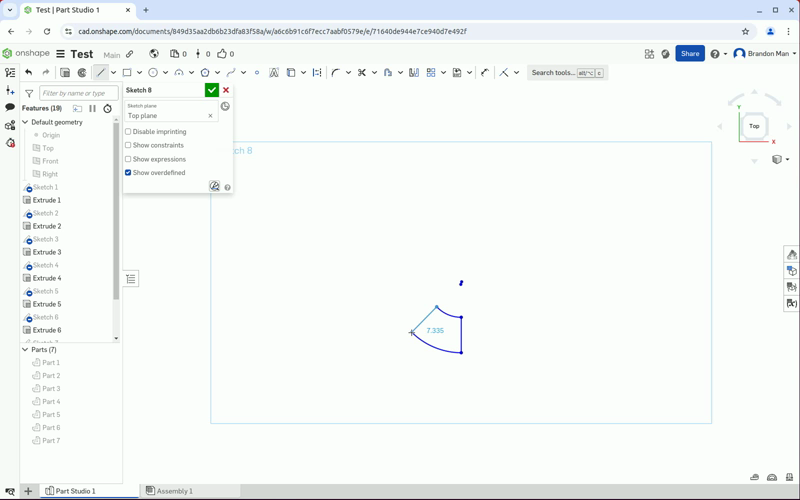
click(411, 332)
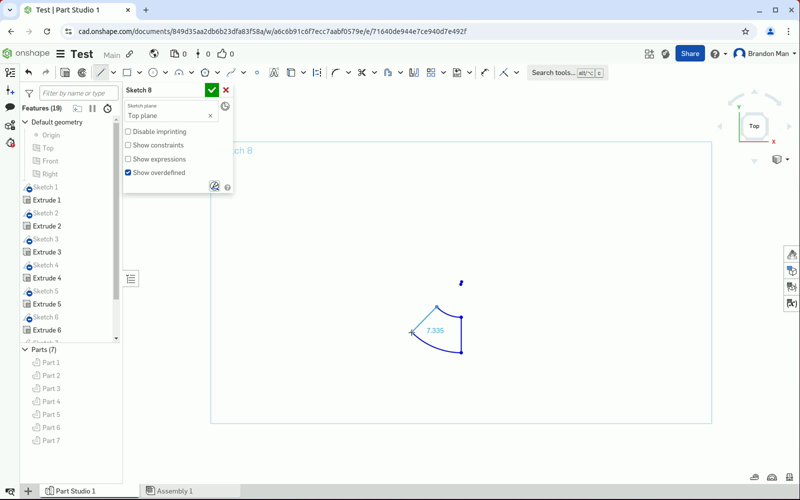
key(esc)
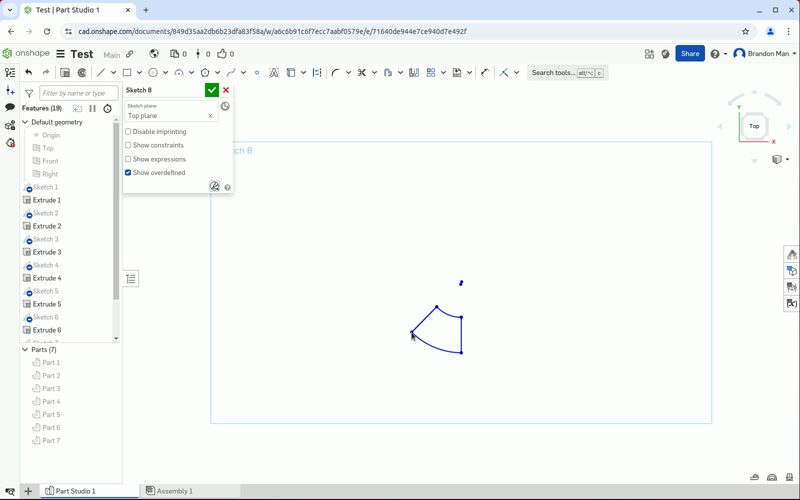
mouse_move(442, 313)
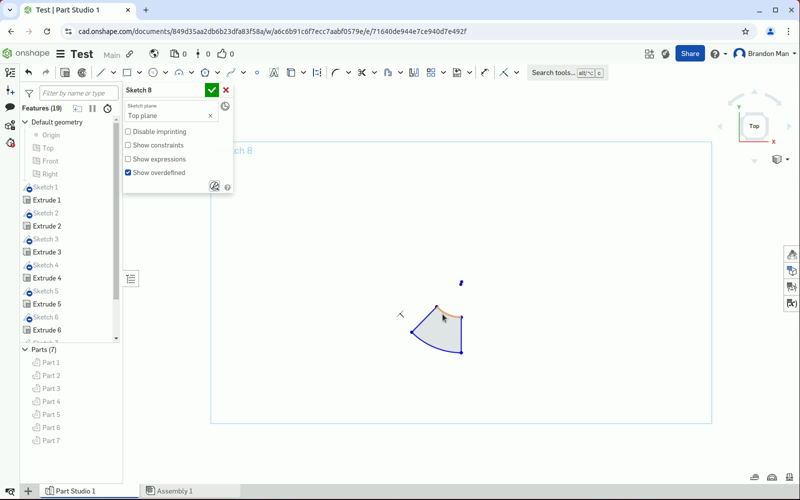
scroll(6)
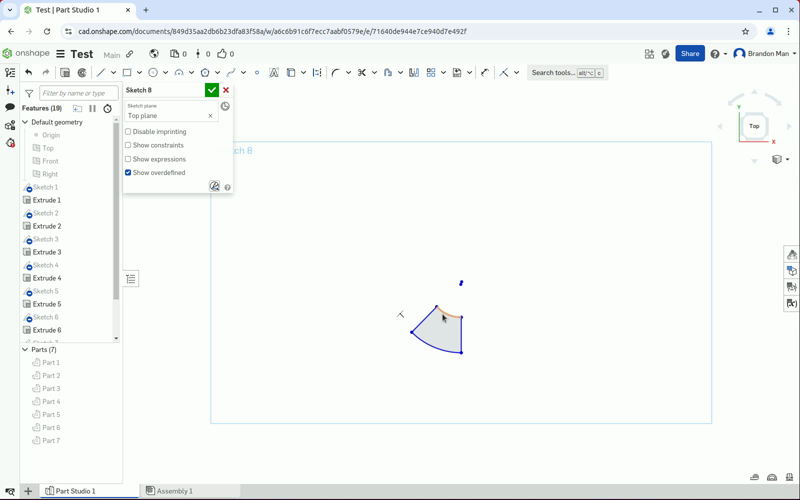
scroll(6)
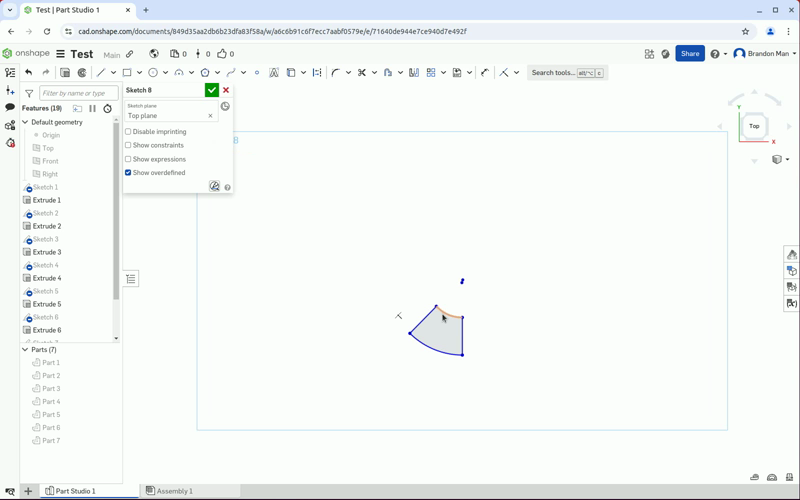
scroll(6)
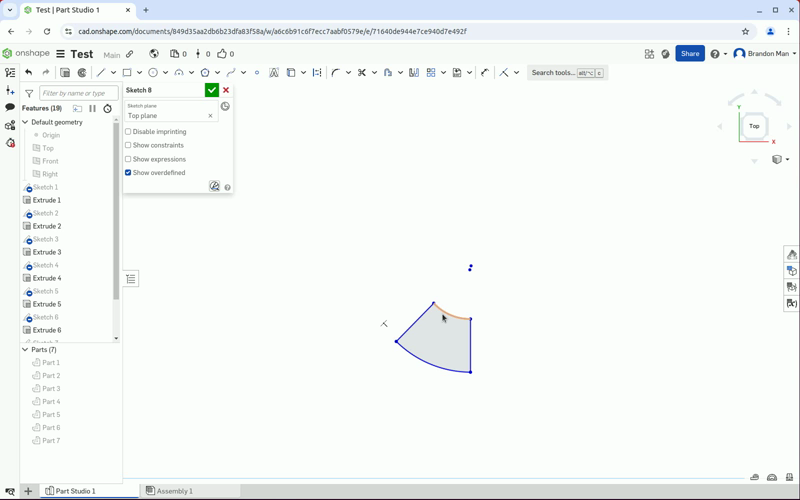
scroll(6)
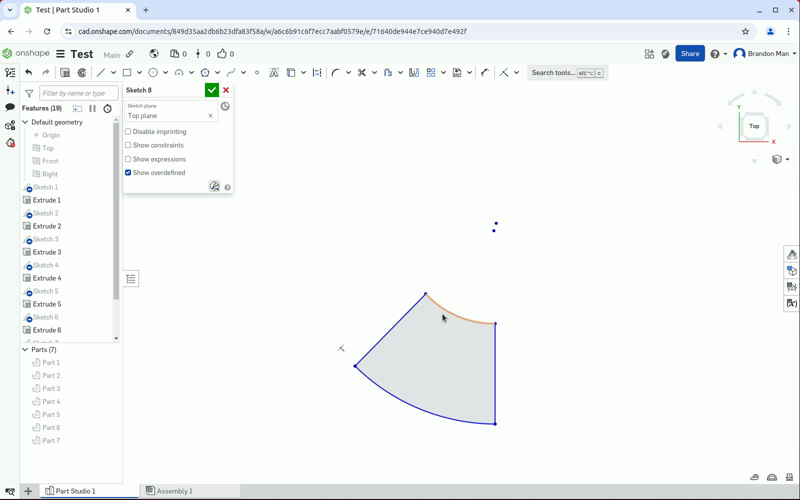
scroll(6)
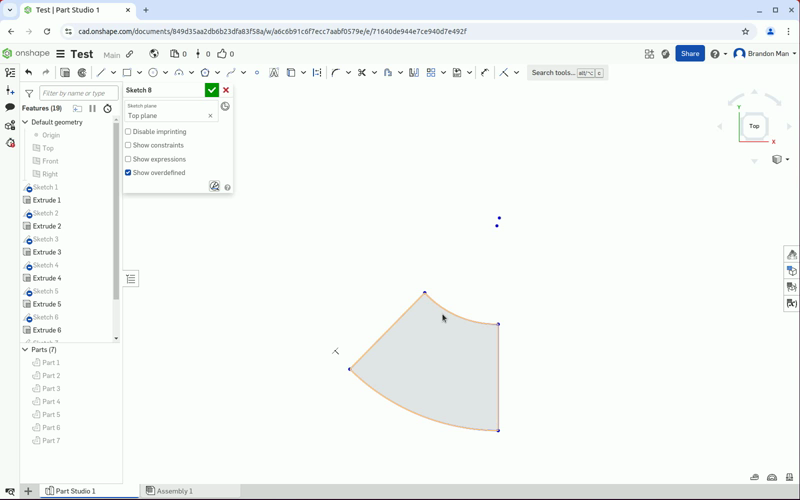
scroll(6)
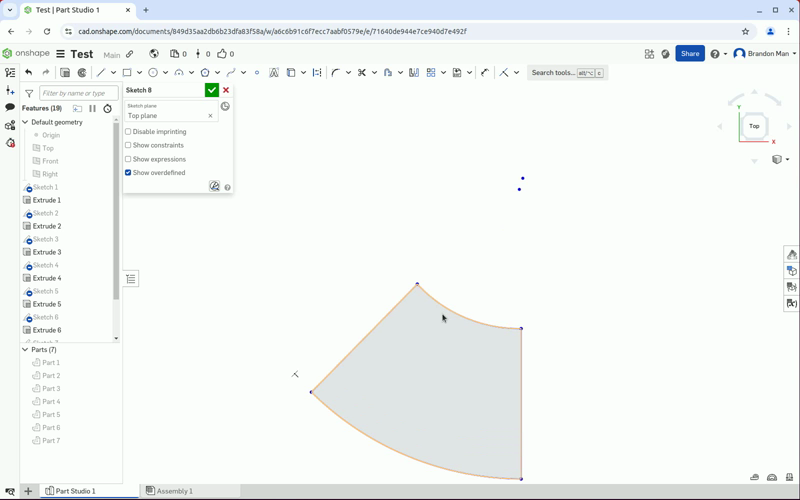
scroll(6)
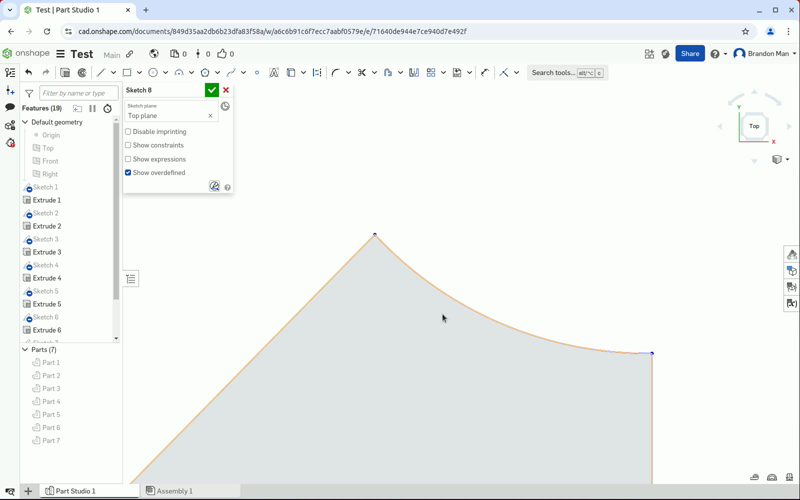
click(442, 313)
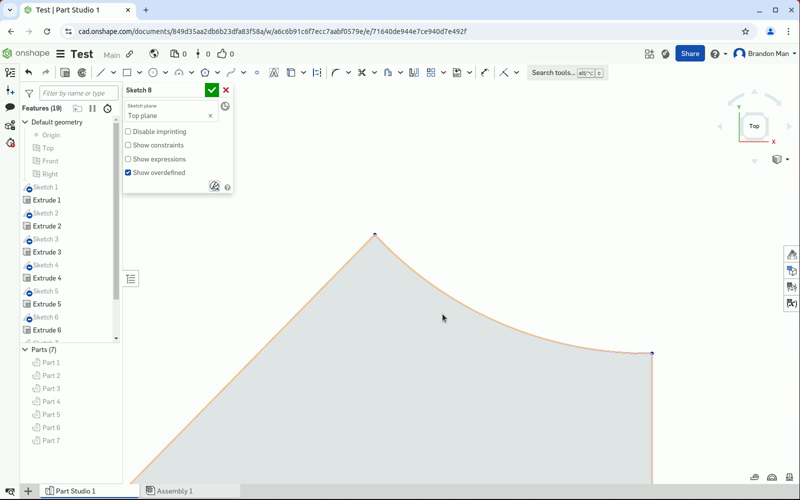
scroll(-6)
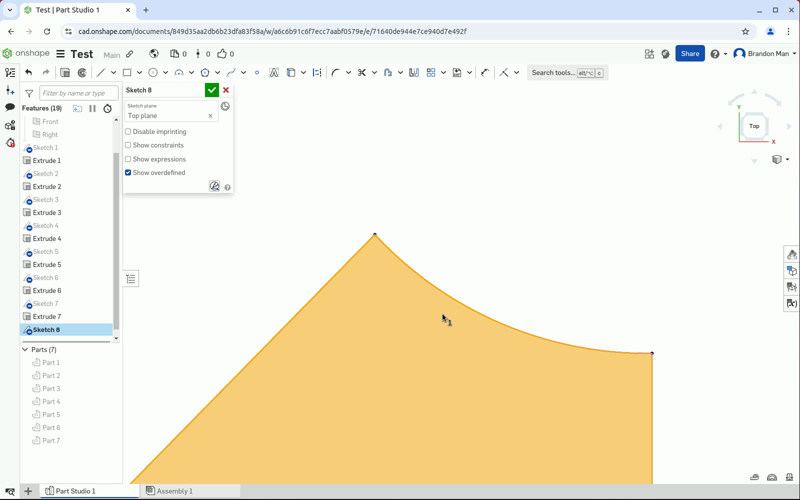
scroll(-6)
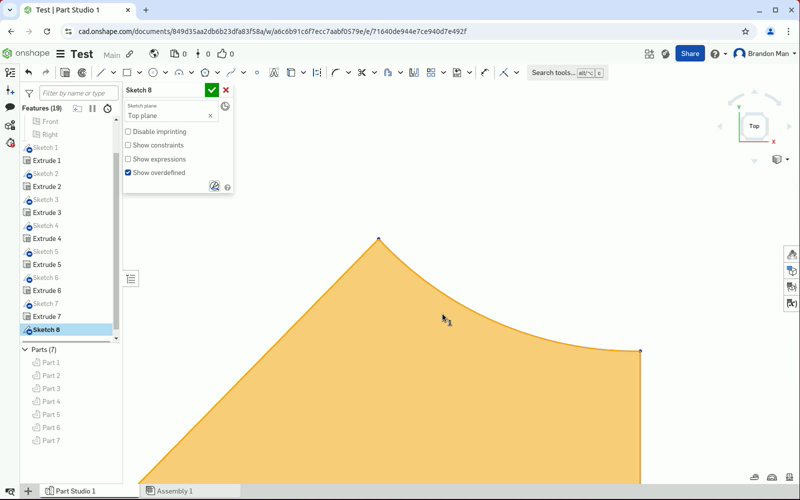
scroll(-6)
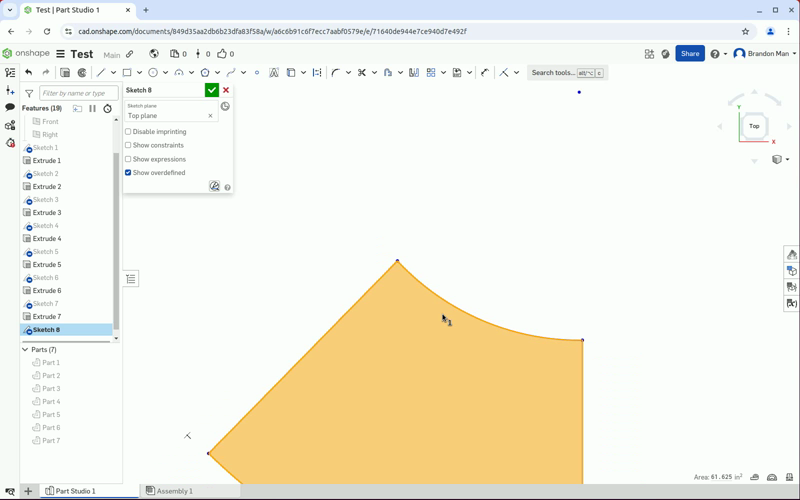
scroll(-6)
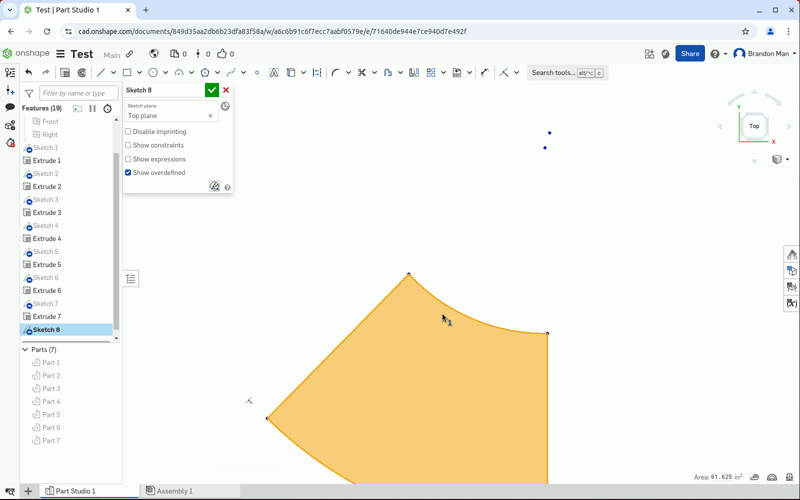
scroll(-6)
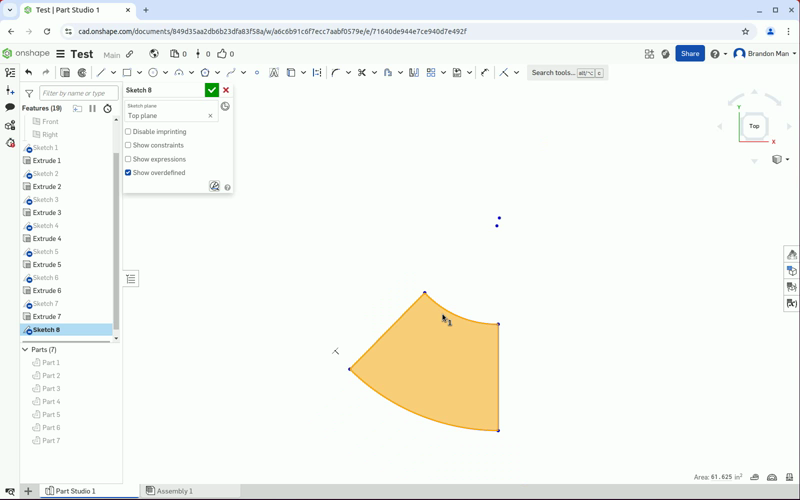
scroll(-6)
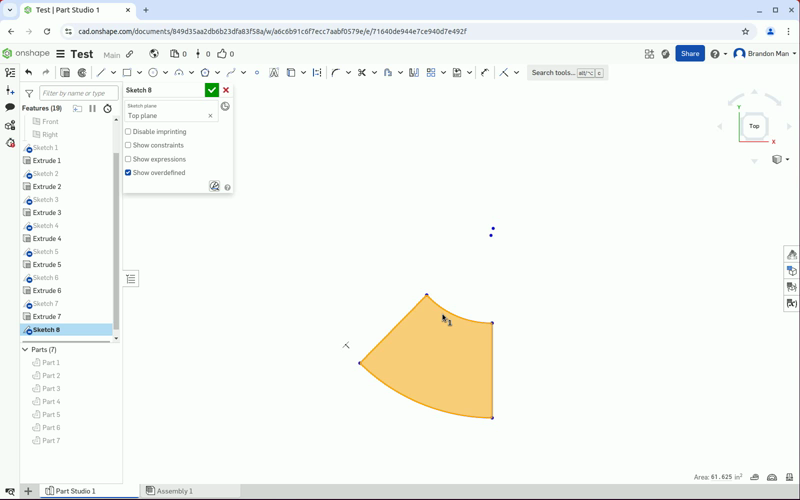
scroll(-6)
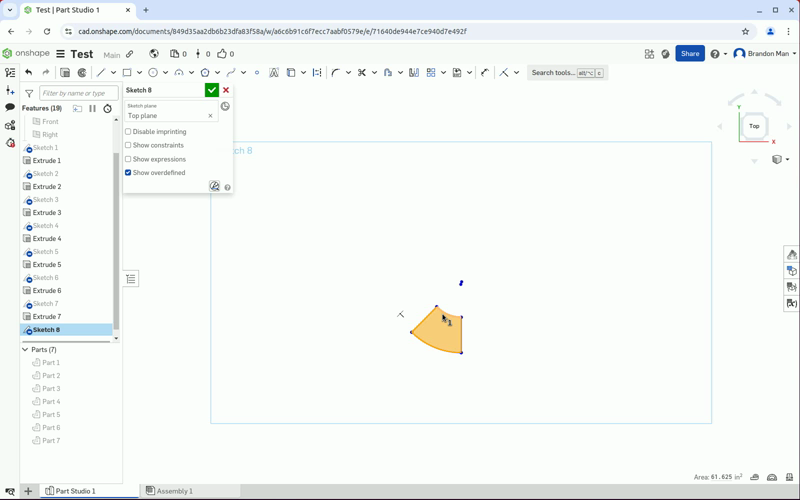
mouse_move(73, 352)
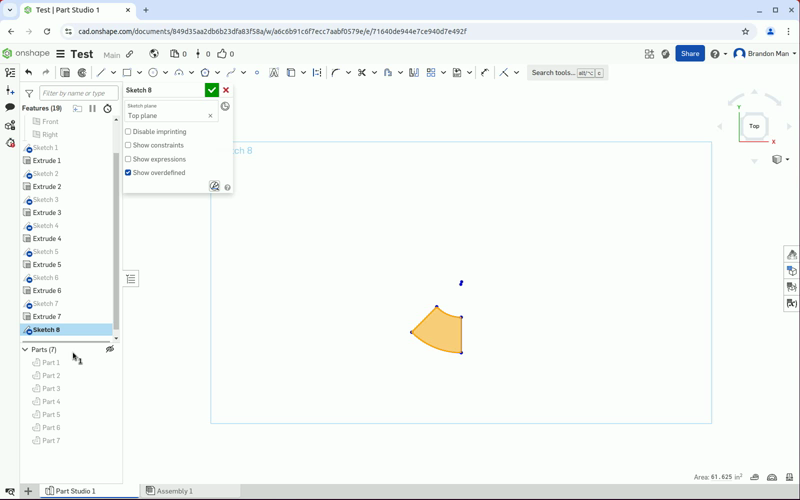
key(shift+y)
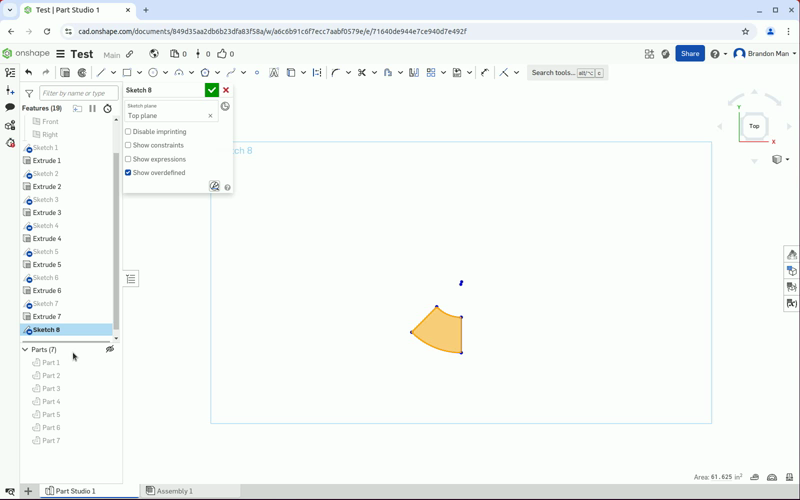
key(shift+e)
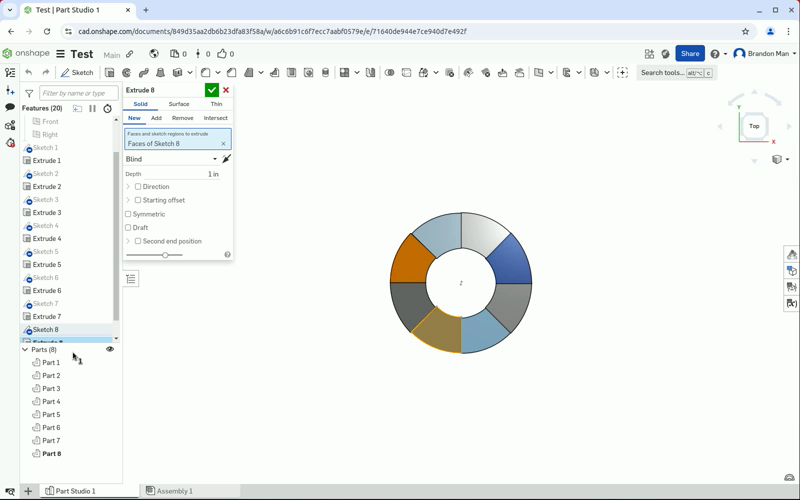
mouse_move(143, 106)
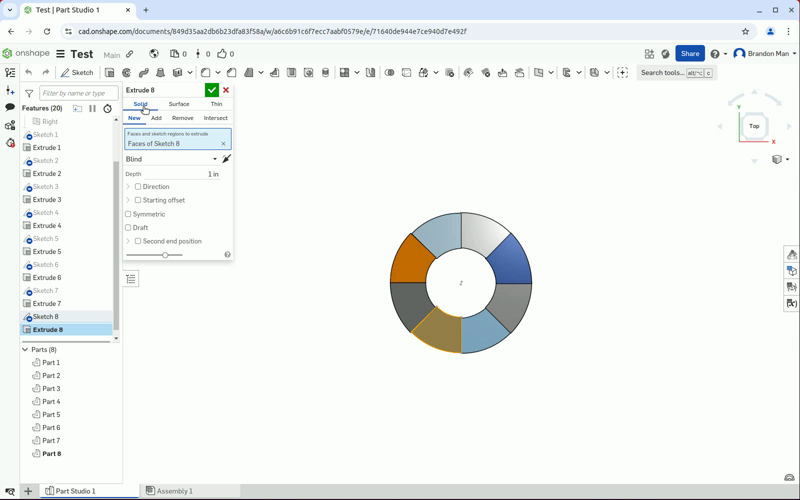
click(143, 106)
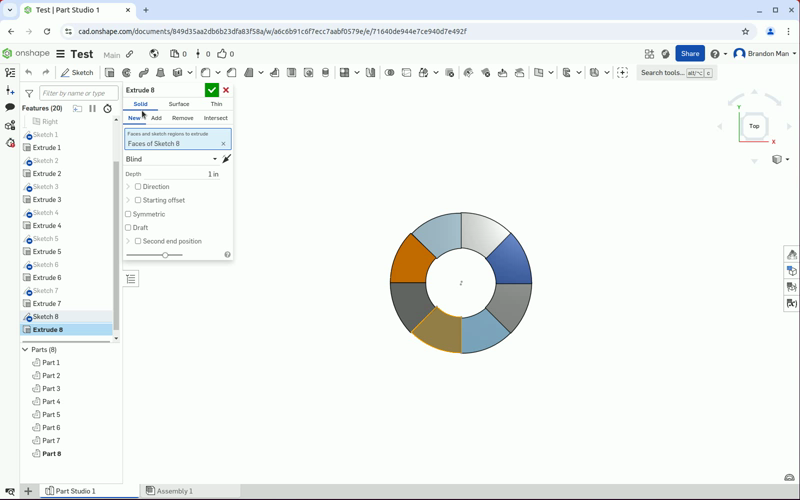
mouse_move(137, 120)
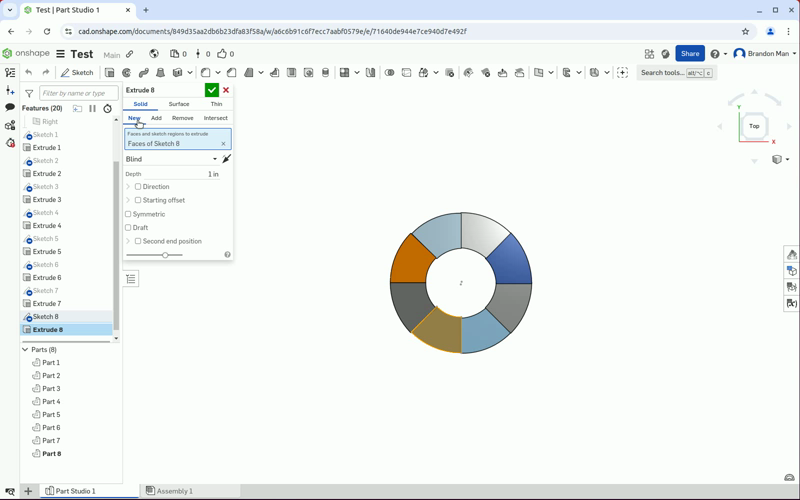
click(137, 120)
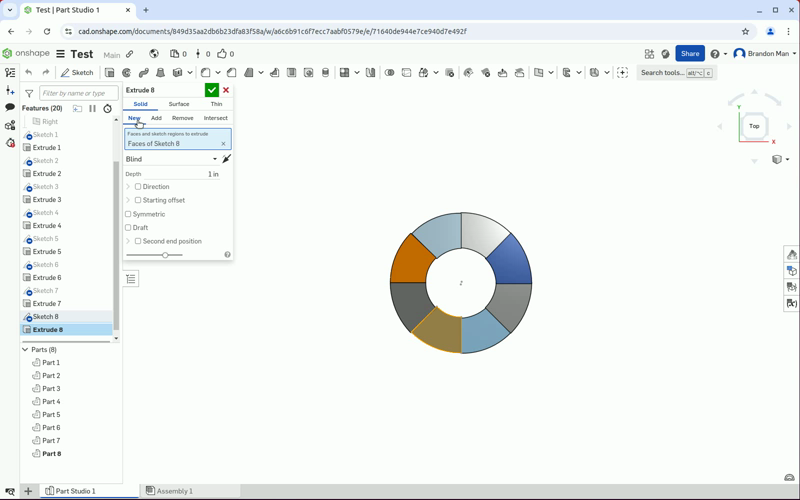
key(tab, 4)
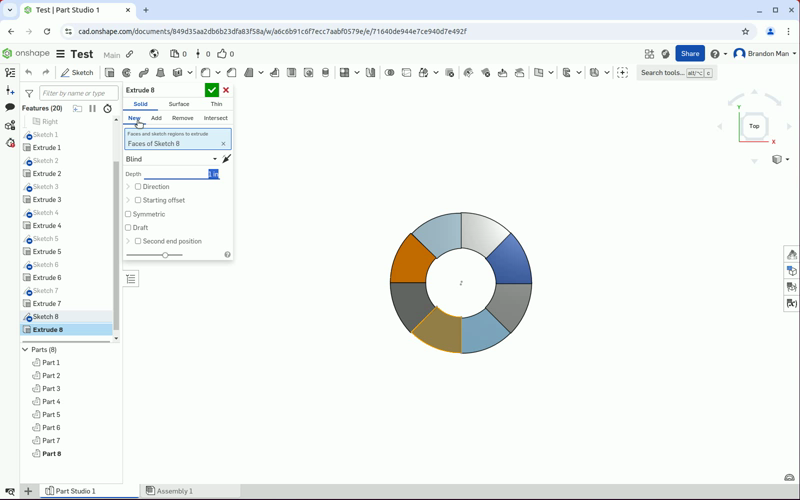
text(23.108)
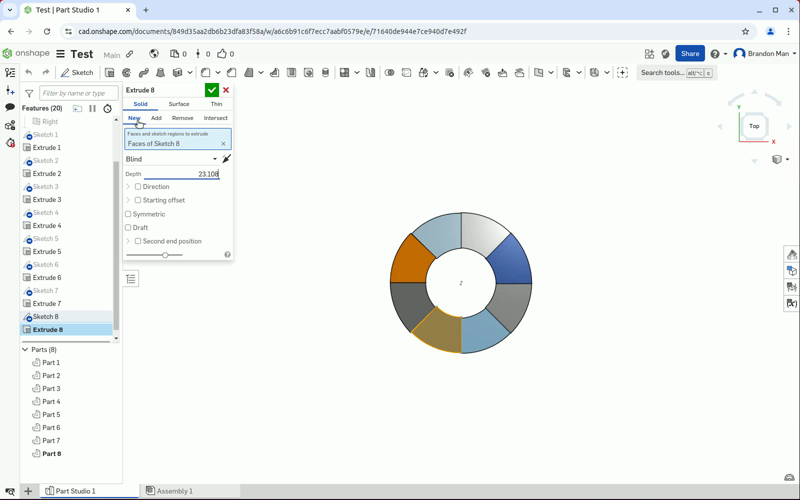
key(enter)
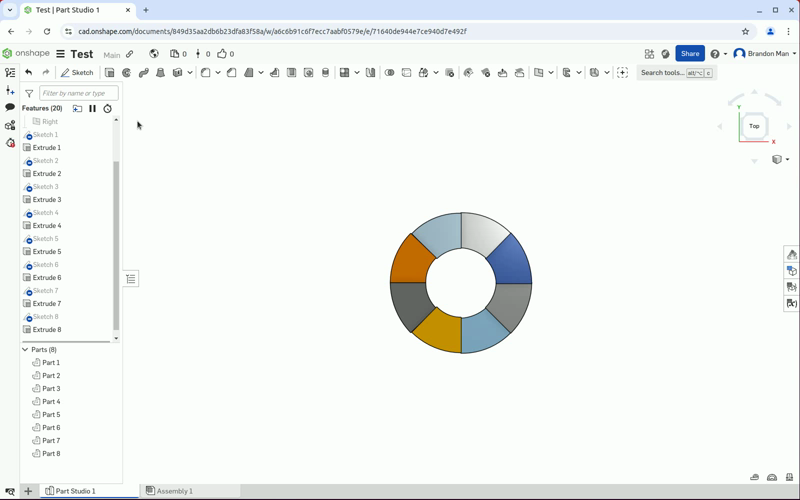
key(shift+h)
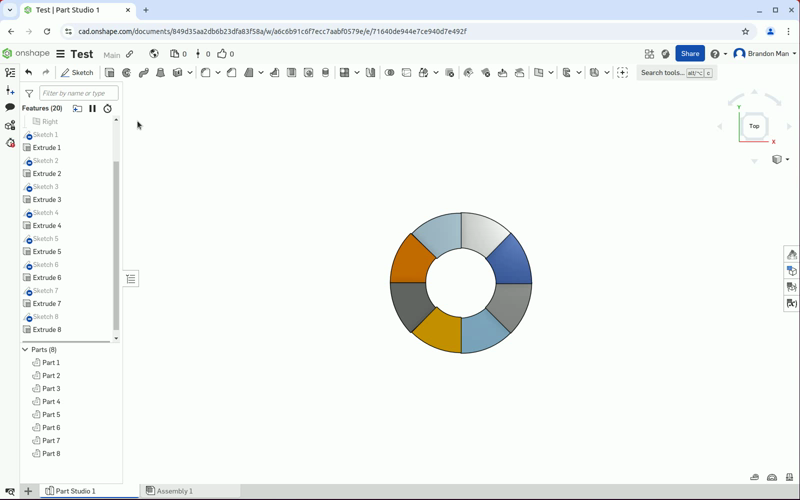
key(shift+h)
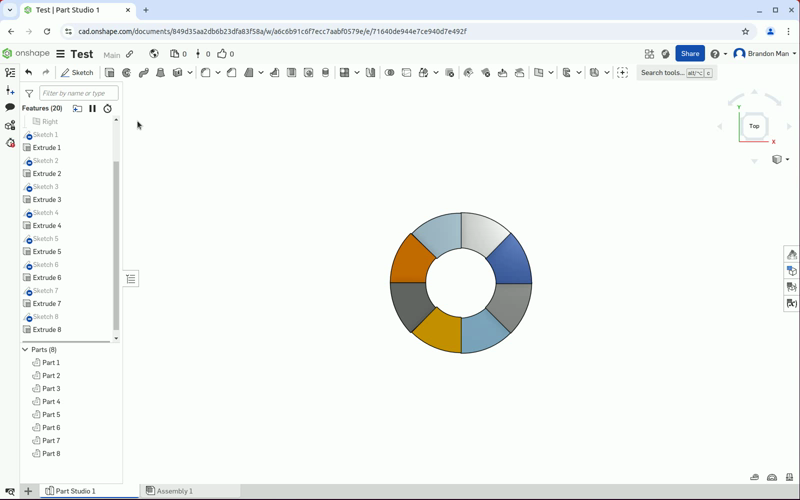
mouse_move(69, 137)
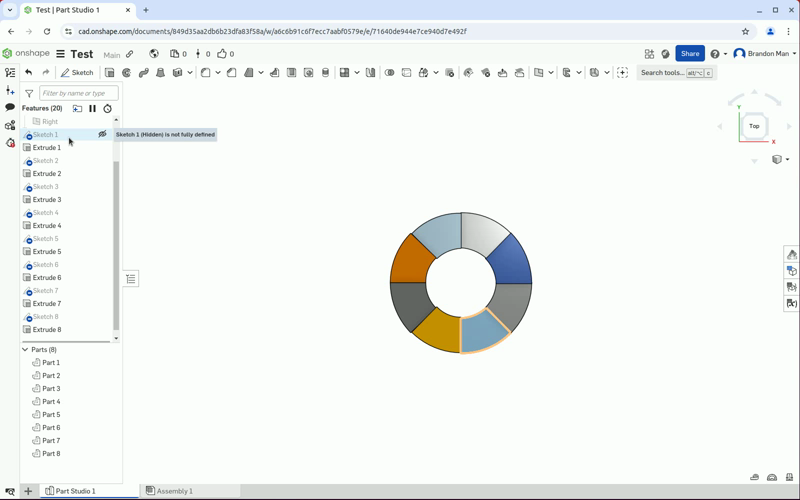
click(69, 137)
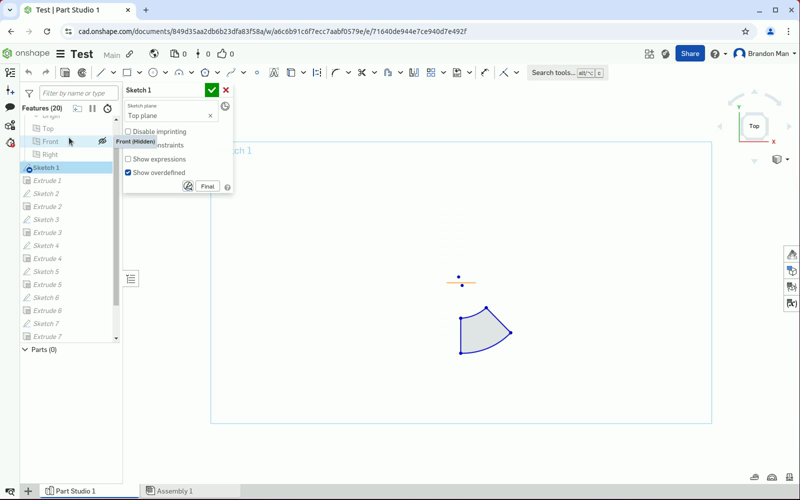
mouse_move(229, 92)
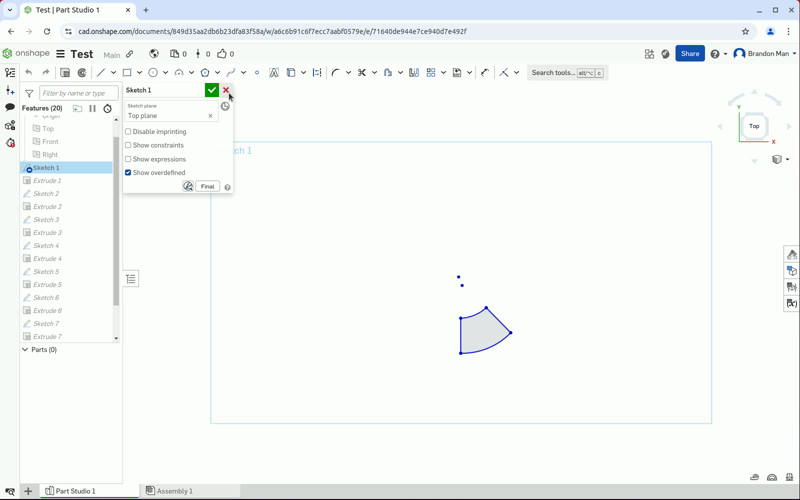
click(229, 92)
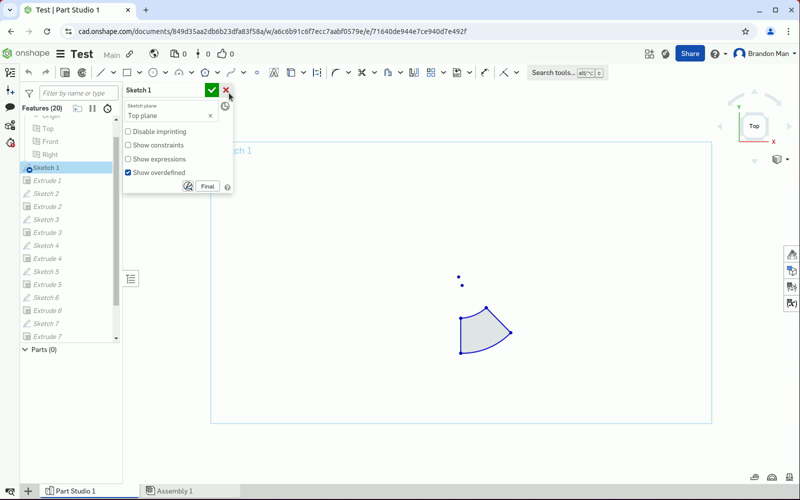
key(shift+s)
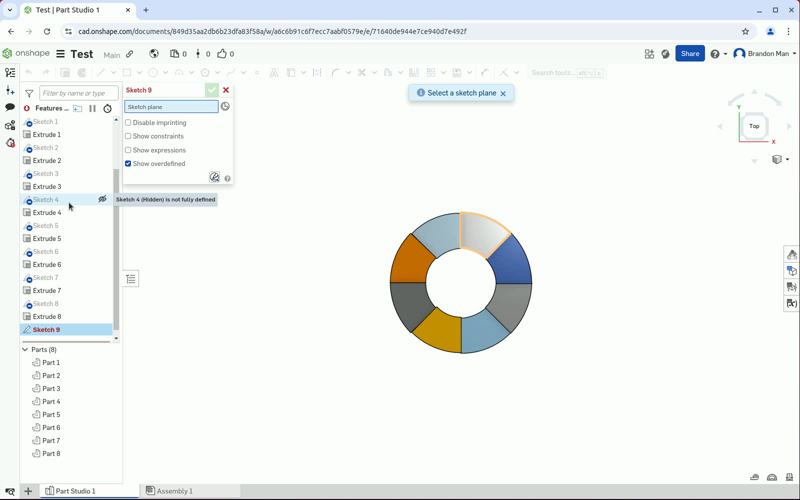
scroll(3)
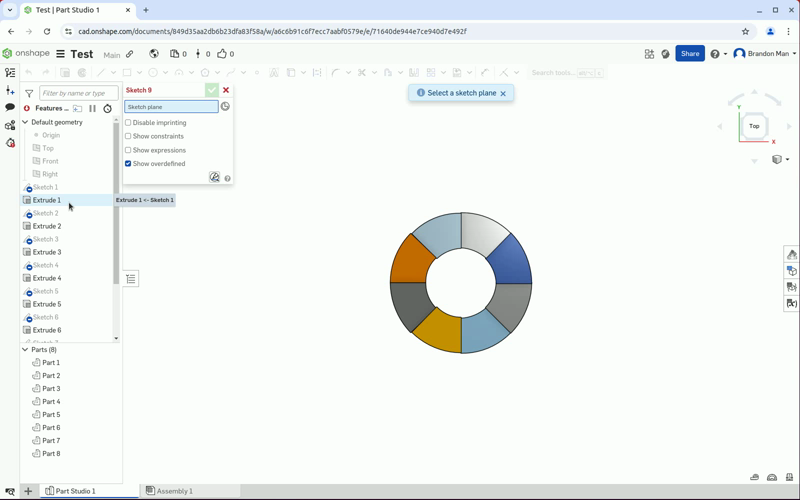
mouse_move(69, 150)
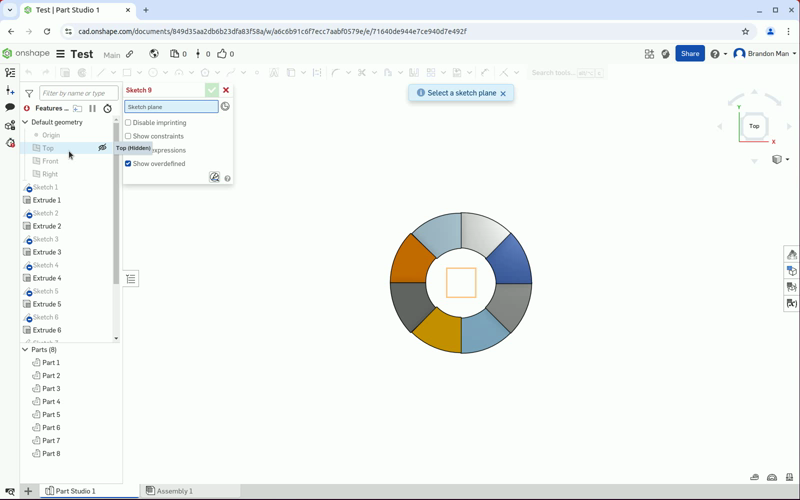
click(69, 150)
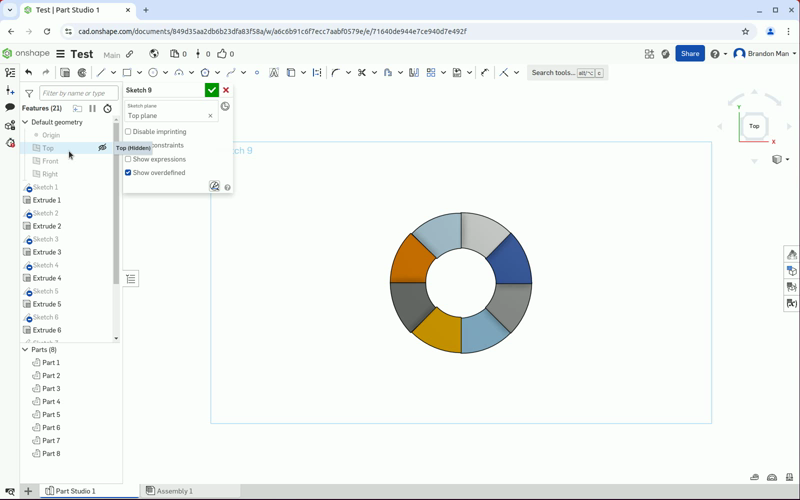
mouse_move(73, 352)
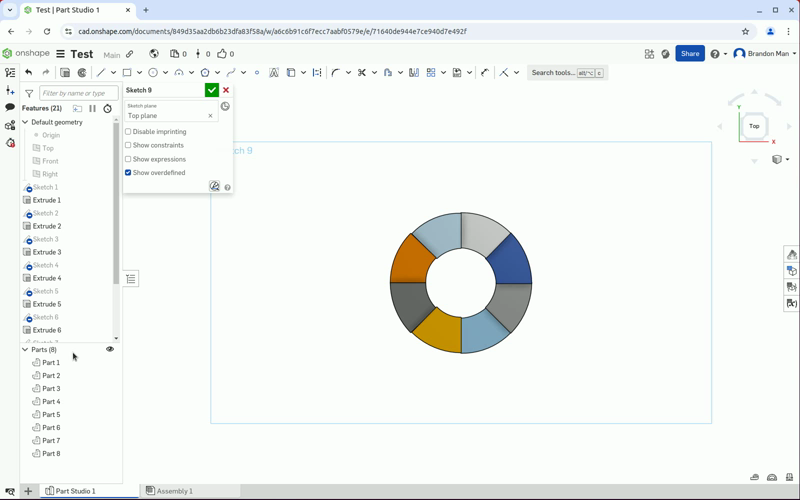
key(y)
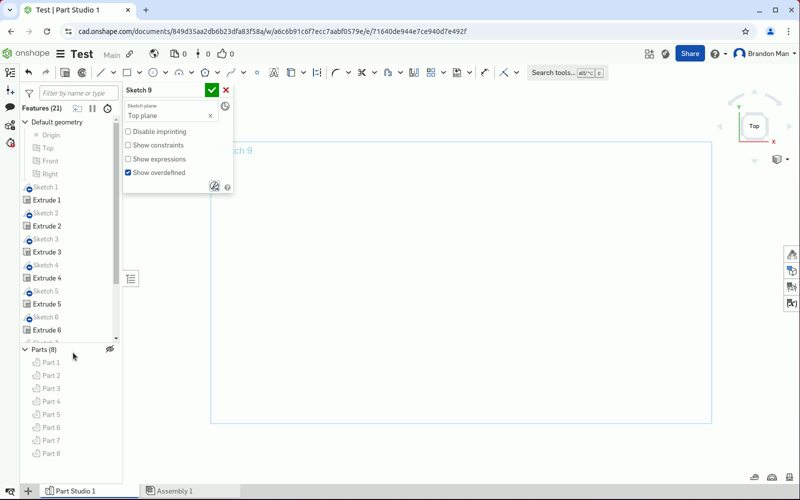
key(c)
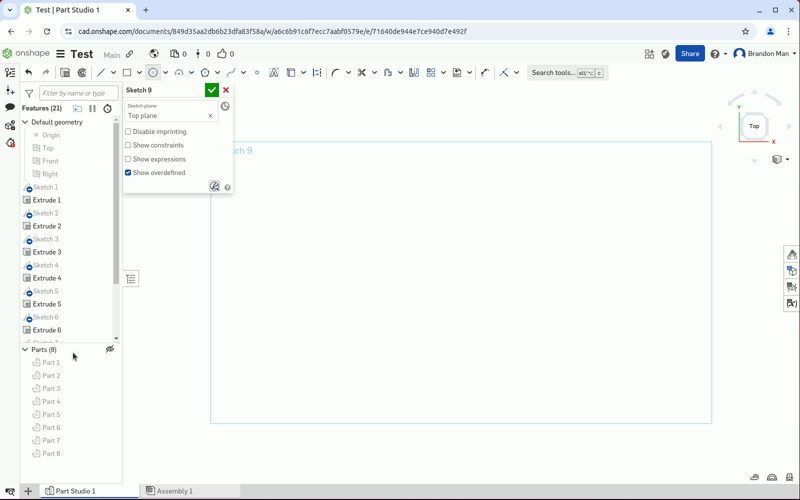
key_down(shift)
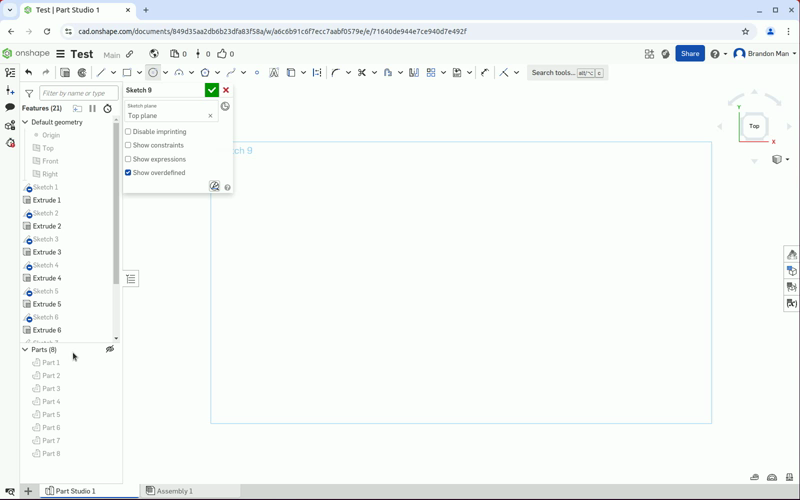
mouse_move(461, 282)
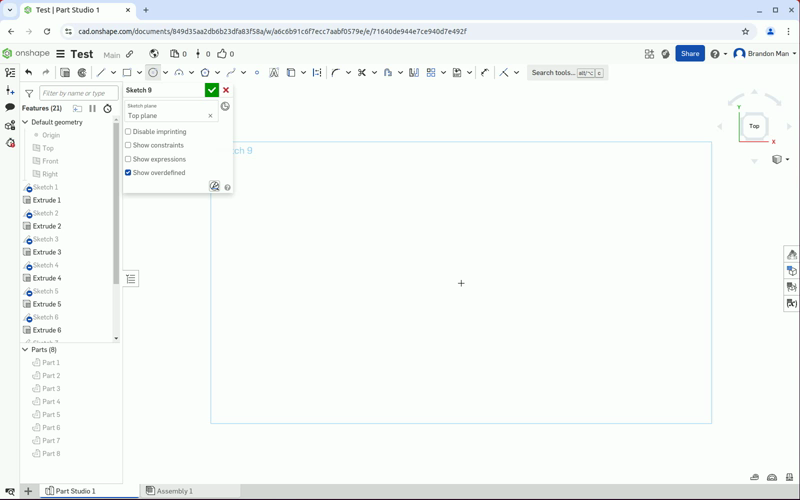
click(461, 282)
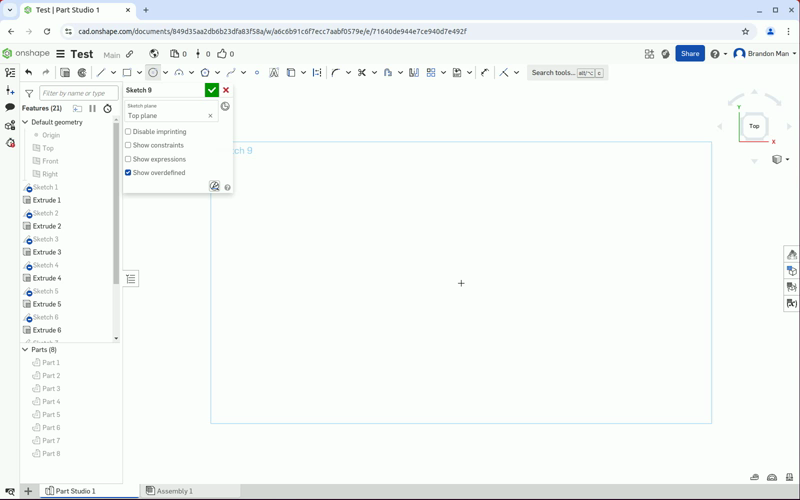
key_up(shift)
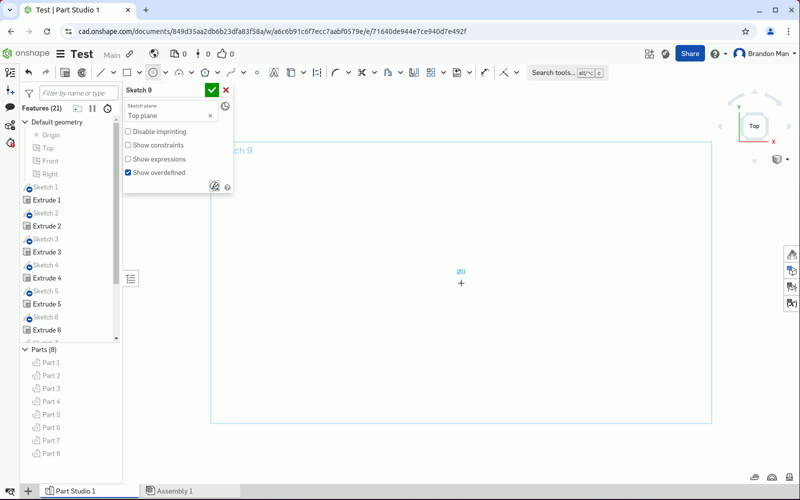
mouse_move(497, 282)
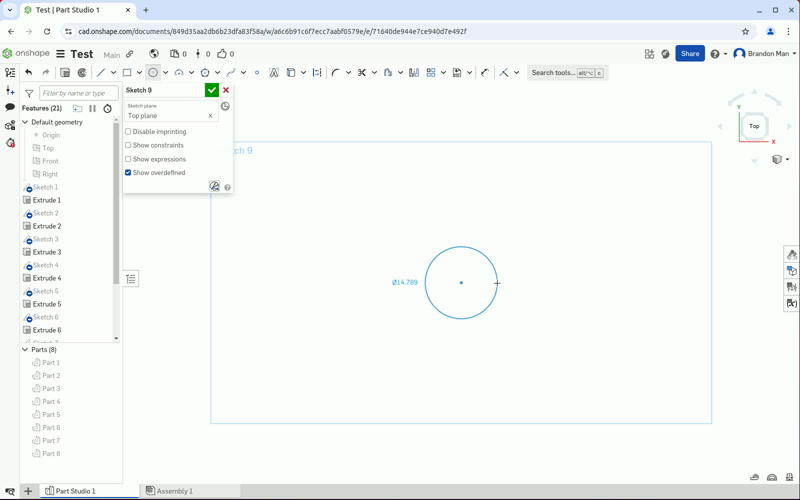
click(497, 282)
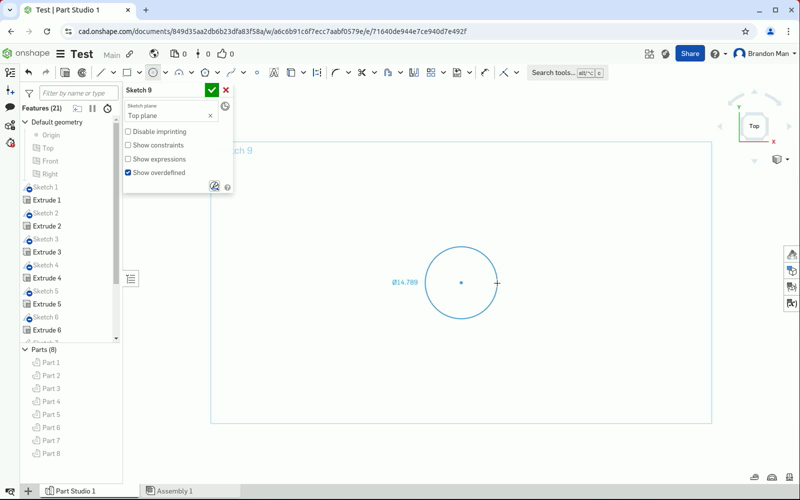
key(esc)
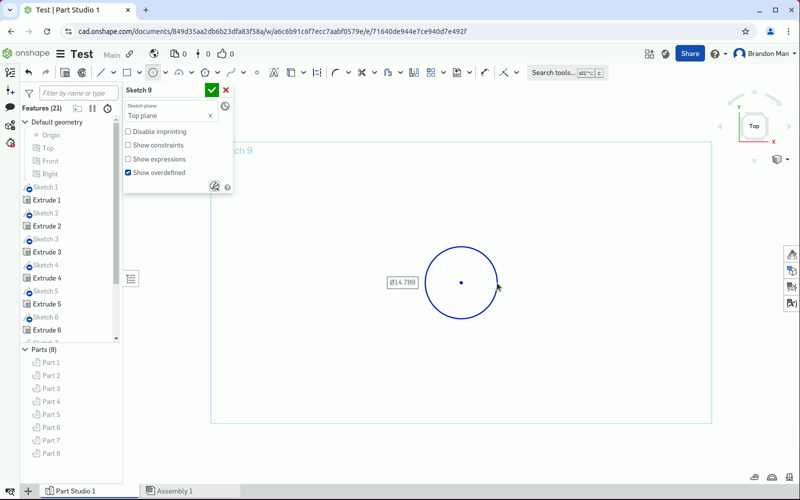
mouse_move(481, 301)
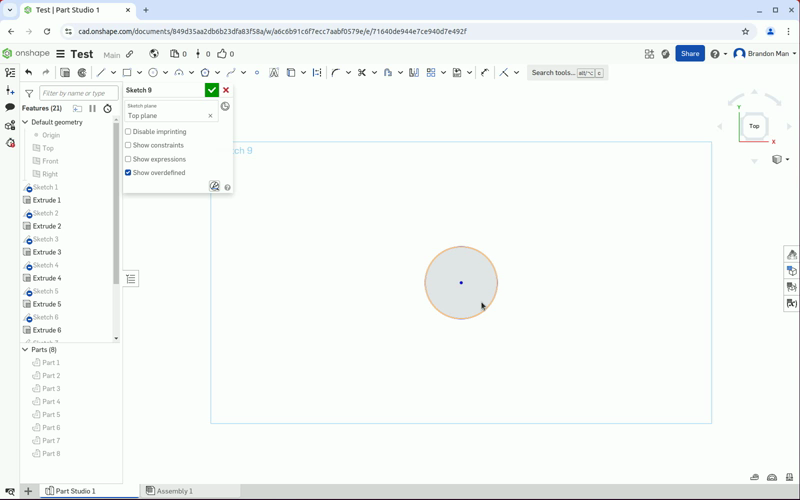
click(481, 301)
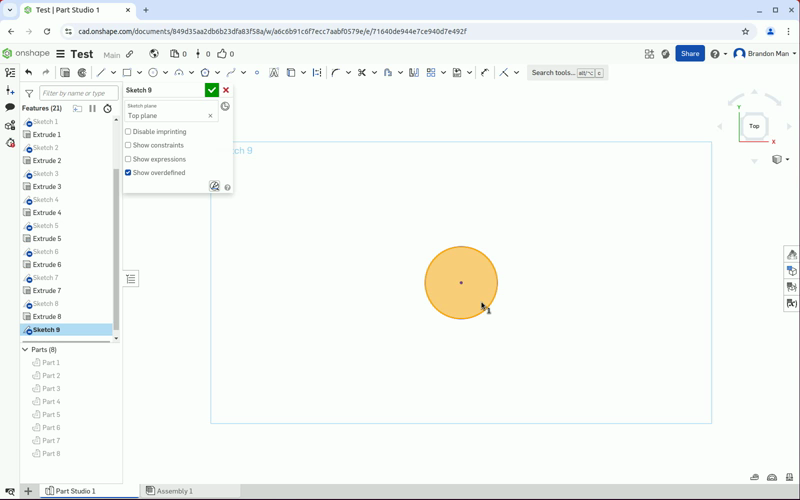
mouse_move(73, 352)
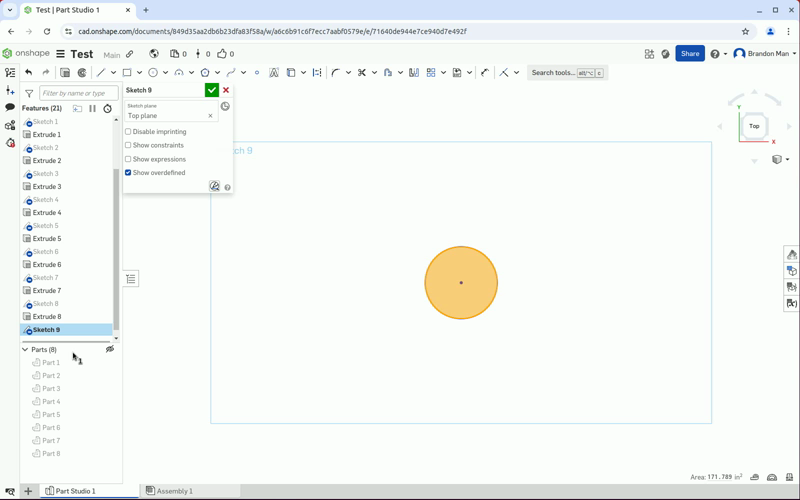
key(shift+y)
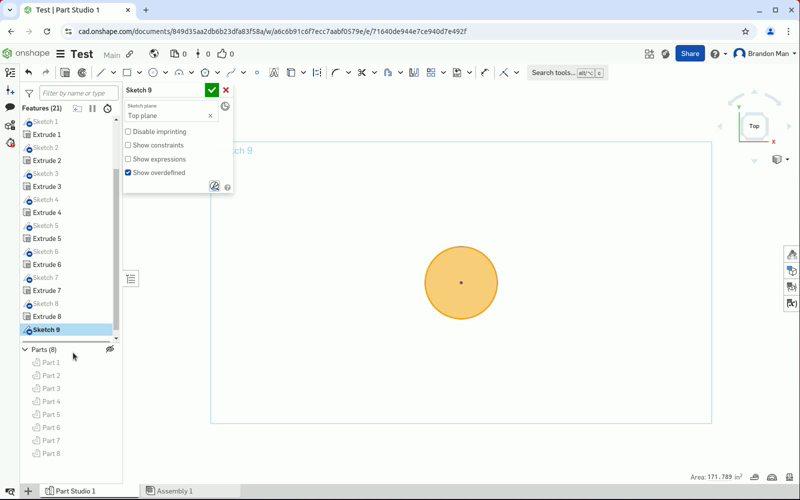
key(shift+e)
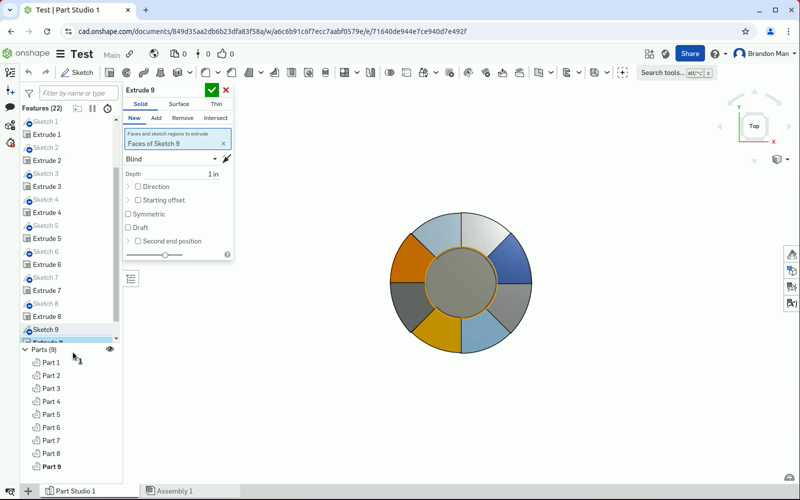
mouse_move(143, 106)
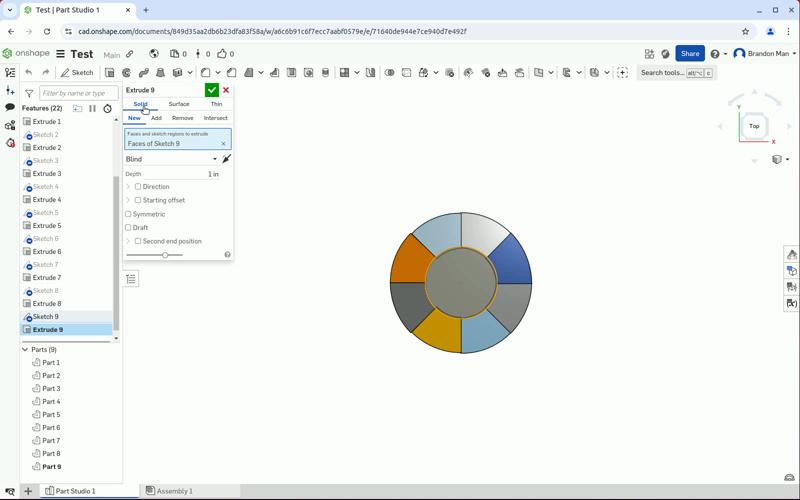
click(143, 106)
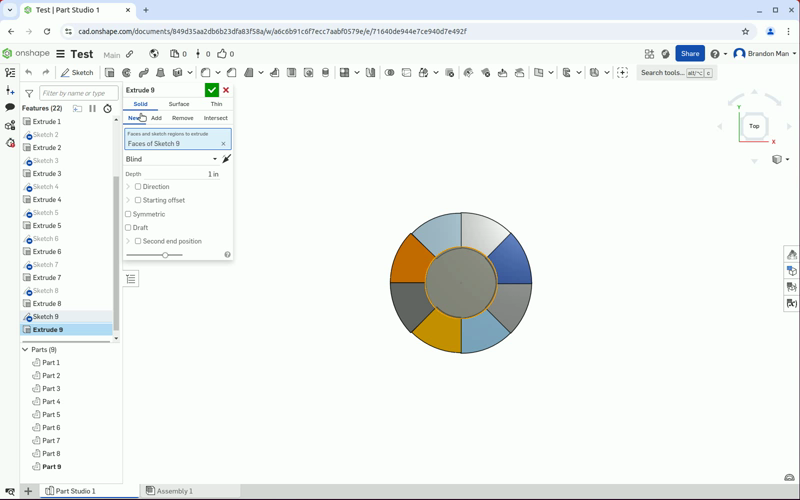
mouse_move(137, 120)
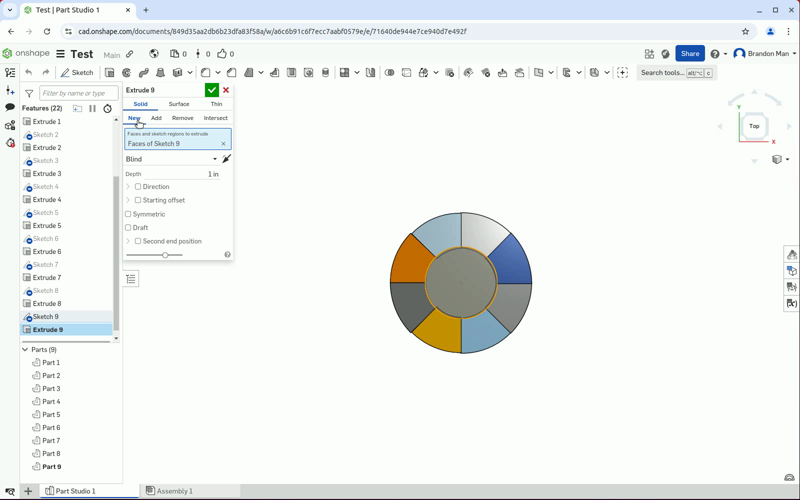
click(137, 120)
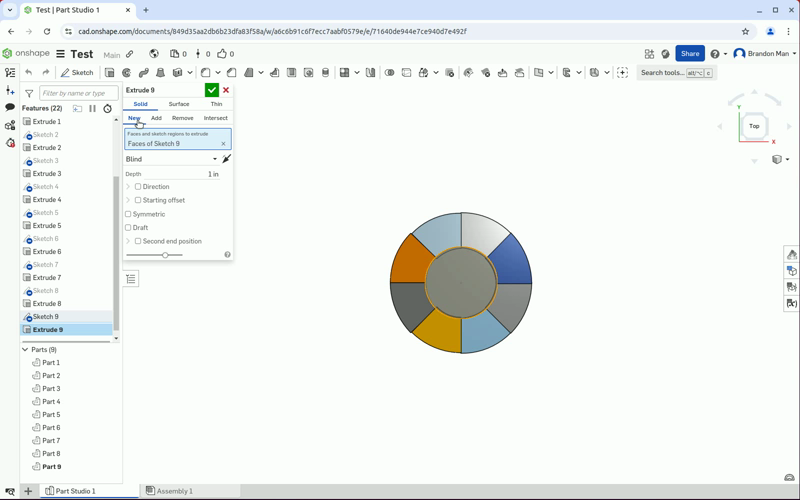
key(tab, 4)
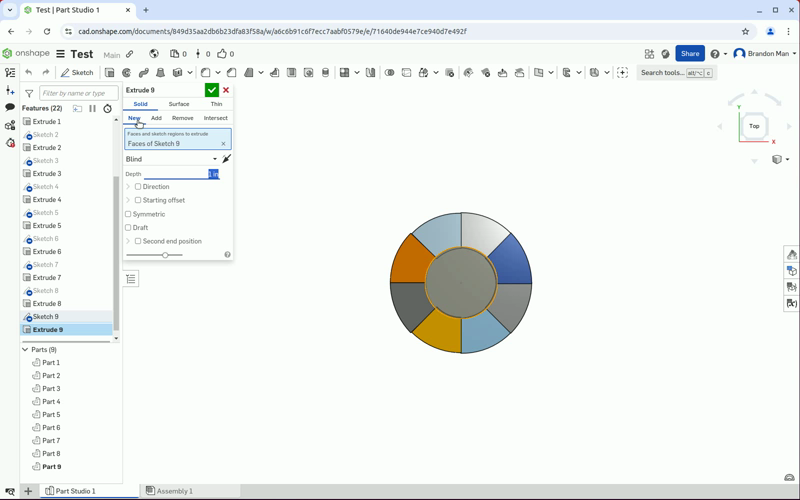
text(11.554)
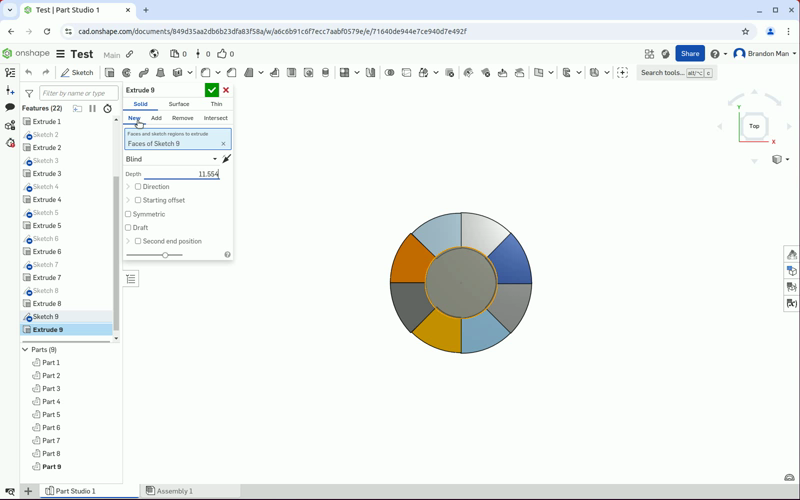
key(enter)
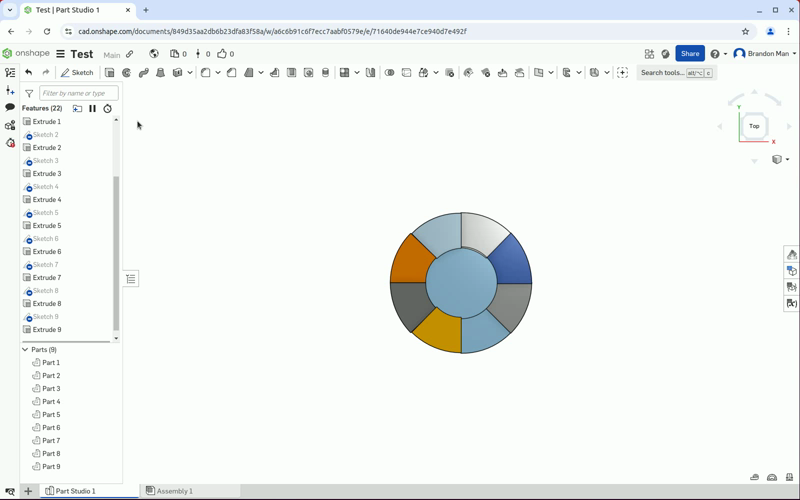
key(shift+h)
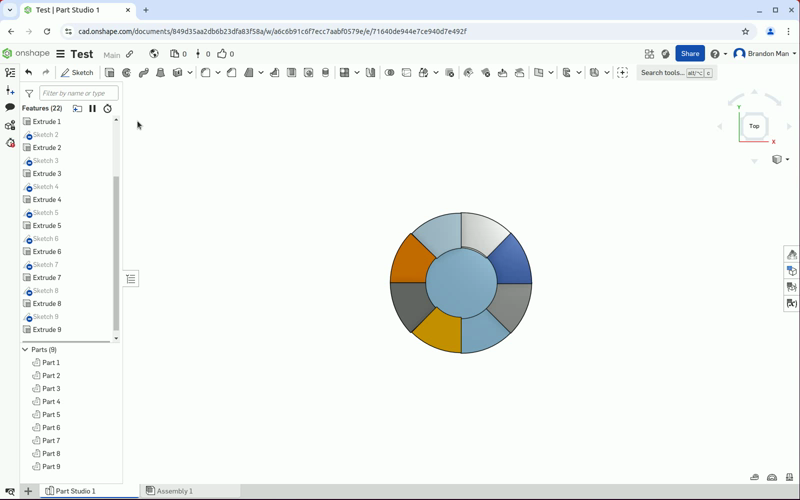
key(shift+h)
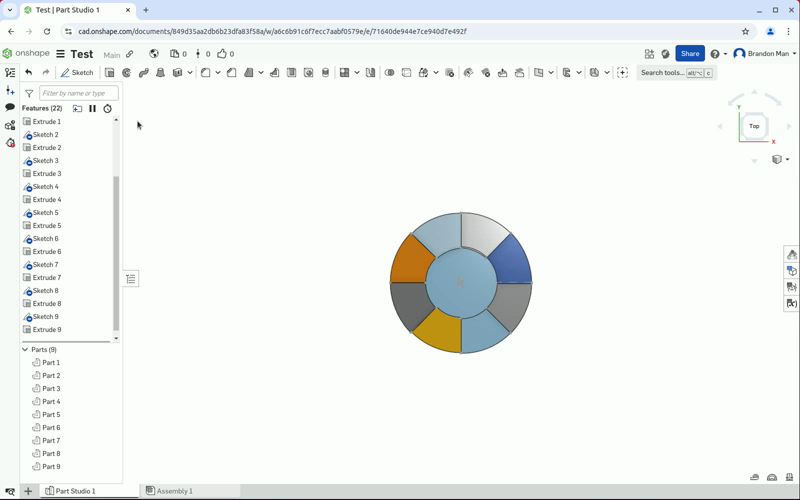
key(shift+7)
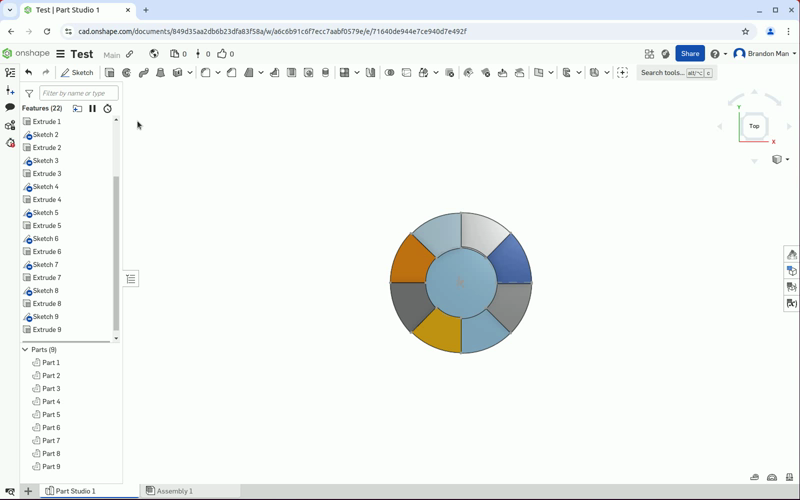
key(up, 3)
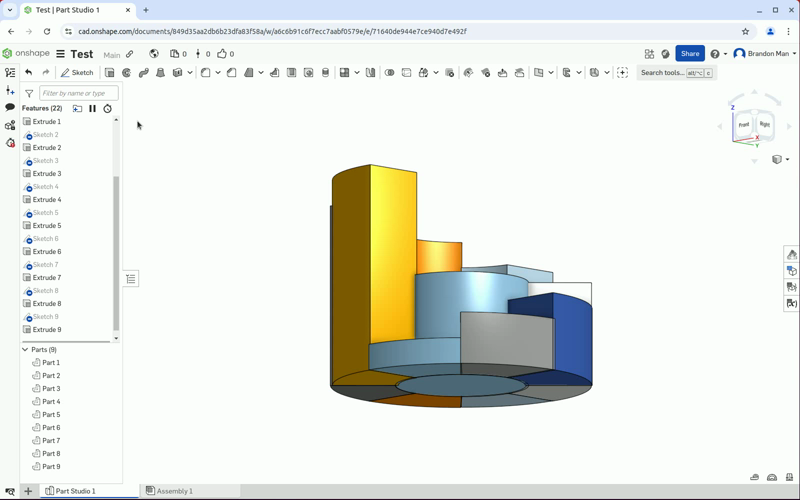
key(left, 3)
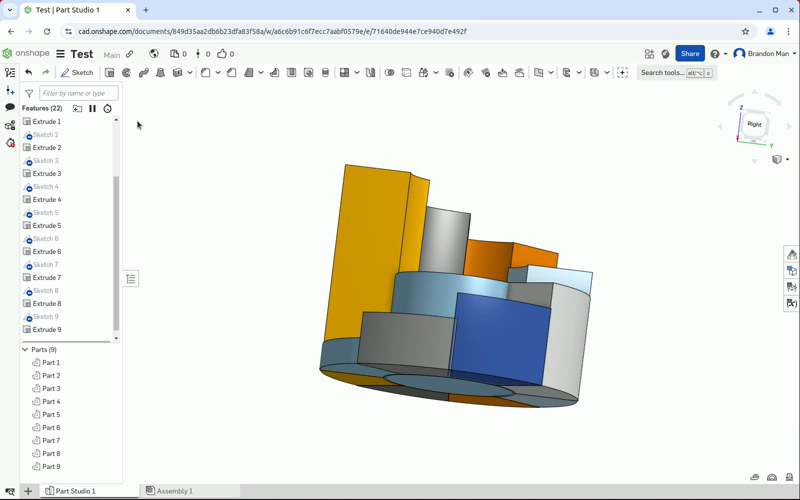
key(right, 3)
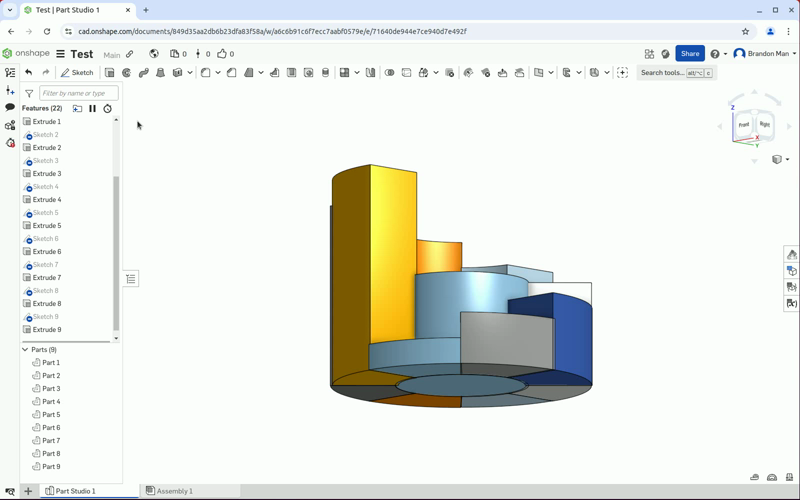
key(down, 3)
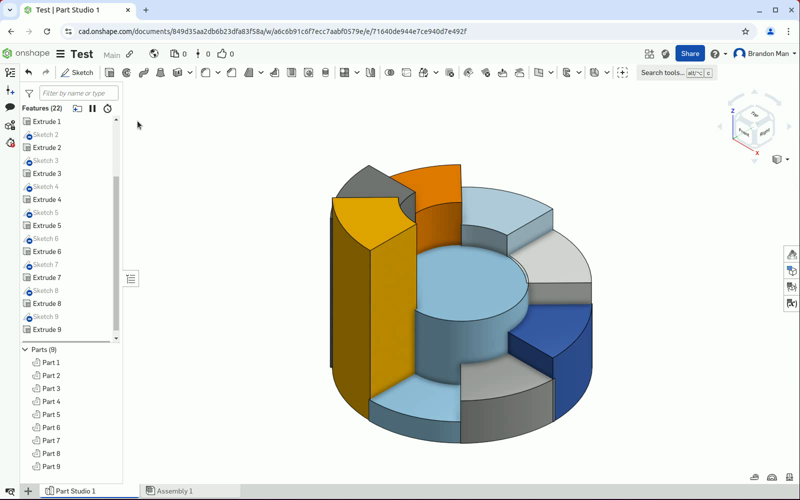
mouse_move(69, 111)
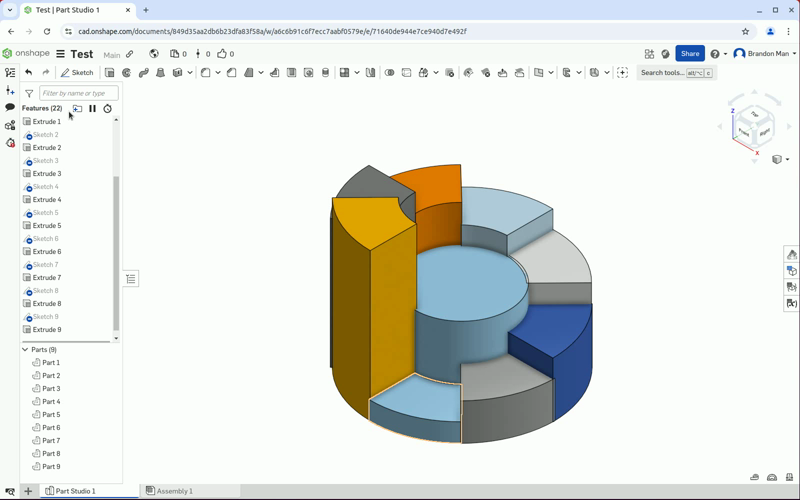
click(69, 111)